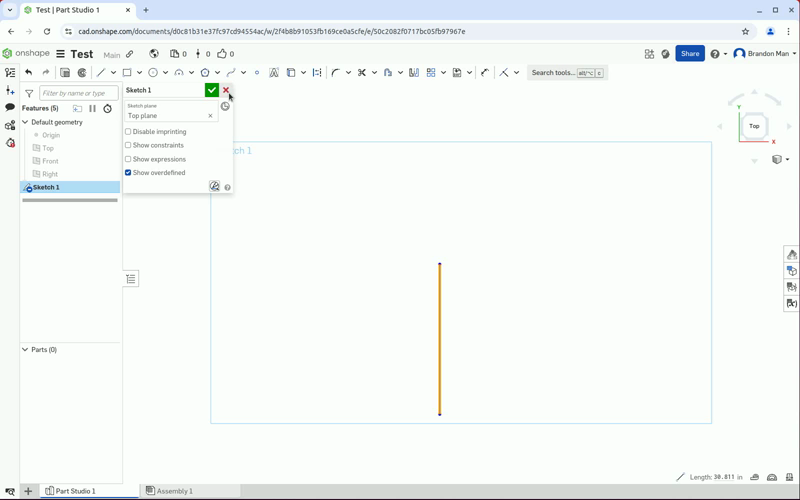
key(shift+h)
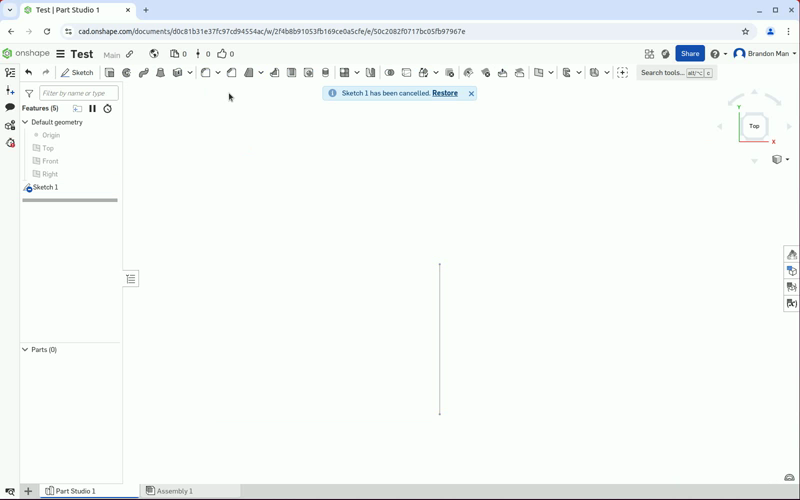
key(shift+s)
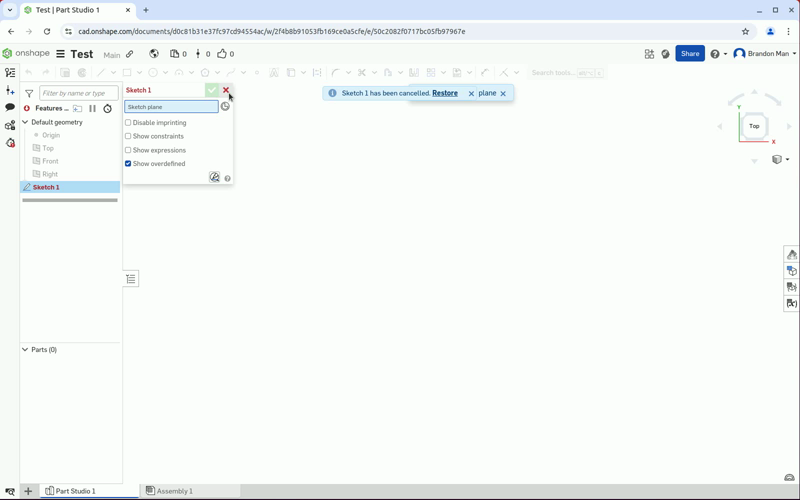
mouse_move(73, 150)
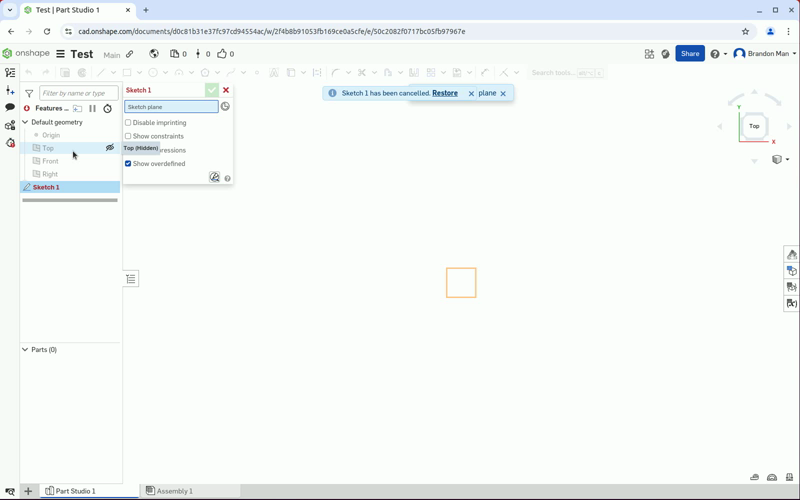
click(73, 150)
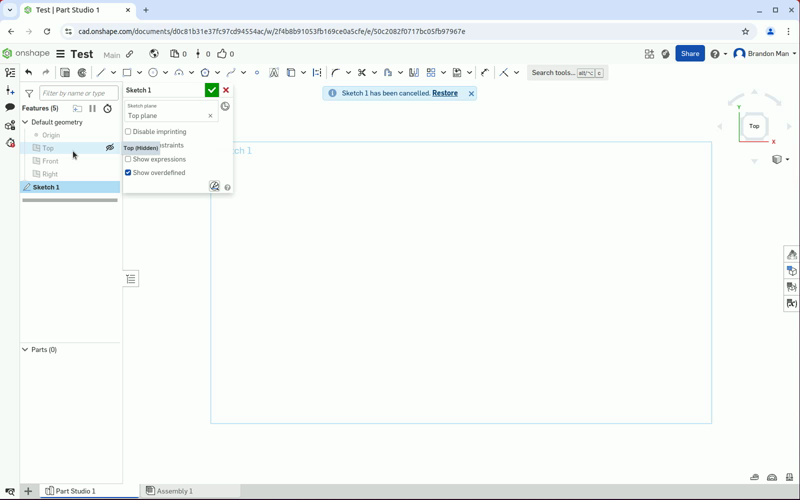
mouse_move(73, 352)
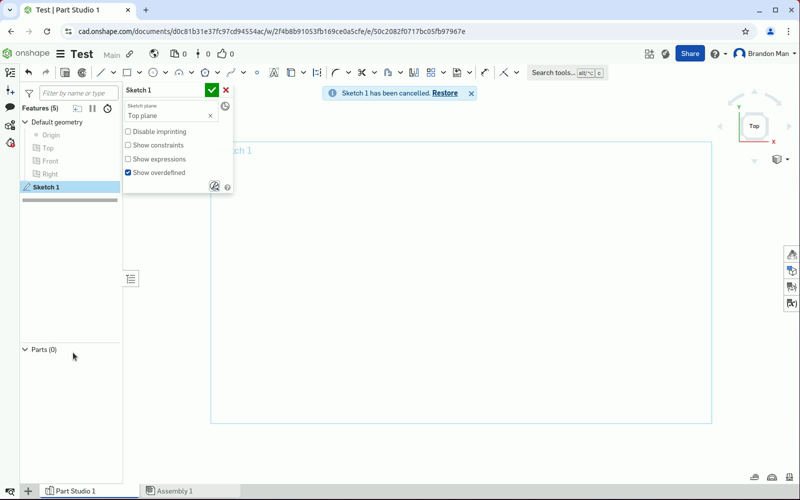
key(y)
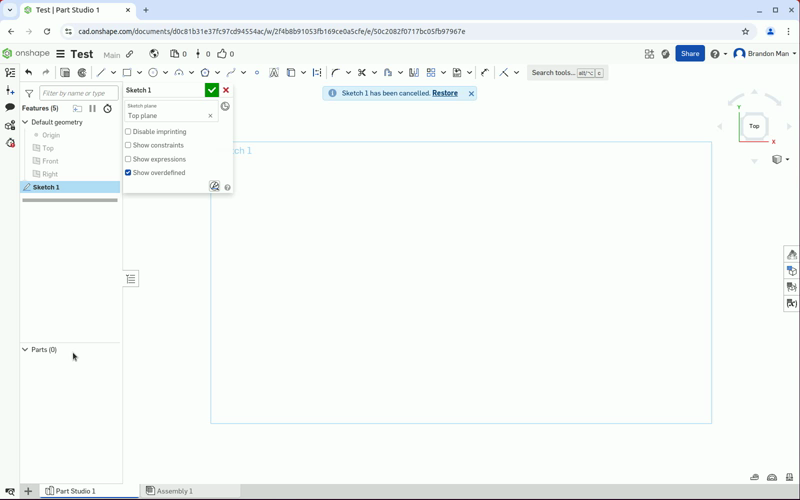
key(l)
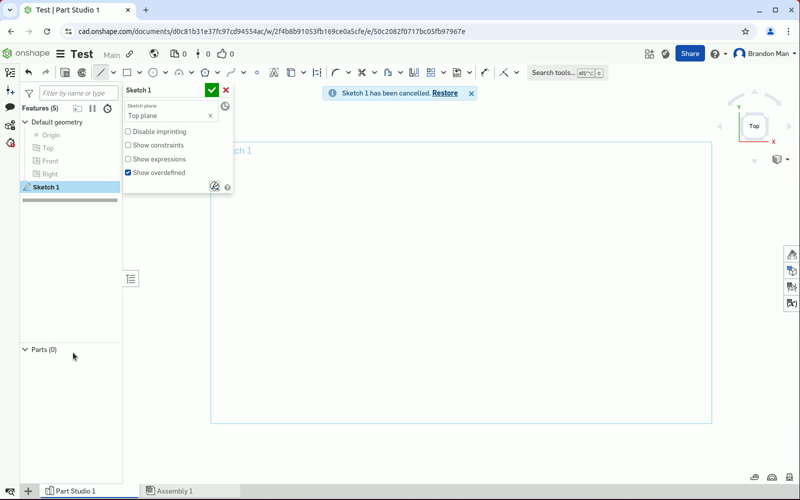
key_down(shift)
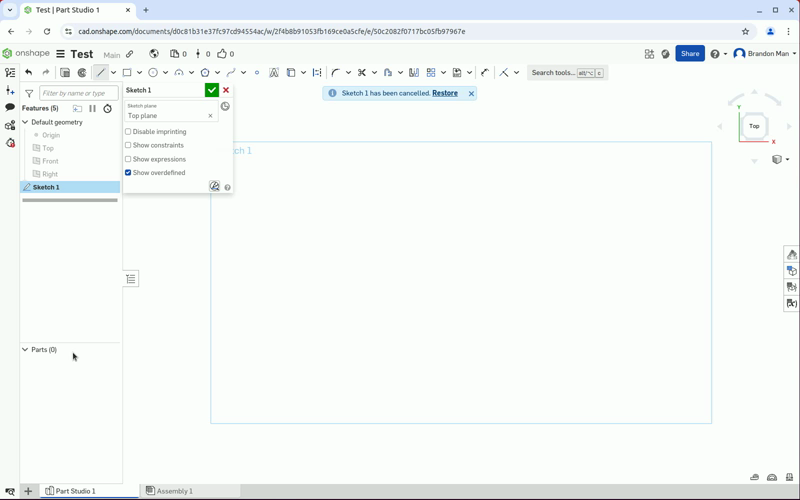
mouse_move(379, 388)
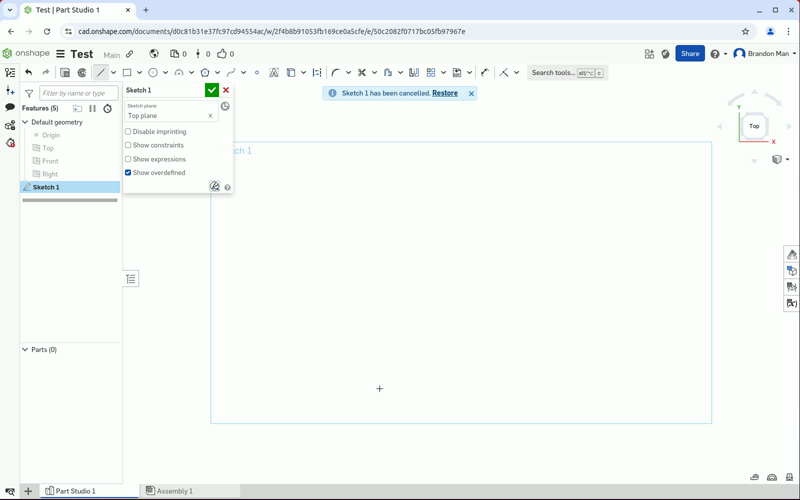
click(379, 388)
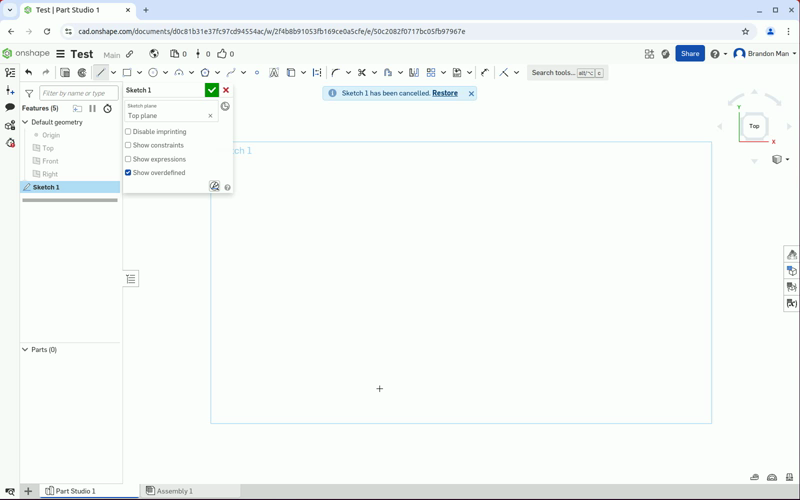
key_up(shift)
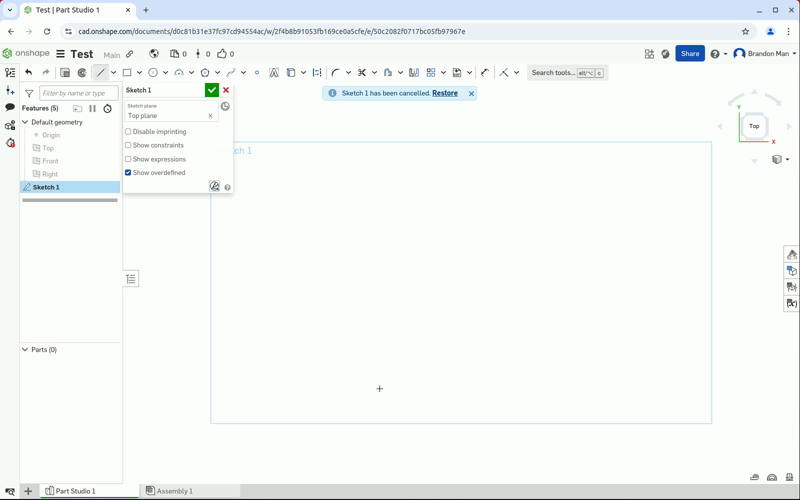
key_down(shift)
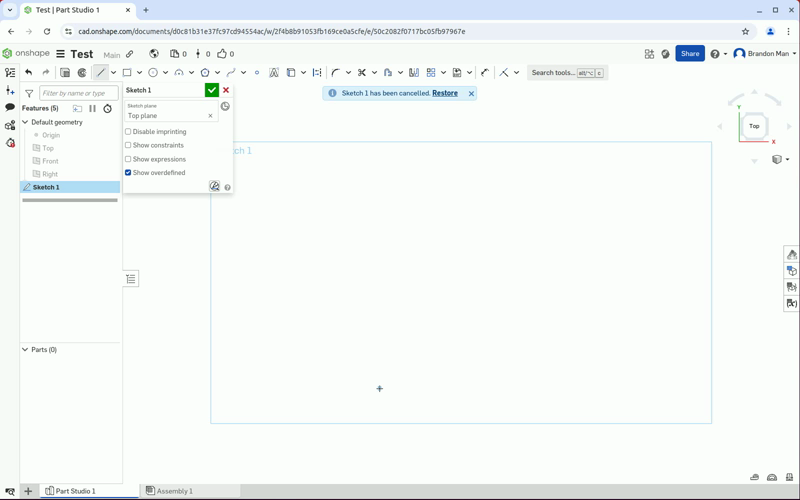
mouse_move(555, 388)
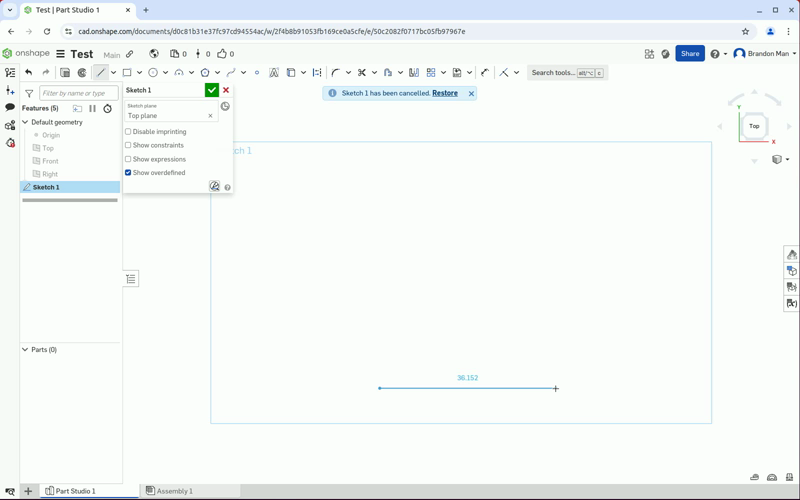
click(555, 388)
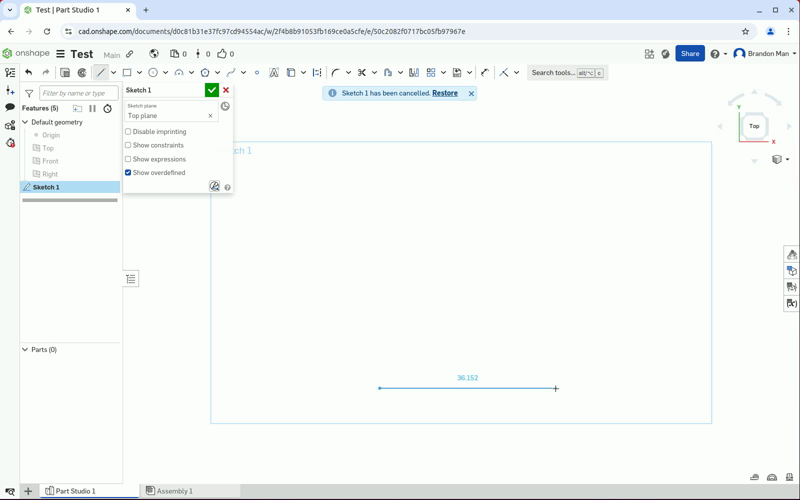
key_up(shift)
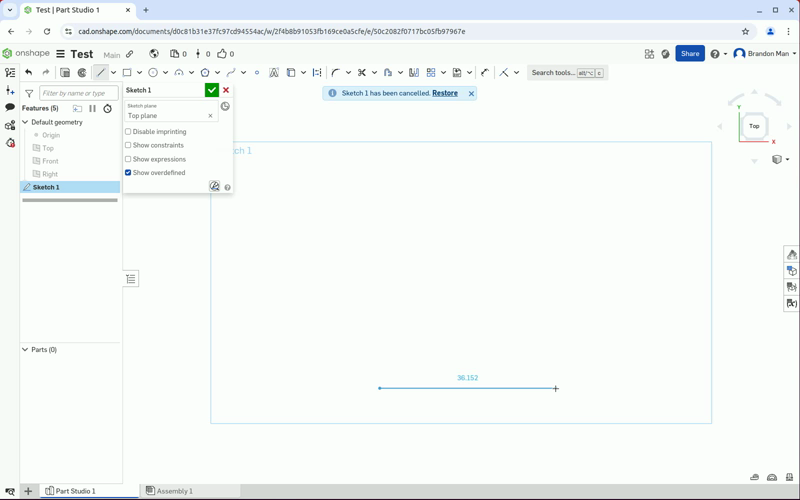
key_down(shift)
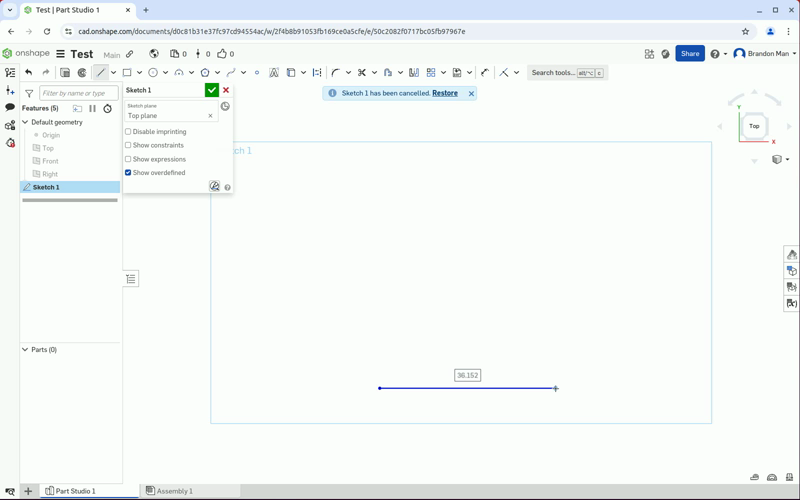
mouse_move(555, 171)
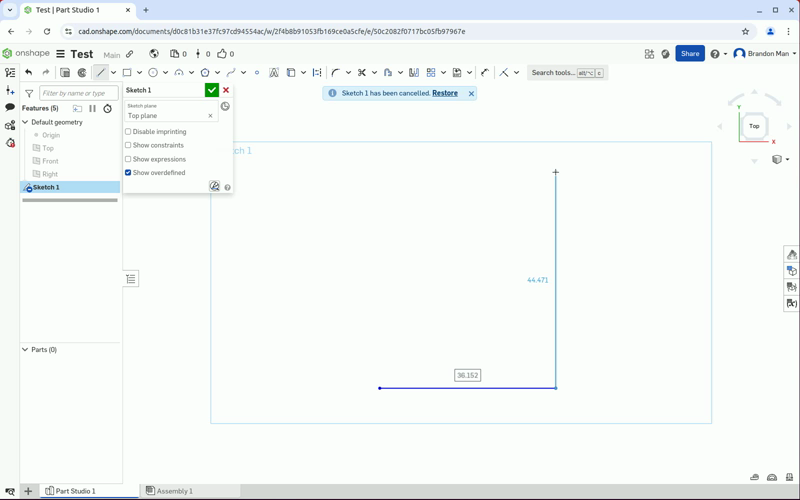
click(555, 171)
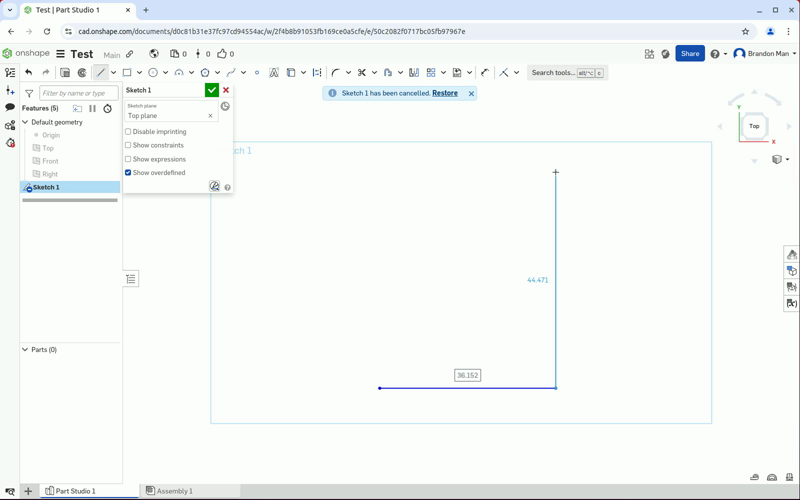
key_up(shift)
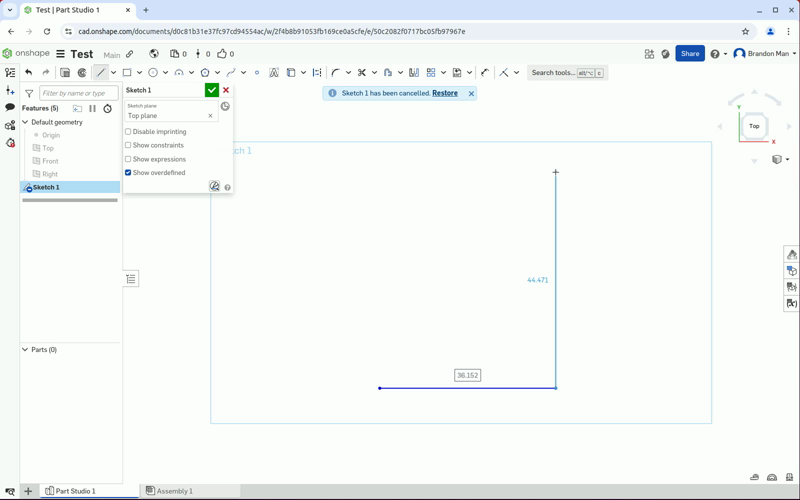
key_down(shift)
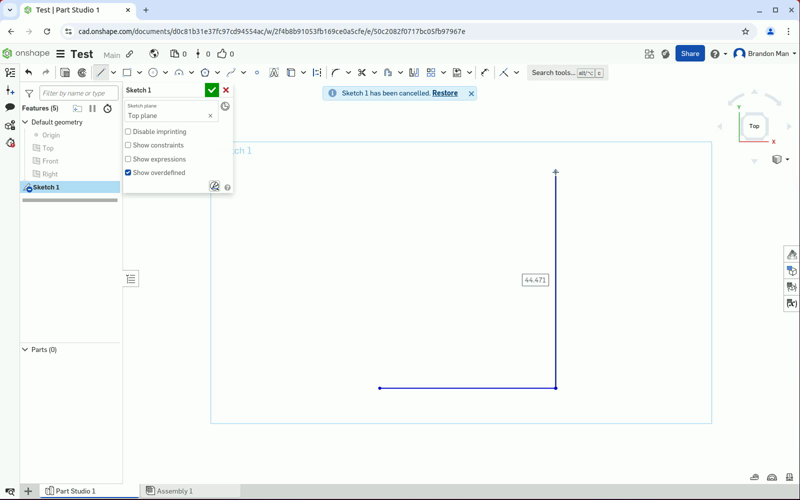
mouse_move(379, 171)
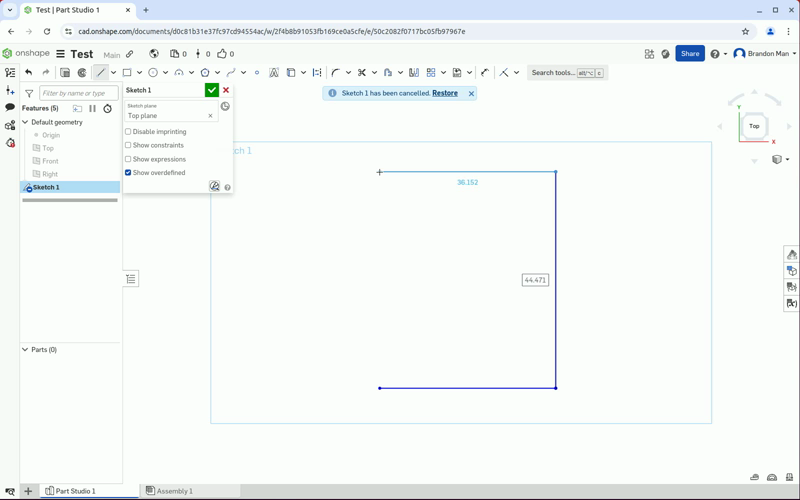
click(379, 171)
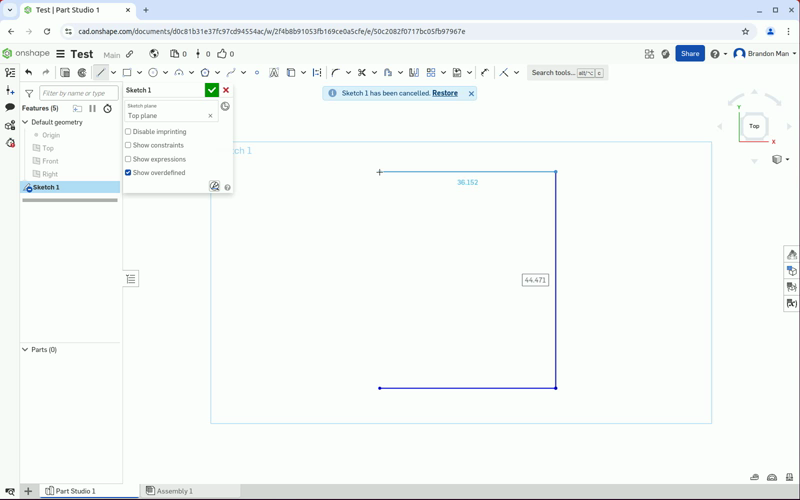
key_up(shift)
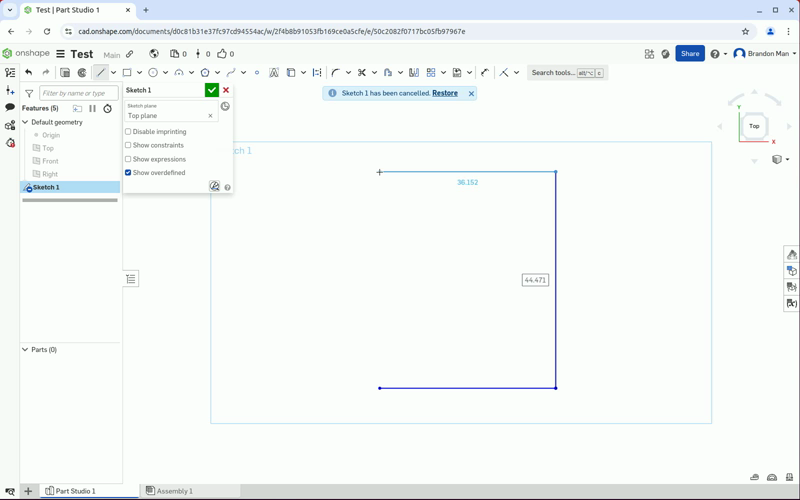
key_down(shift)
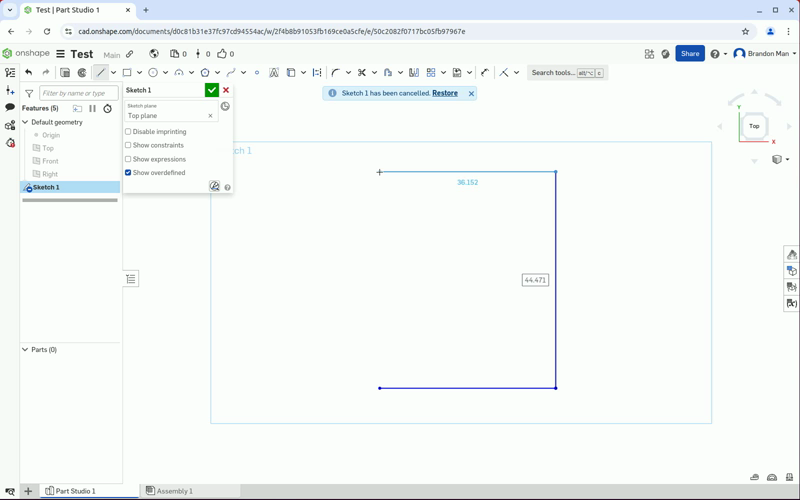
mouse_move(379, 388)
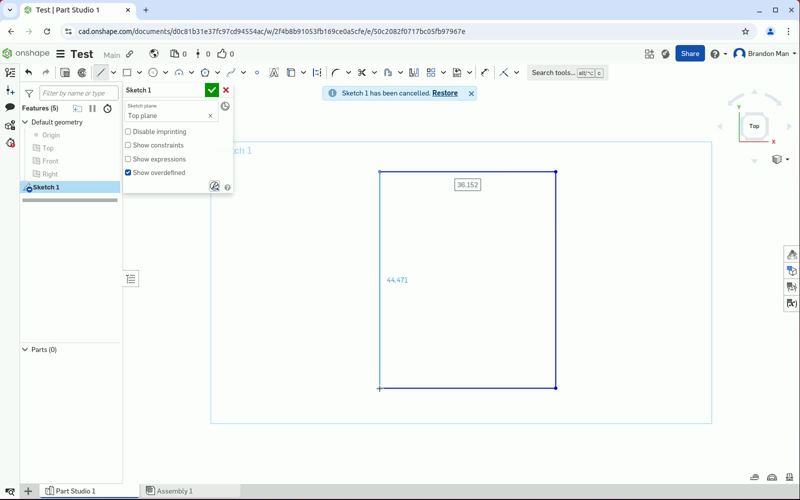
key_up(shift)
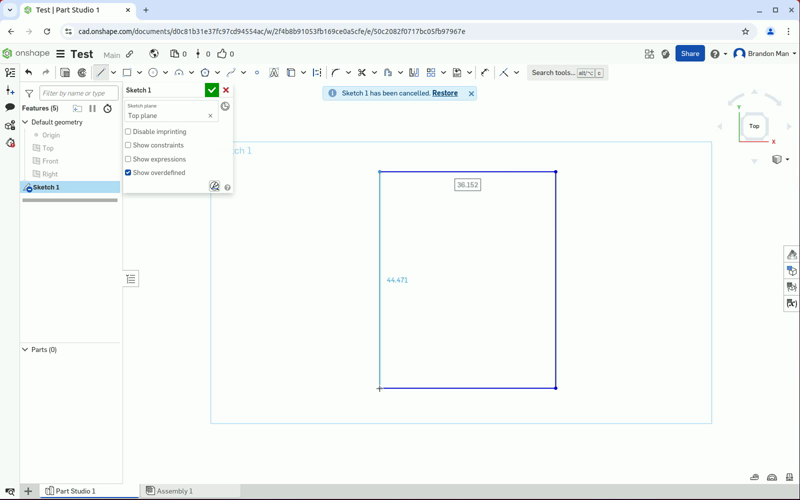
click(379, 388)
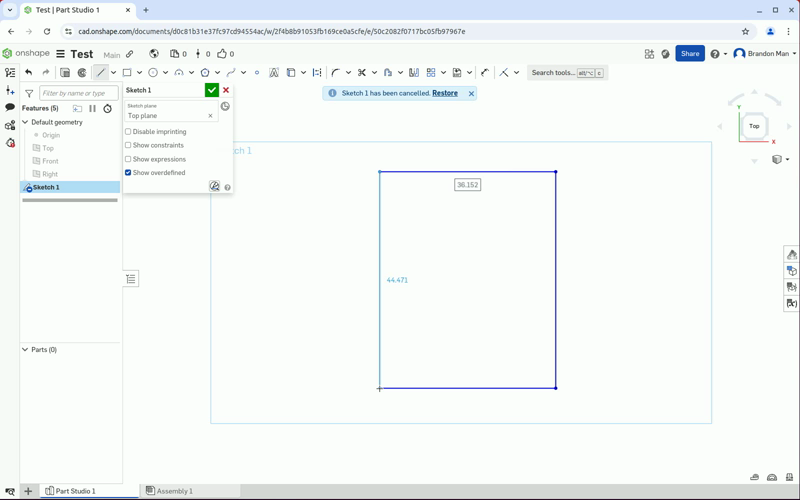
key(esc)
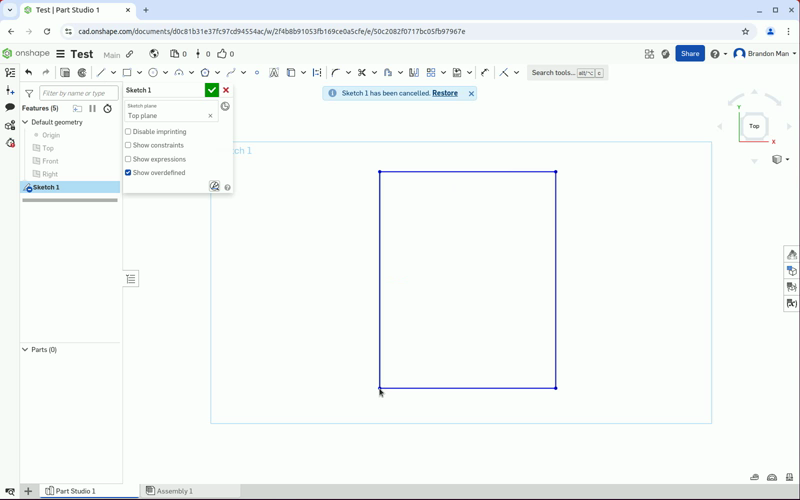
mouse_move(445, 334)
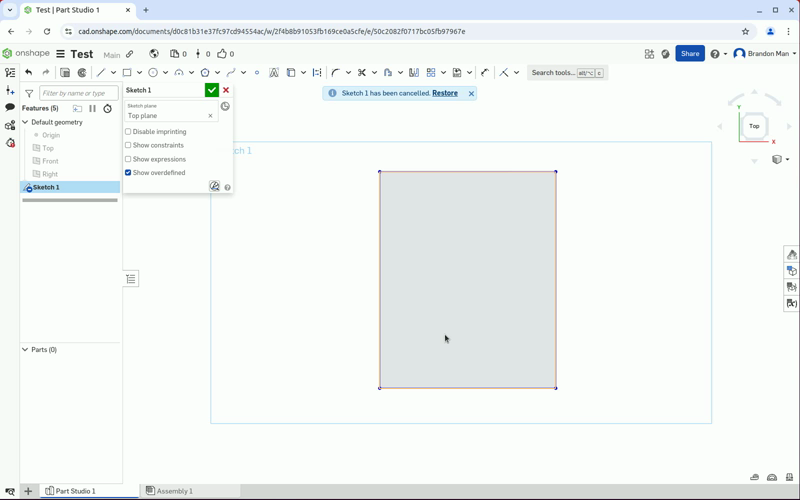
click(445, 334)
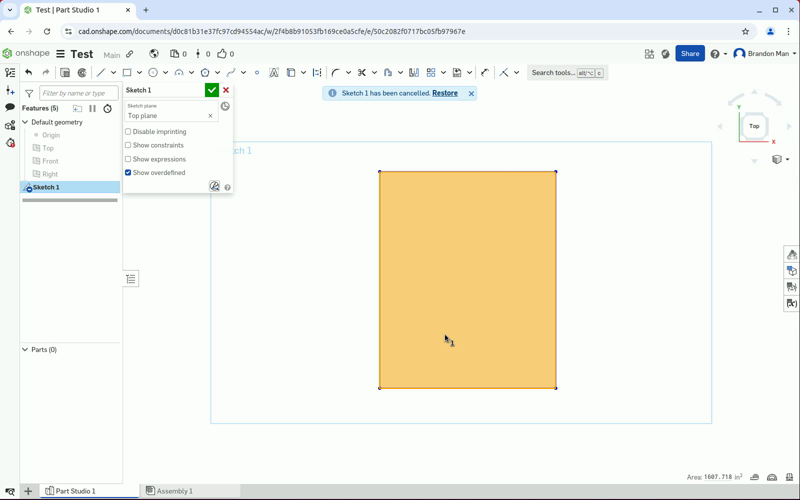
mouse_move(73, 352)
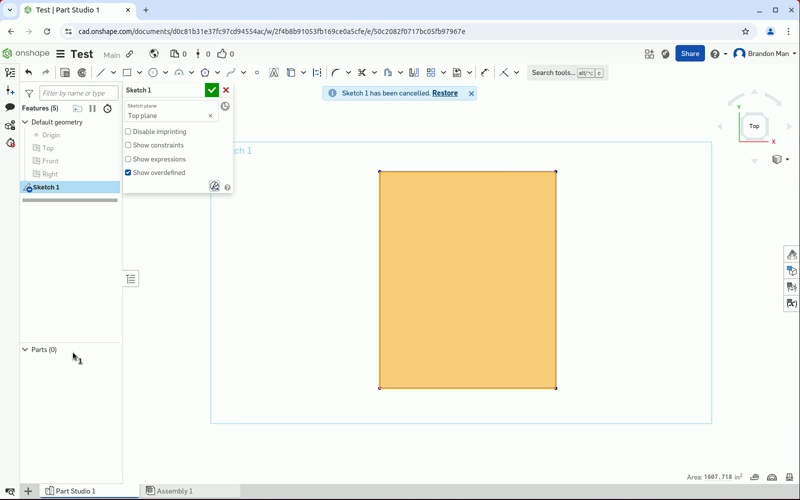
key(shift+y)
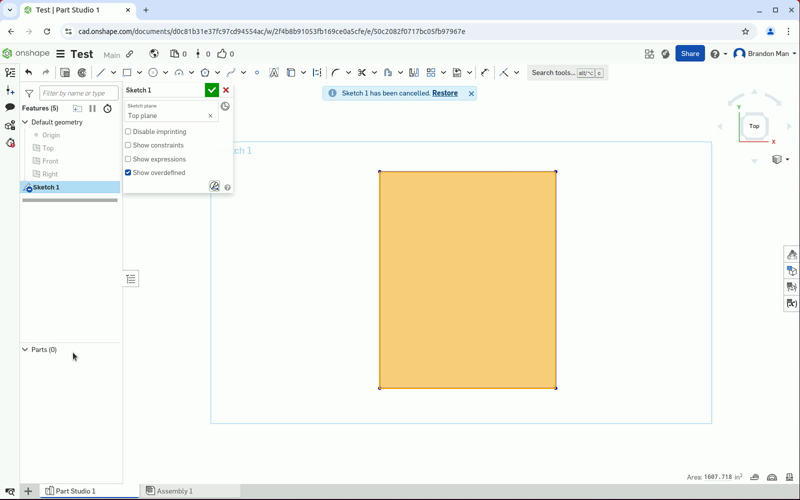
key(shift+e)
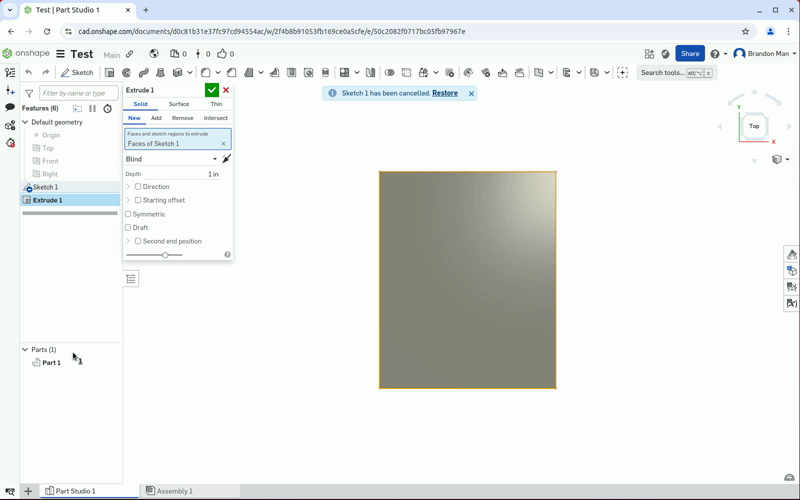
mouse_move(143, 106)
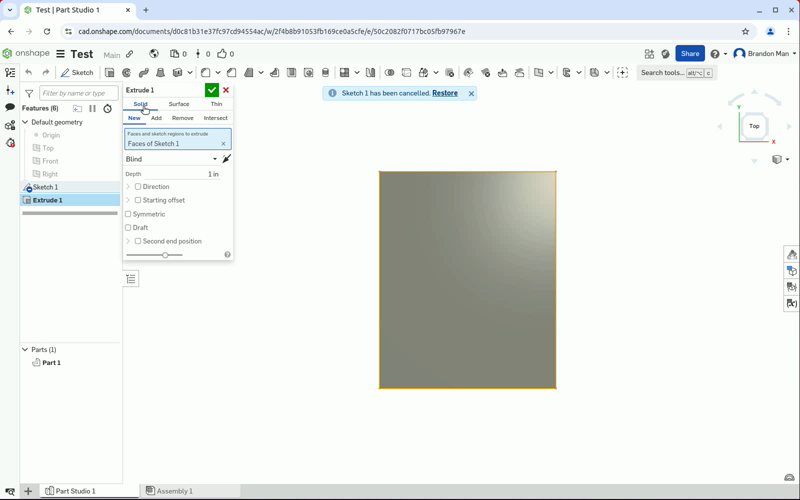
click(143, 106)
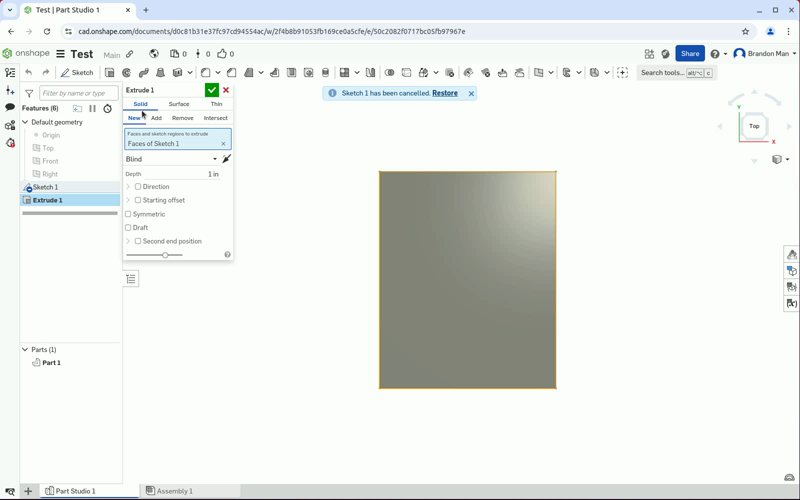
mouse_move(137, 120)
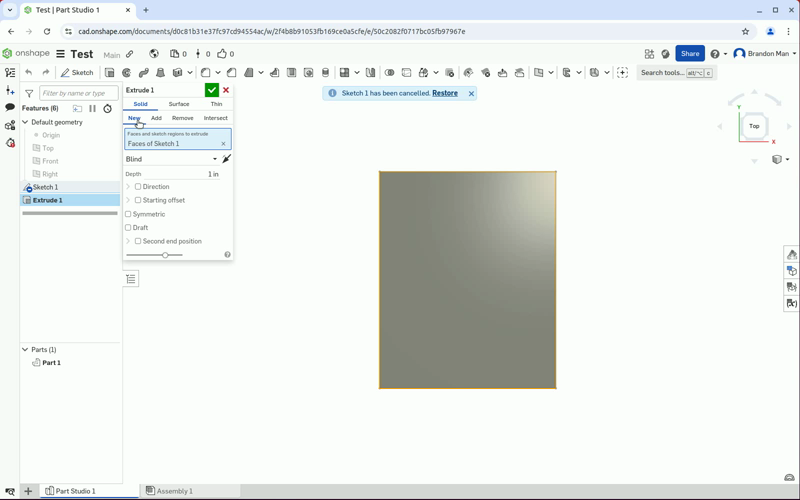
click(137, 120)
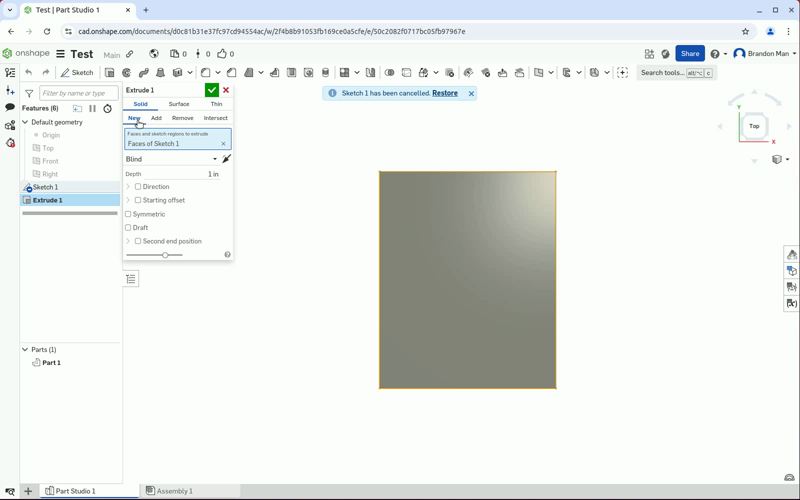
key(tab, 4)
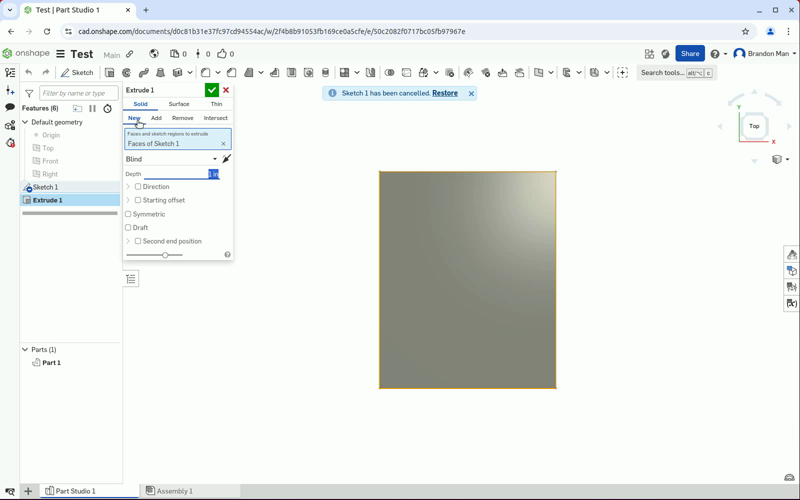
text(11.554)
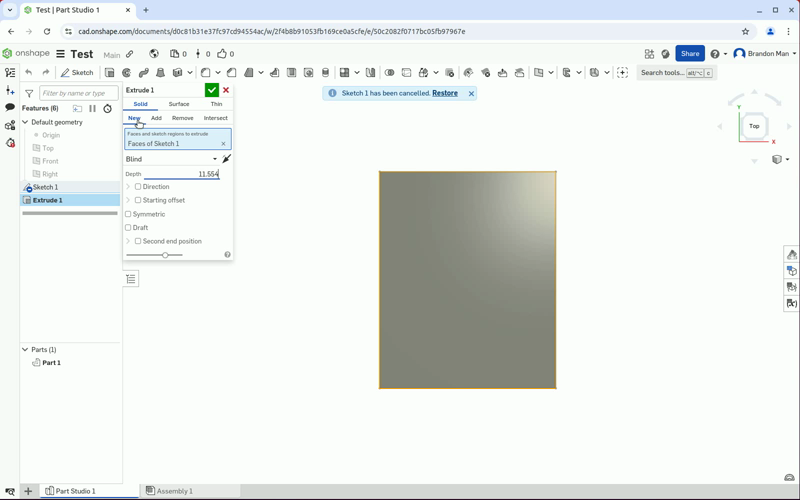
key(enter)
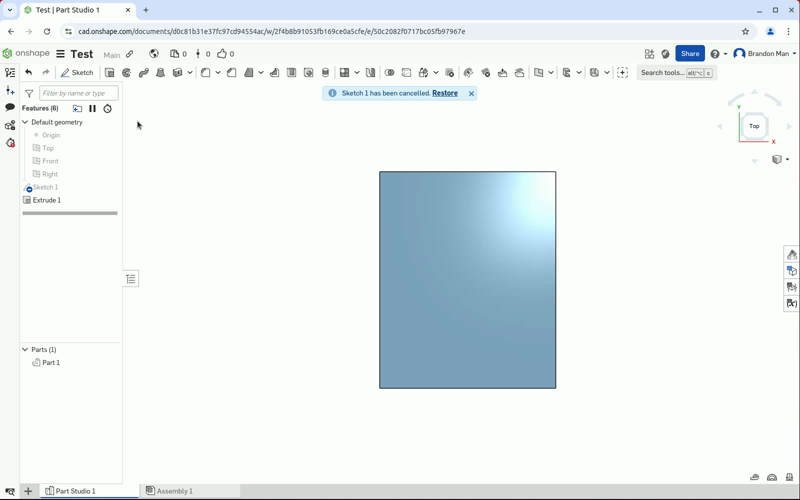
key(shift+h)
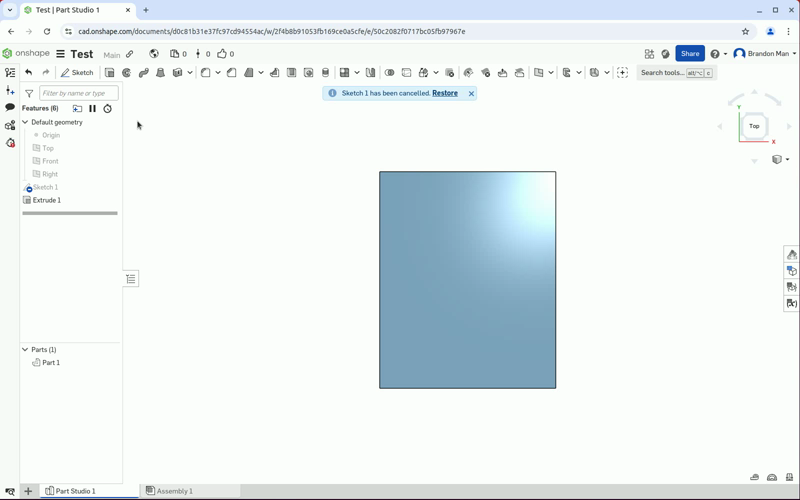
key(shift+h)
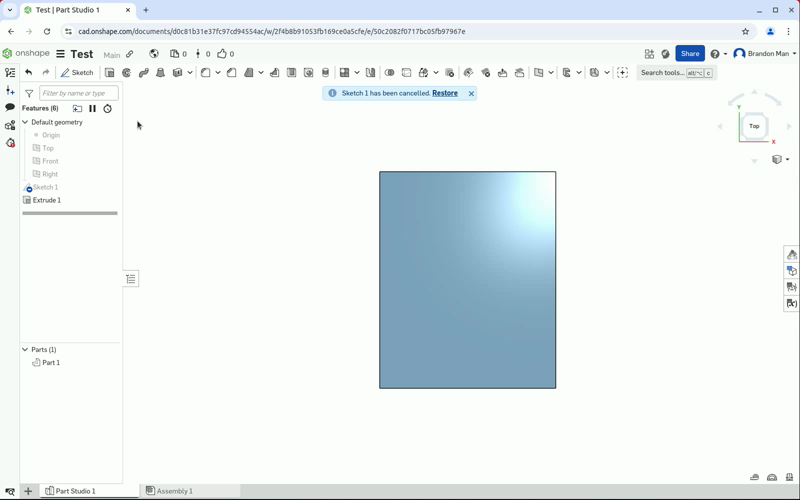
mouse_move(73, 189)
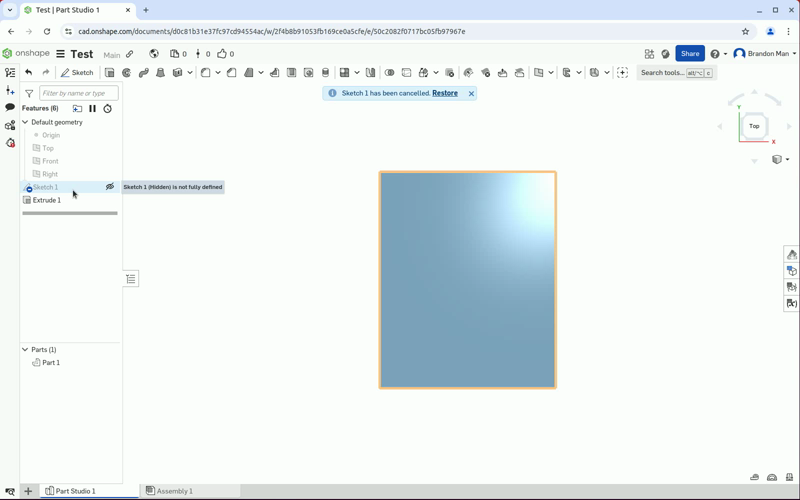
click(73, 189)
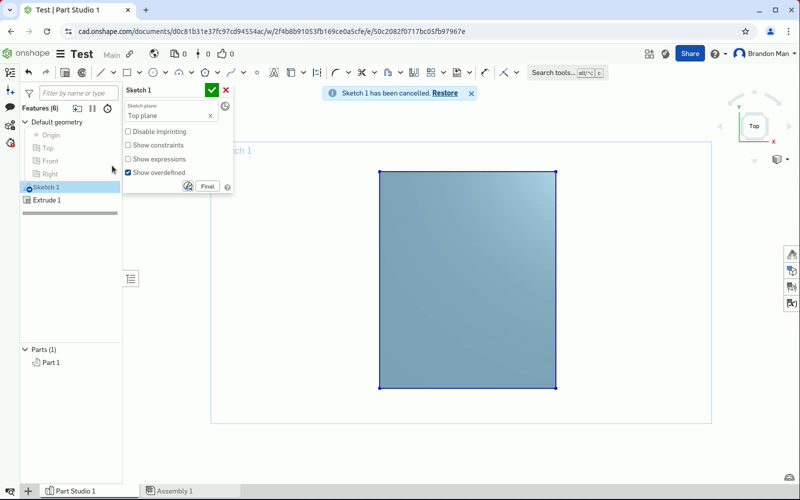
mouse_move(229, 92)
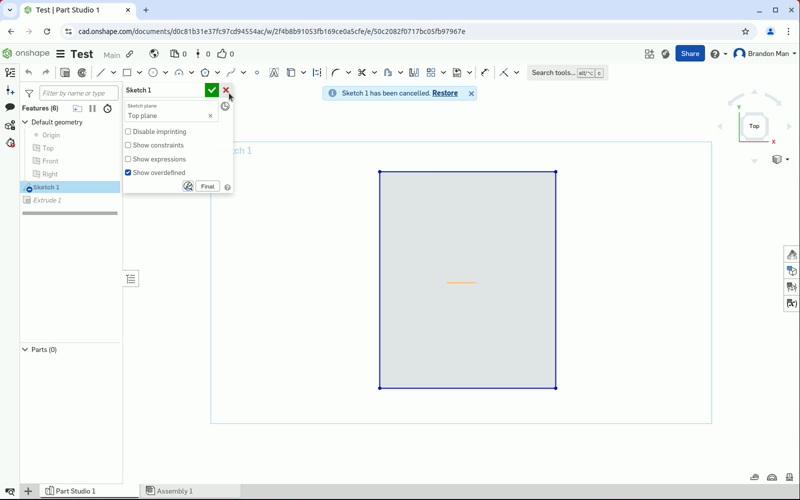
click(229, 92)
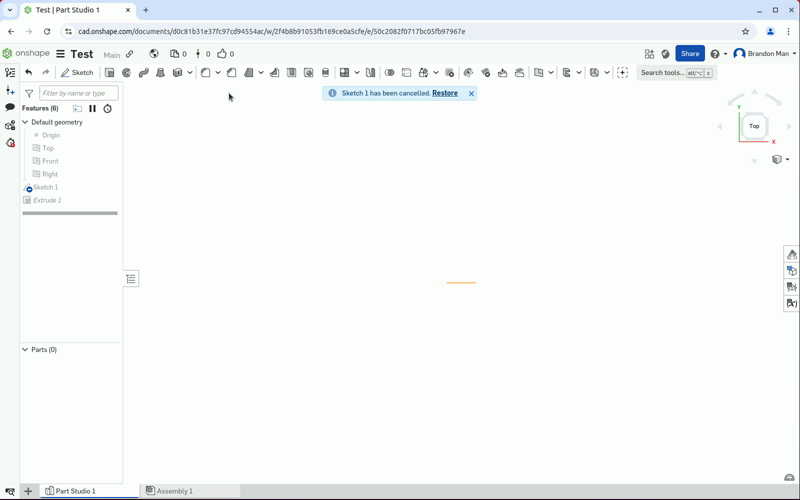
mouse_move(73, 352)
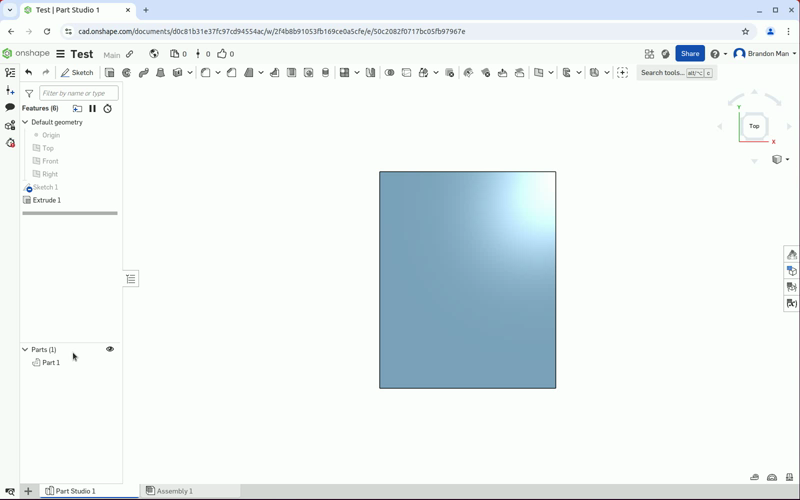
key(y)
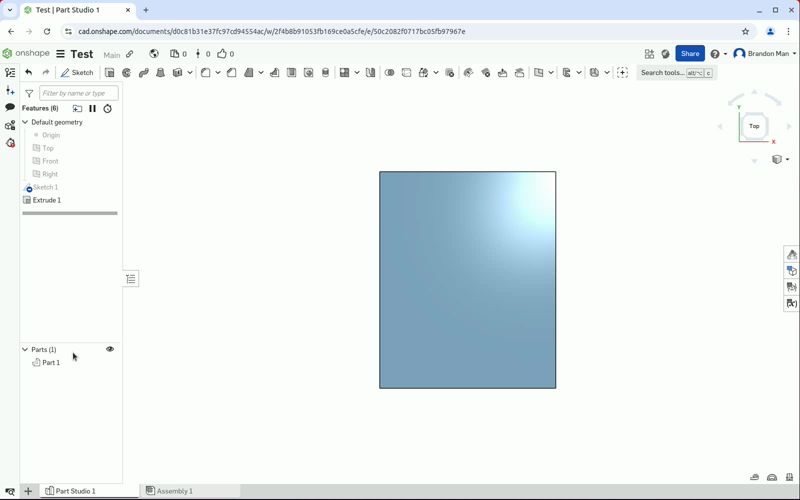
key(shift+p)
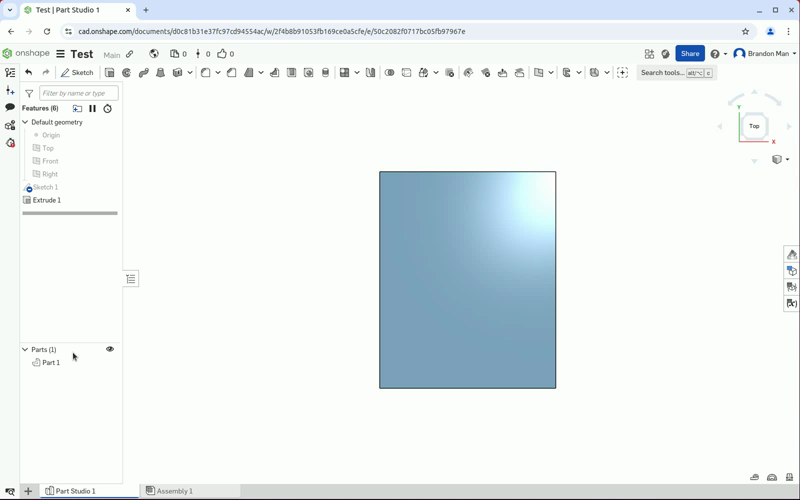
key(space)
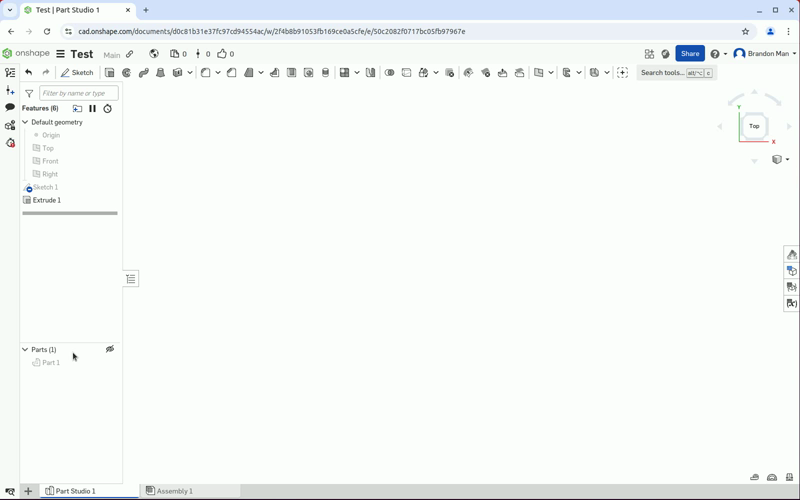
key_down(shift)
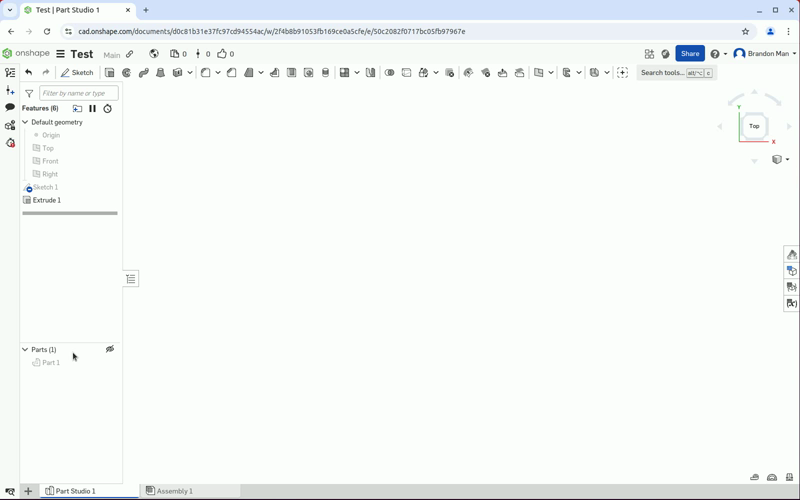
key(up)
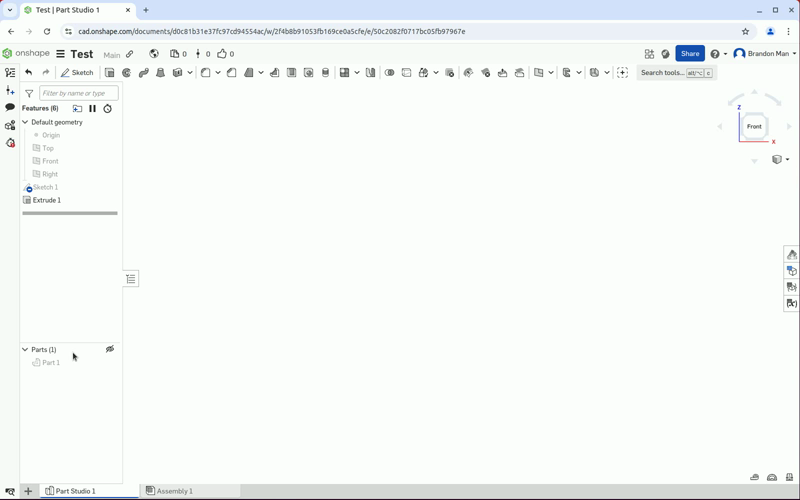
key_up(shift)
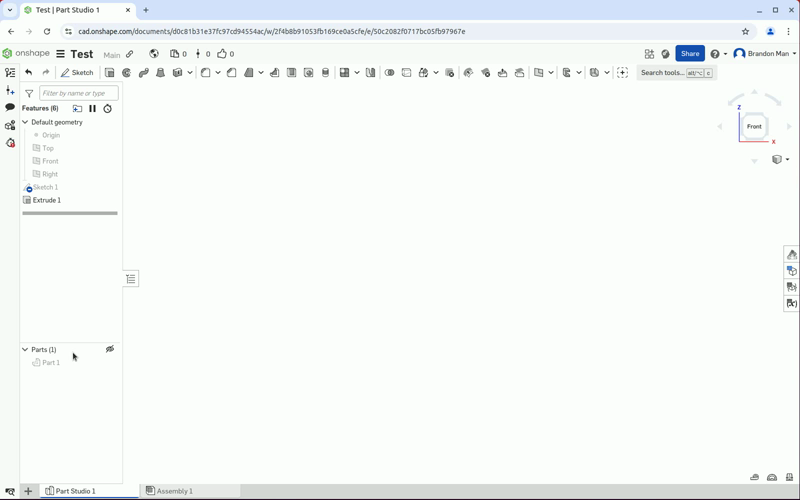
mouse_move(73, 352)
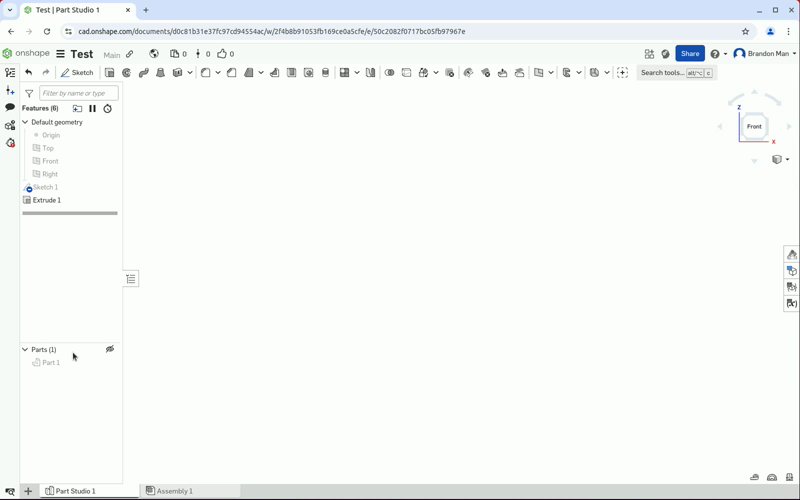
key(shift+y)
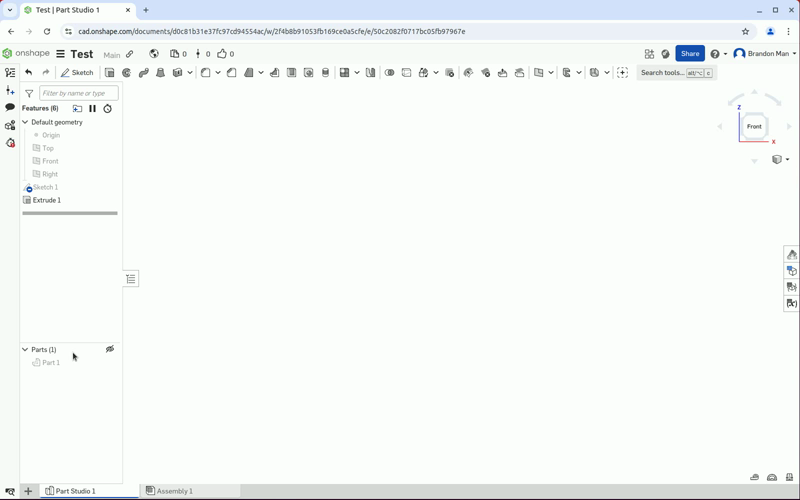
key(shift+s)
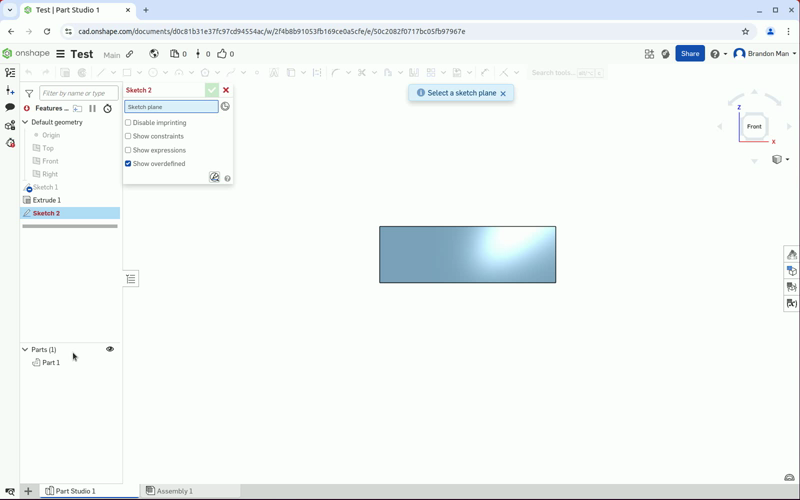
mouse_move(73, 163)
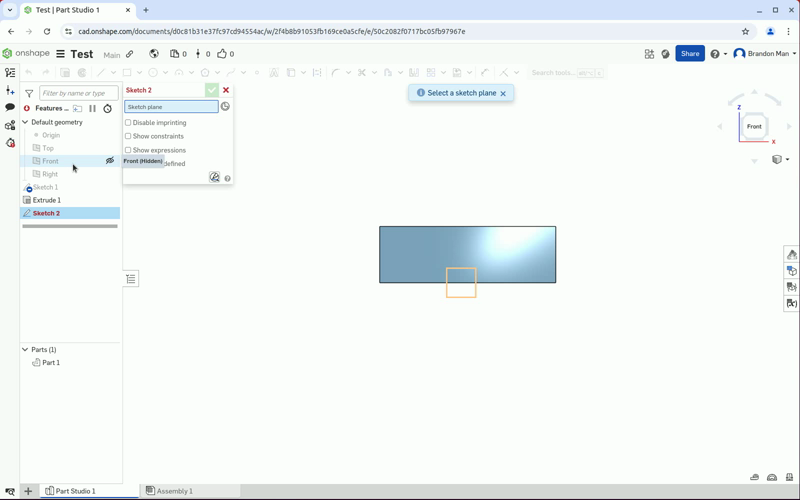
click(73, 163)
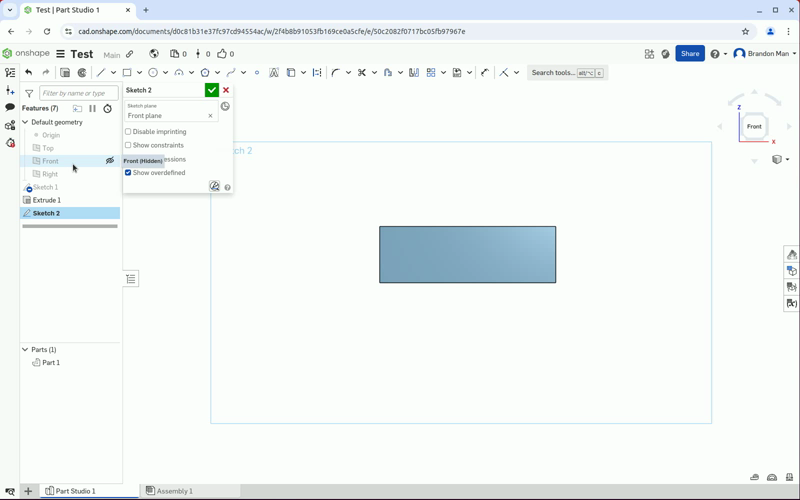
mouse_move(73, 352)
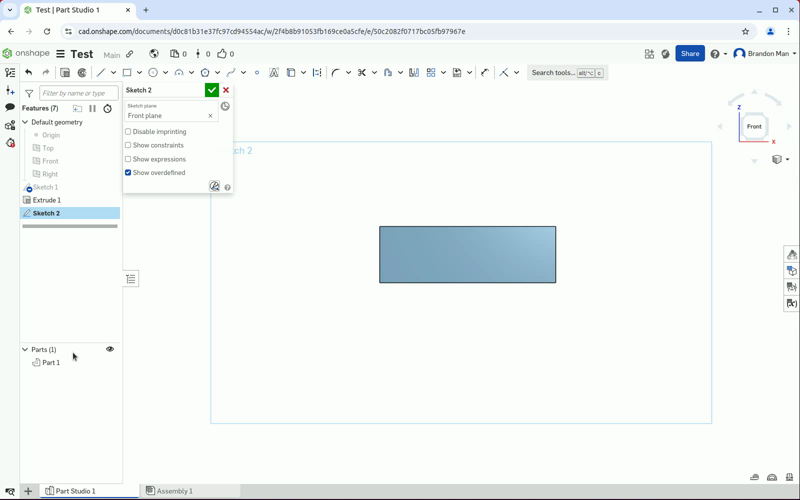
key(y)
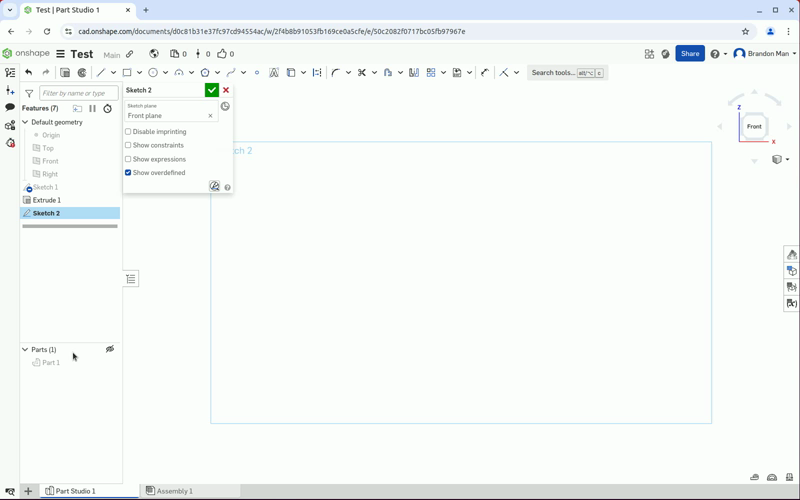
key(a)
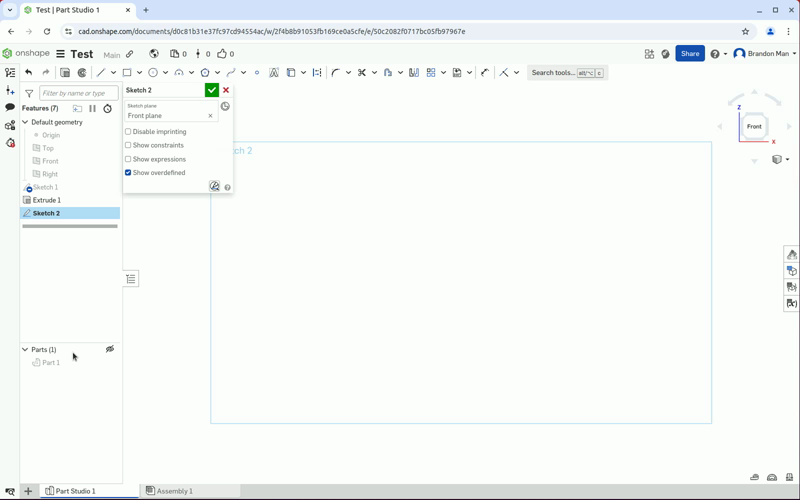
key_down(shift)
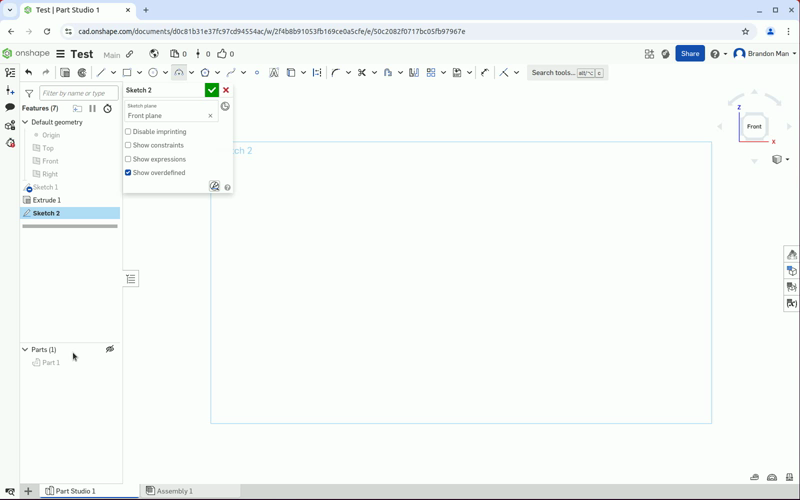
mouse_move(461, 332)
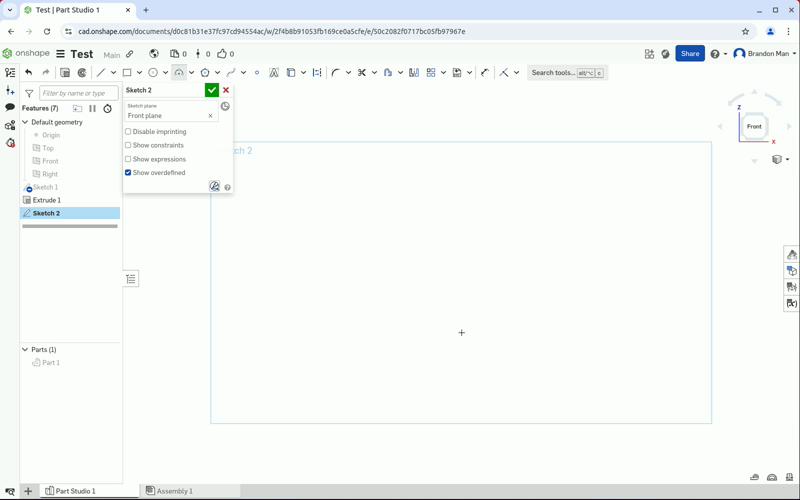
click(461, 332)
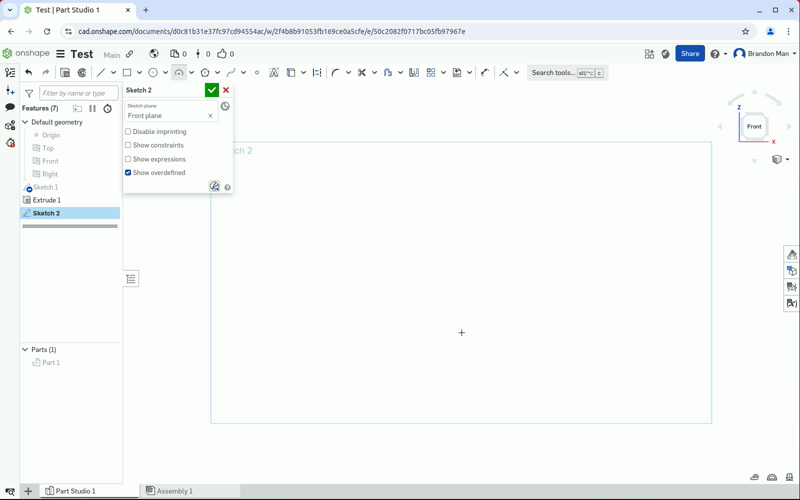
key_up(shift)
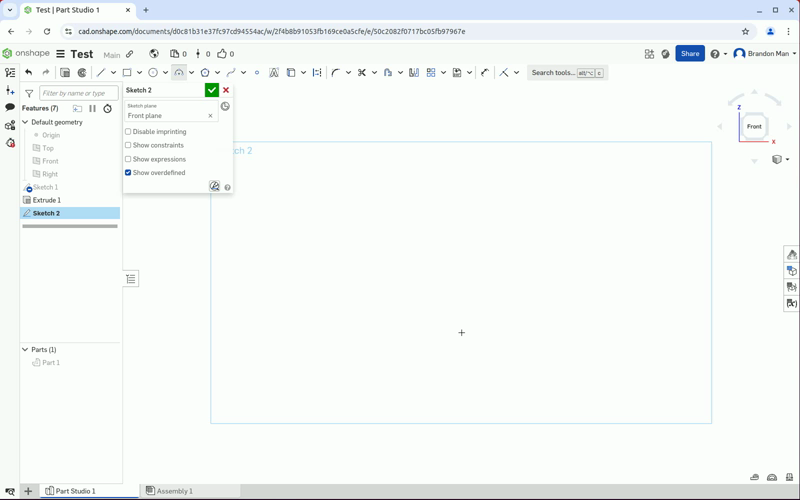
key_down(shift)
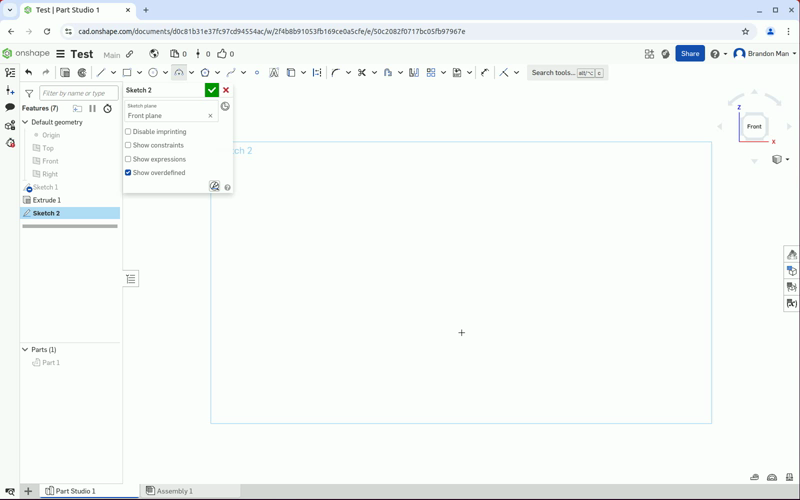
mouse_move(530, 276)
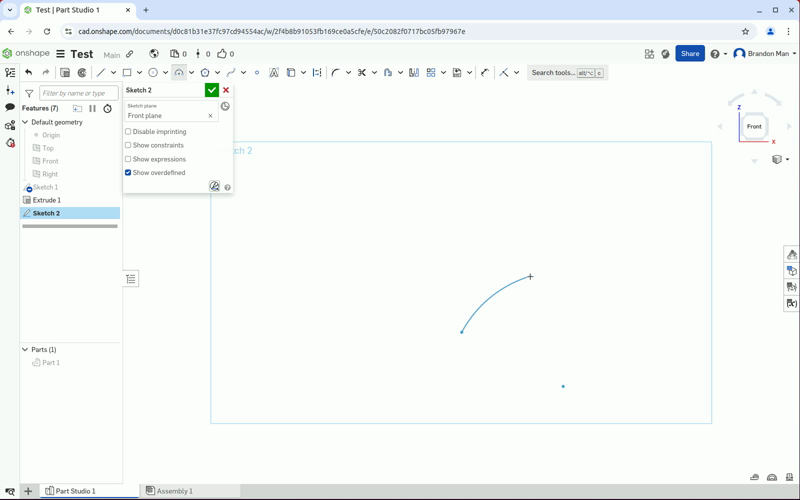
click(530, 276)
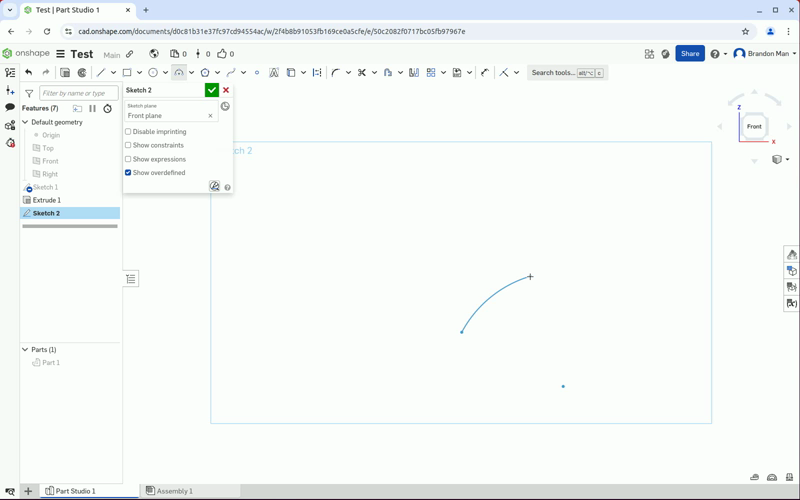
mouse_move(539, 357)
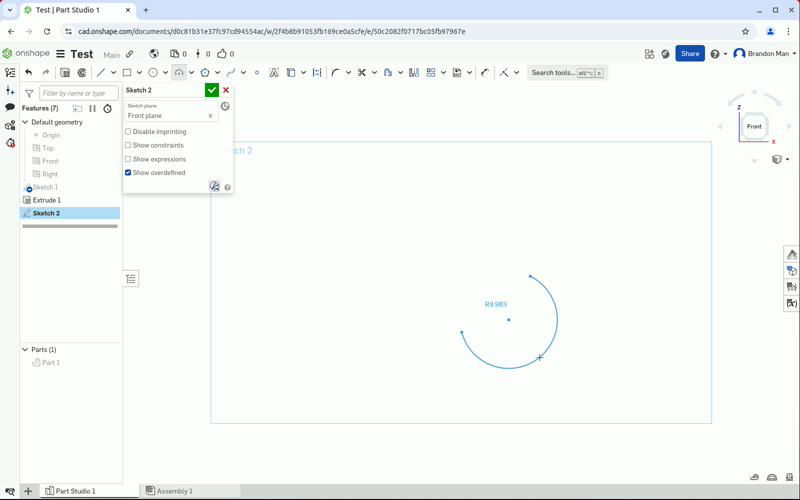
click(539, 357)
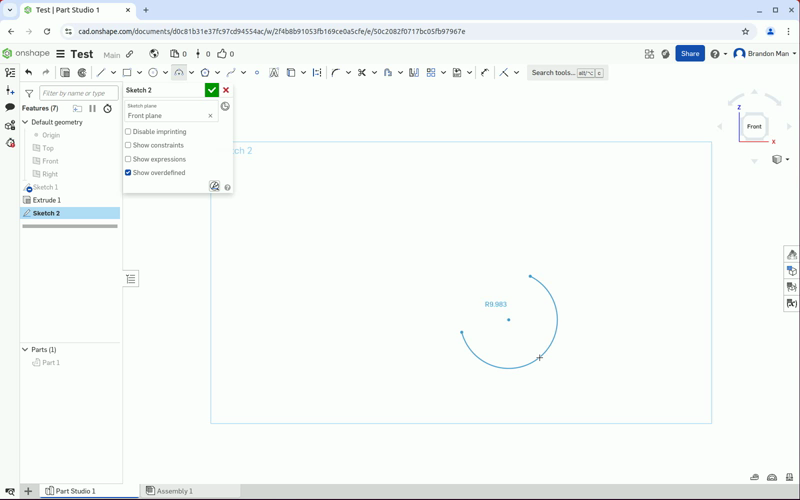
key_up(shift)
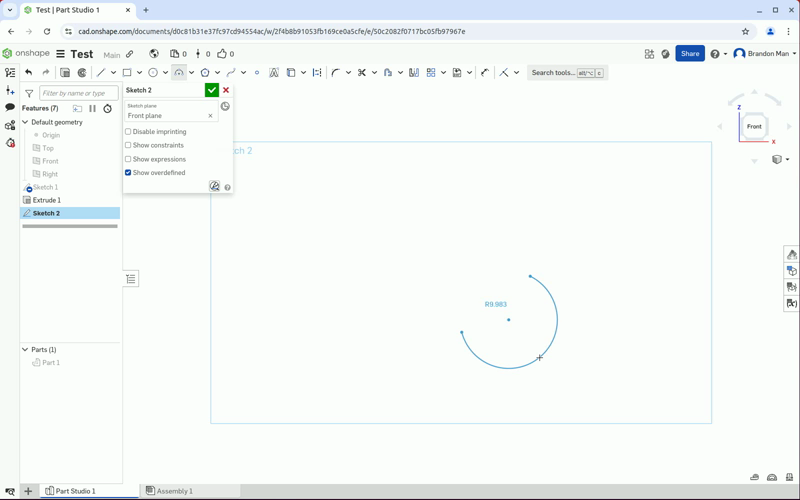
key(esc)
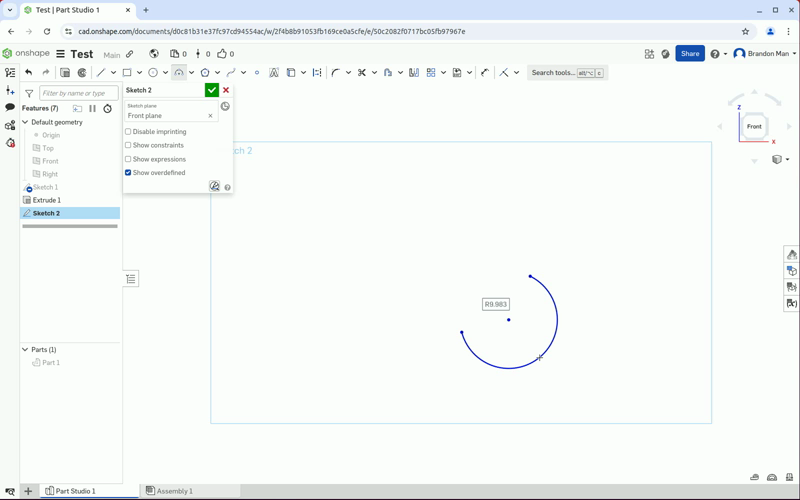
key(l)
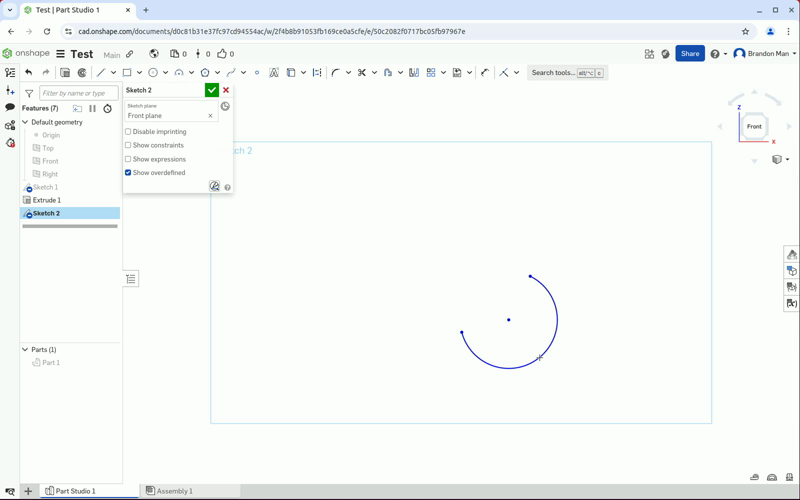
mouse_move(530, 276)
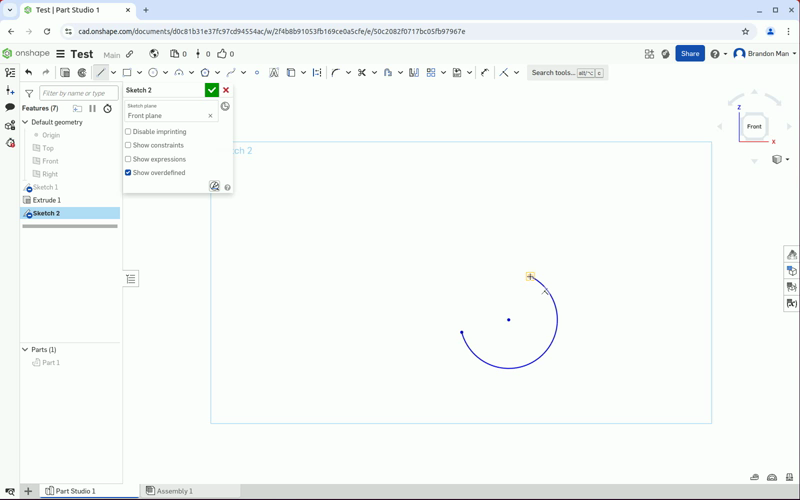
click(530, 276)
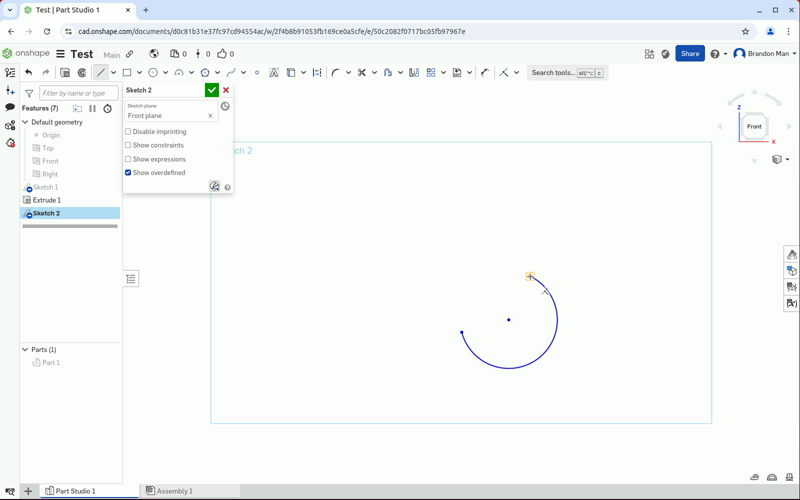
key_down(shift)
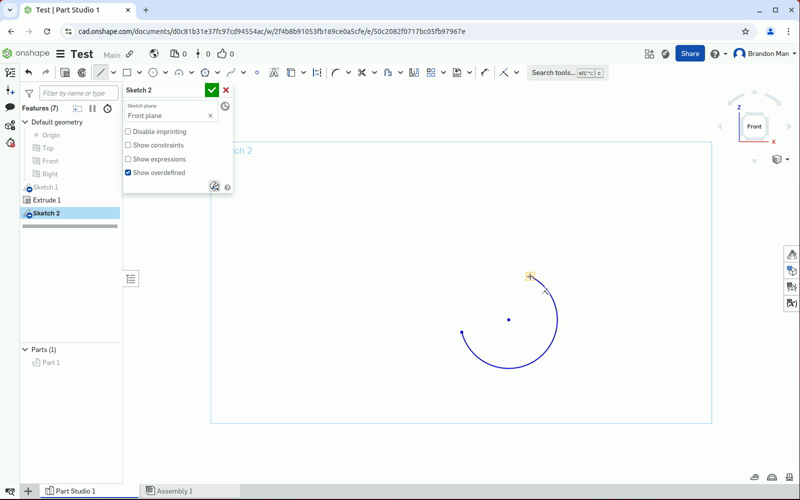
mouse_move(560, 276)
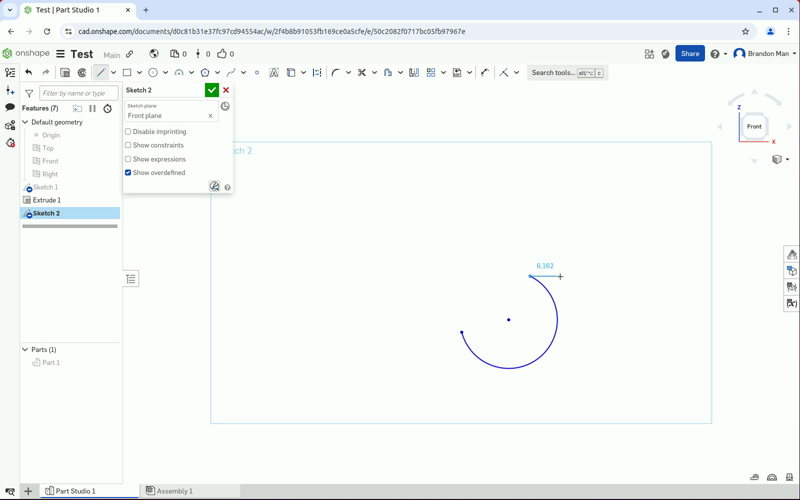
mouse_move(509, 319)
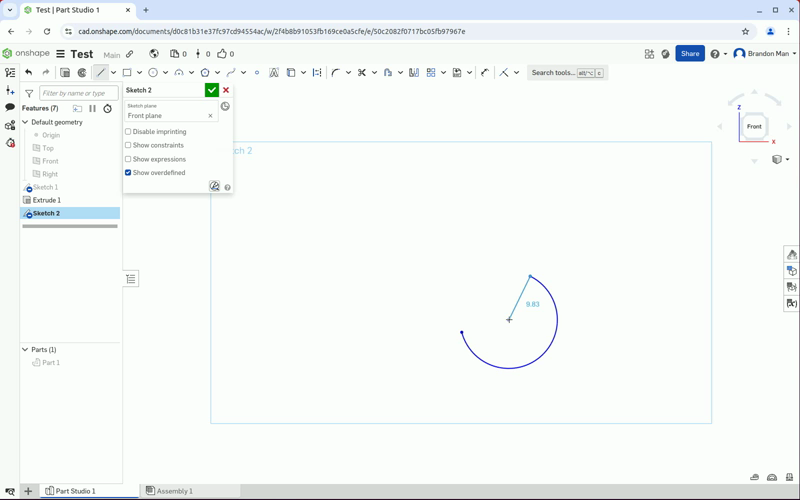
scroll(6)
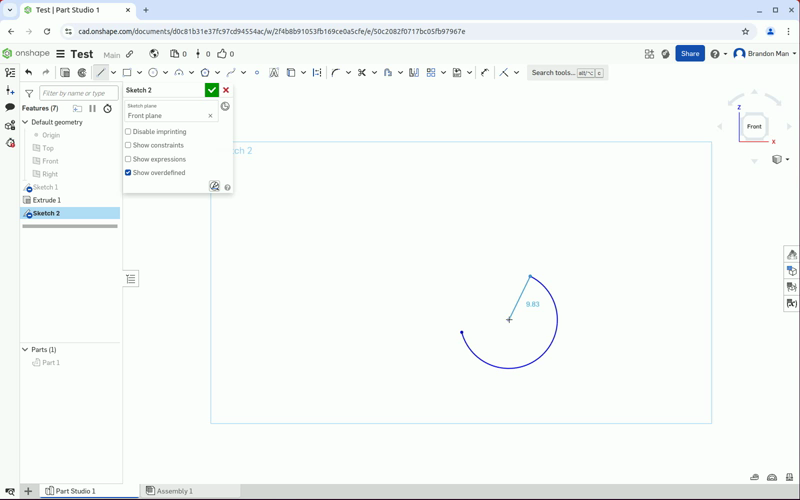
scroll(6)
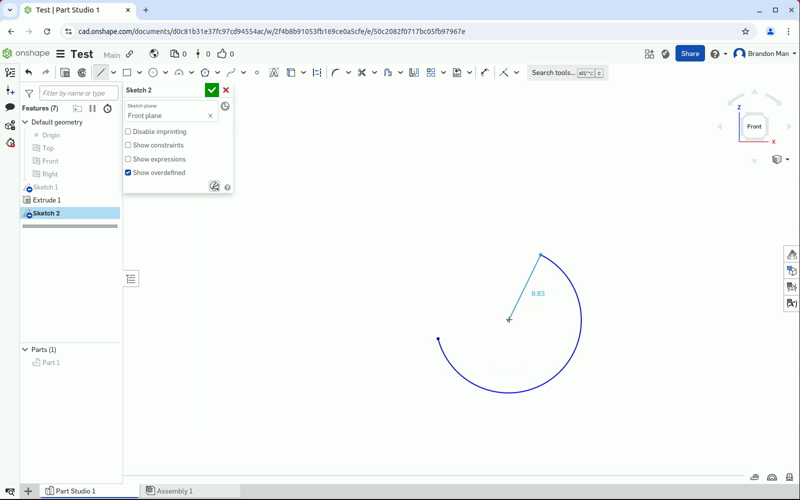
scroll(6)
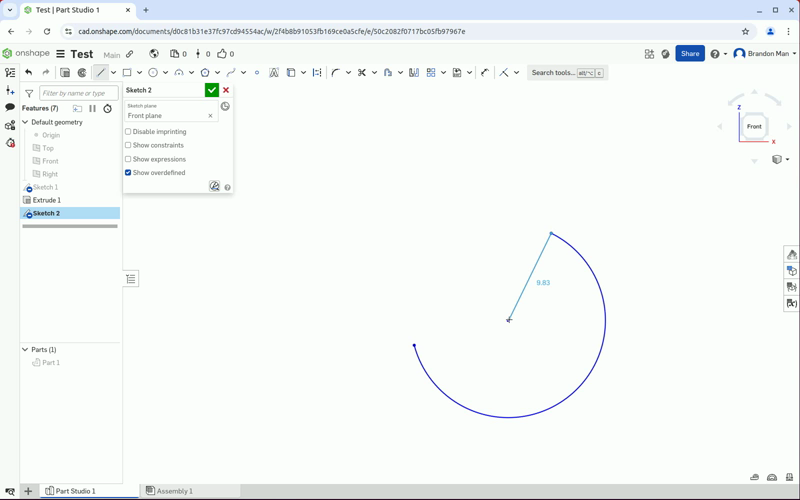
scroll(6)
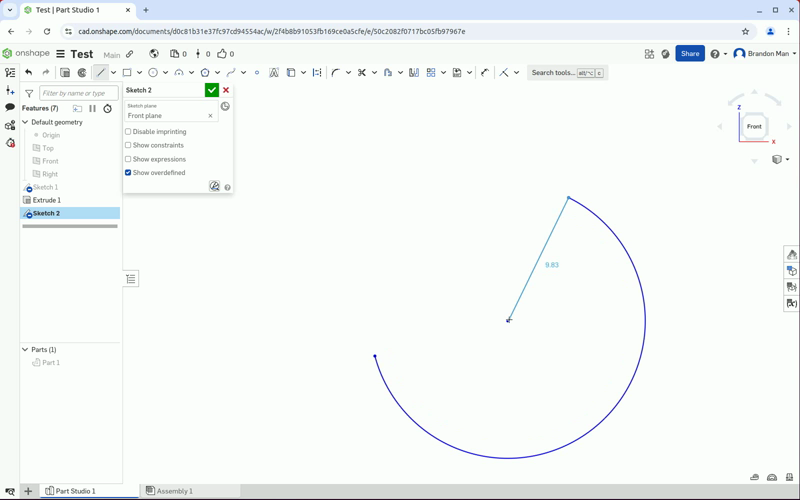
scroll(6)
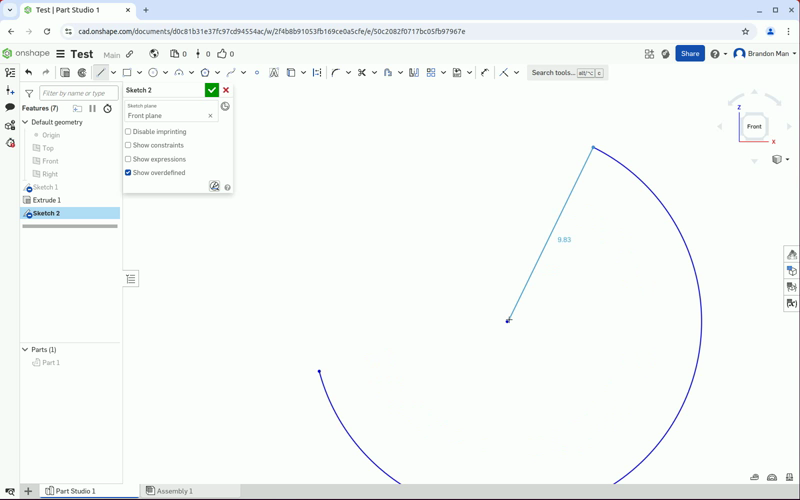
scroll(6)
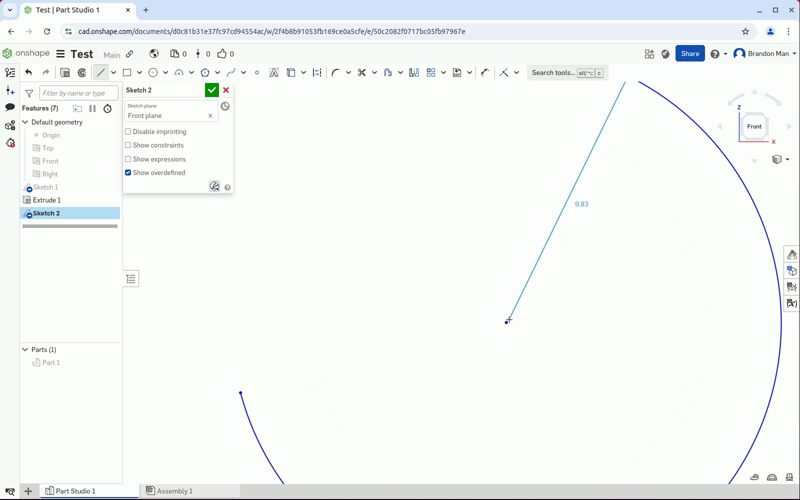
scroll(6)
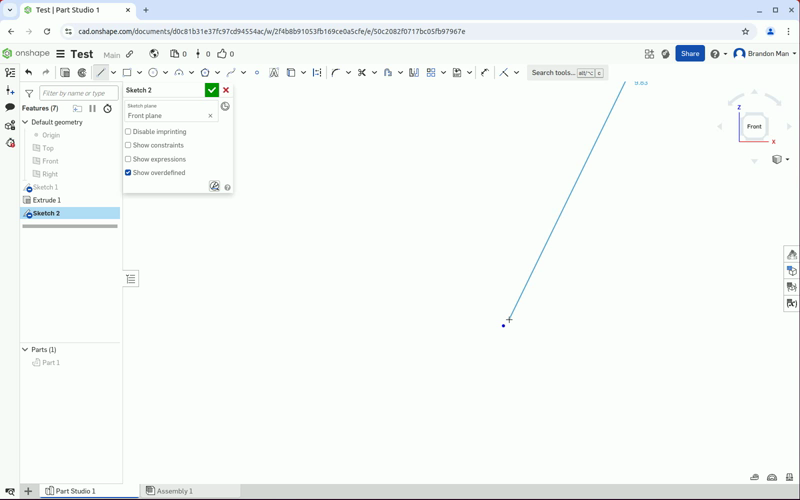
click(509, 319)
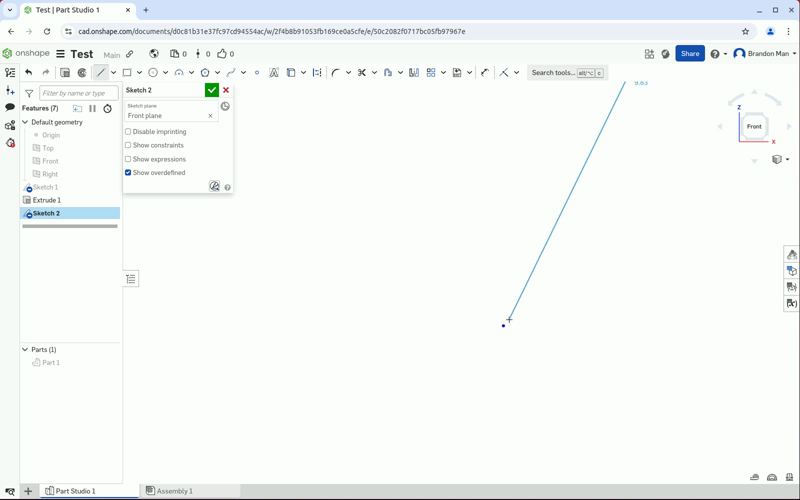
scroll(-6)
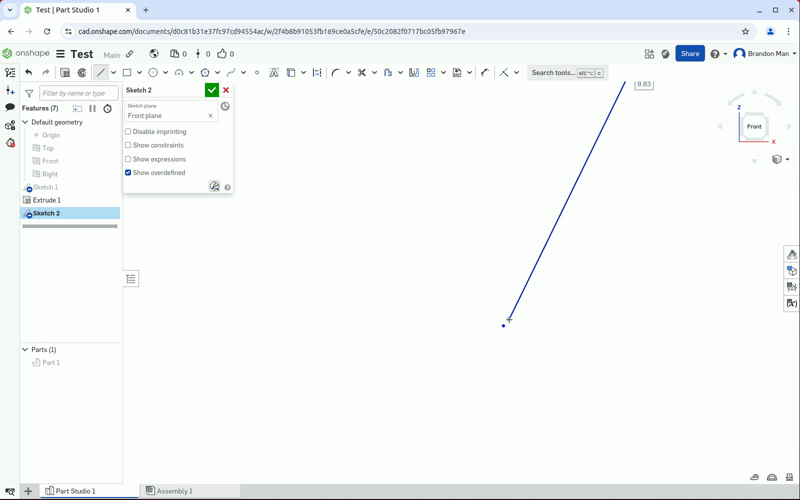
scroll(-6)
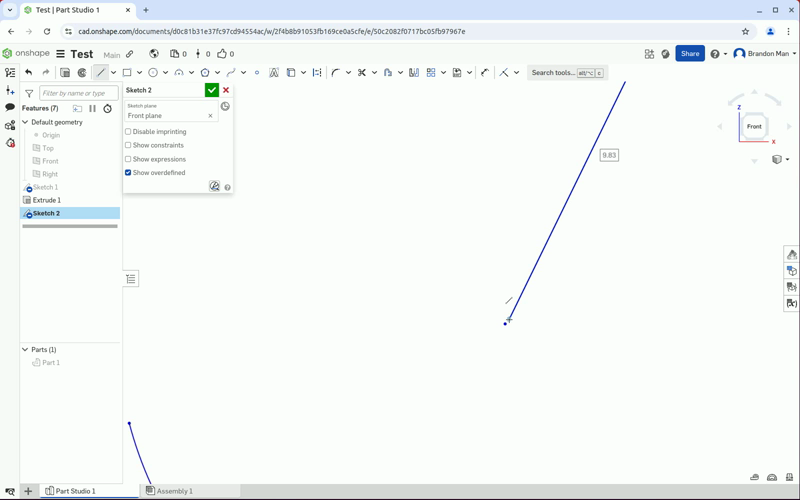
scroll(-6)
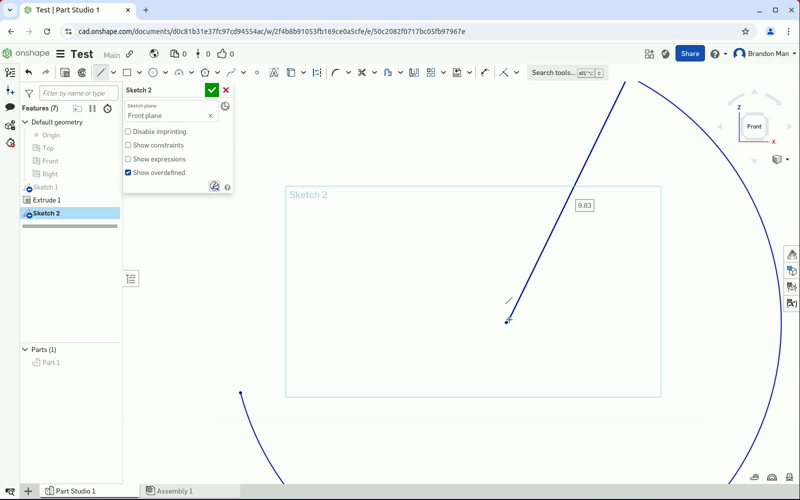
scroll(-6)
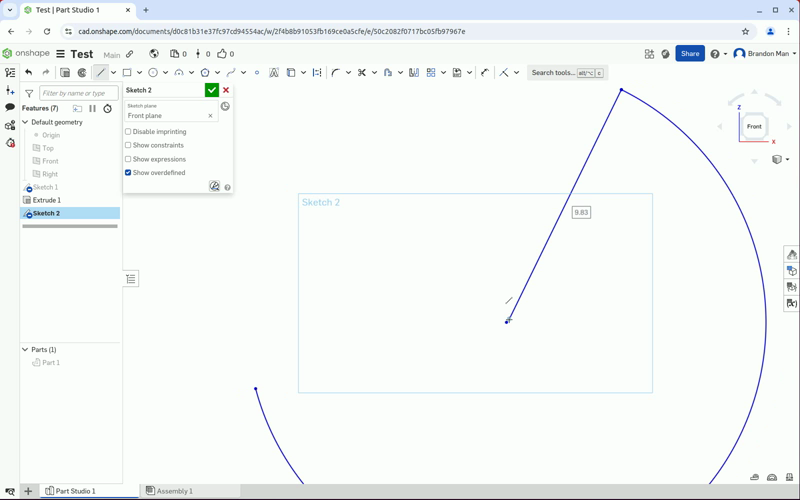
scroll(-6)
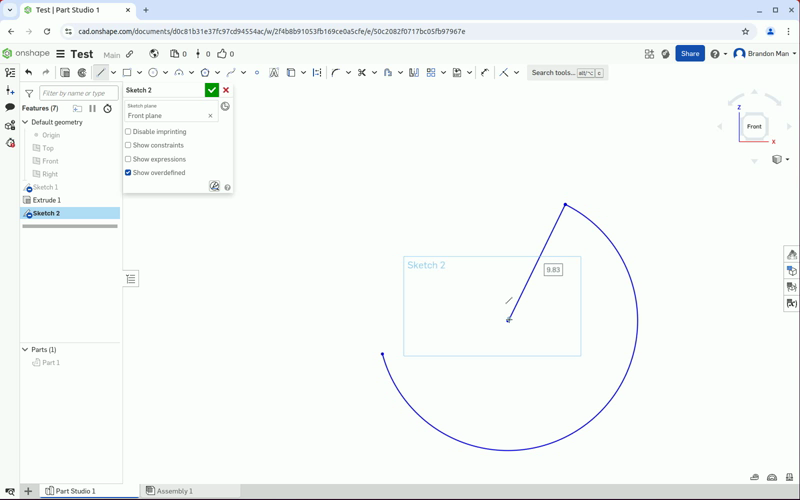
scroll(-6)
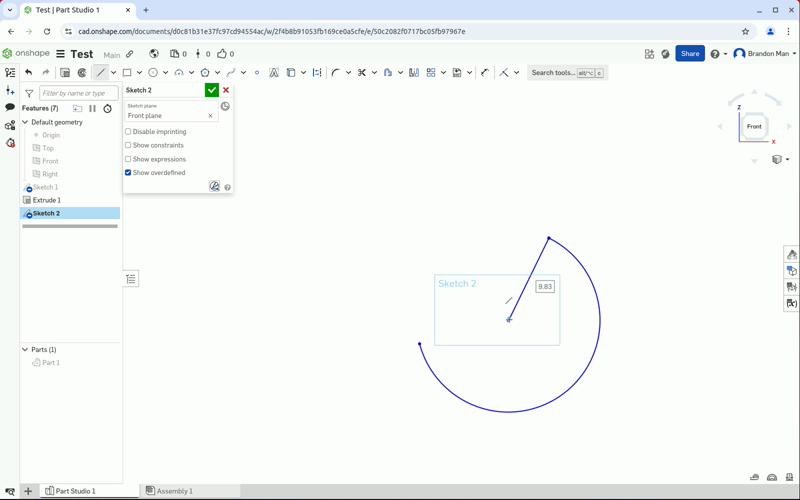
scroll(-6)
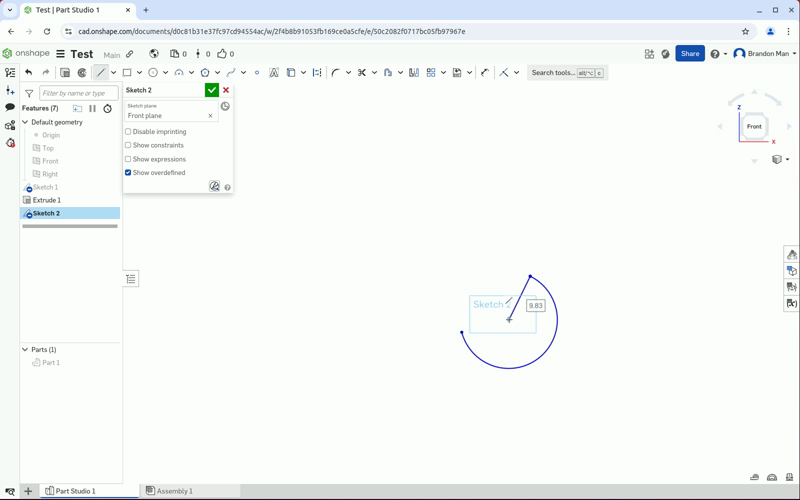
key_up(shift)
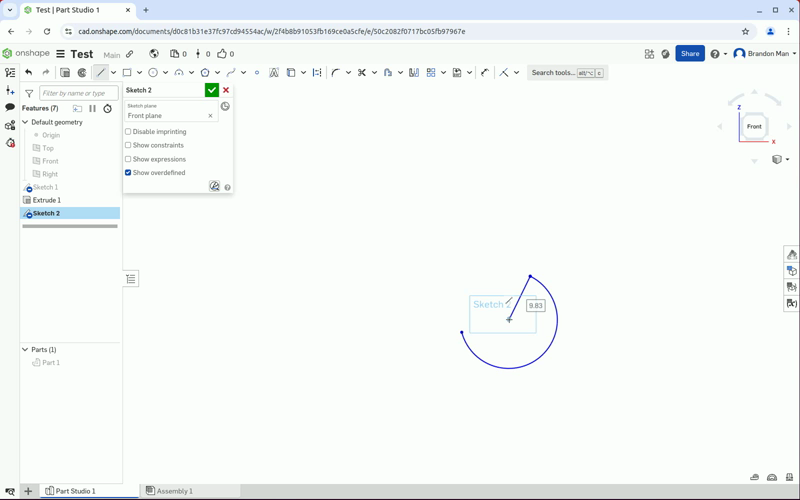
mouse_move(539, 319)
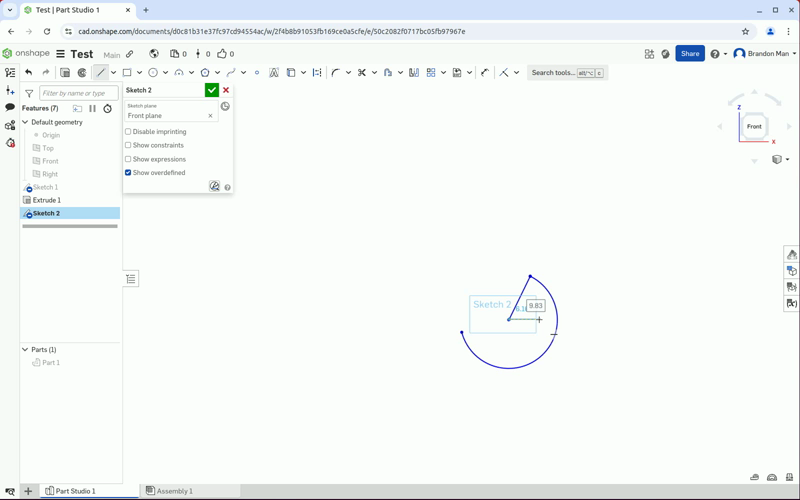
key_down(shift)
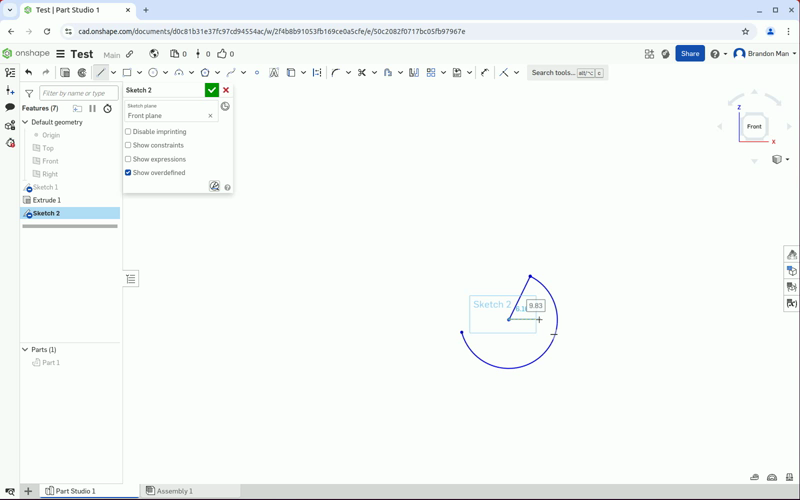
mouse_move(461, 332)
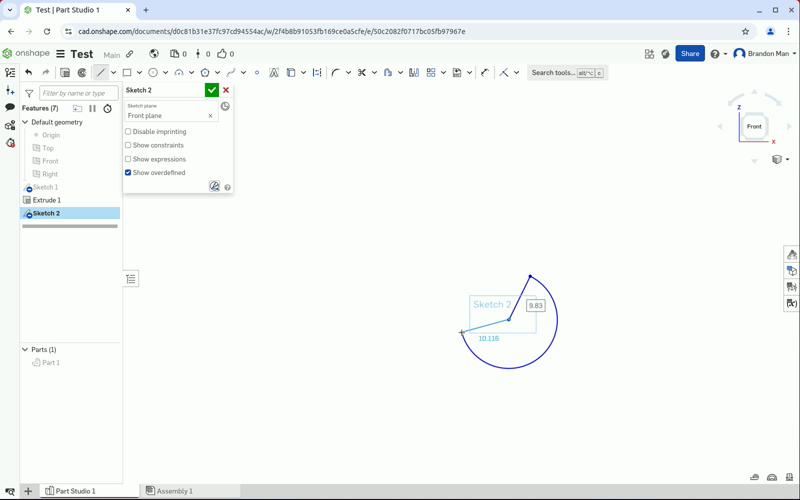
key_up(shift)
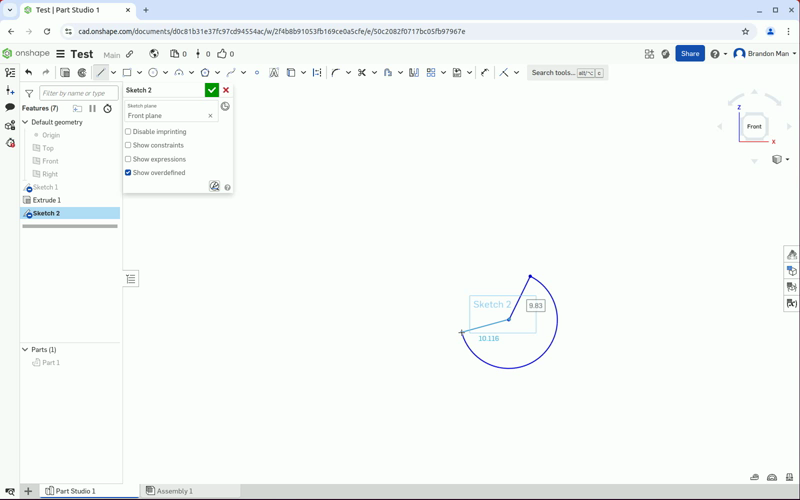
click(461, 332)
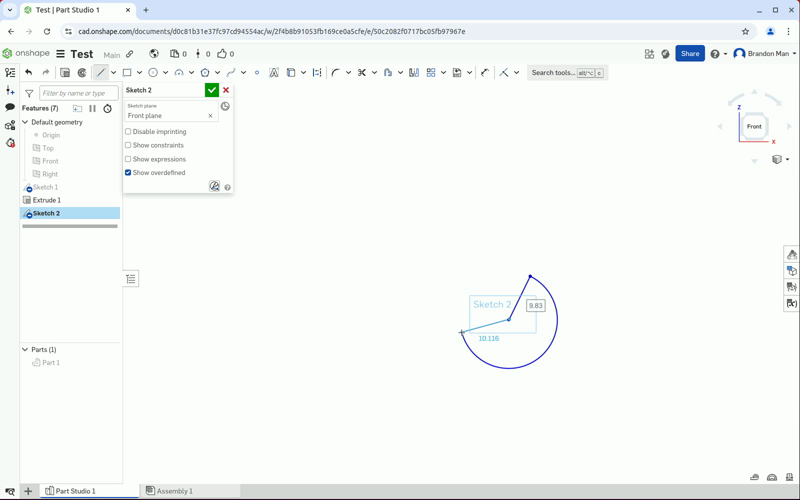
key(esc)
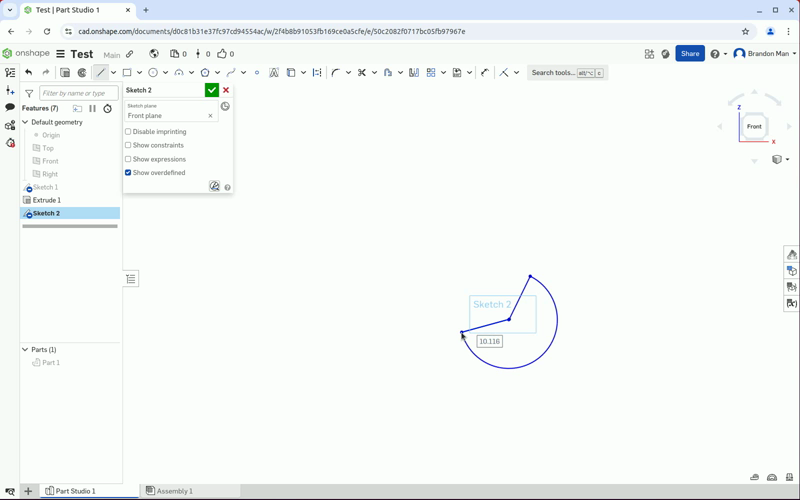
mouse_move(517, 338)
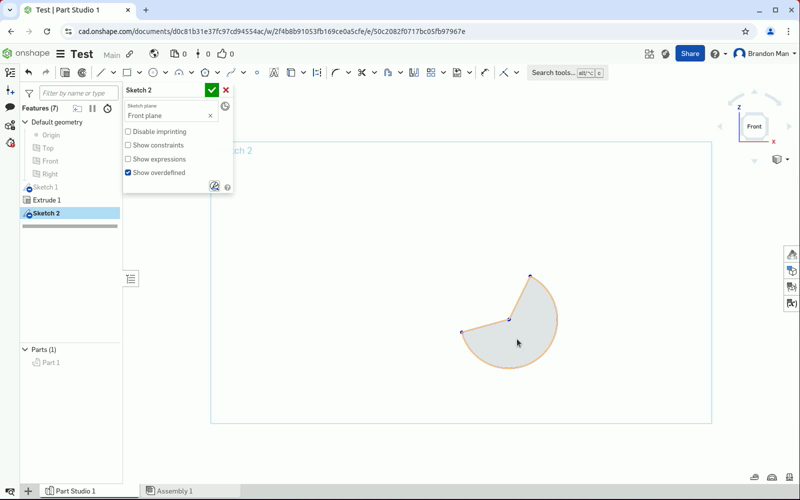
click(517, 338)
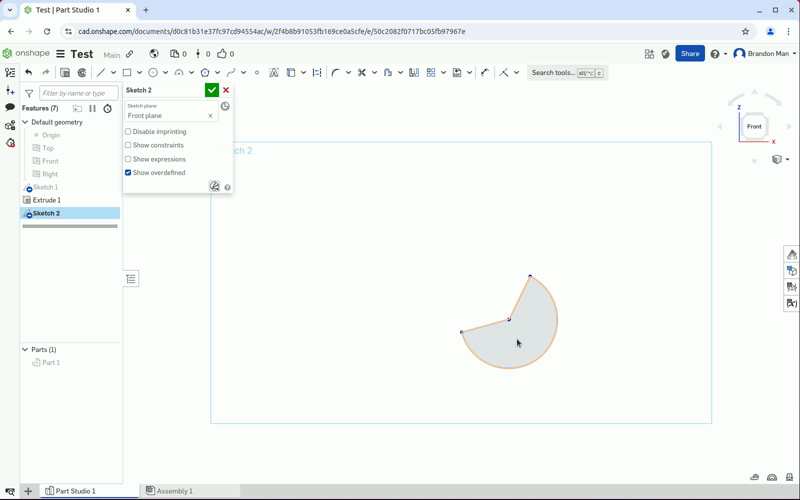
mouse_move(73, 352)
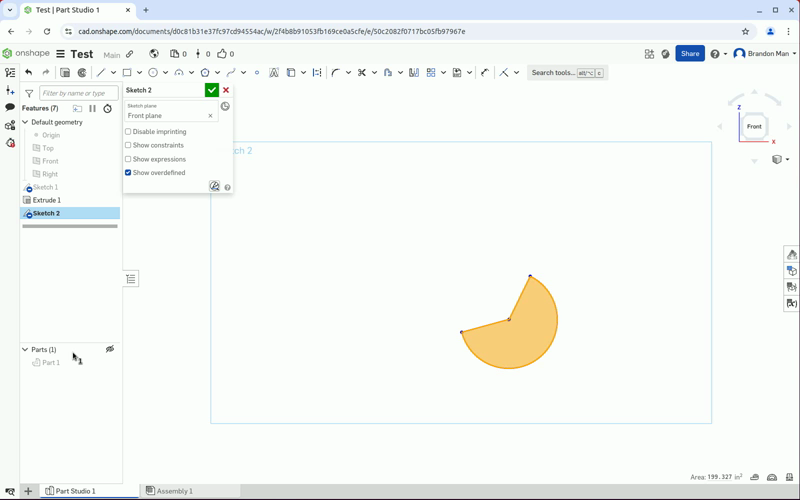
key(shift+y)
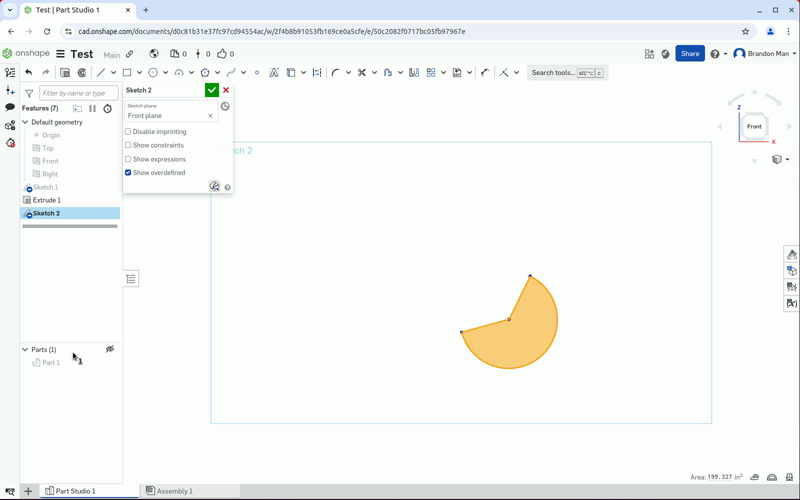
key(shift+e)
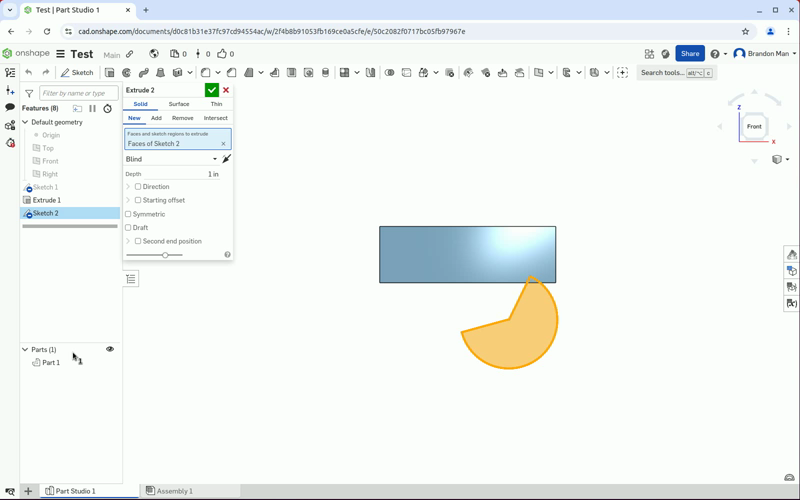
mouse_move(143, 106)
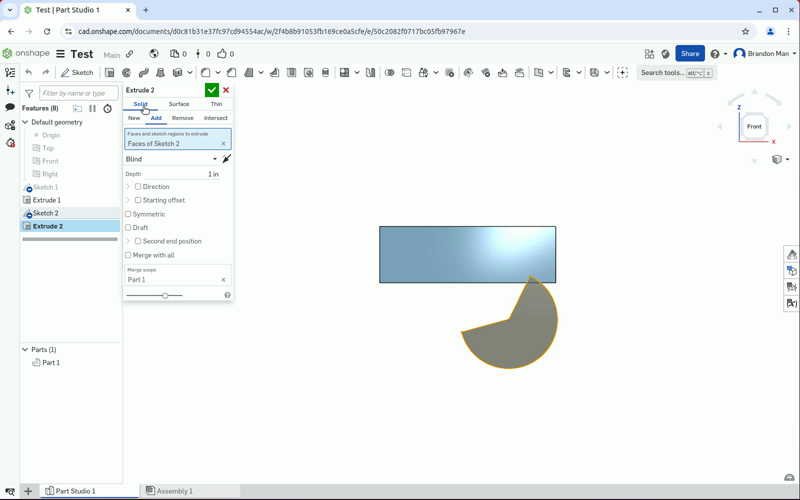
click(143, 106)
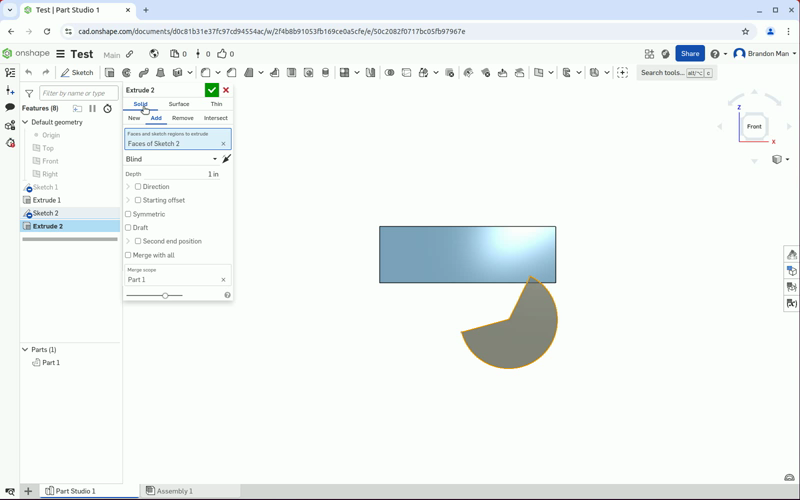
mouse_move(137, 120)
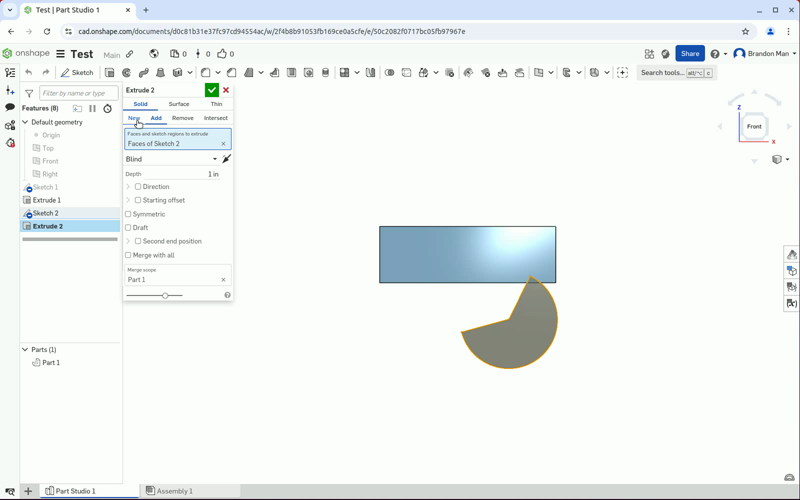
click(137, 120)
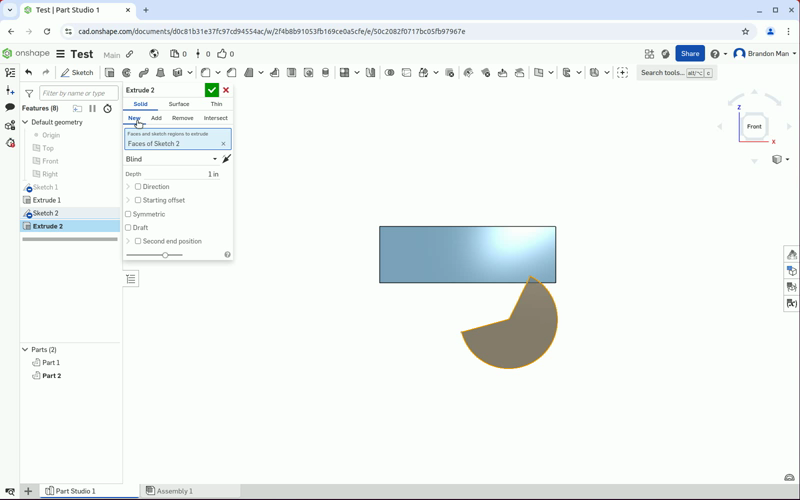
key(tab, 4)
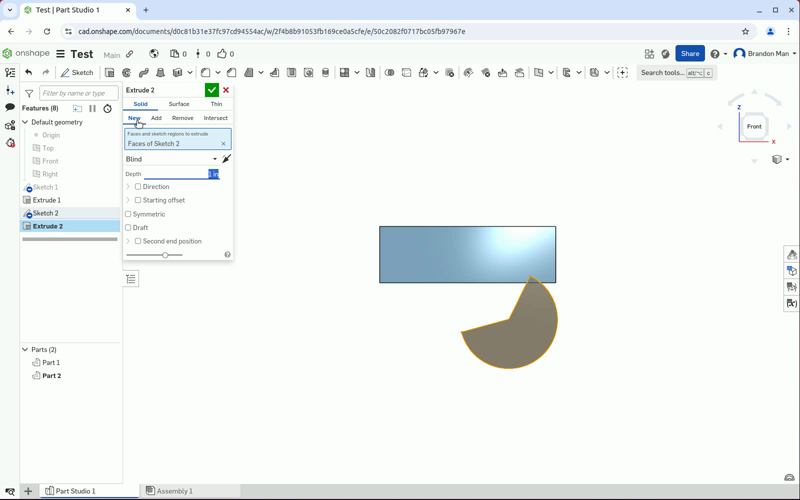
text(11.554)
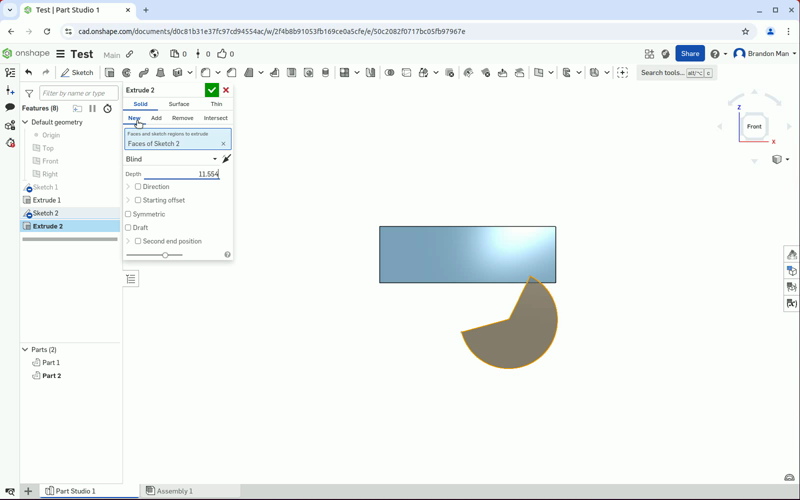
key(enter)
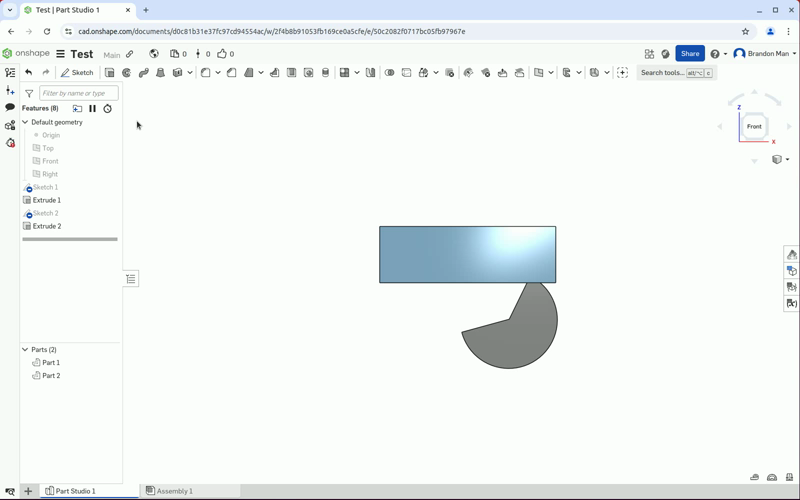
key(shift+h)
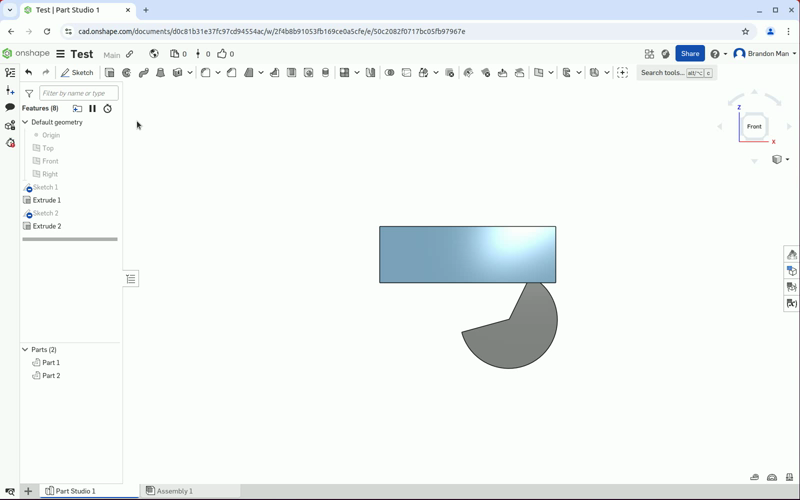
key(shift+h)
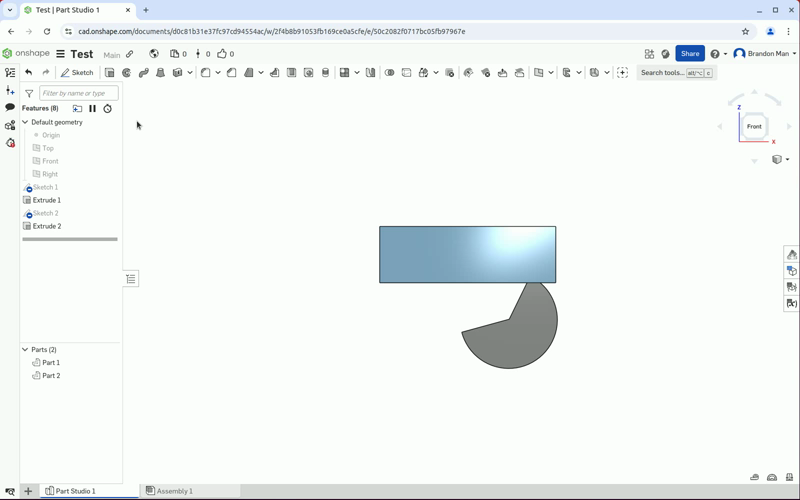
mouse_move(73, 189)
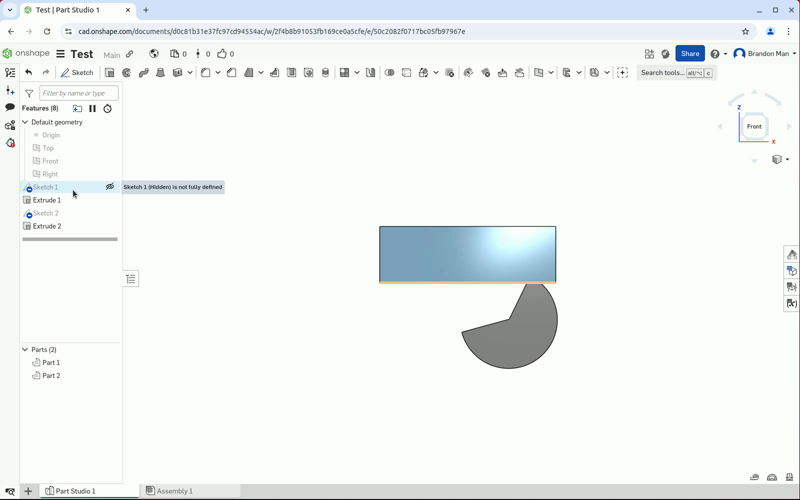
click(73, 189)
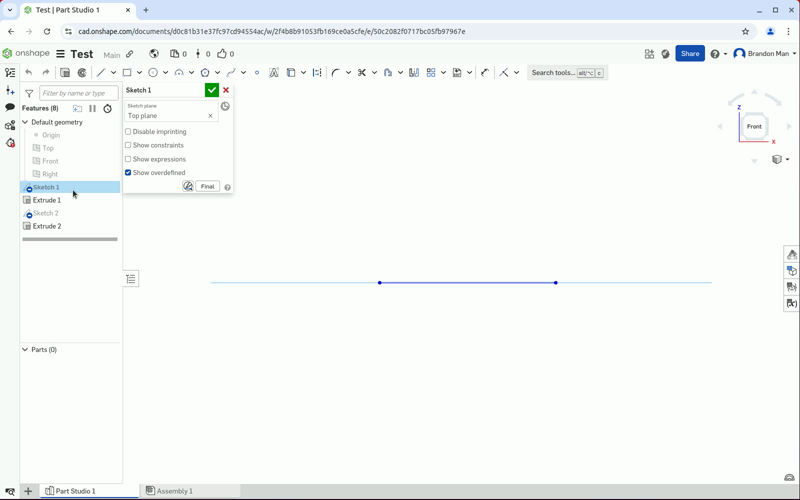
mouse_move(229, 92)
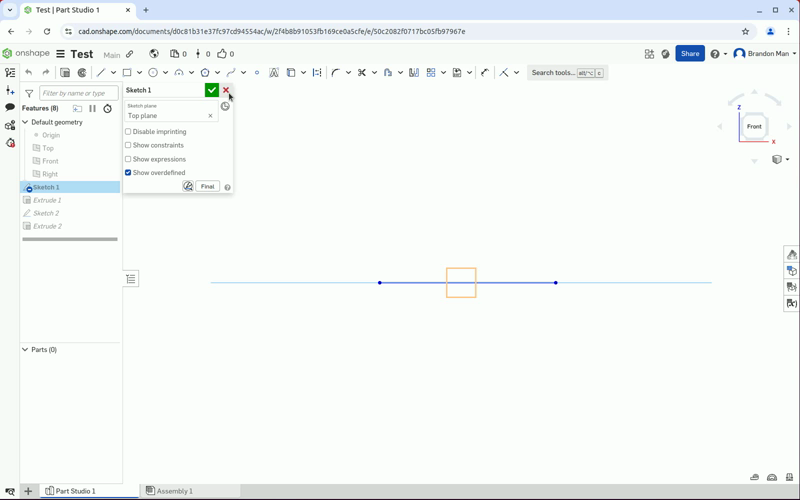
click(229, 92)
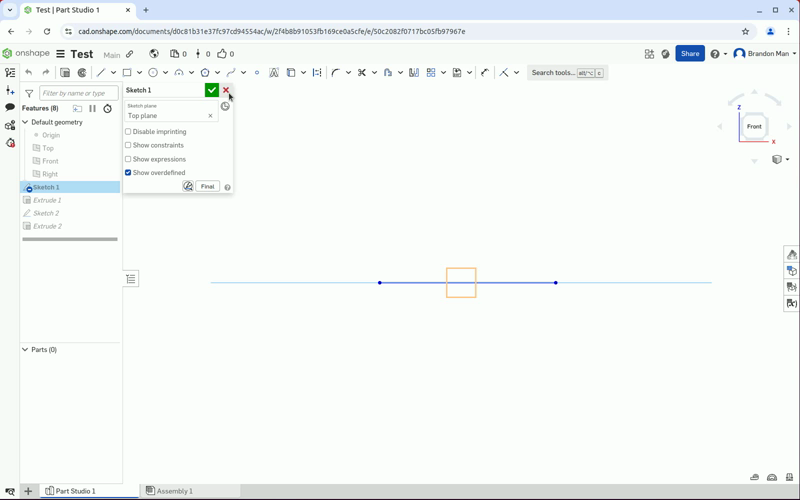
key(shift+s)
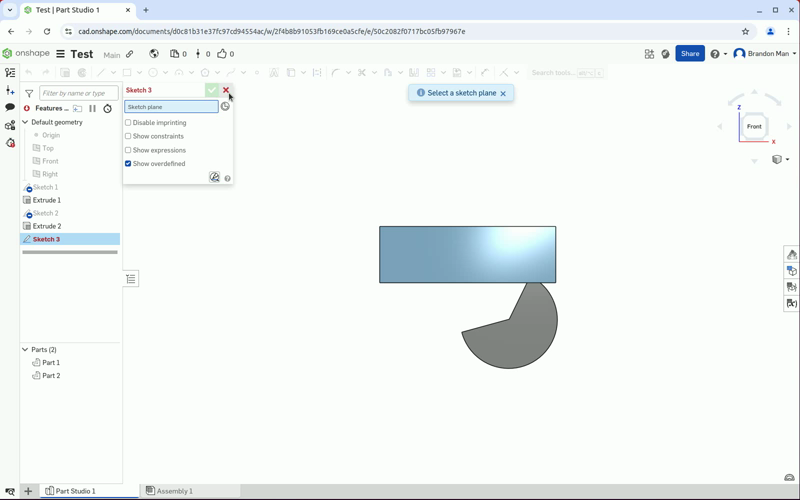
mouse_move(73, 163)
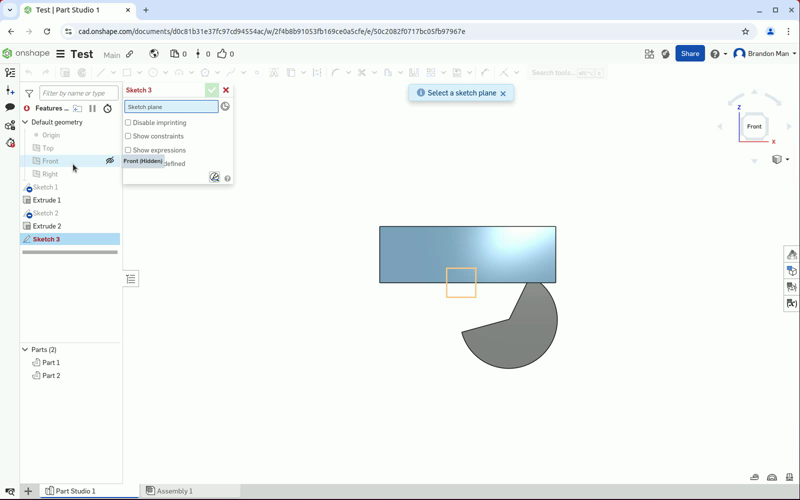
click(73, 163)
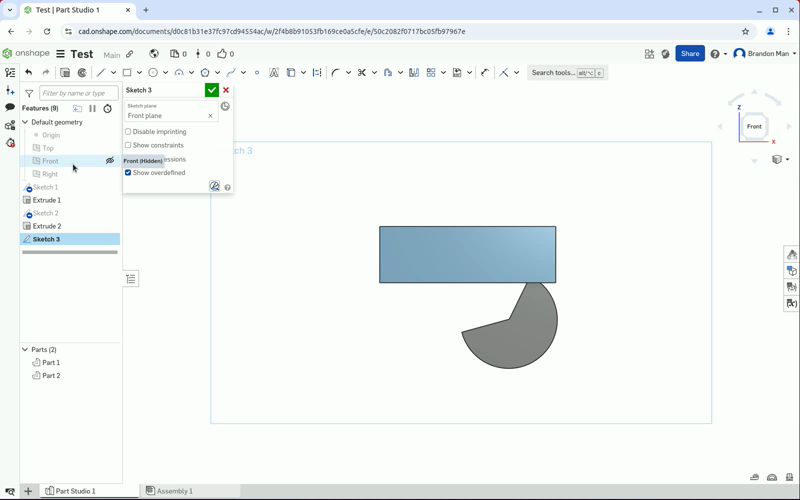
mouse_move(73, 352)
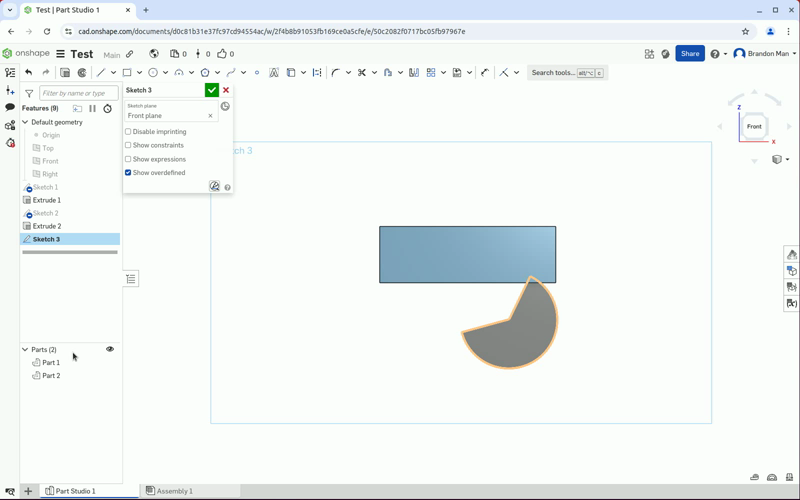
key(y)
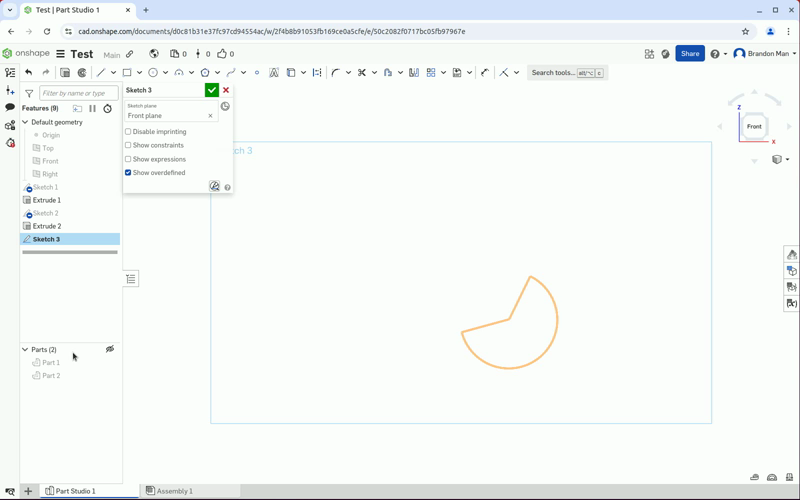
key(l)
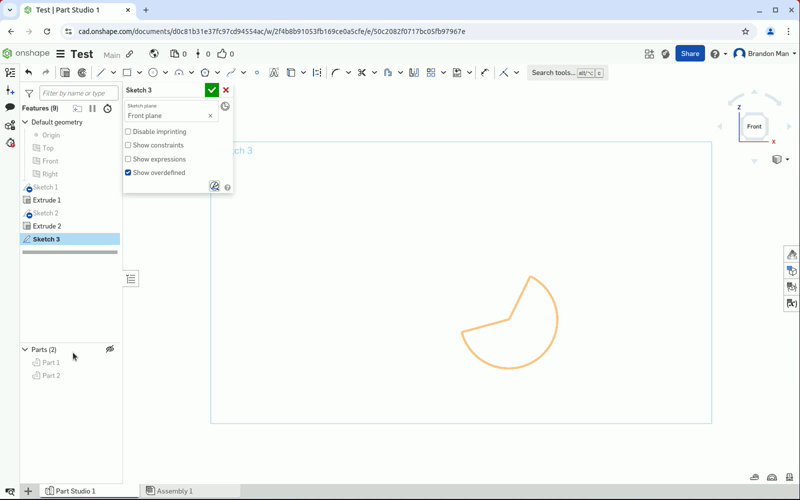
key_down(shift)
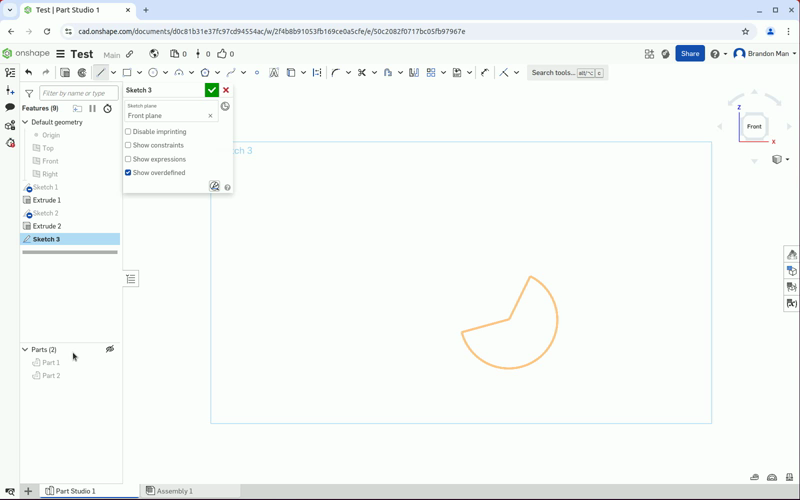
mouse_move(376, 354)
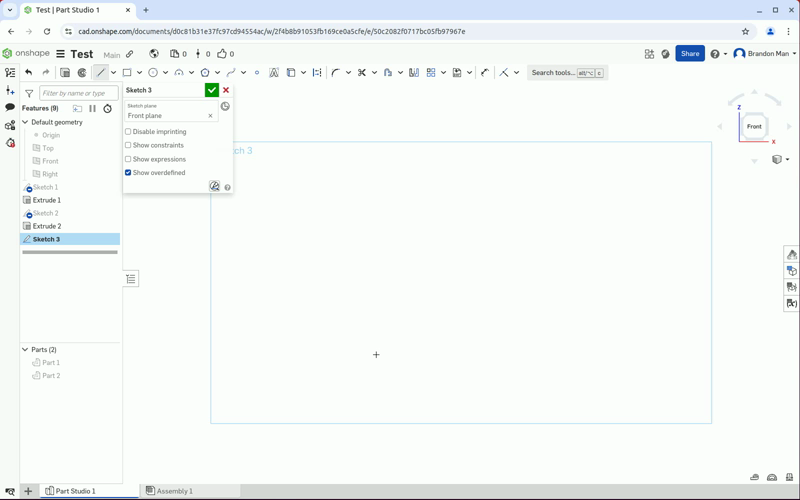
click(376, 354)
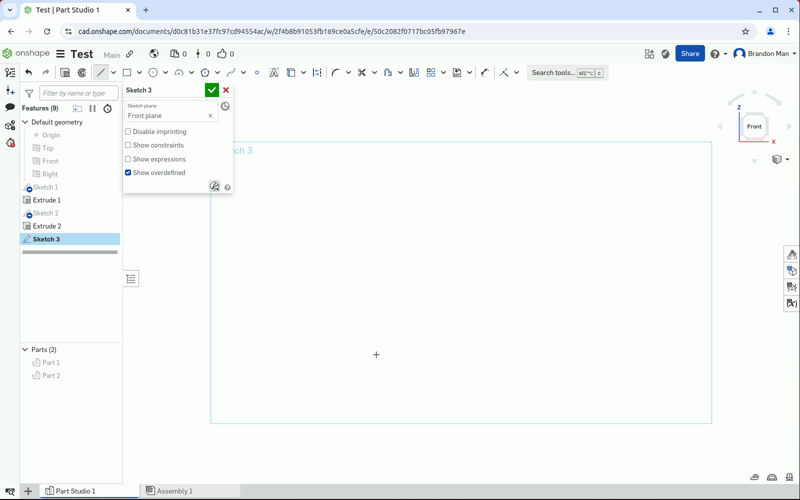
key_up(shift)
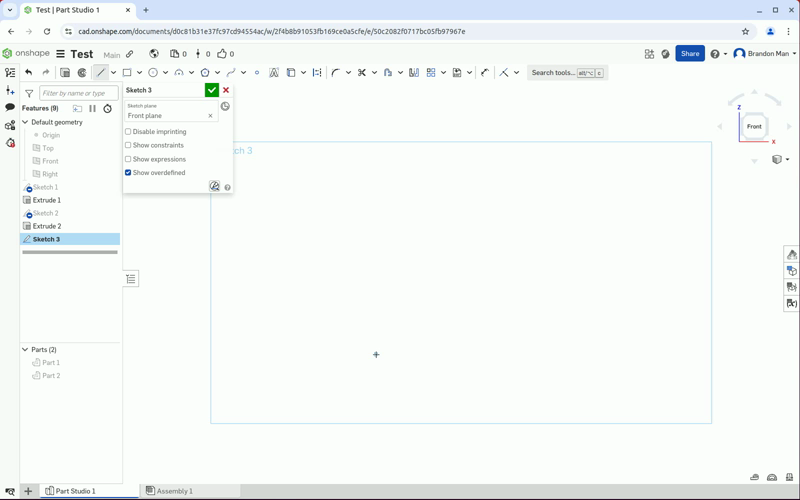
key_down(shift)
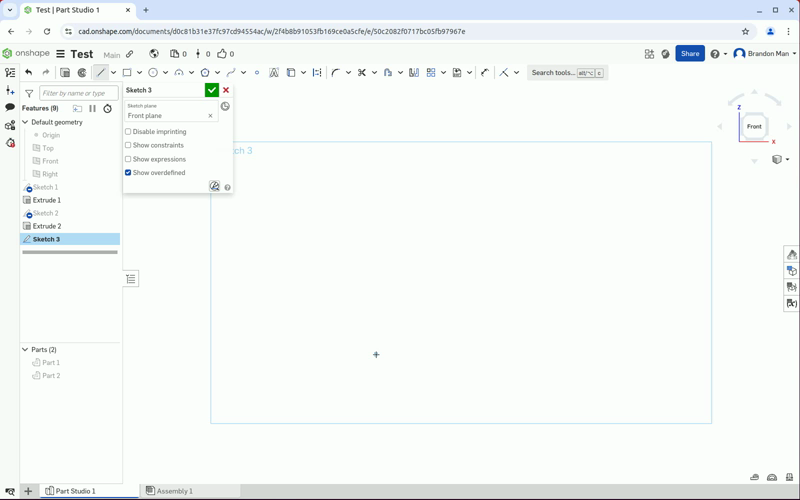
mouse_move(557, 219)
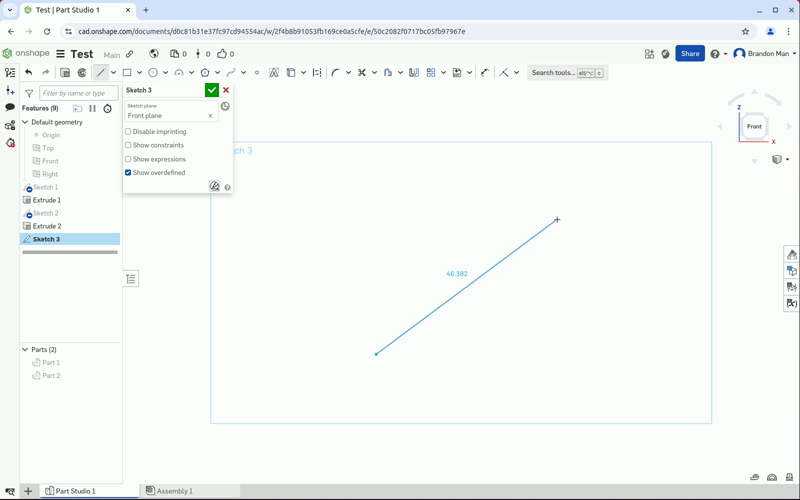
click(557, 219)
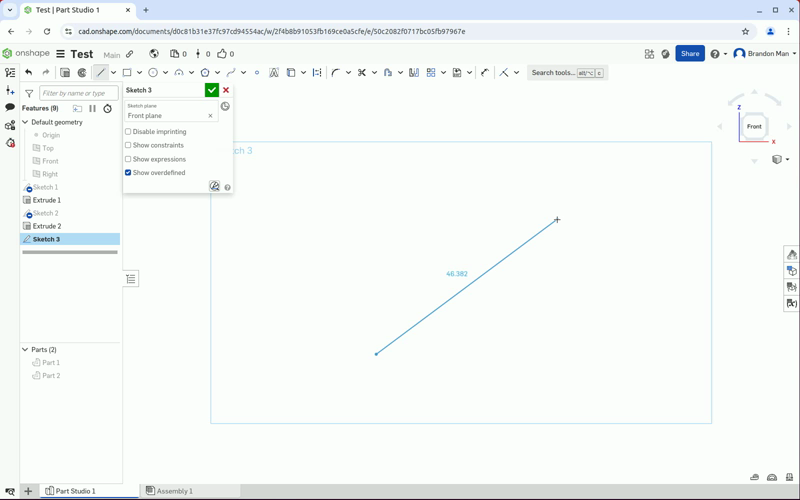
key_up(shift)
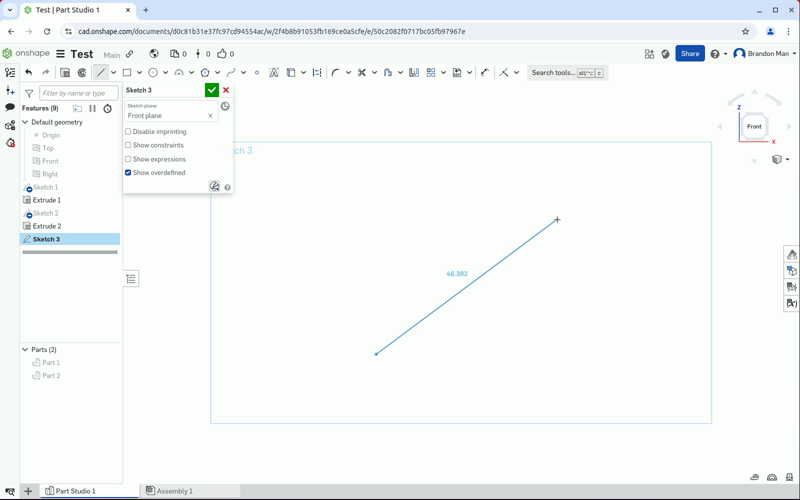
key_down(shift)
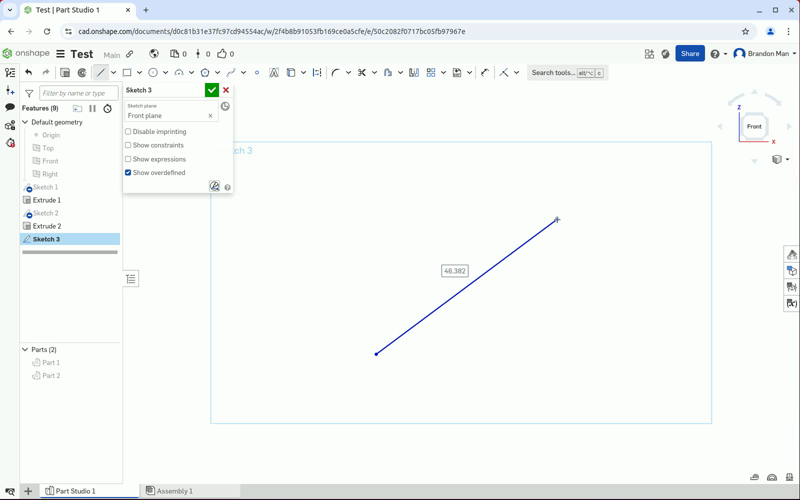
mouse_move(376, 219)
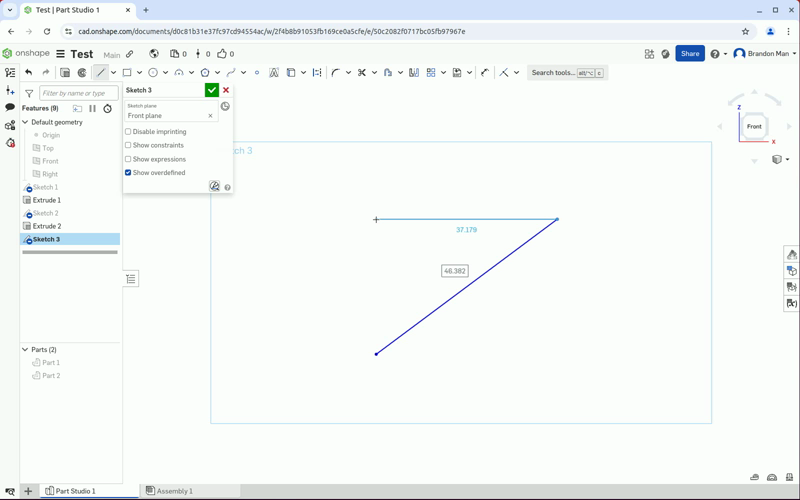
click(376, 219)
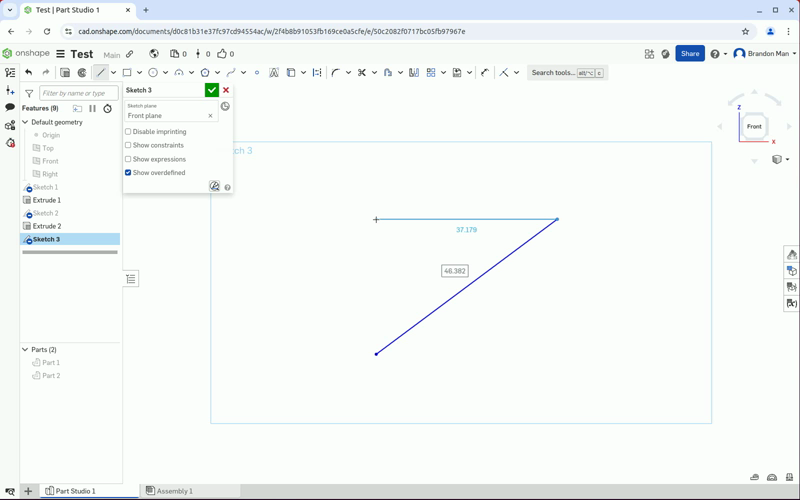
key_up(shift)
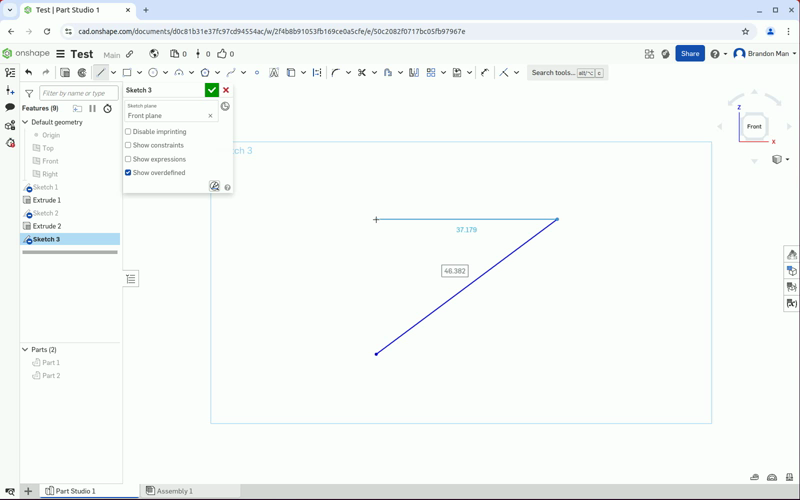
key_down(shift)
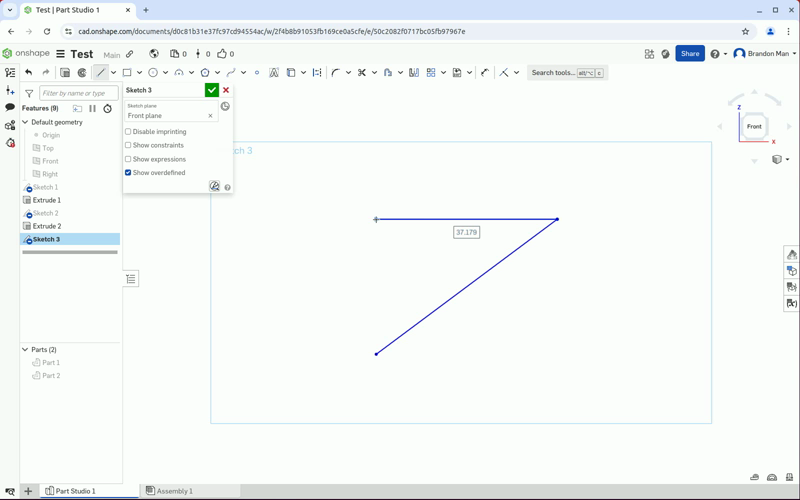
mouse_move(376, 354)
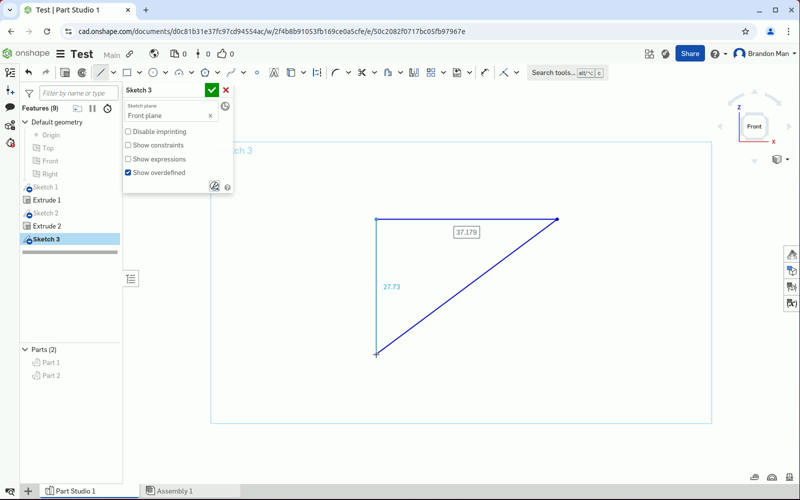
key_up(shift)
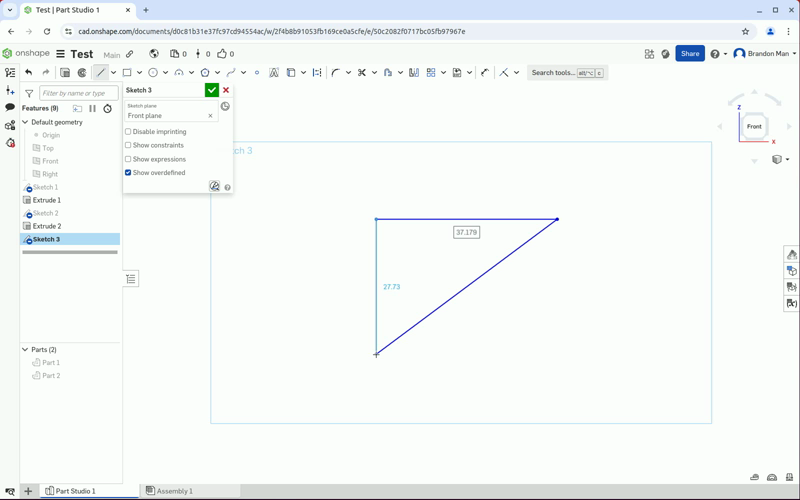
click(376, 354)
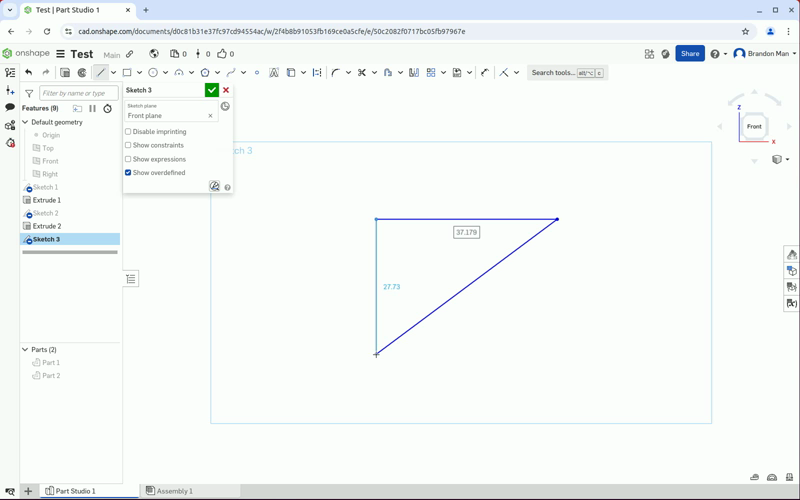
key(esc)
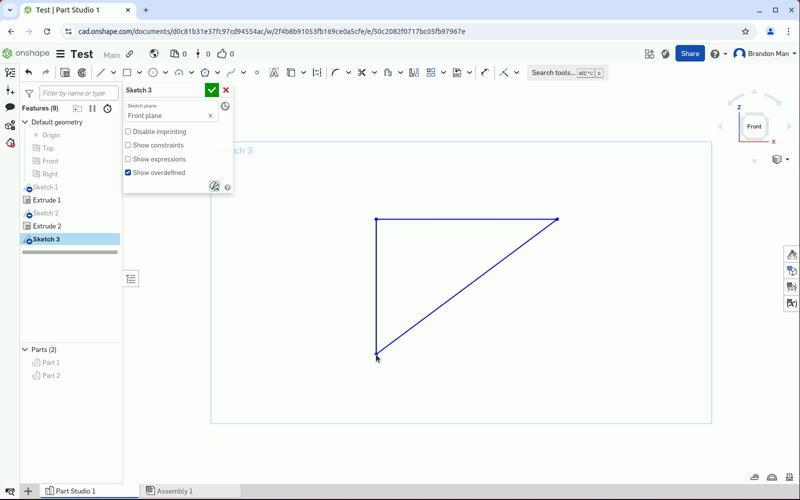
mouse_move(489, 229)
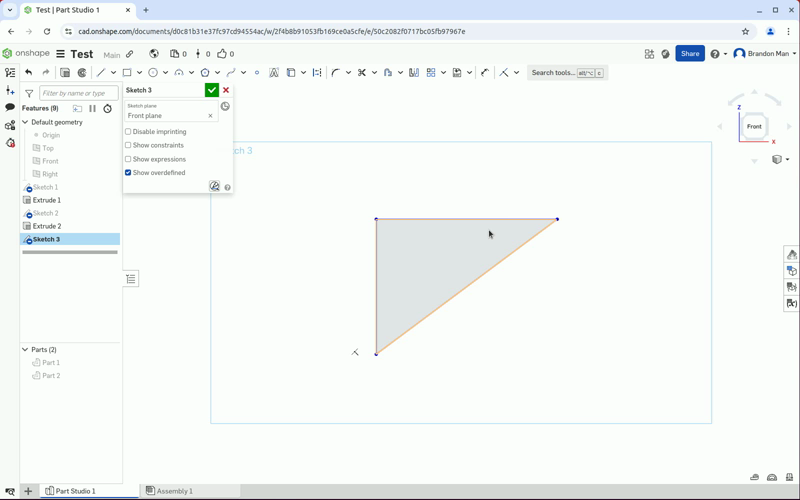
click(489, 229)
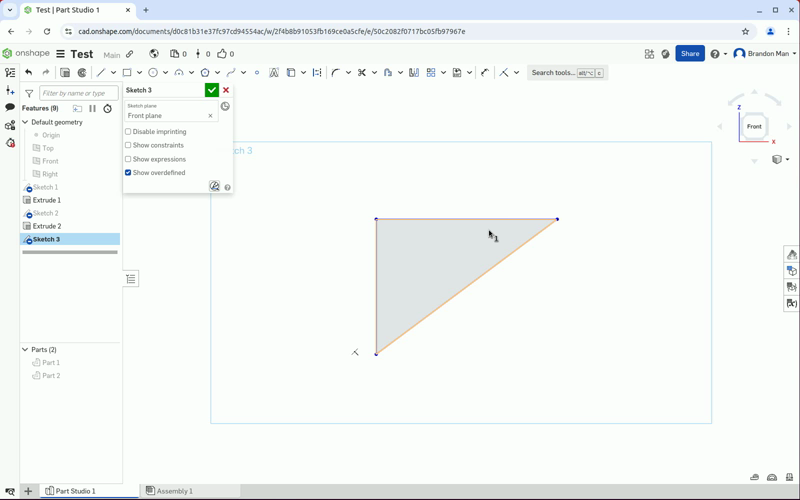
mouse_move(73, 352)
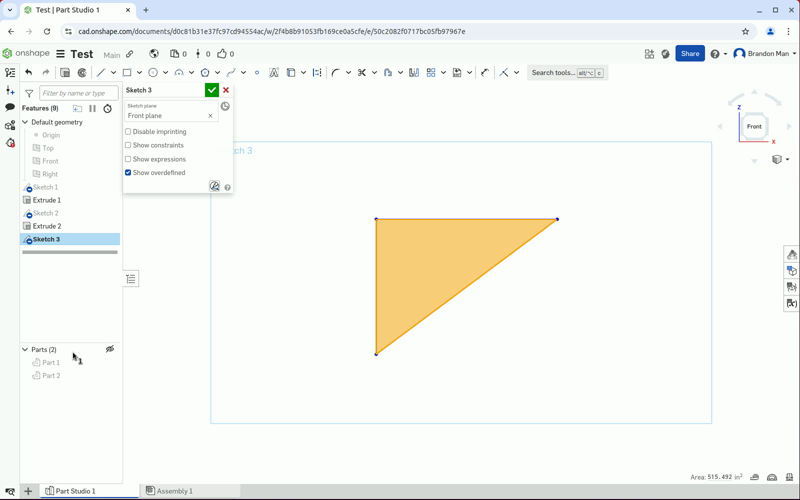
key(shift+y)
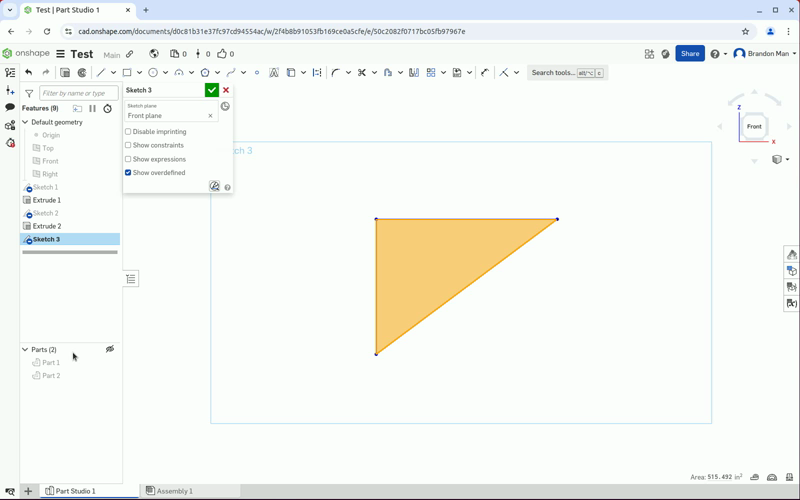
key(shift+e)
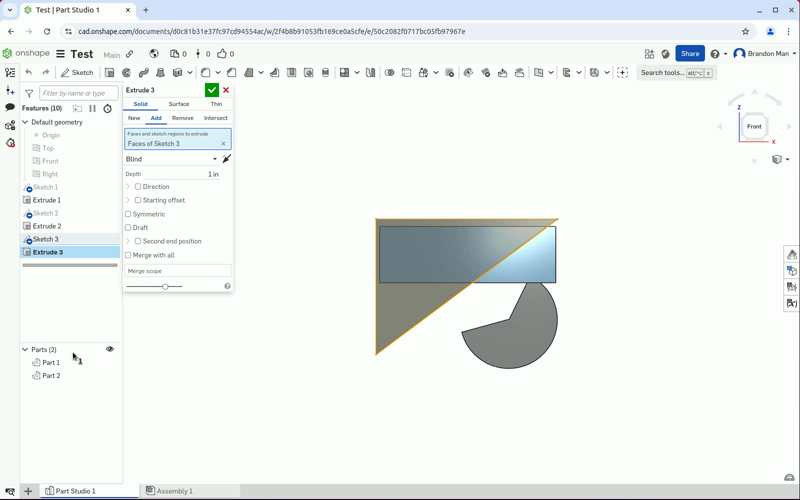
mouse_move(143, 106)
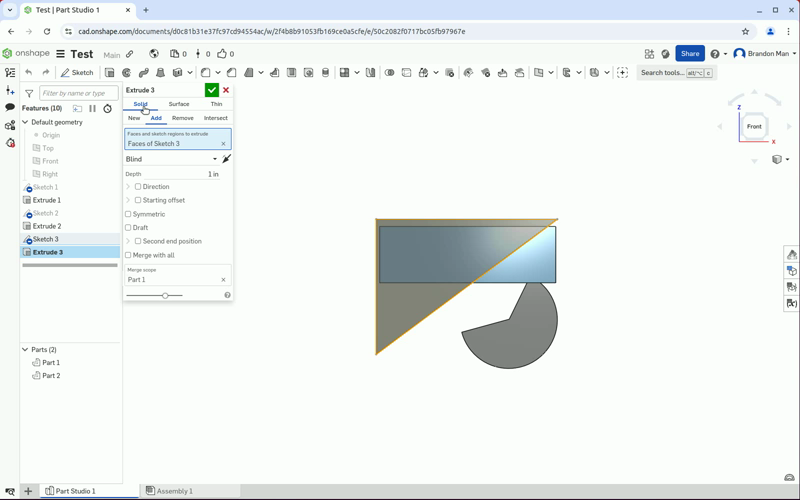
click(143, 106)
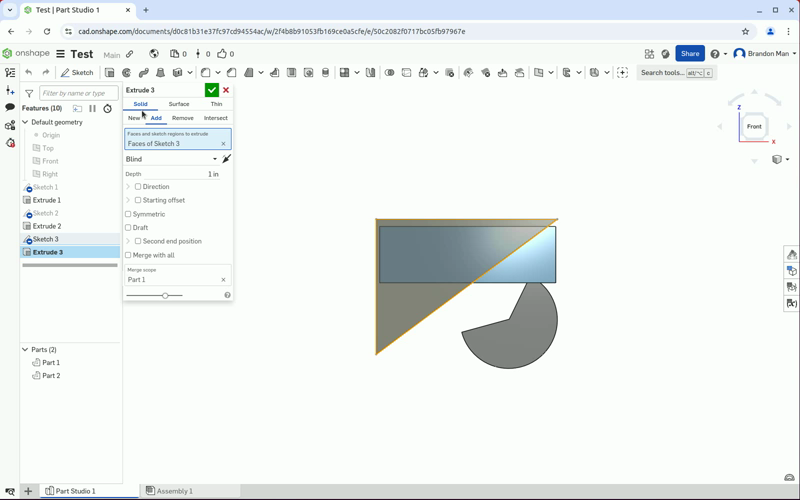
mouse_move(137, 120)
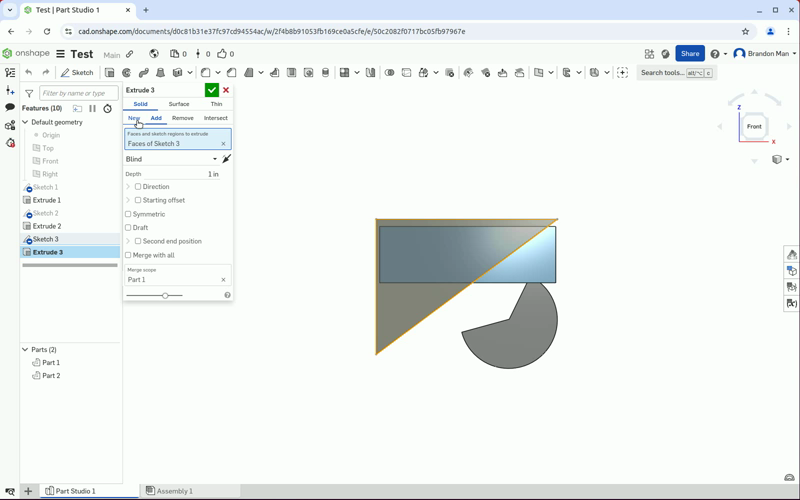
click(137, 120)
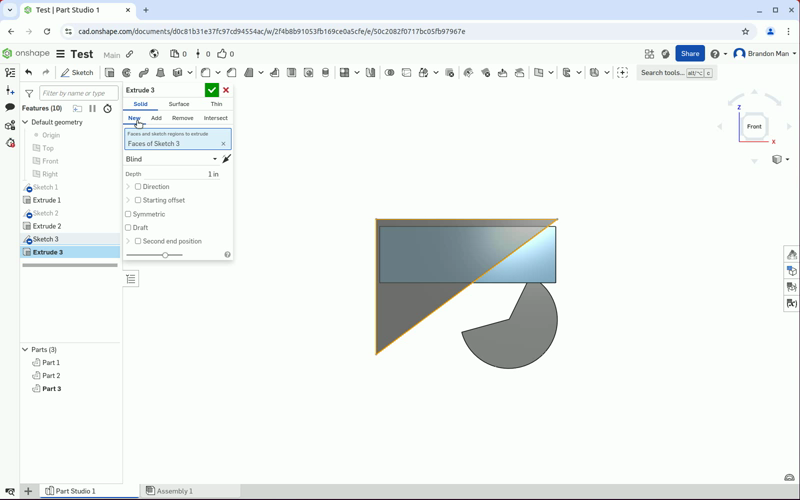
key(tab, 4)
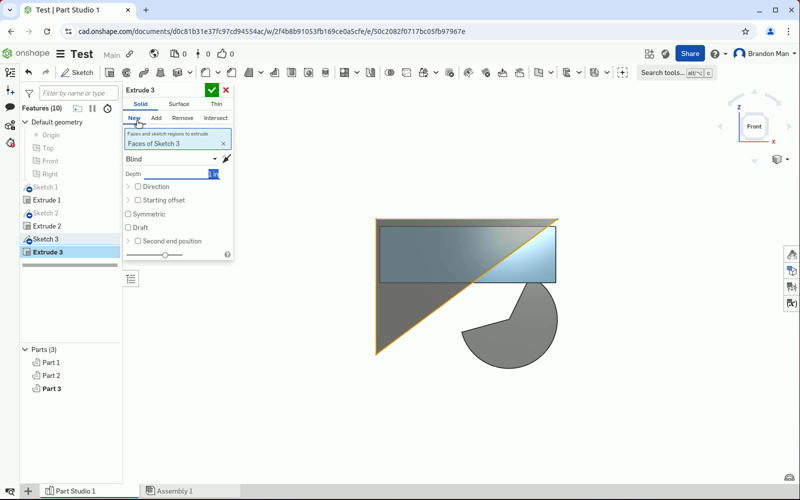
text(11.554)
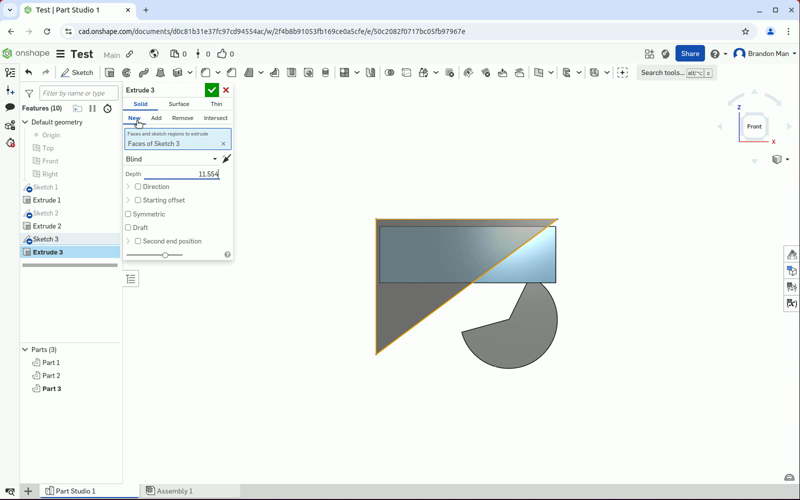
key(enter)
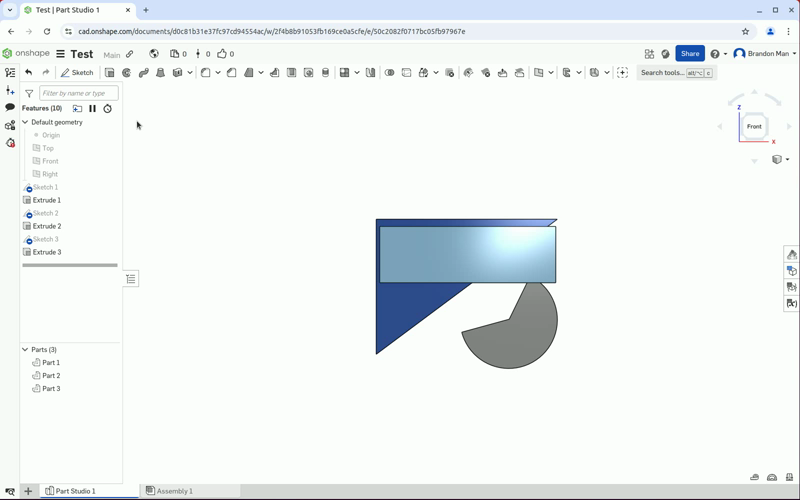
key(shift+h)
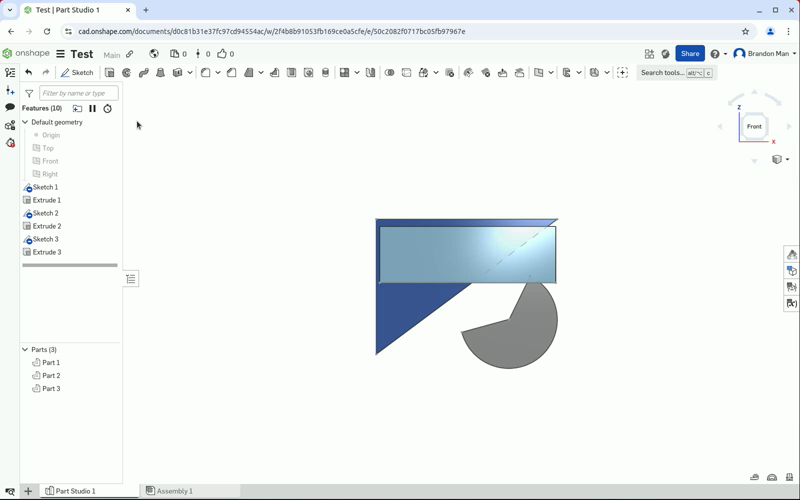
key(shift+h)
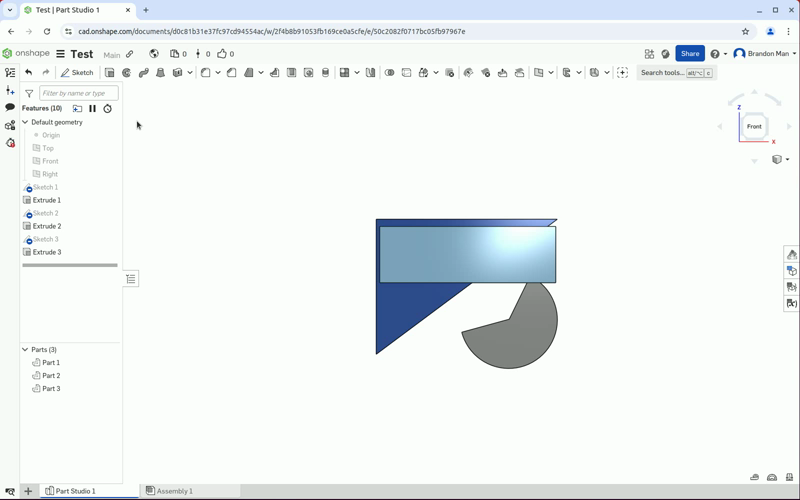
mouse_move(73, 189)
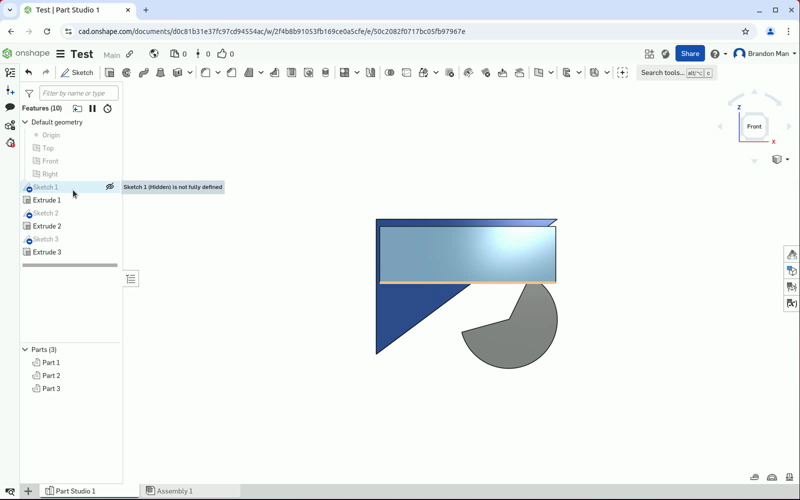
click(73, 189)
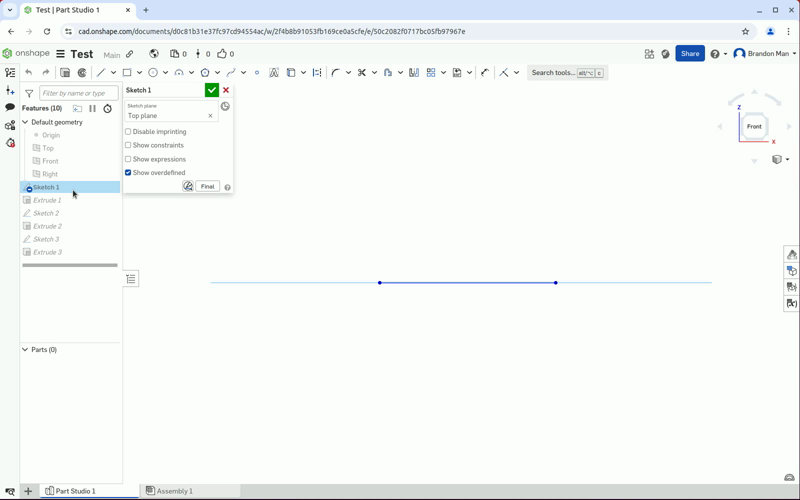
mouse_move(229, 92)
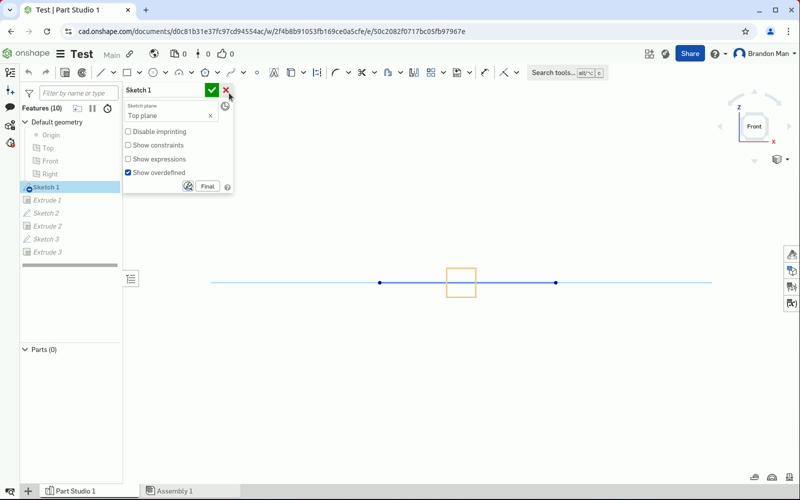
click(229, 92)
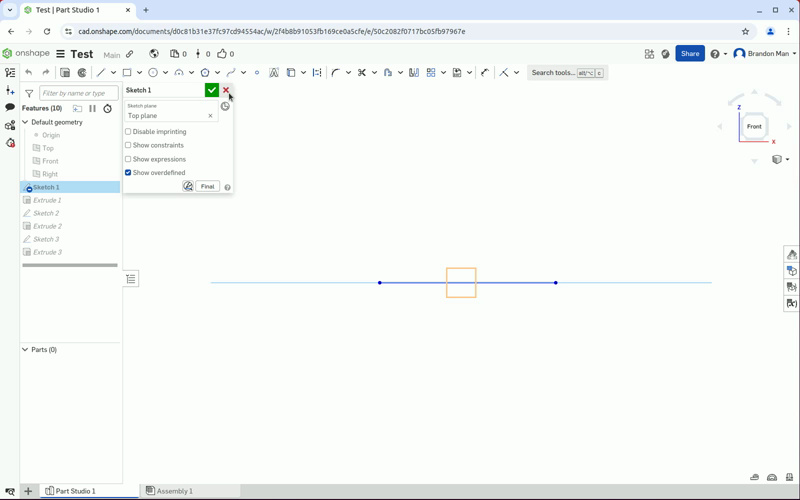
key(shift+s)
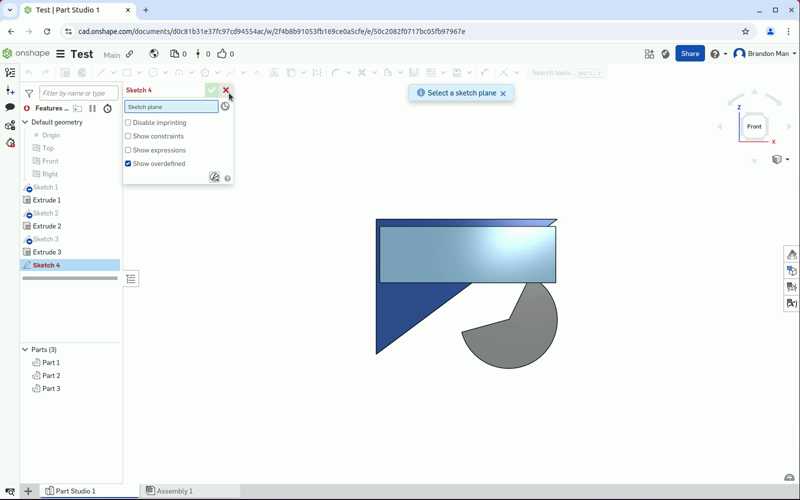
mouse_move(73, 163)
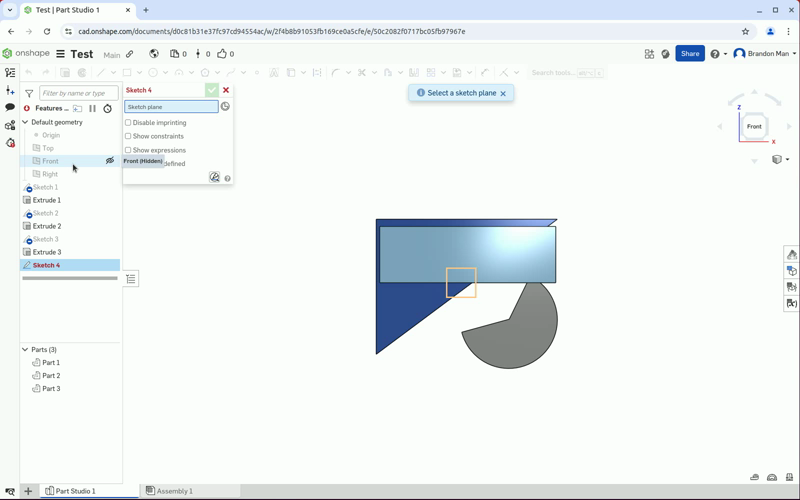
click(73, 163)
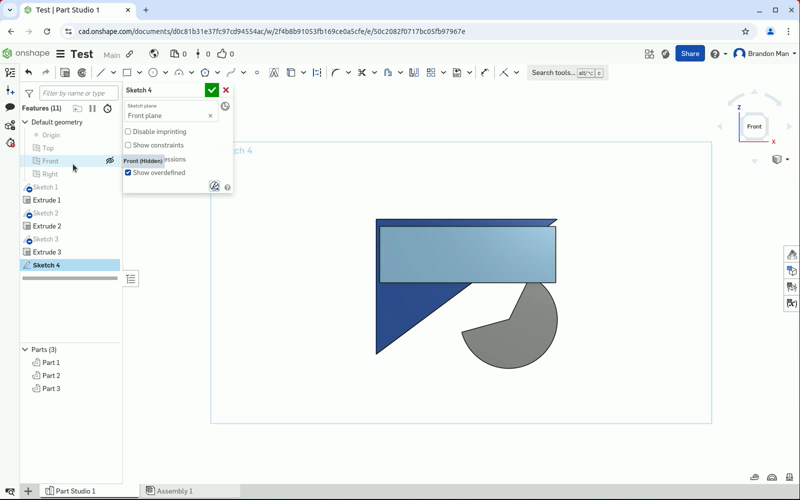
mouse_move(73, 352)
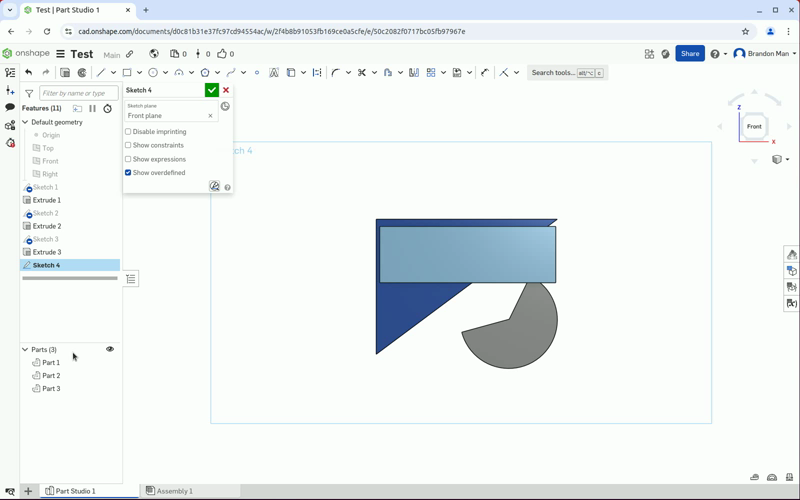
key(y)
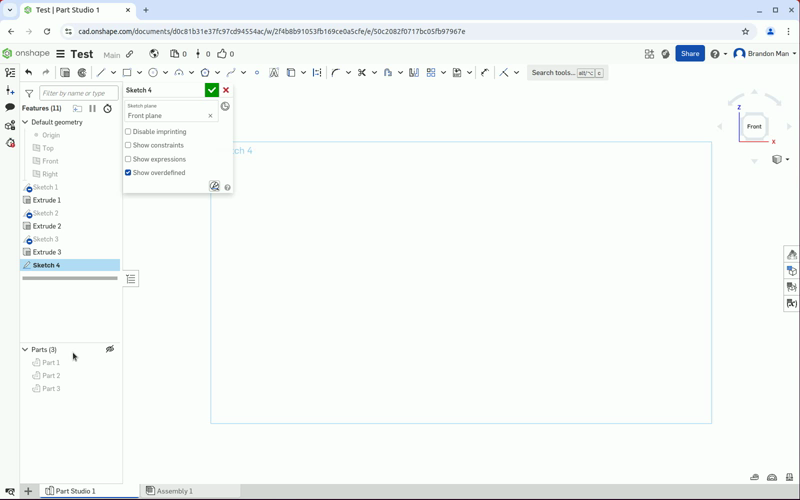
key(a)
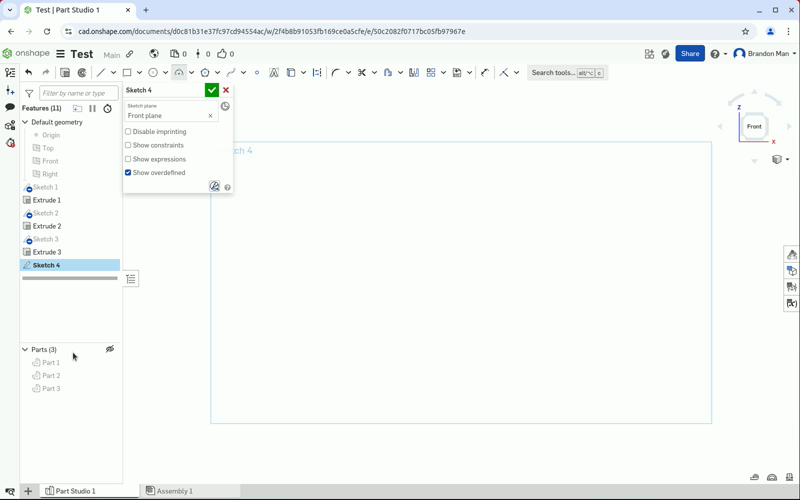
key_down(shift)
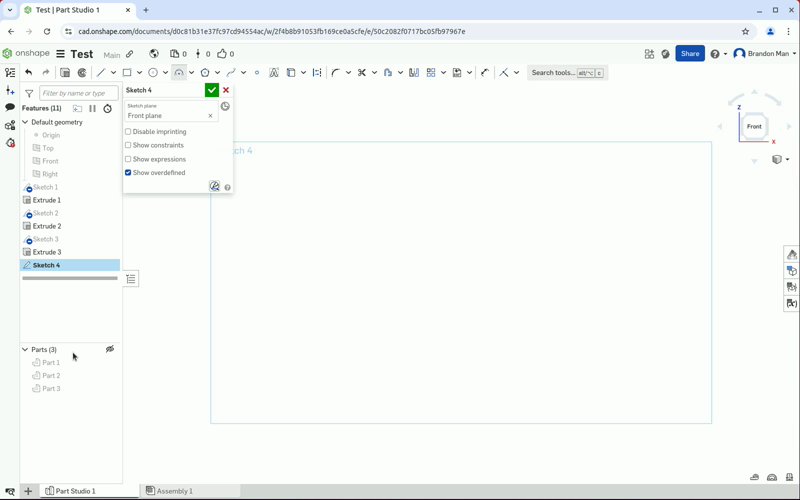
mouse_move(461, 332)
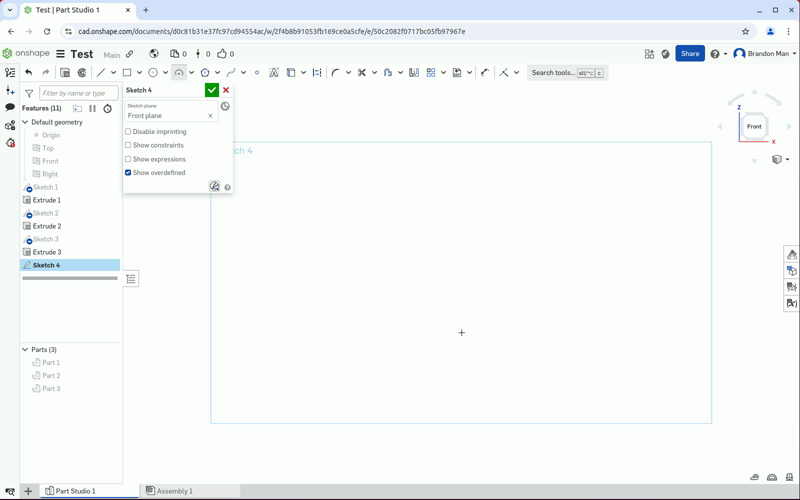
click(461, 332)
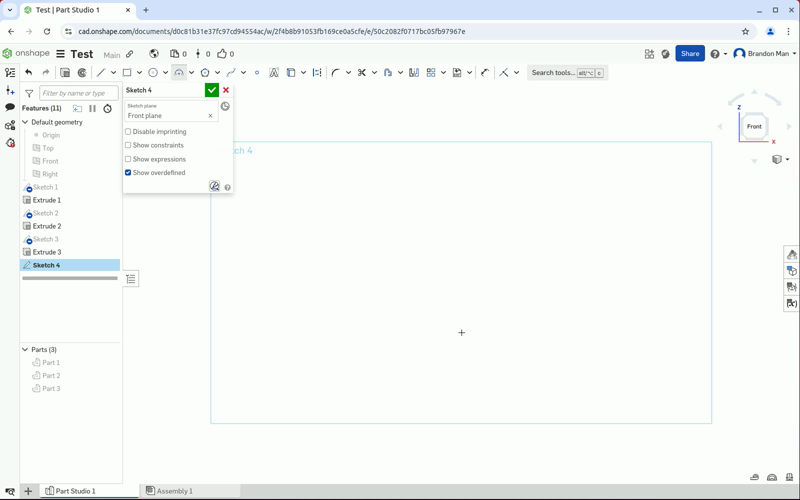
key_up(shift)
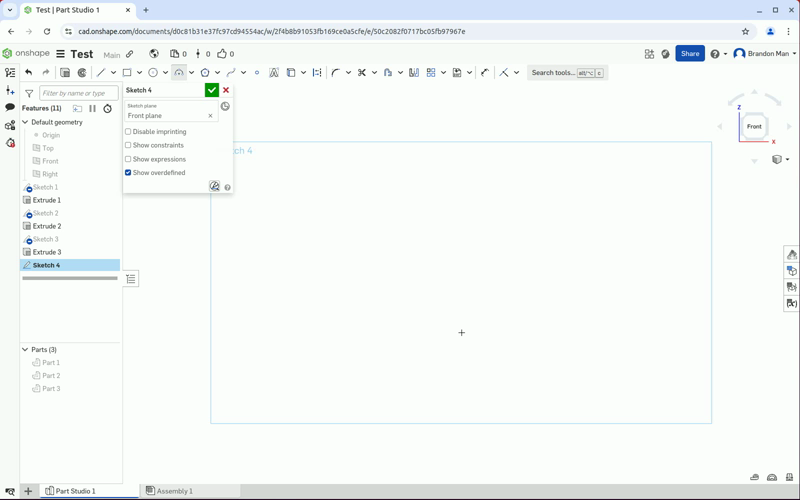
key_down(shift)
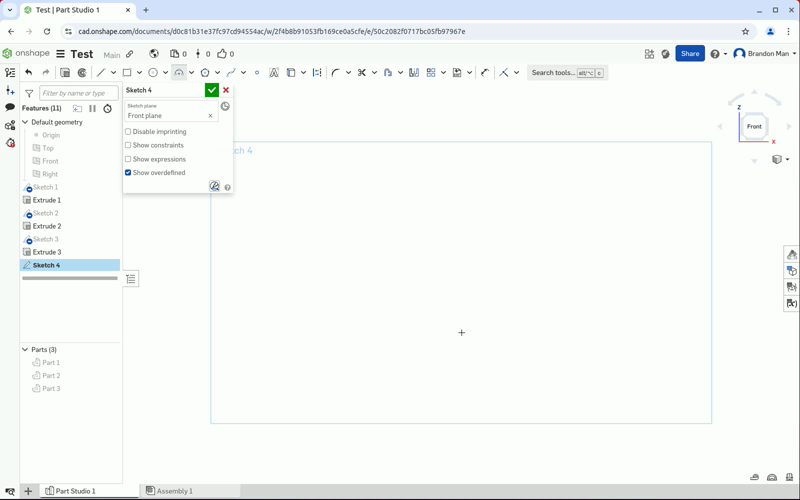
mouse_move(530, 276)
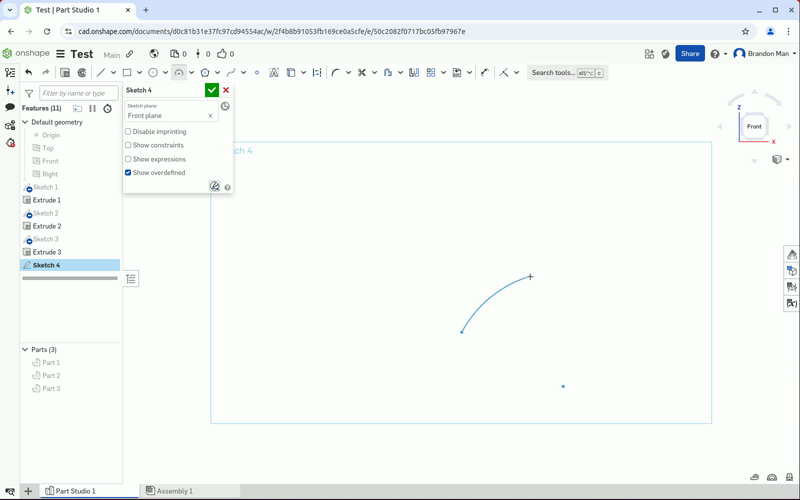
click(530, 276)
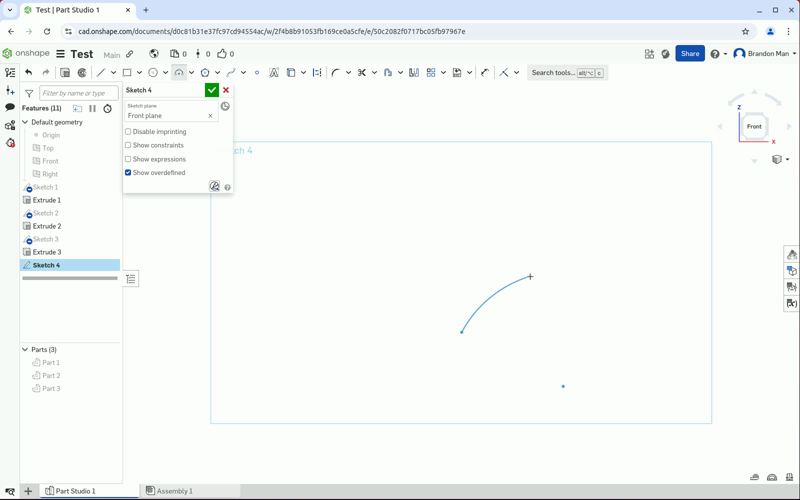
mouse_move(539, 357)
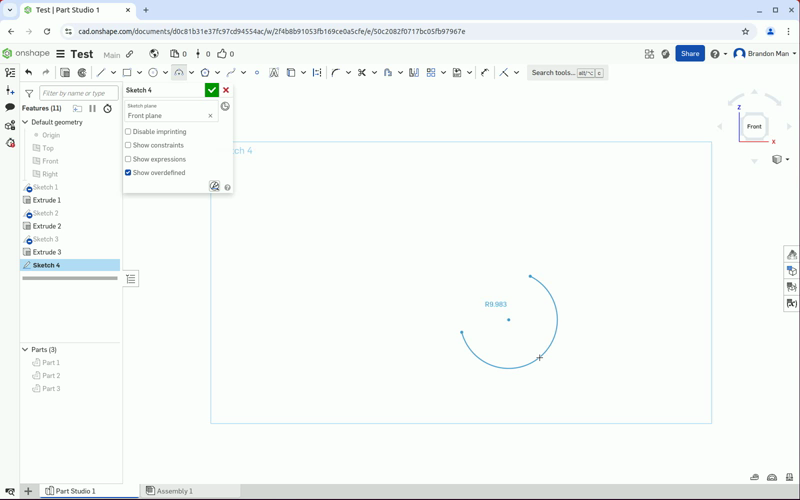
click(539, 357)
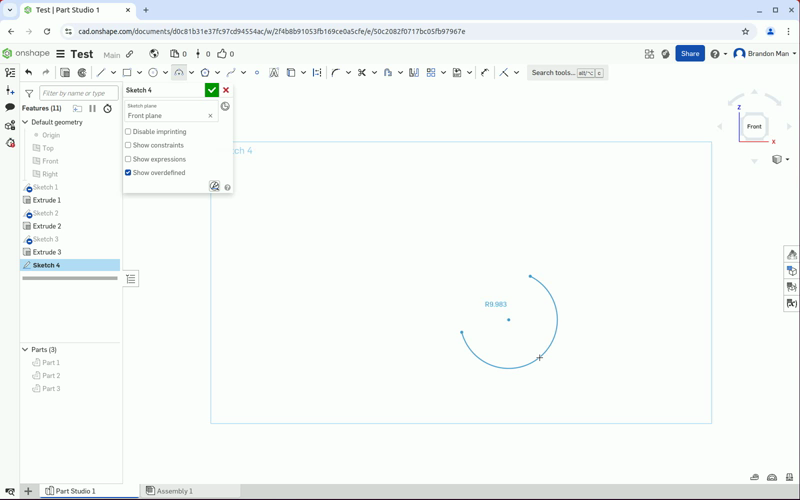
key_up(shift)
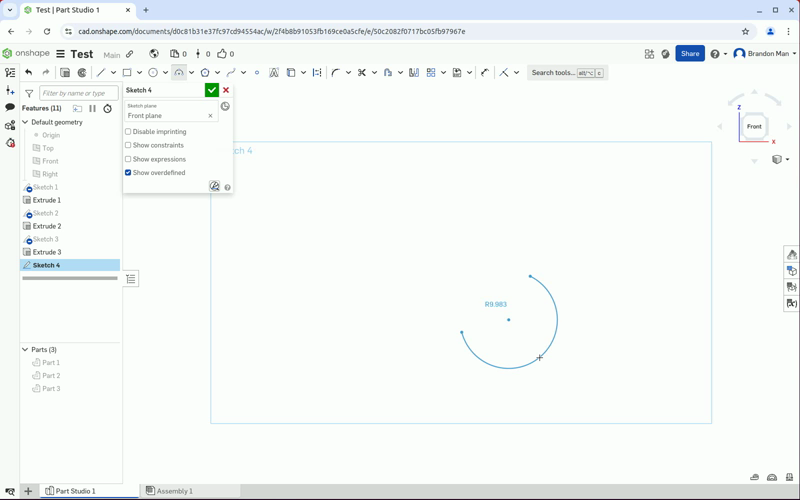
key(esc)
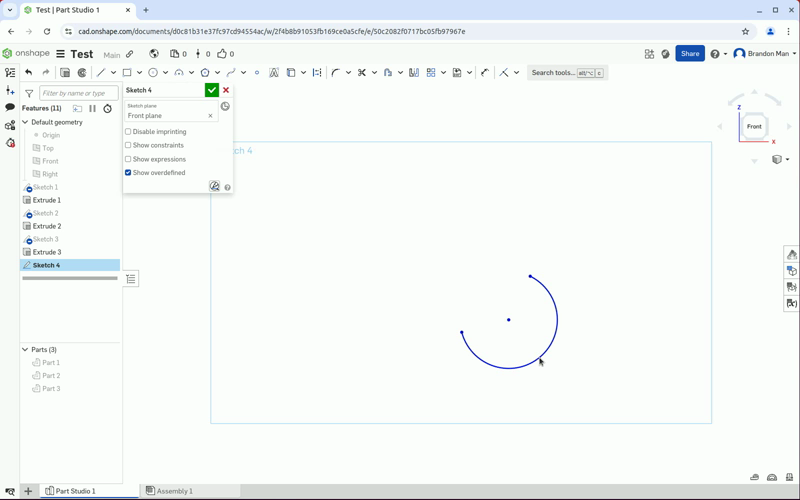
key(l)
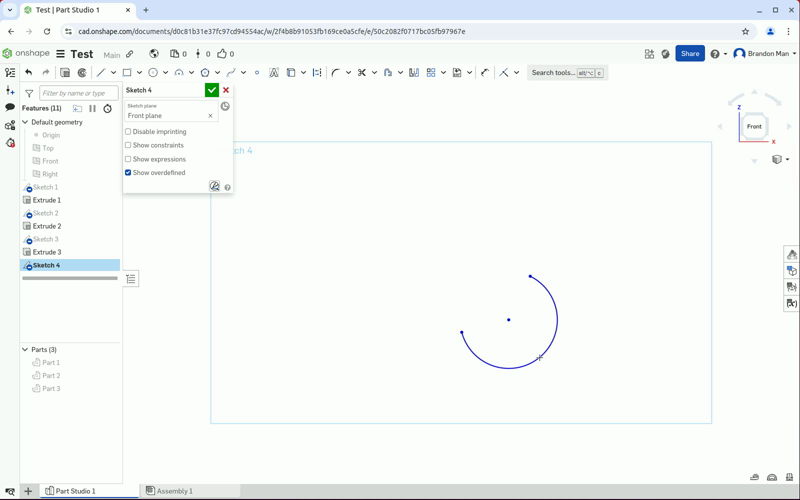
mouse_move(530, 276)
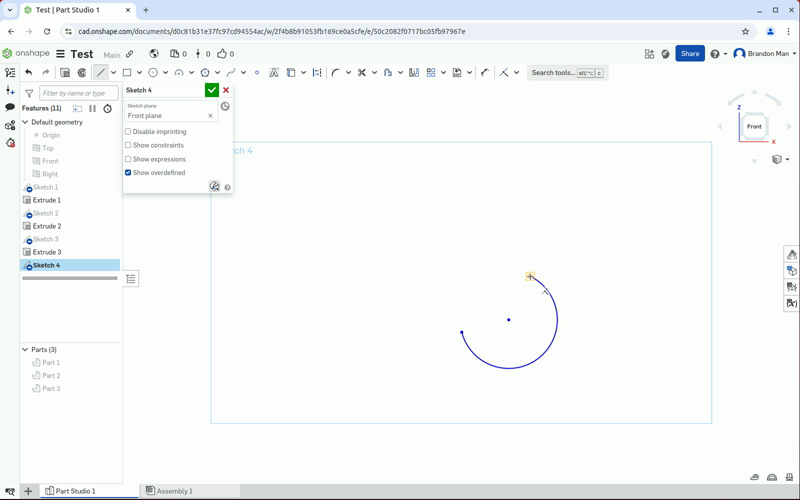
click(530, 276)
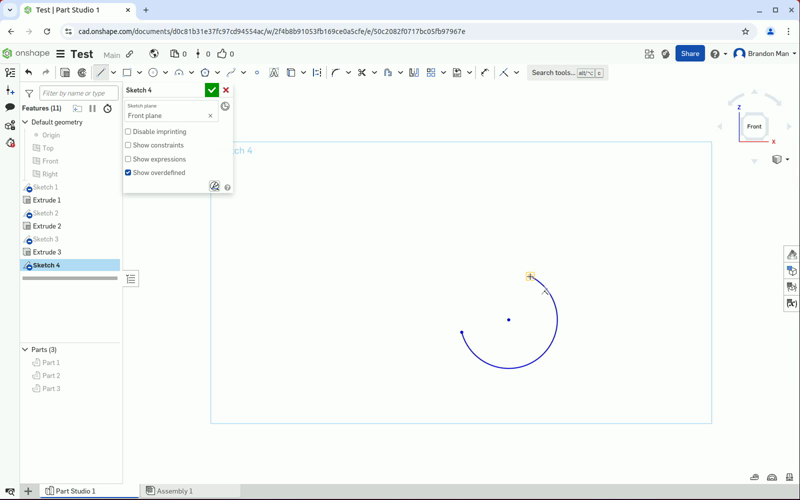
key_down(shift)
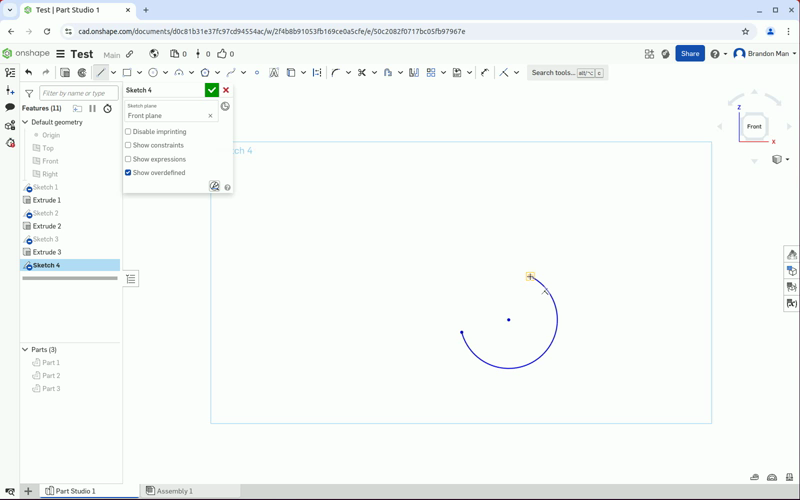
mouse_move(560, 276)
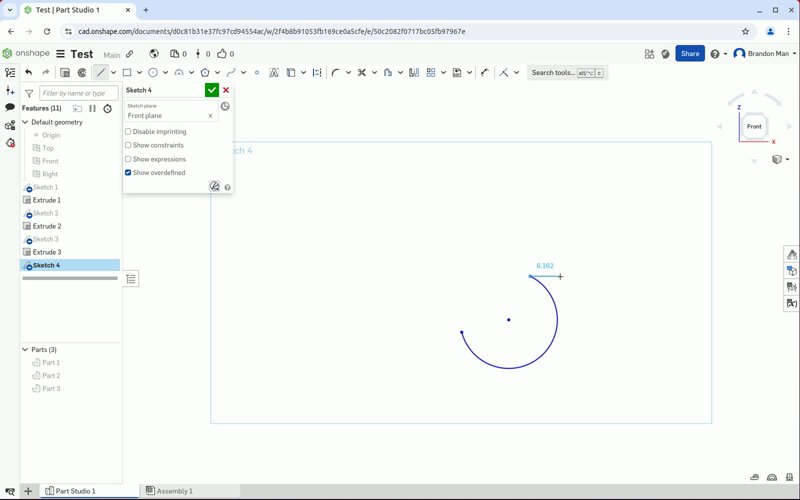
mouse_move(509, 319)
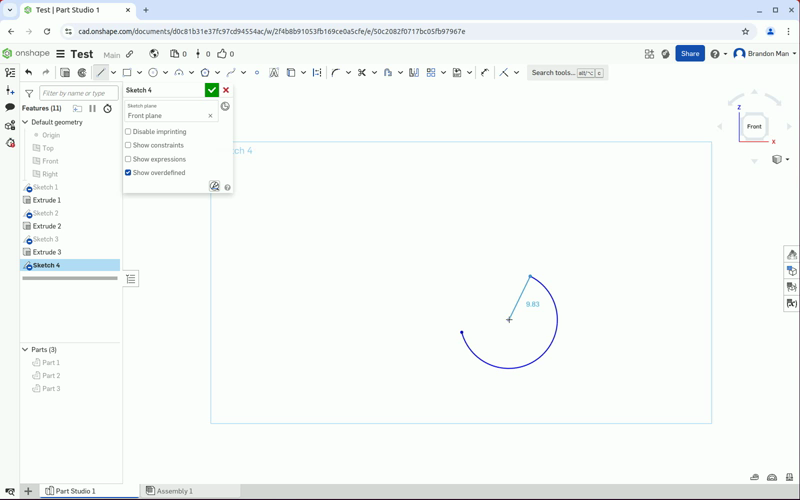
scroll(6)
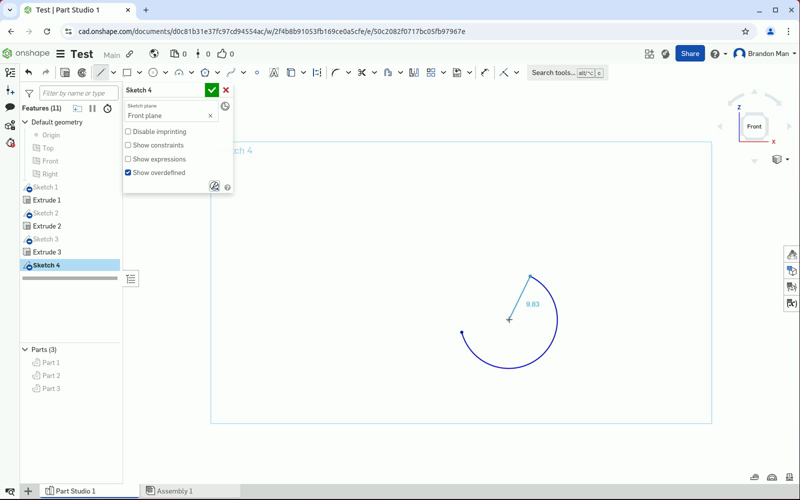
scroll(6)
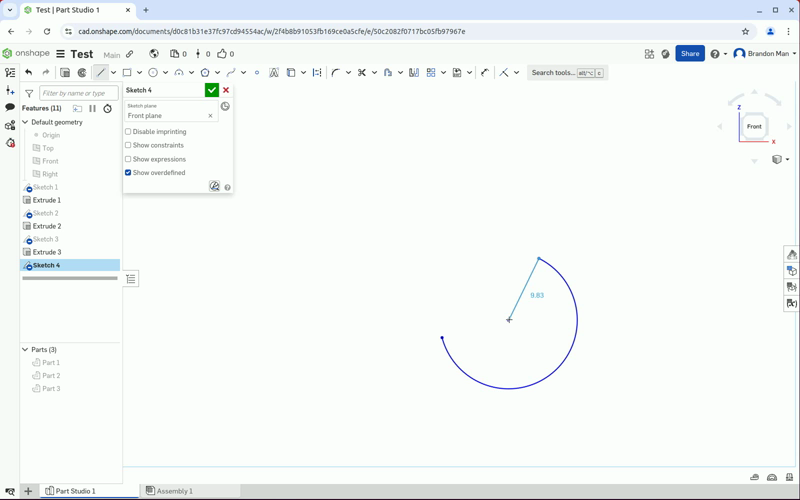
scroll(6)
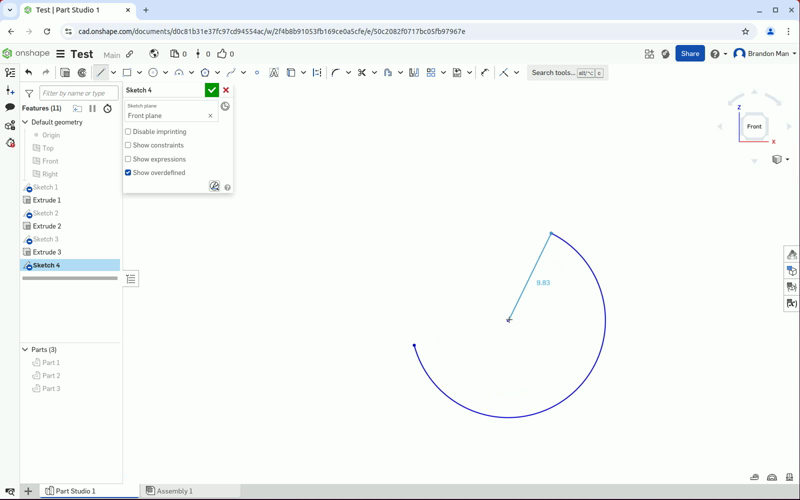
scroll(6)
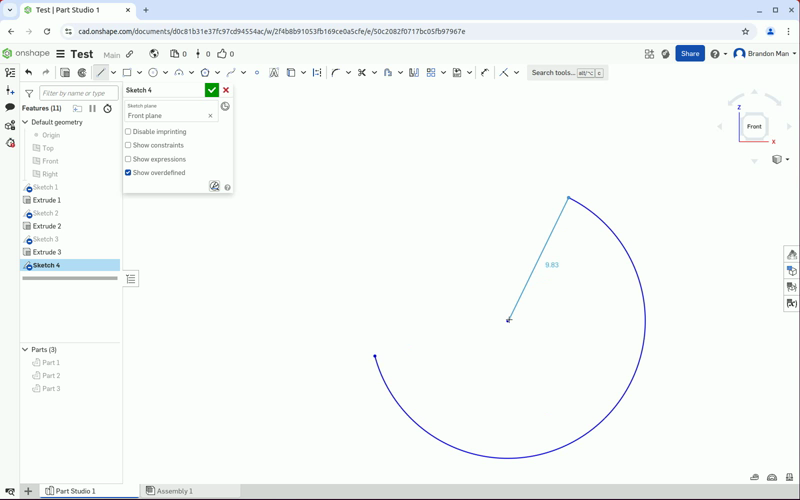
scroll(6)
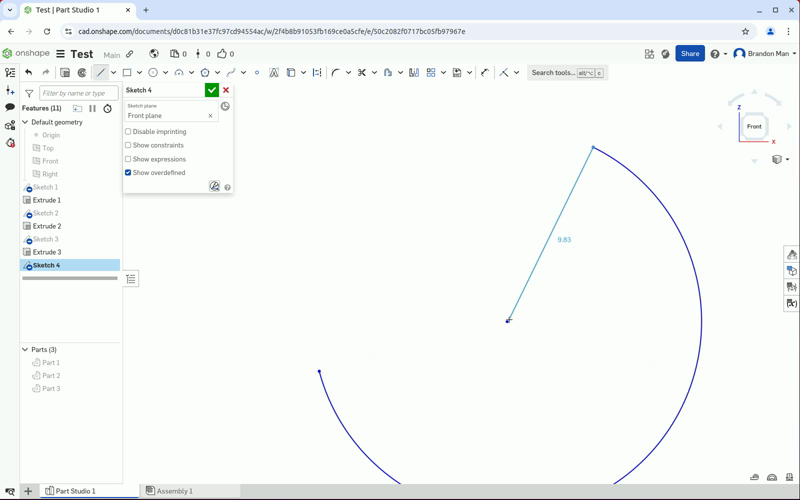
scroll(6)
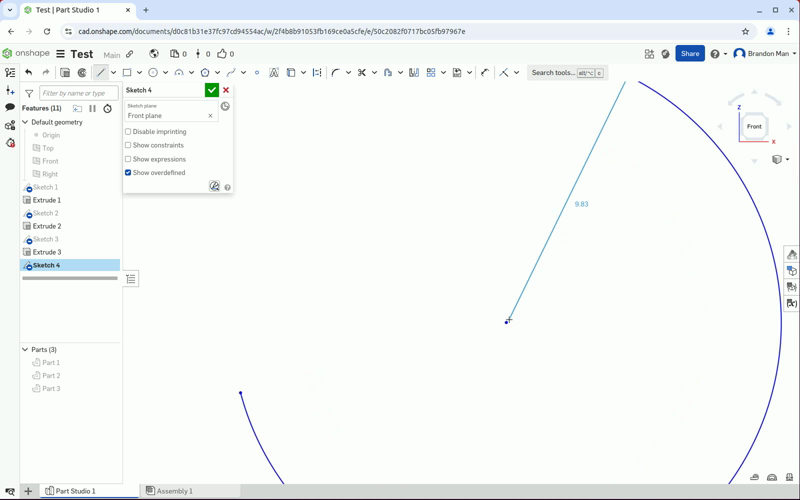
scroll(6)
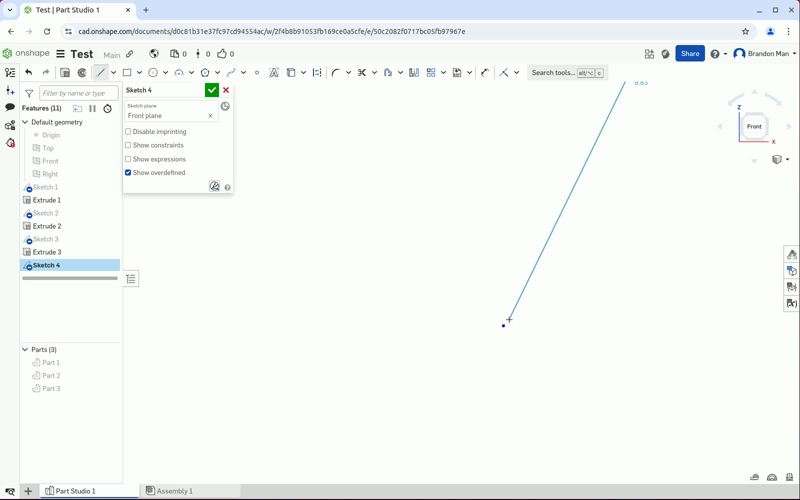
click(509, 319)
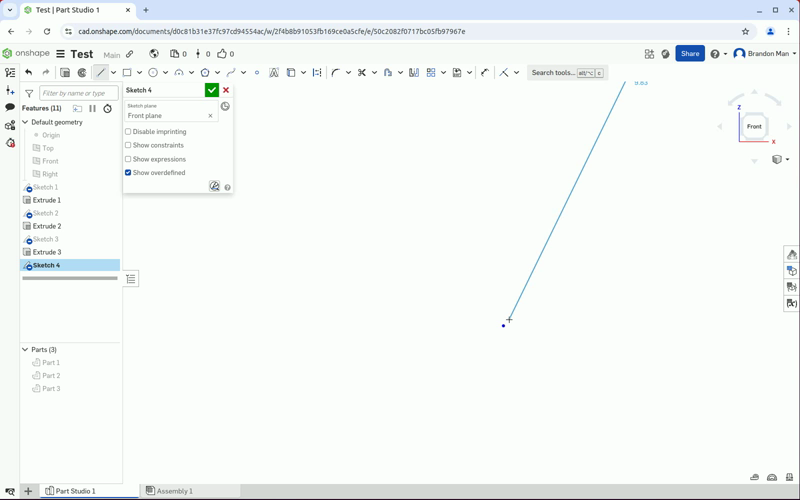
scroll(-6)
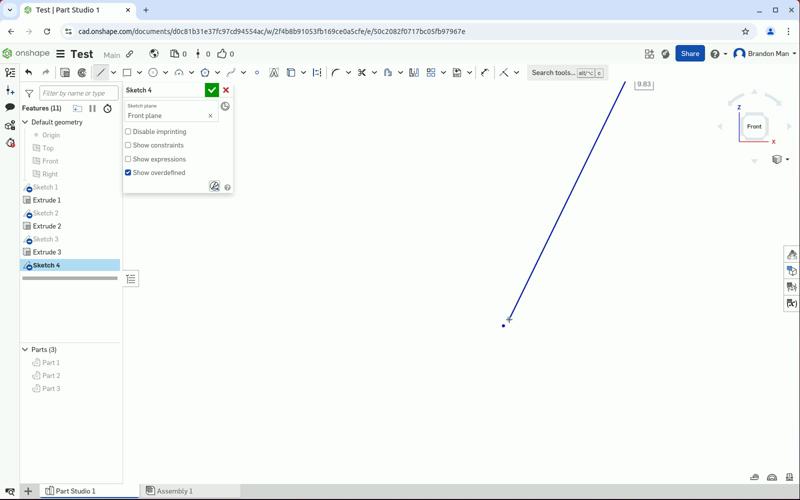
scroll(-6)
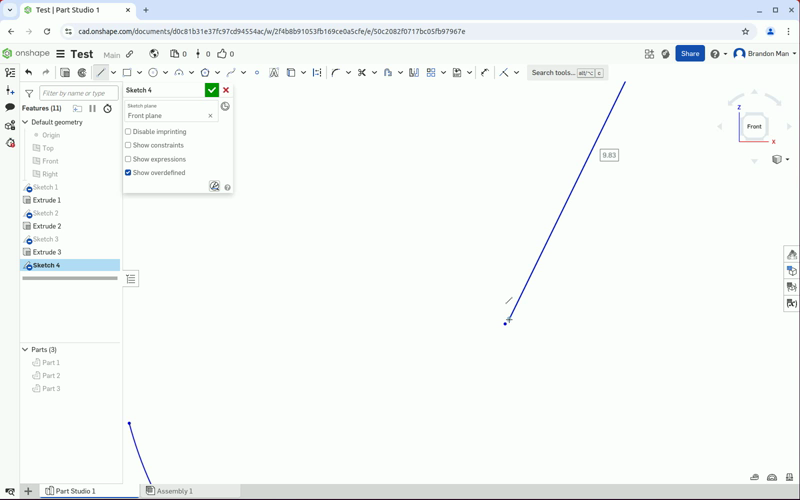
scroll(-6)
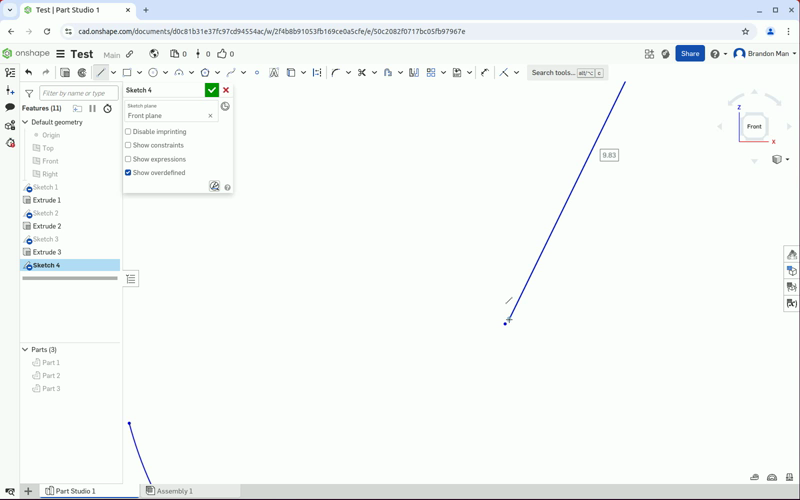
scroll(-6)
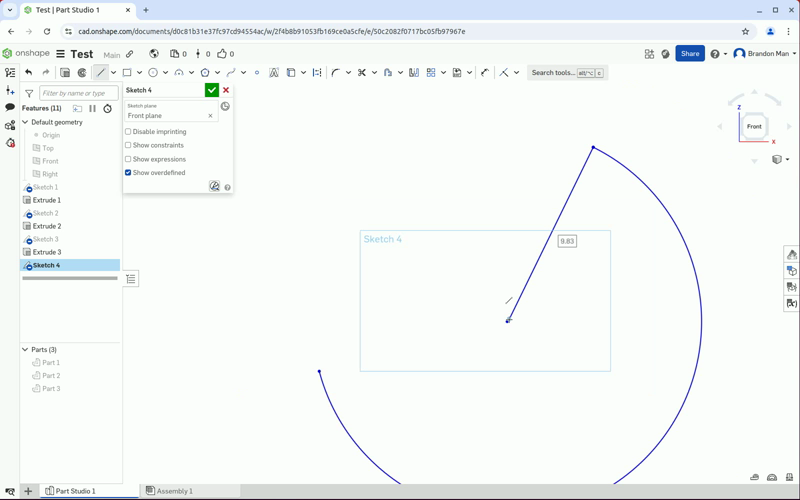
scroll(-6)
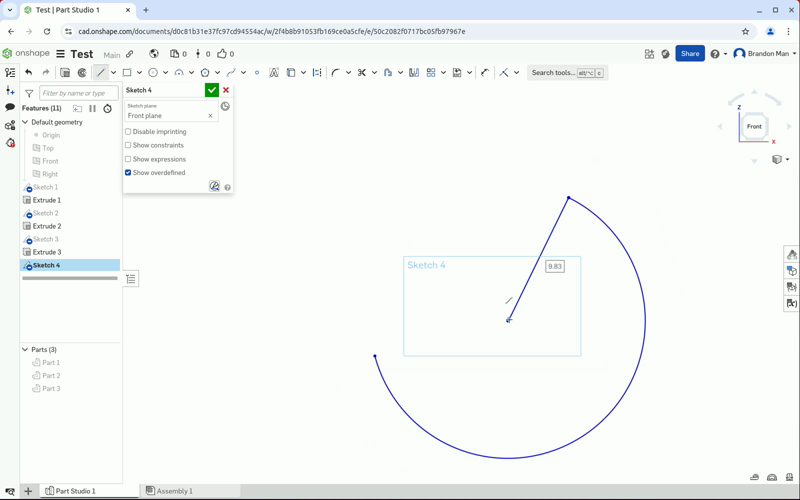
scroll(-6)
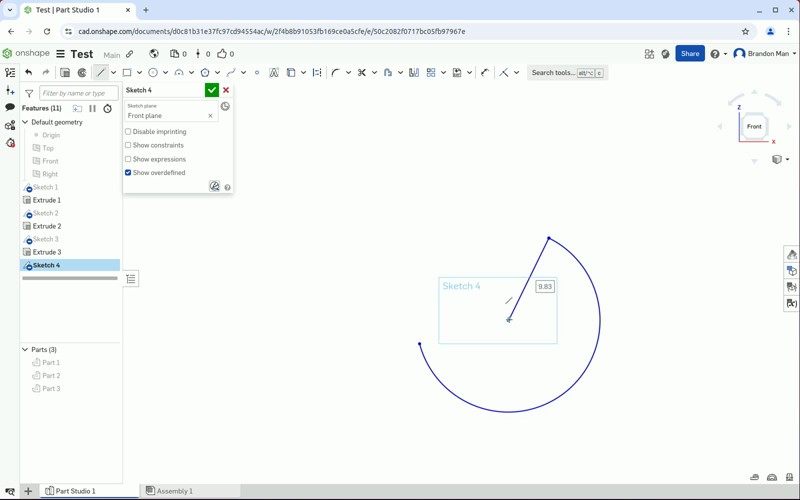
scroll(-6)
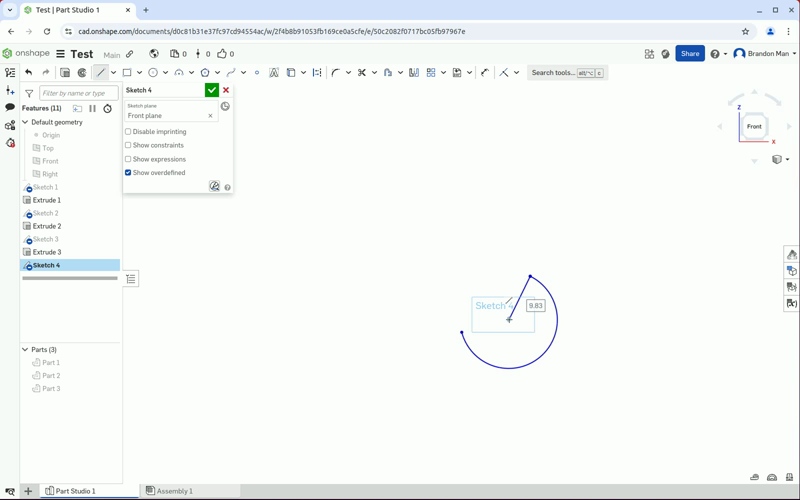
key_up(shift)
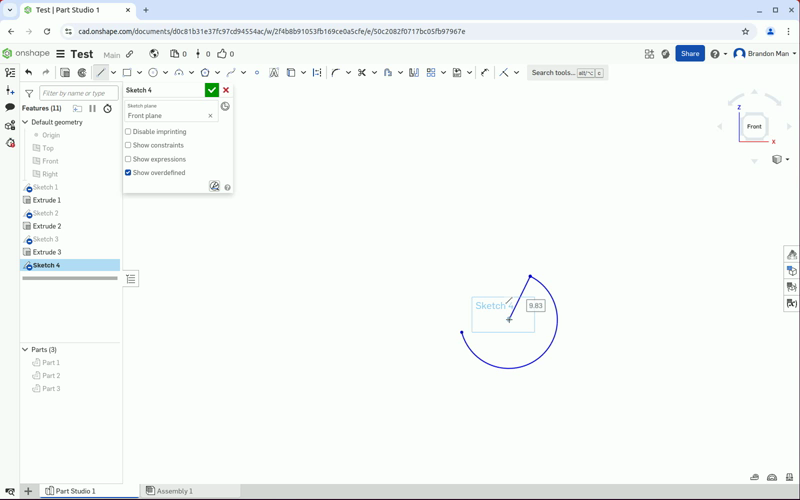
mouse_move(539, 319)
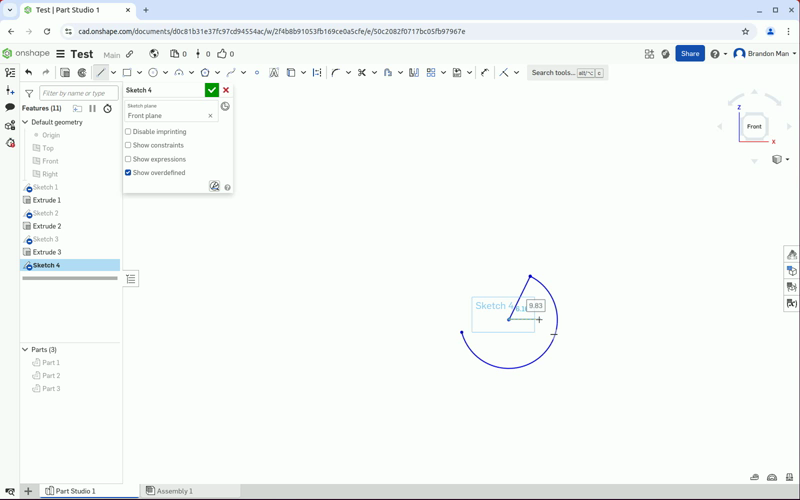
key_down(shift)
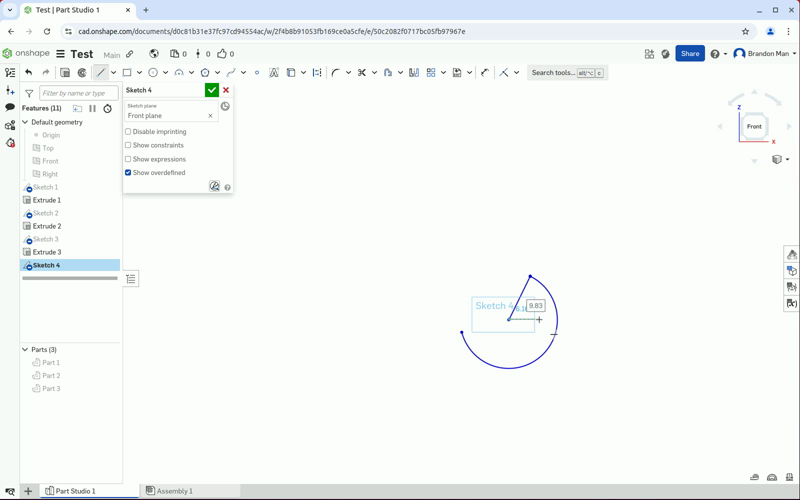
mouse_move(461, 332)
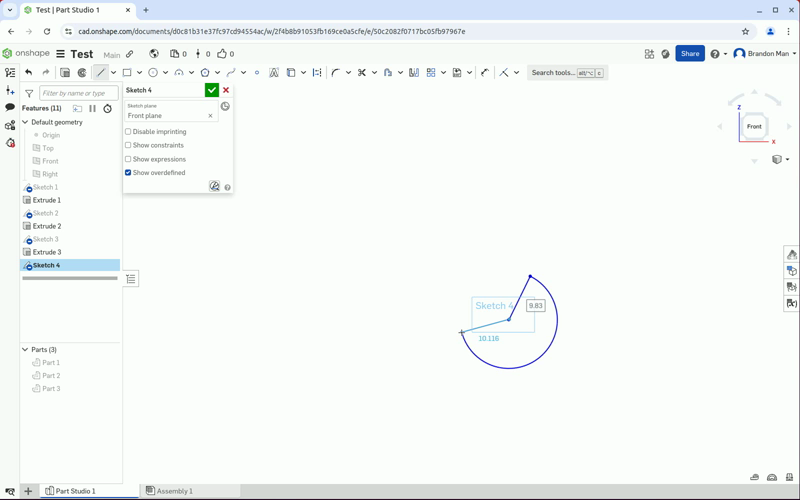
key_up(shift)
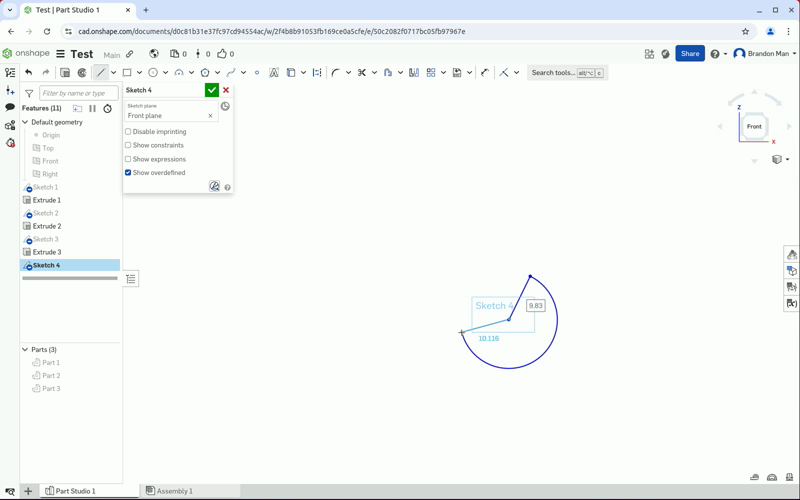
click(461, 332)
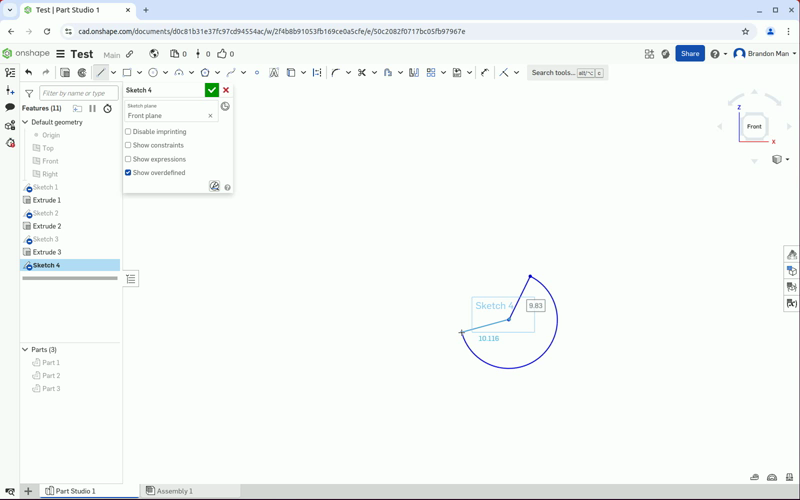
key(esc)
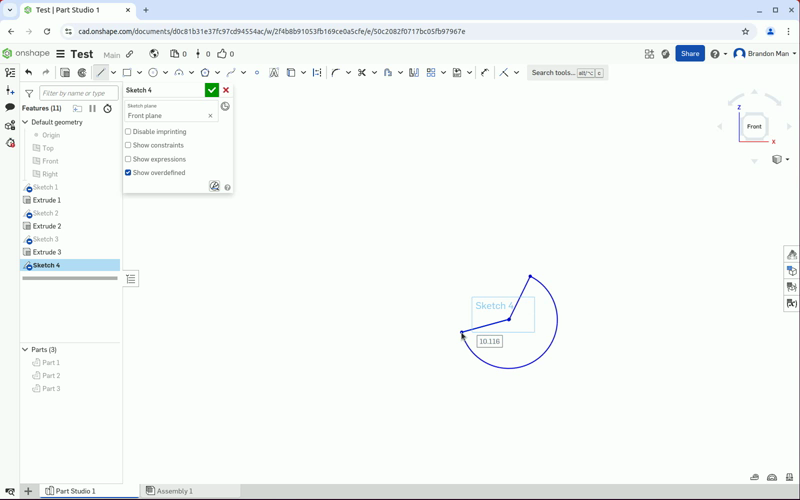
mouse_move(525, 310)
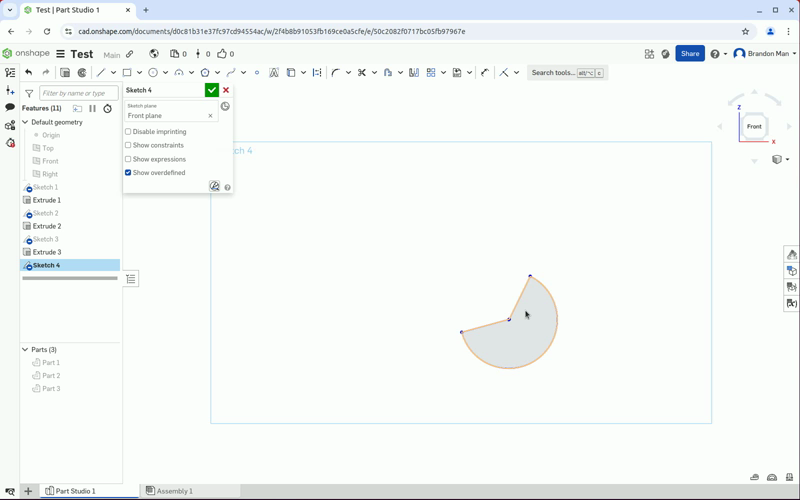
click(525, 310)
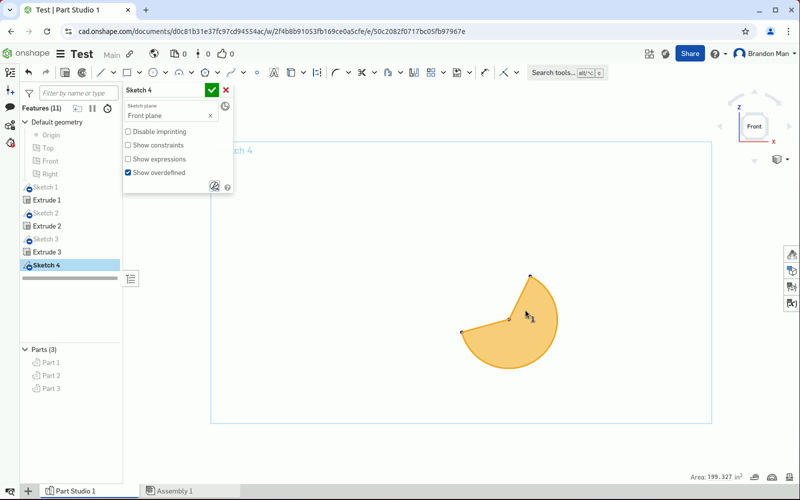
mouse_move(73, 352)
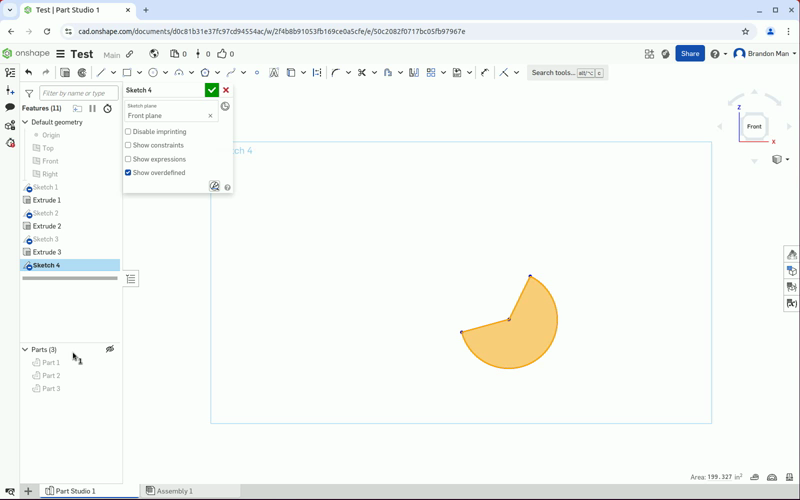
key(shift+y)
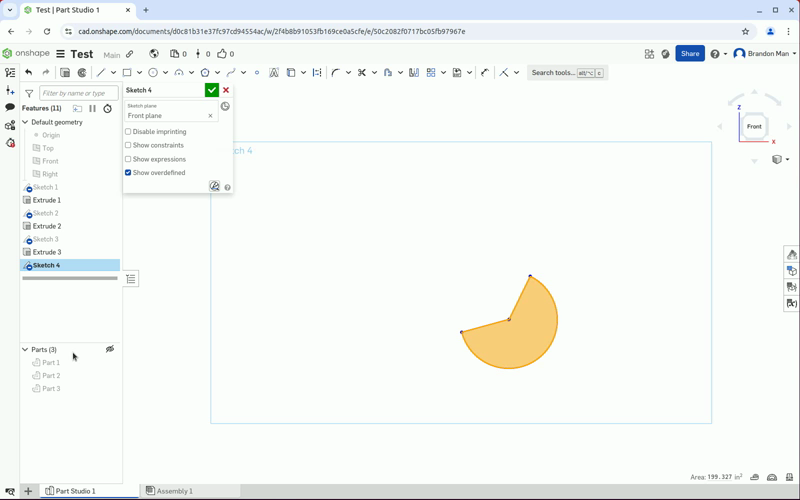
key(shift+e)
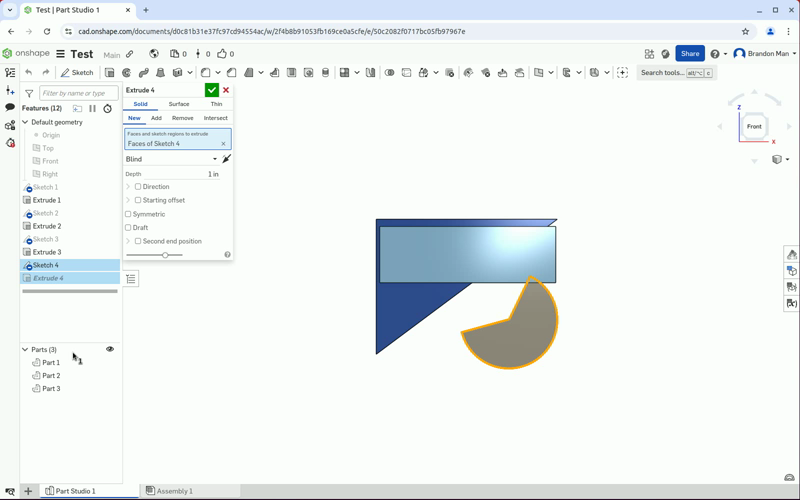
mouse_move(143, 106)
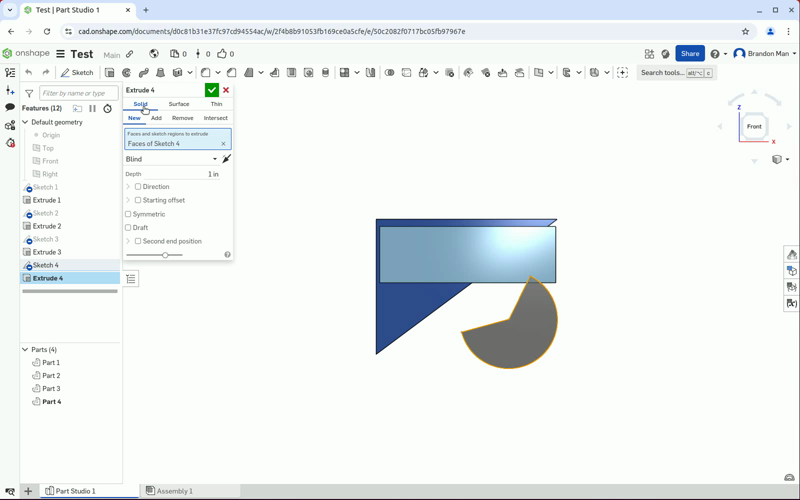
click(143, 106)
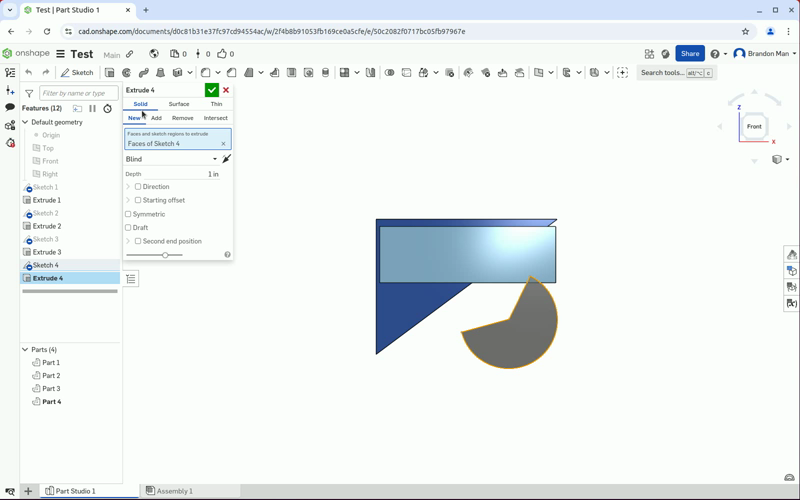
mouse_move(137, 120)
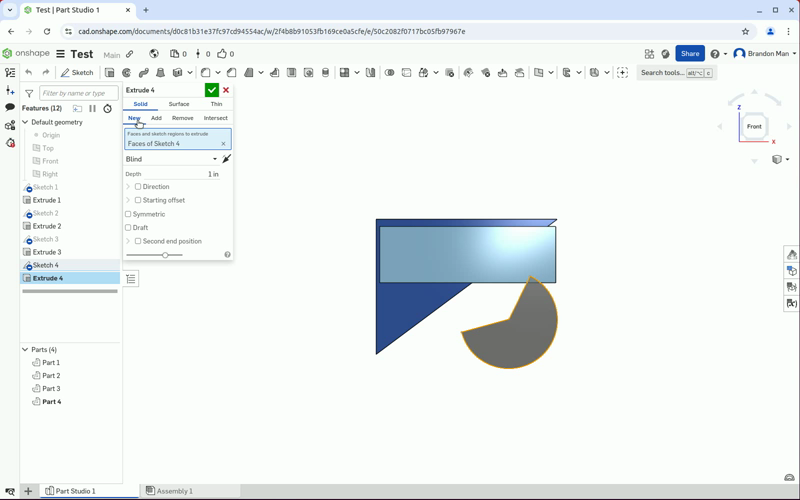
click(137, 120)
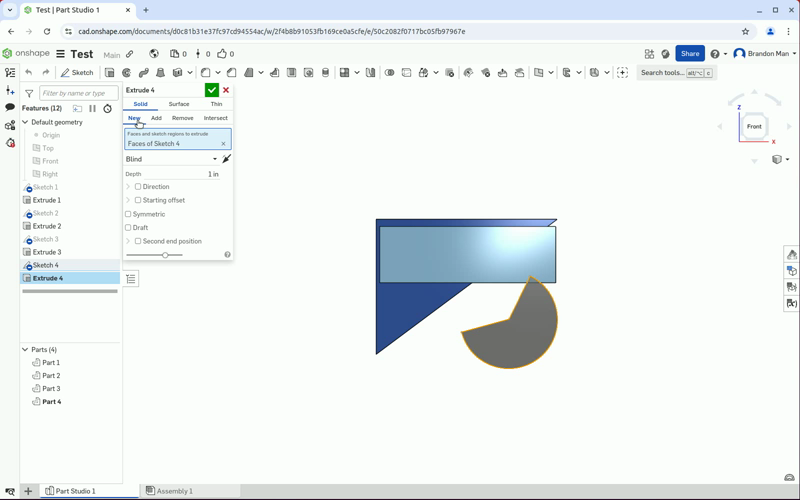
key(tab, 4)
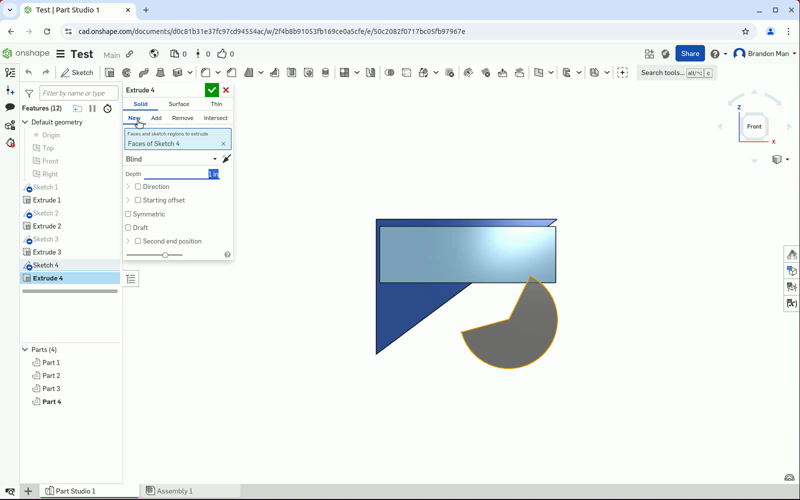
text(11.554)
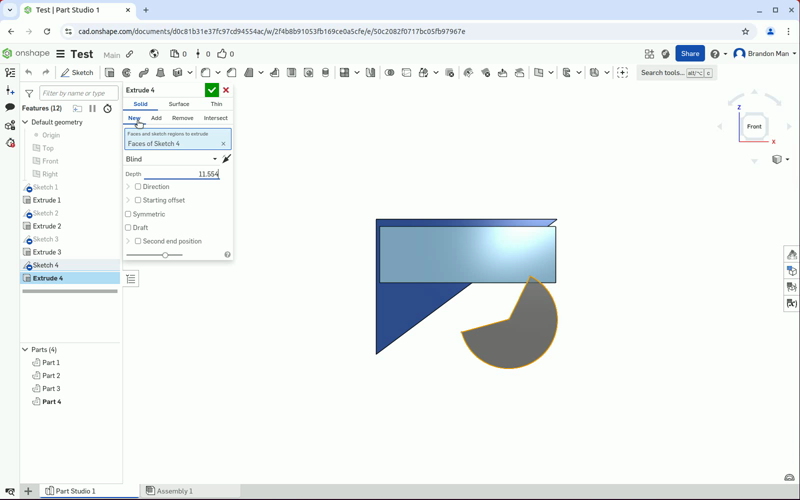
key(enter)
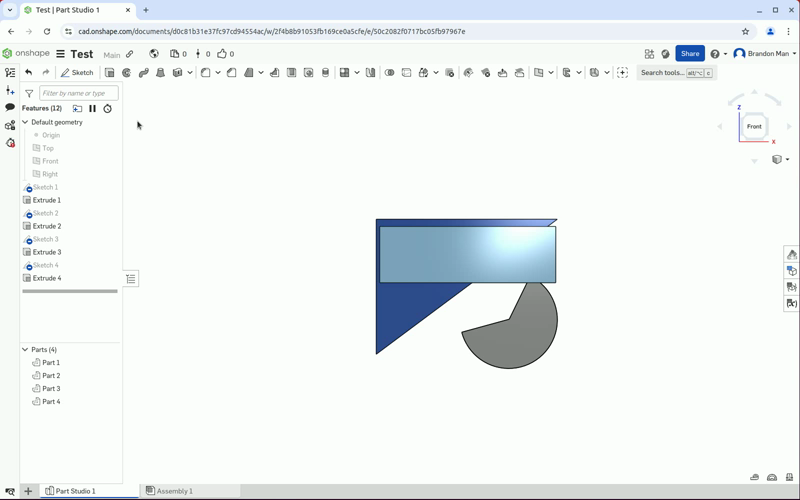
key(shift+h)
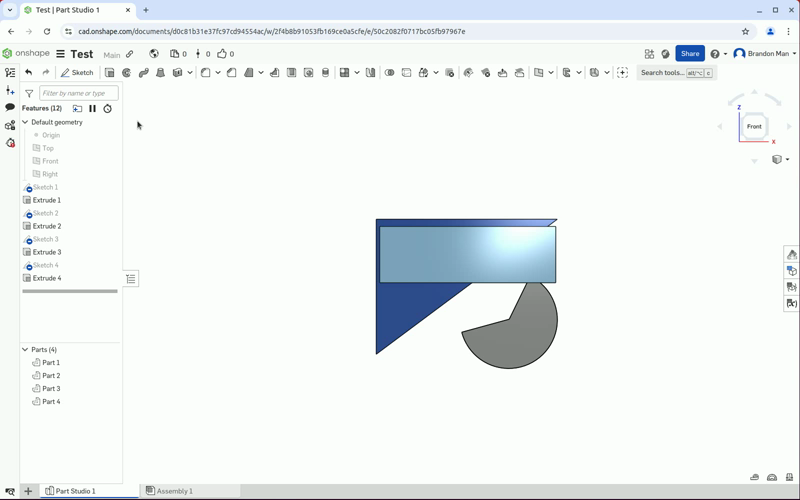
key(shift+h)
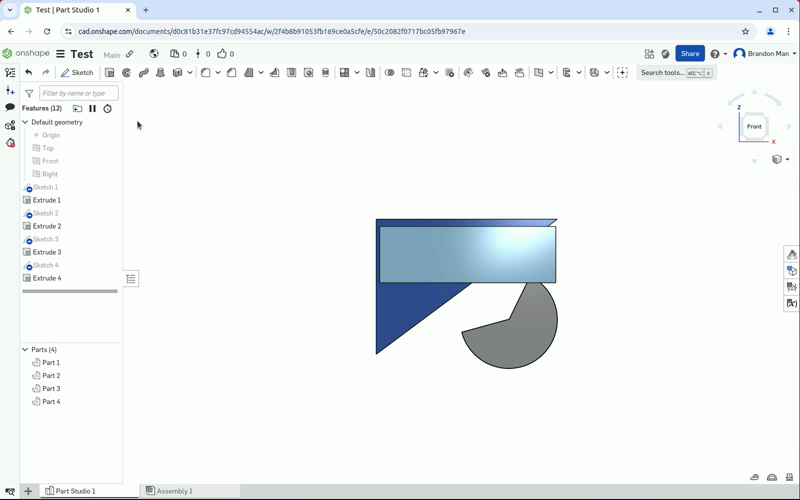
mouse_move(73, 189)
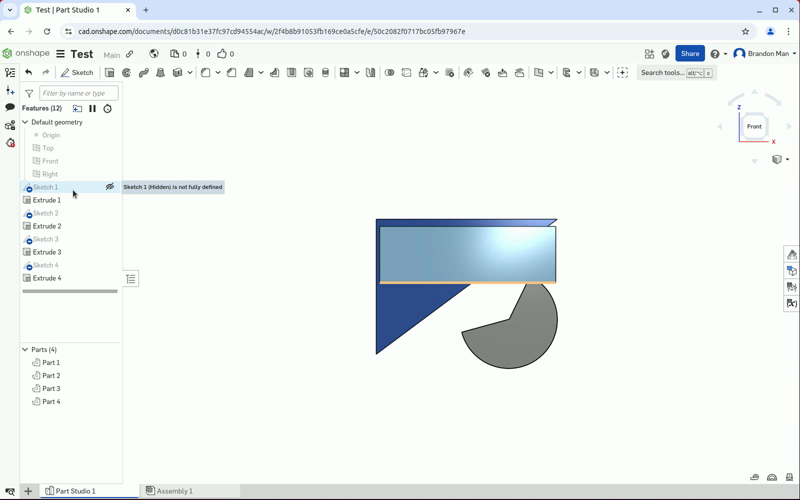
click(73, 189)
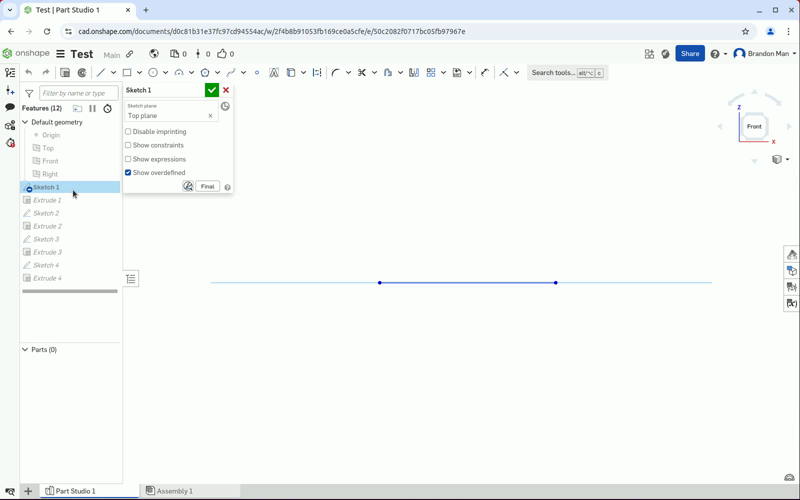
mouse_move(229, 92)
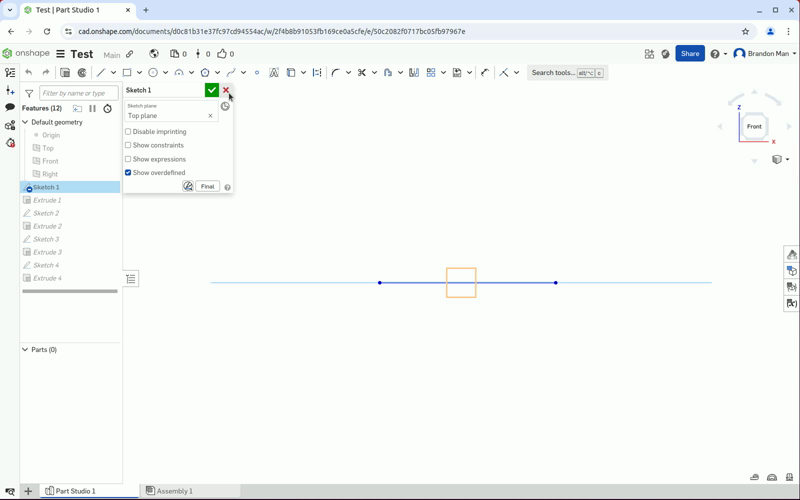
click(229, 92)
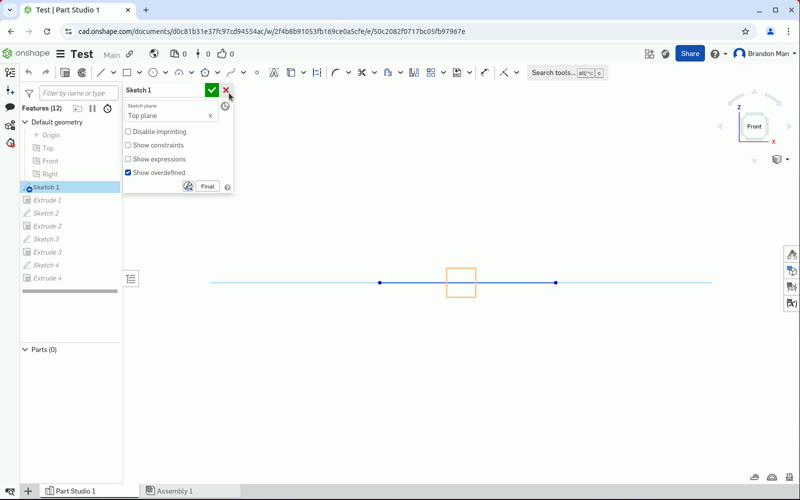
key(shift+s)
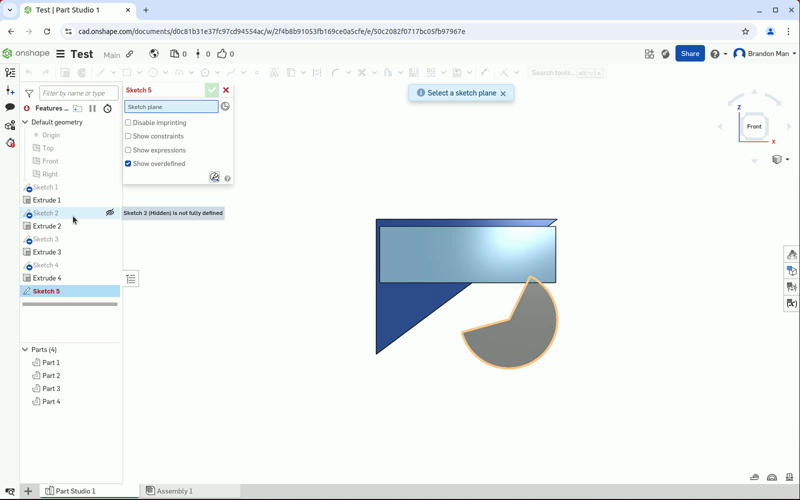
scroll(3)
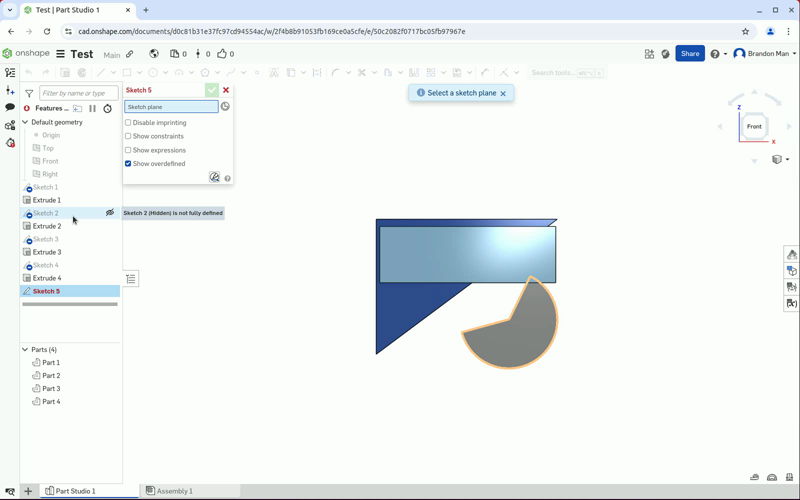
mouse_move(73, 163)
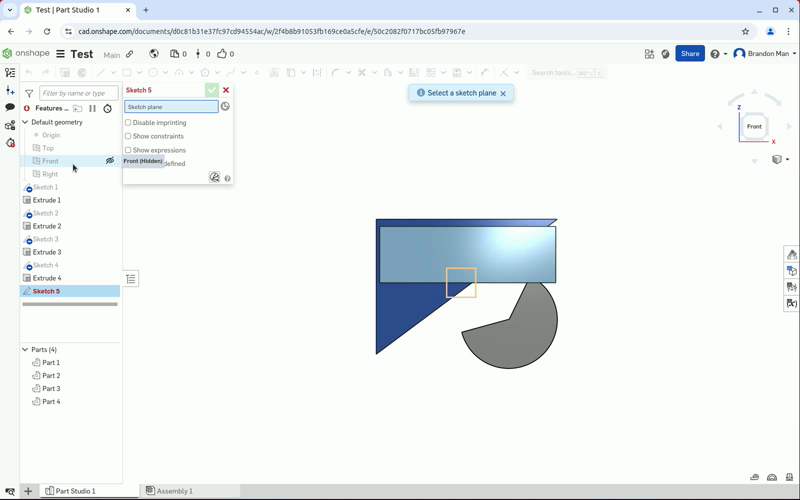
click(73, 163)
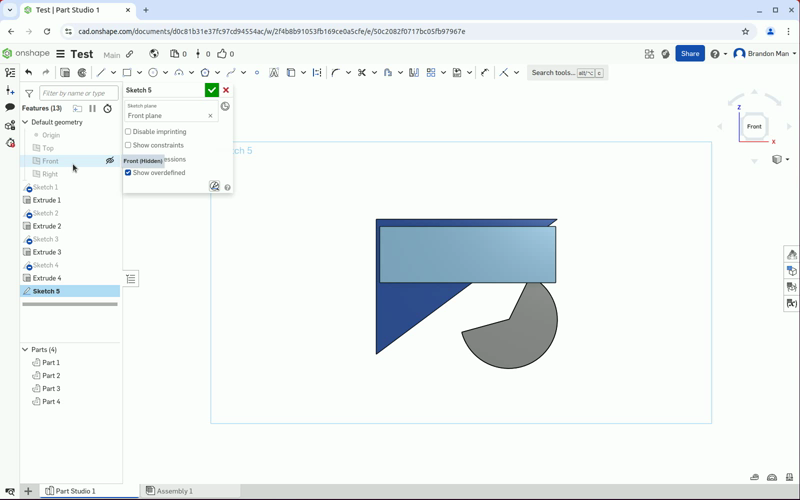
mouse_move(73, 352)
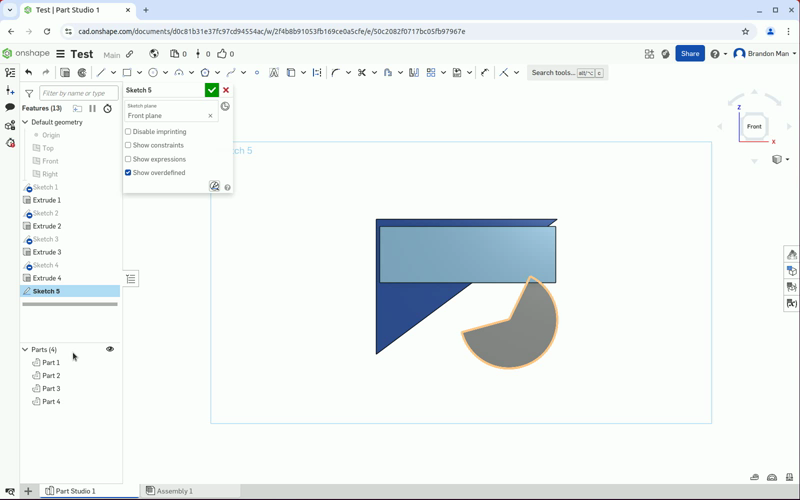
key(y)
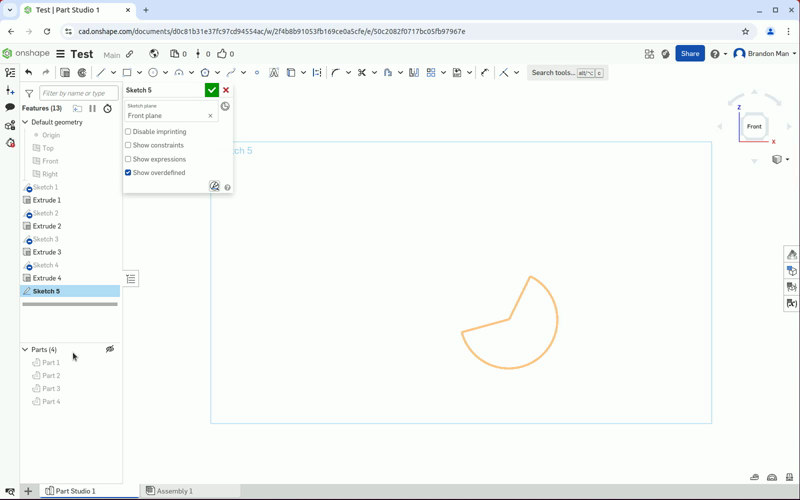
key(l)
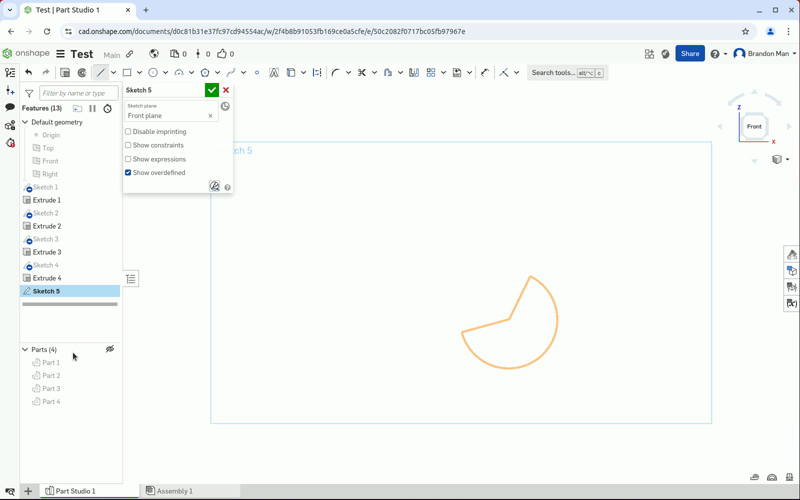
key_down(shift)
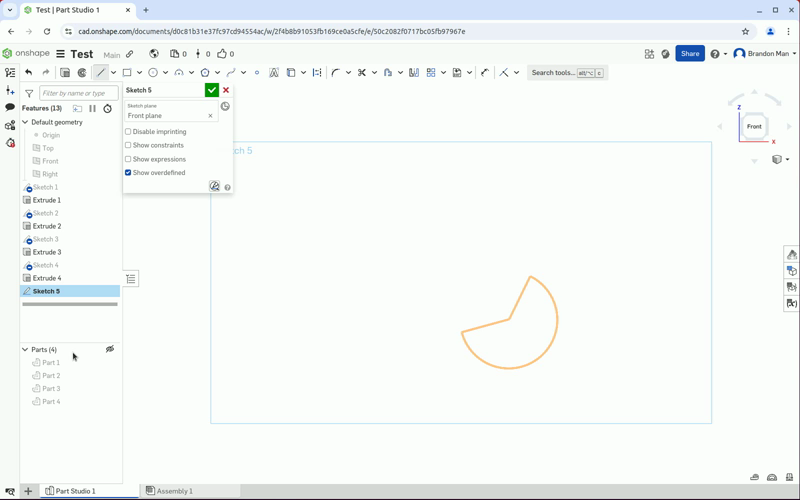
mouse_move(376, 354)
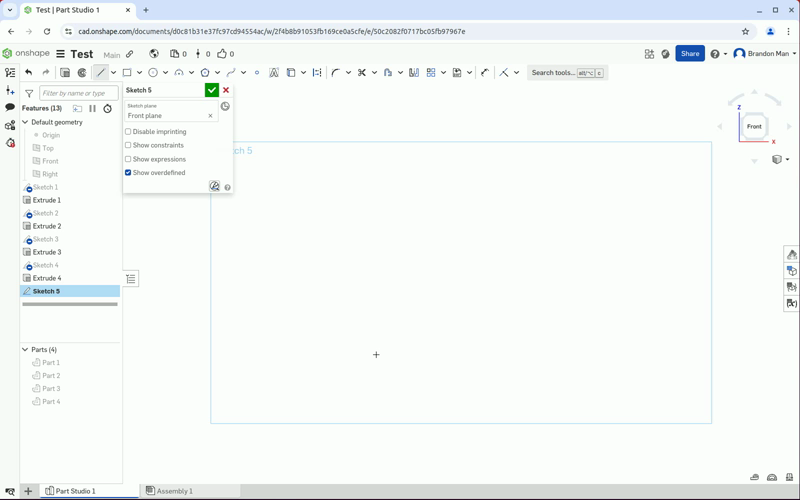
click(376, 354)
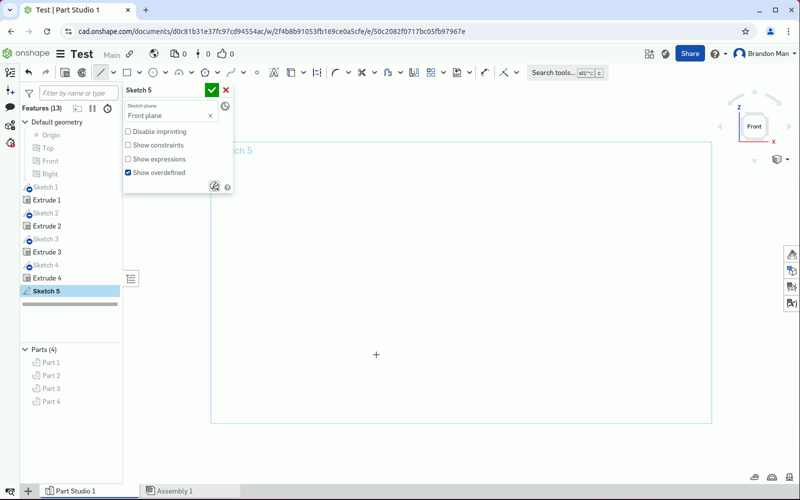
key_up(shift)
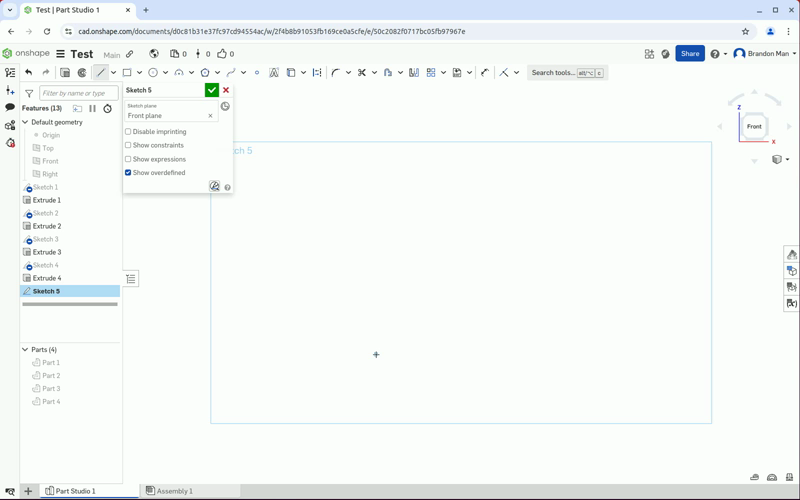
key_down(shift)
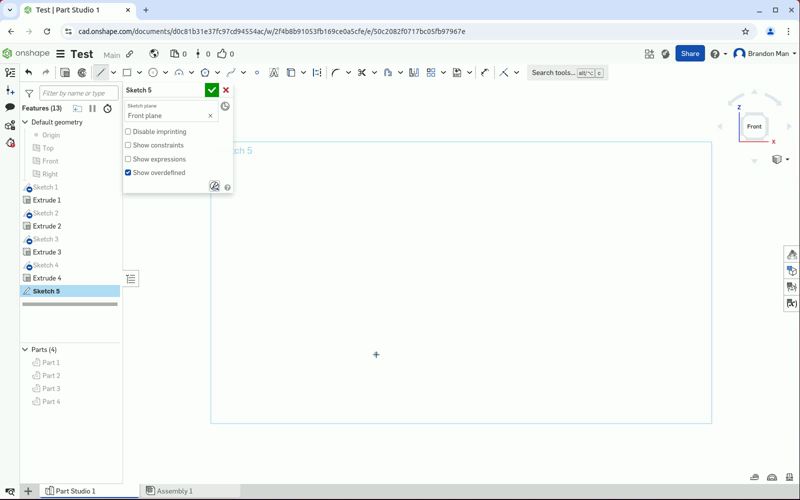
mouse_move(462, 331)
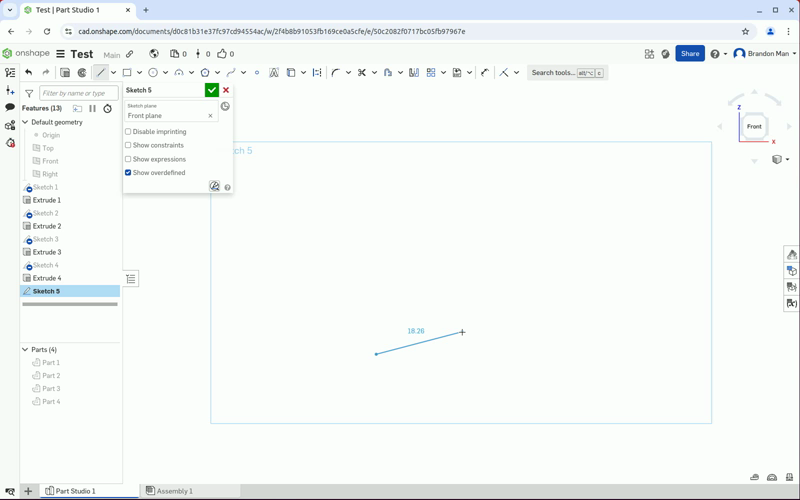
click(462, 331)
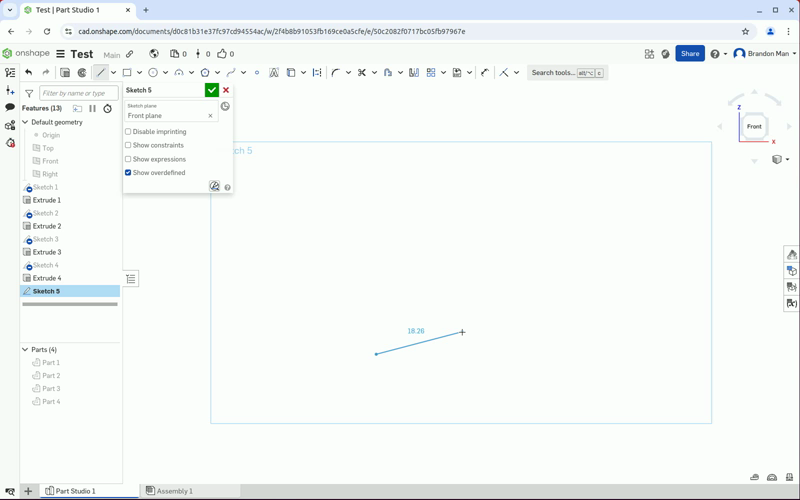
key_up(shift)
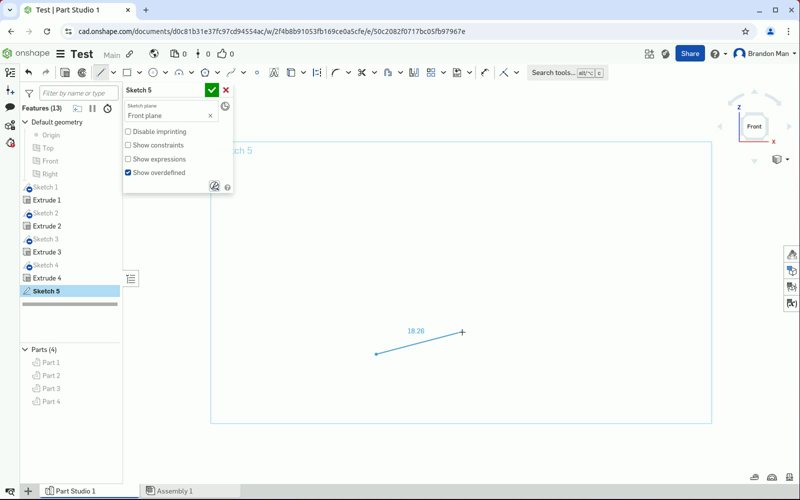
key(esc)
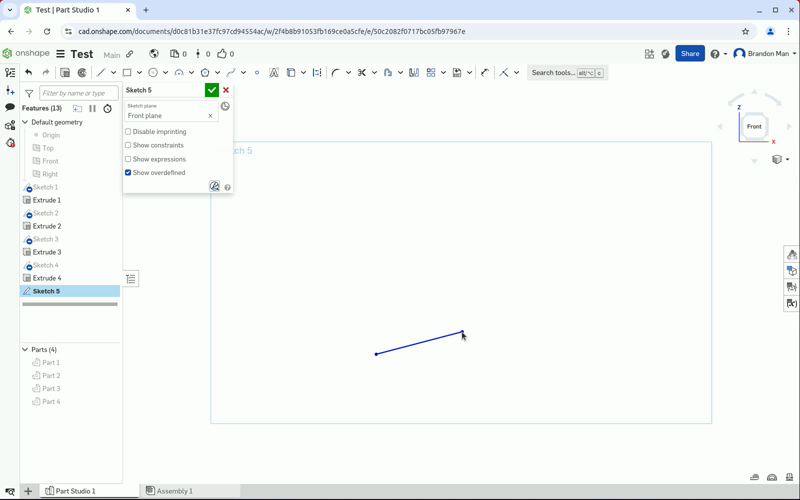
key(a)
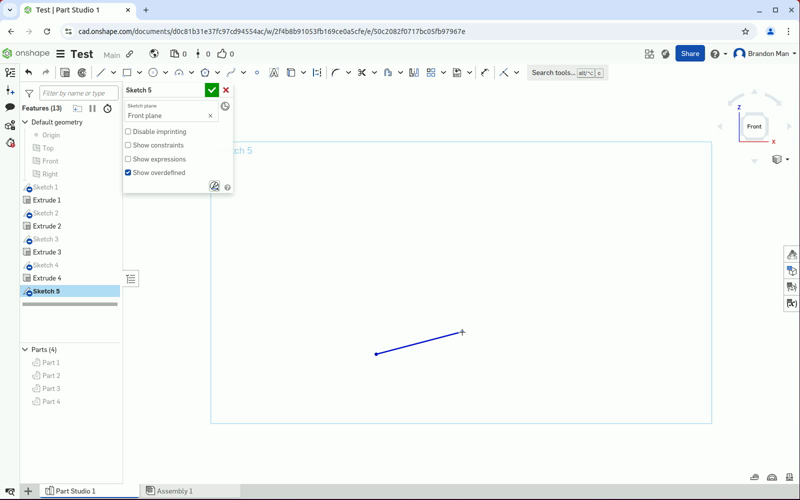
mouse_move(462, 331)
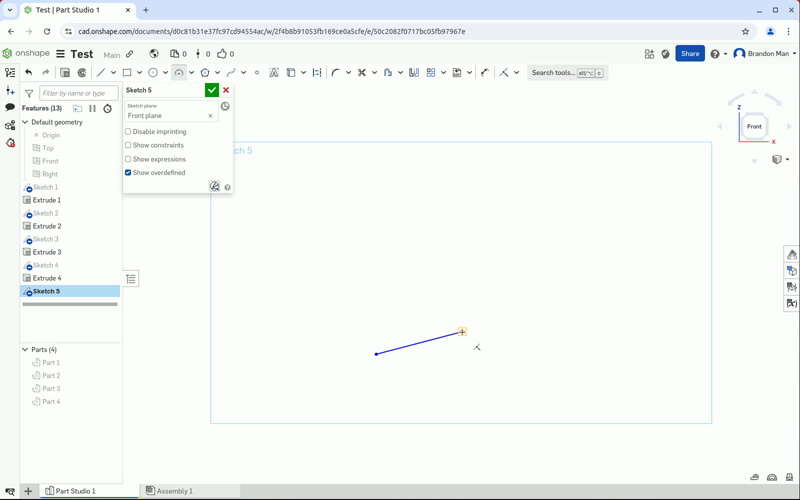
click(462, 331)
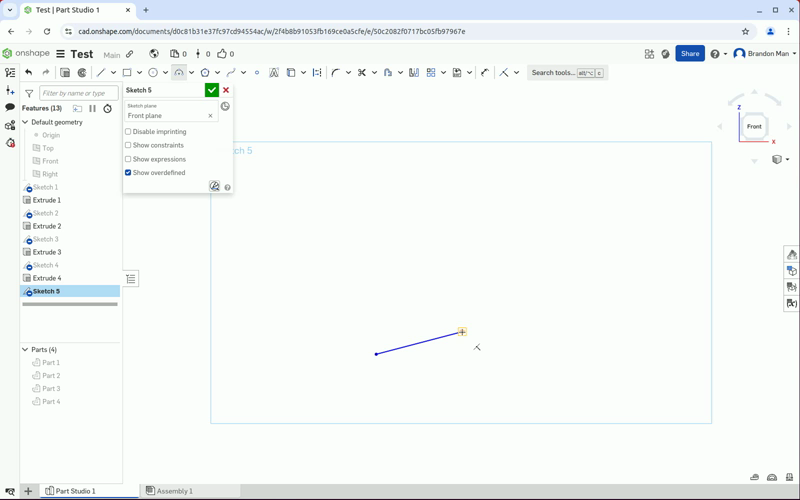
key_down(shift)
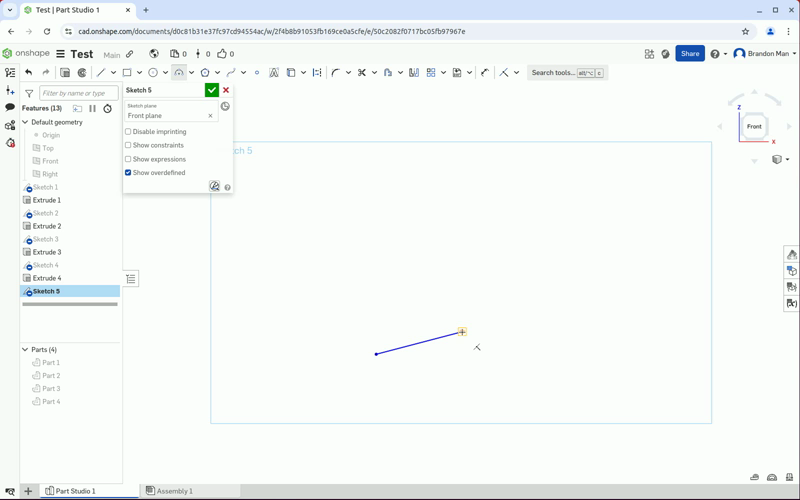
mouse_move(530, 274)
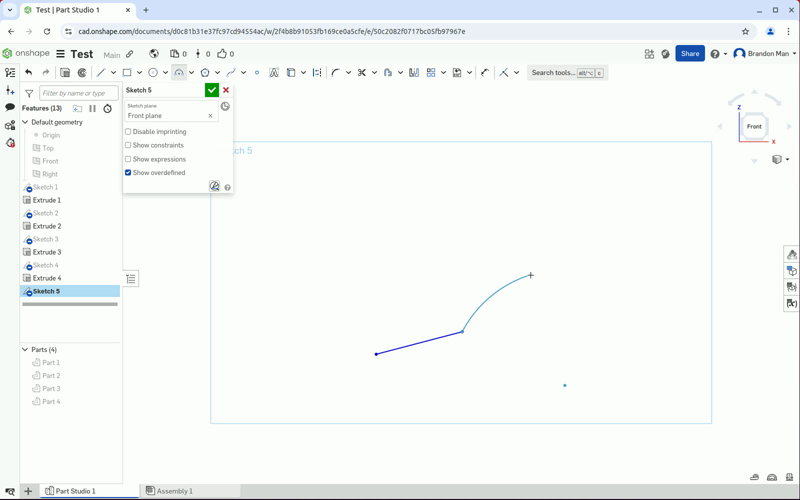
click(530, 274)
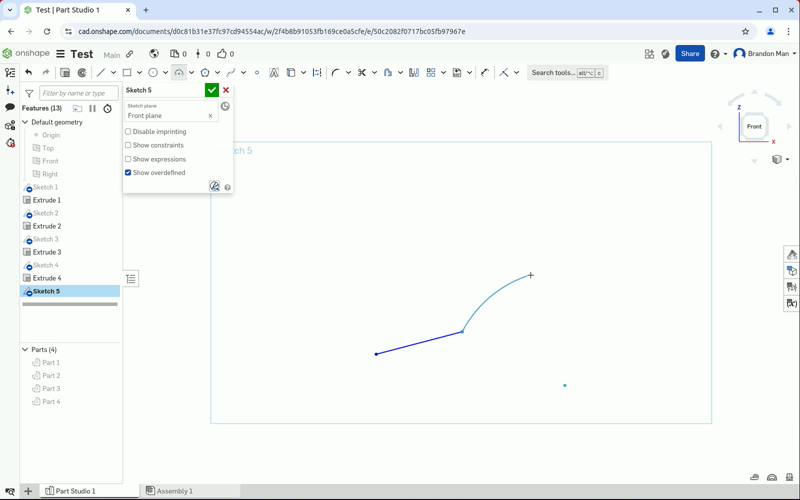
mouse_move(478, 281)
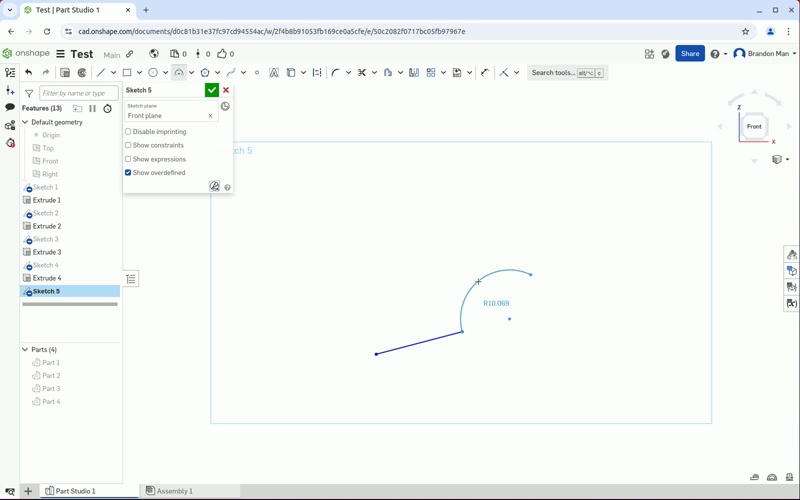
click(478, 281)
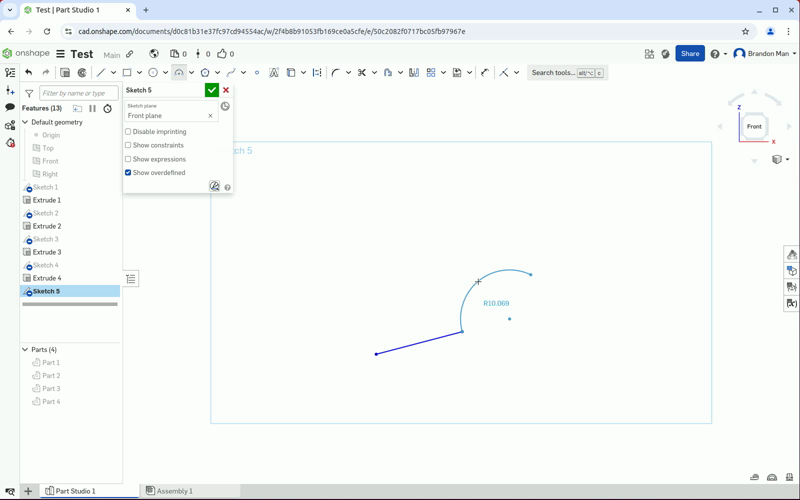
key_up(shift)
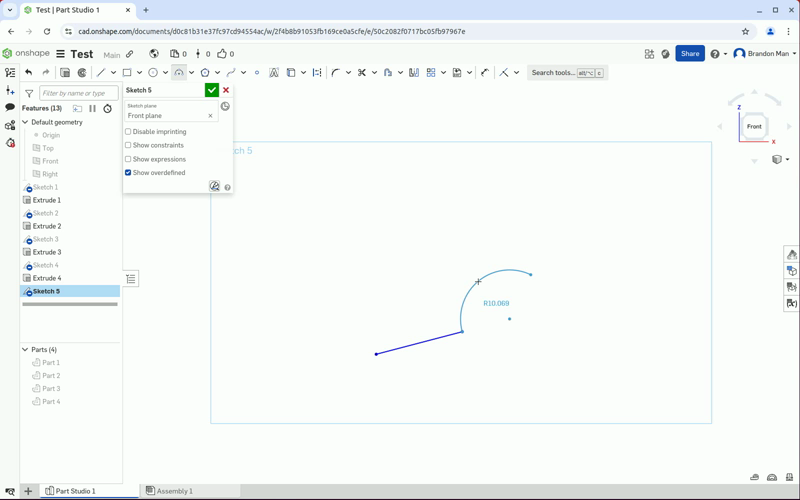
key(esc)
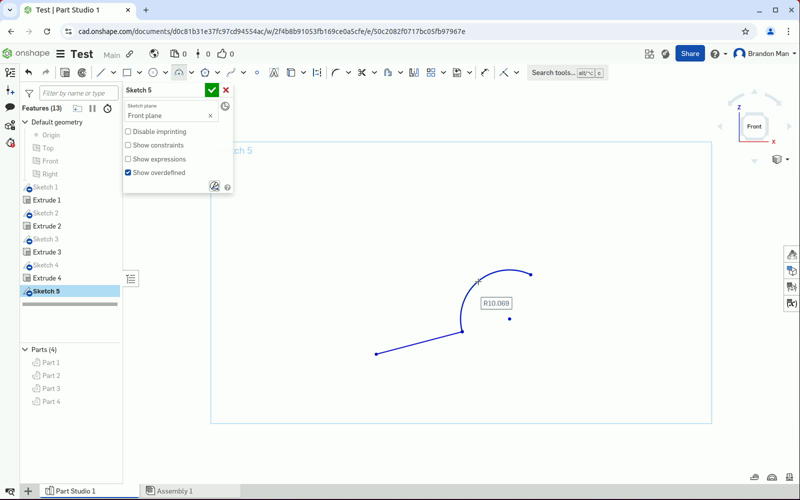
key(l)
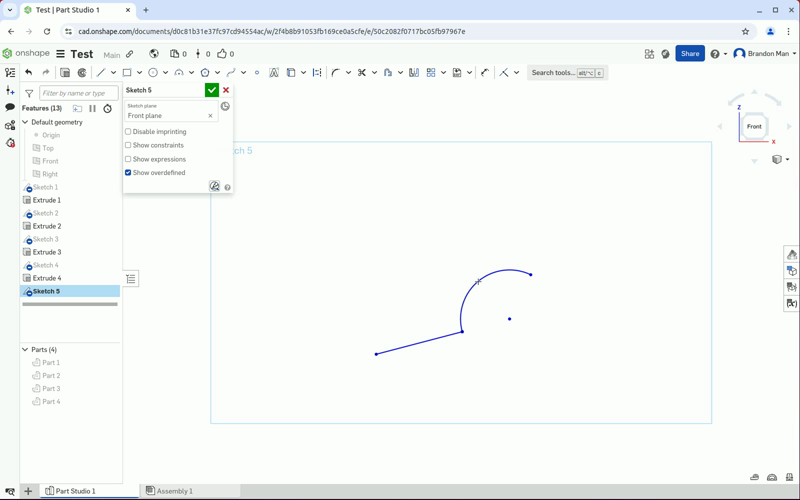
mouse_move(530, 274)
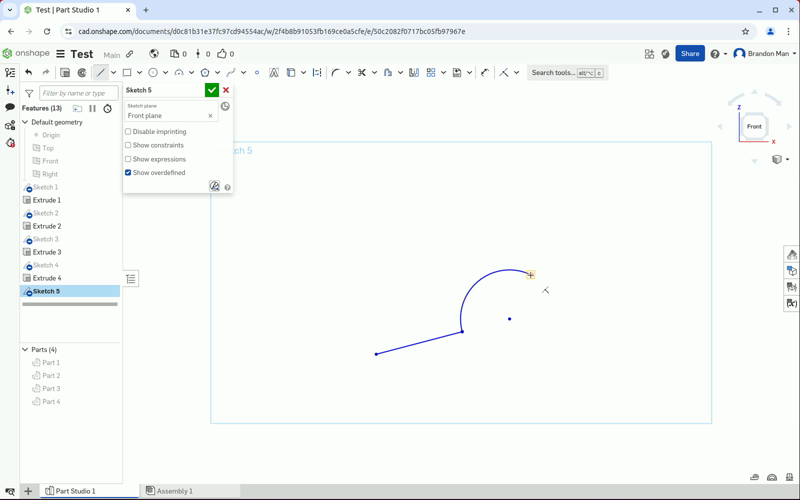
click(530, 274)
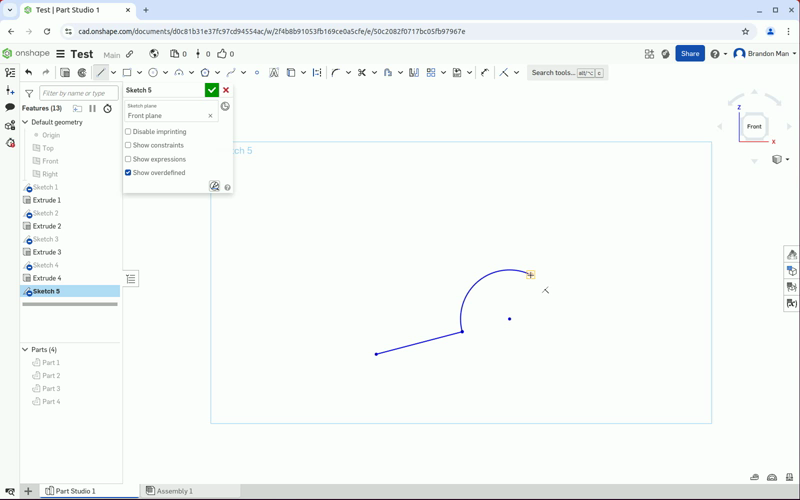
key_down(shift)
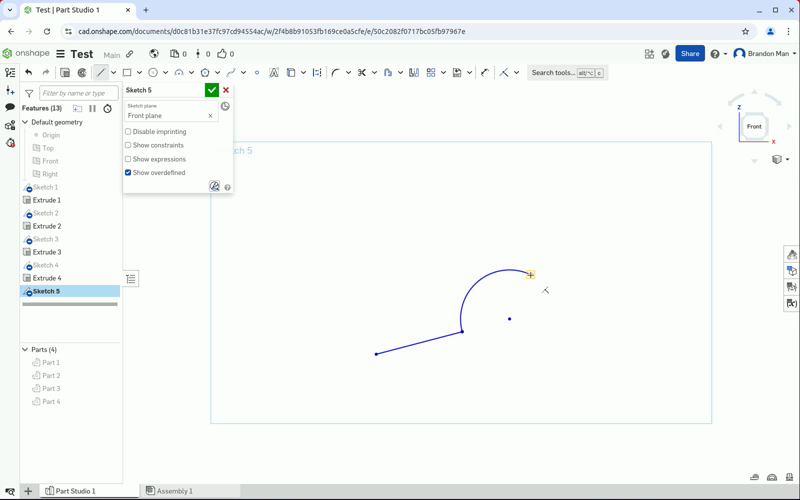
mouse_move(557, 219)
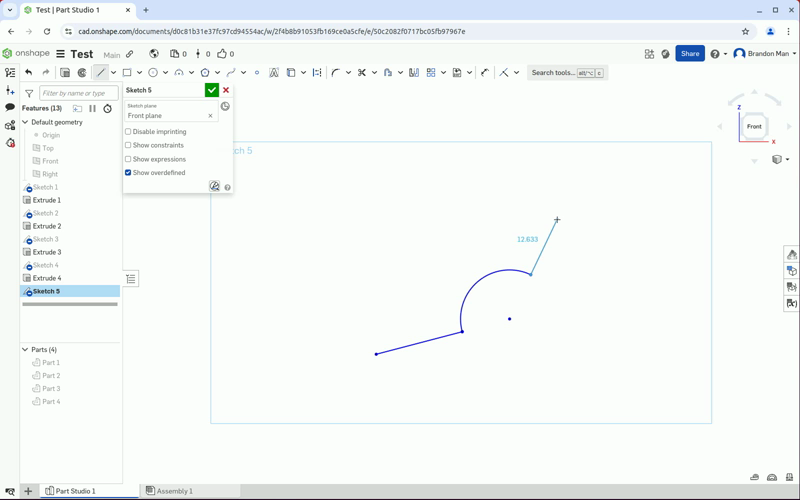
click(557, 219)
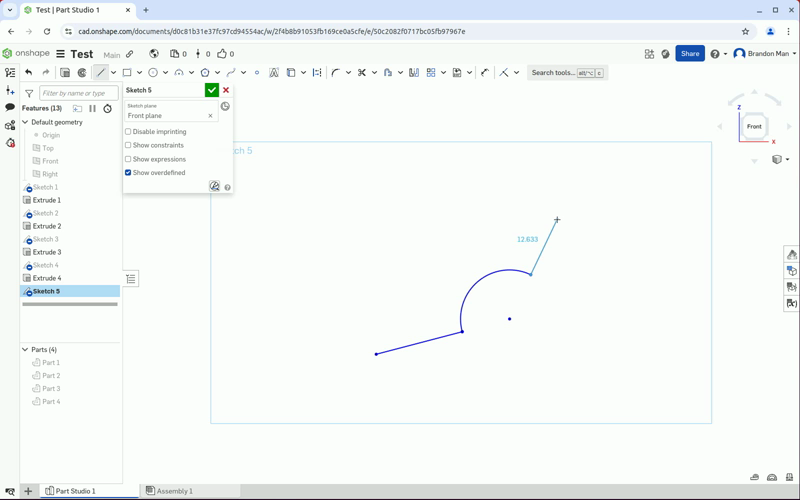
key_up(shift)
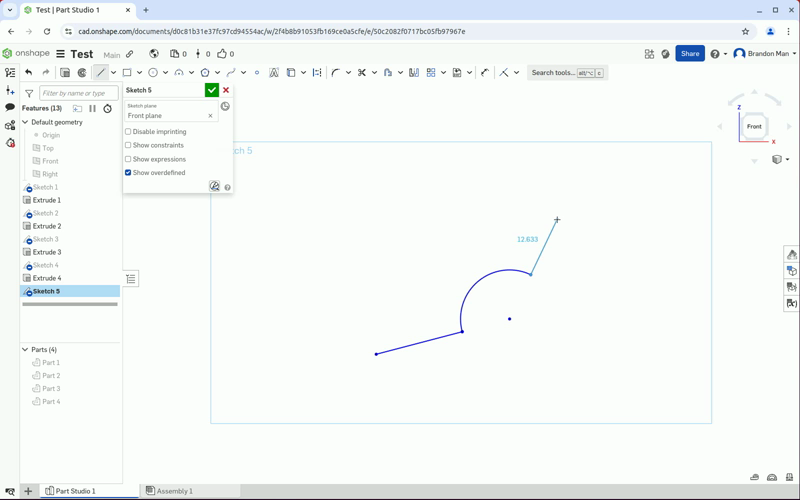
key_down(shift)
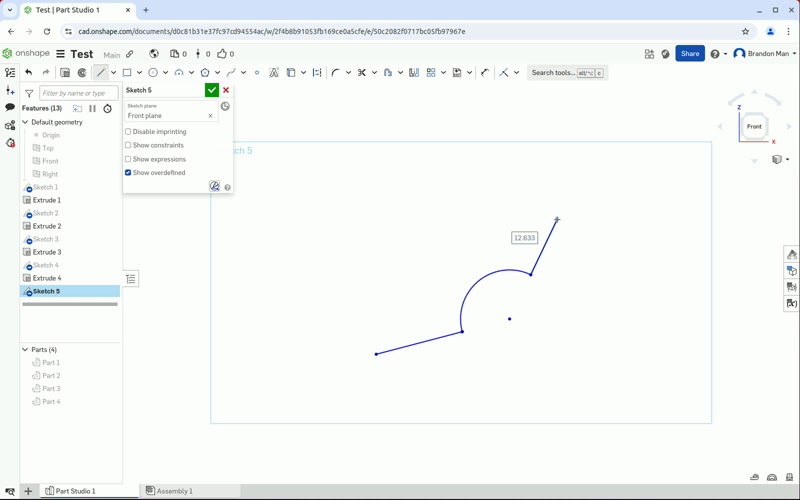
mouse_move(376, 354)
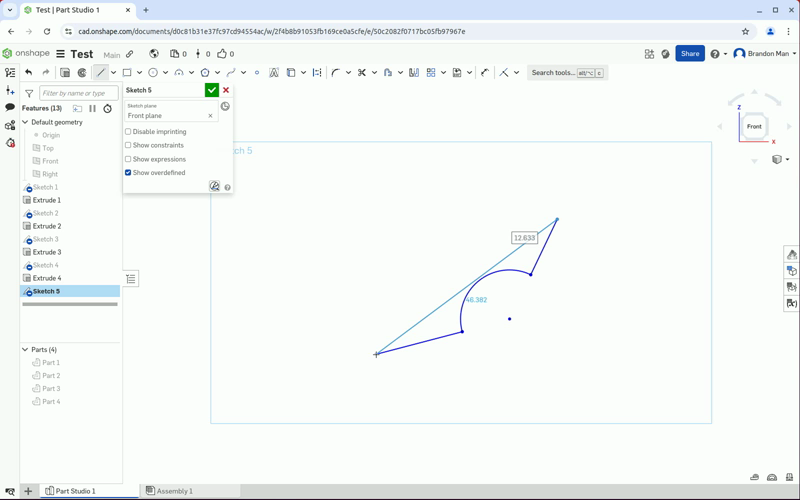
key_up(shift)
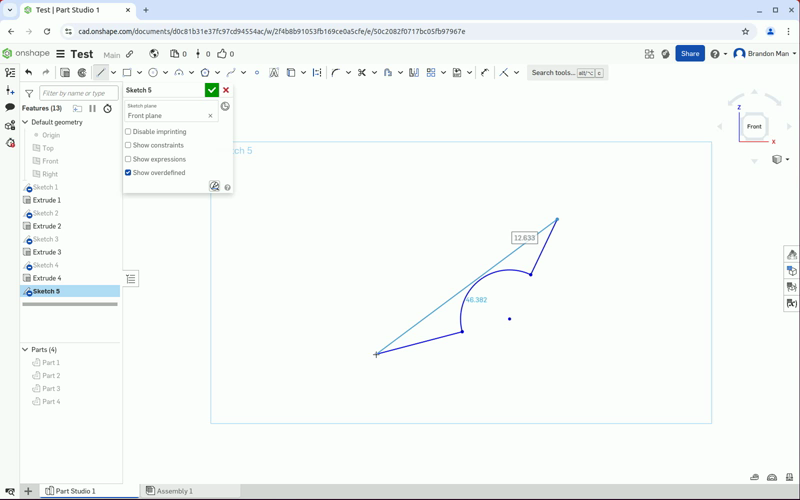
click(376, 354)
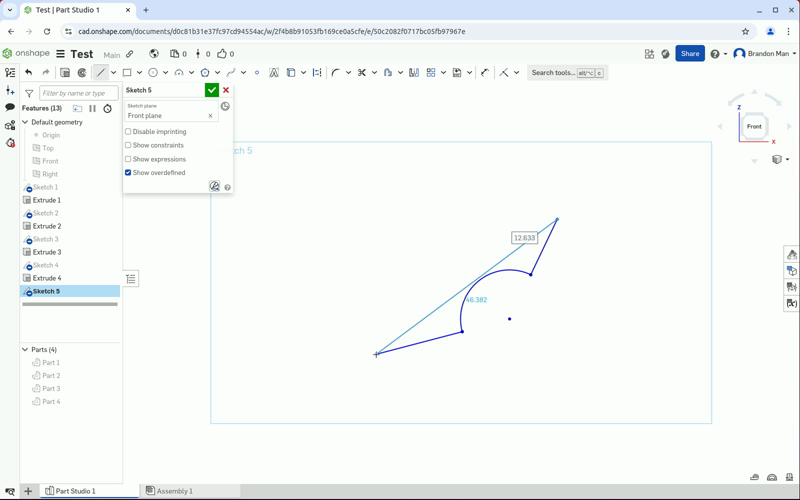
key(esc)
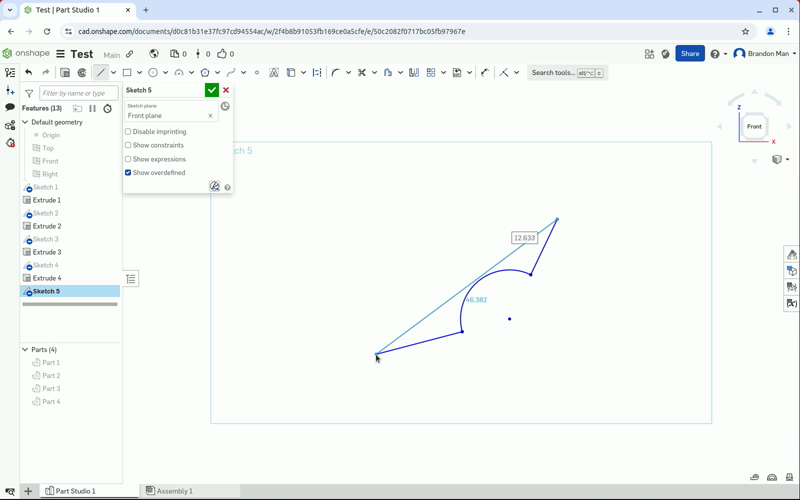
mouse_move(448, 304)
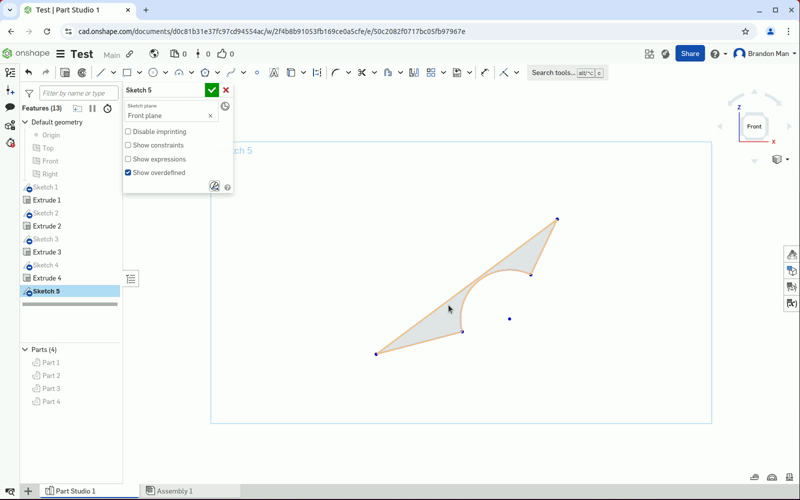
click(448, 304)
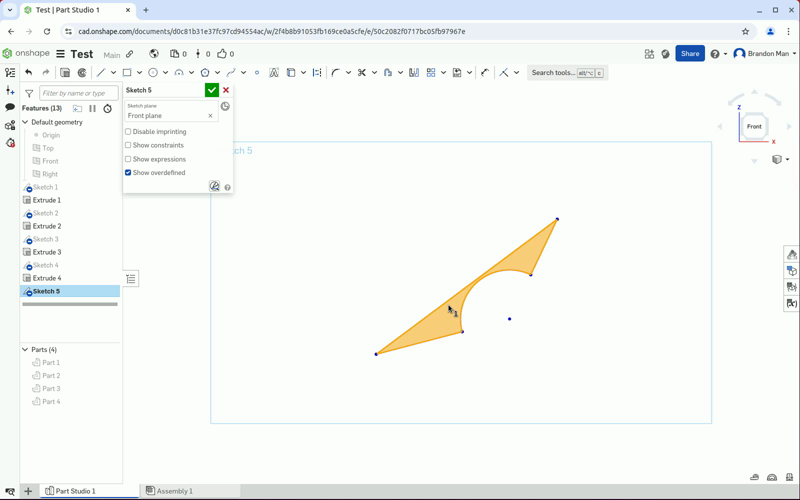
mouse_move(73, 352)
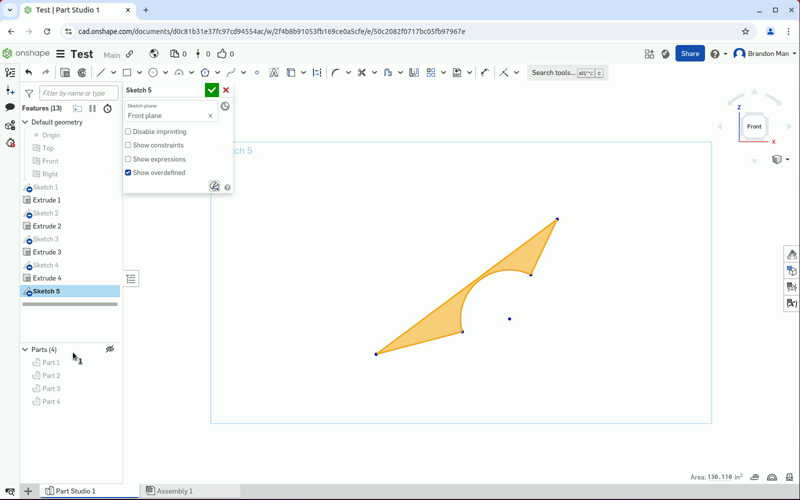
key(shift+y)
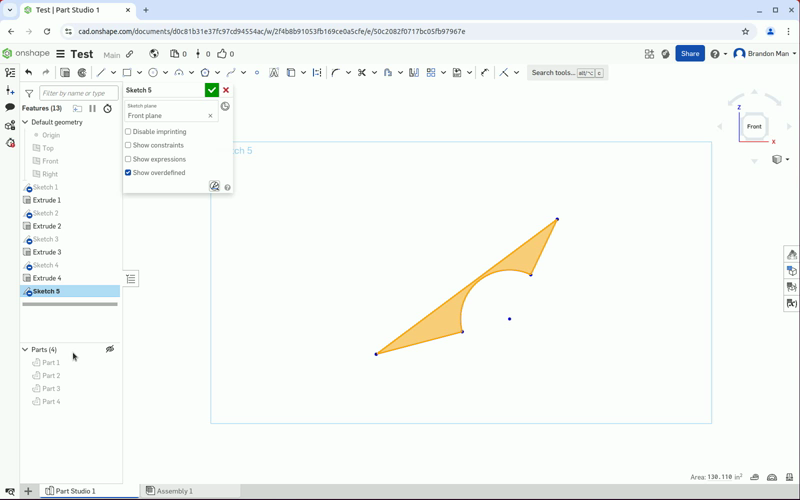
key(shift+e)
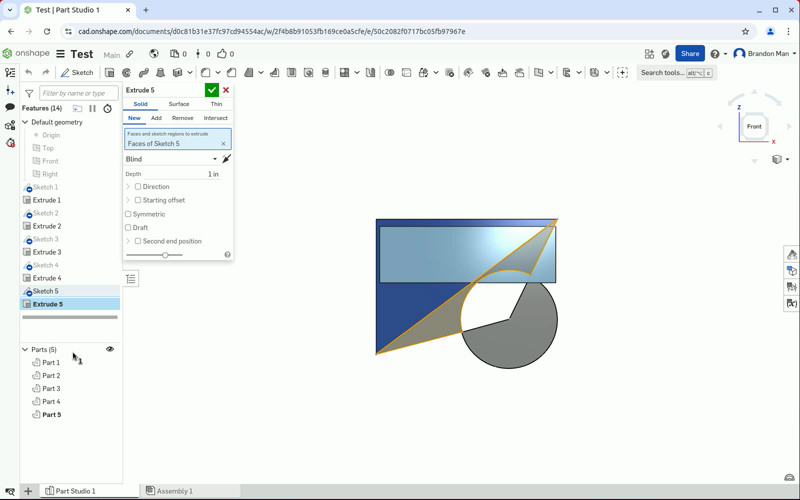
mouse_move(143, 106)
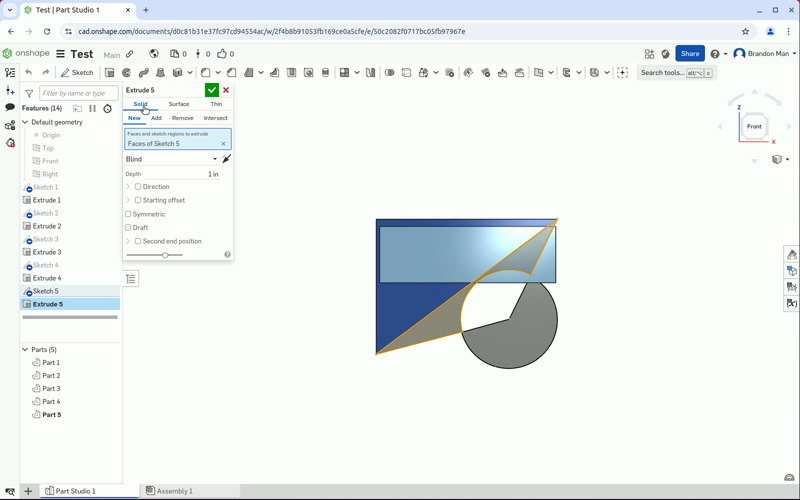
click(143, 106)
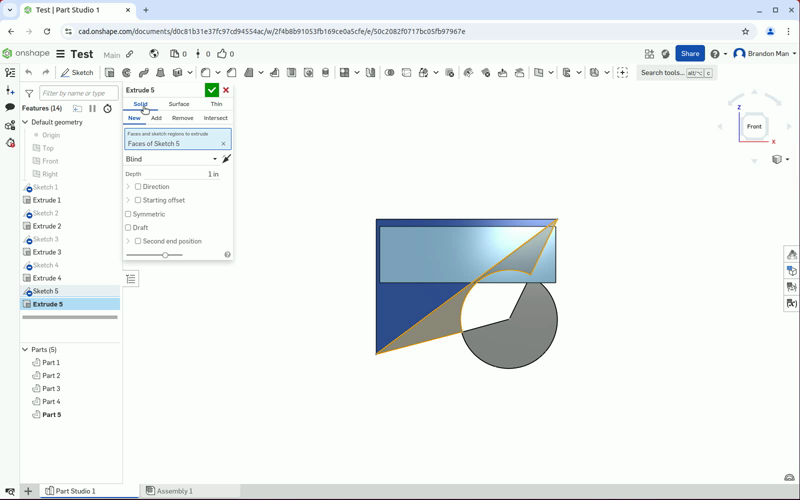
mouse_move(137, 120)
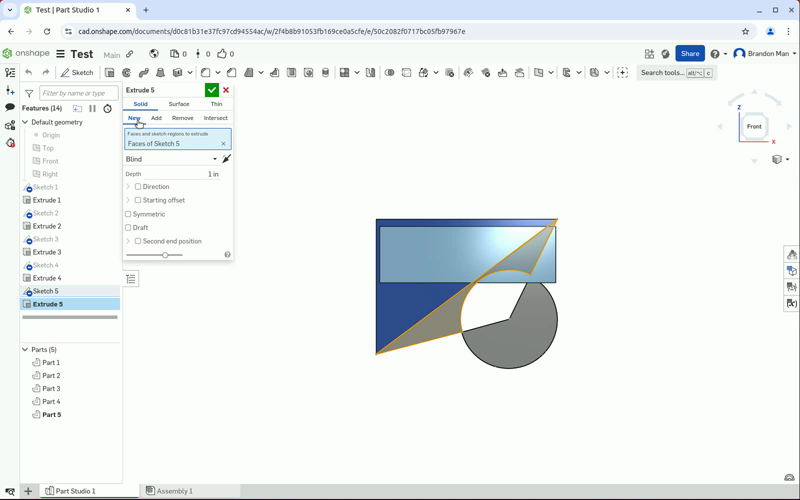
click(137, 120)
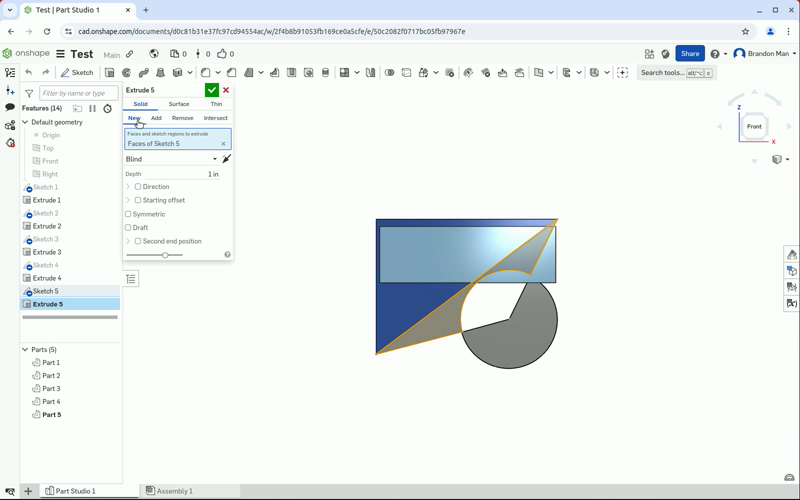
key(tab, 4)
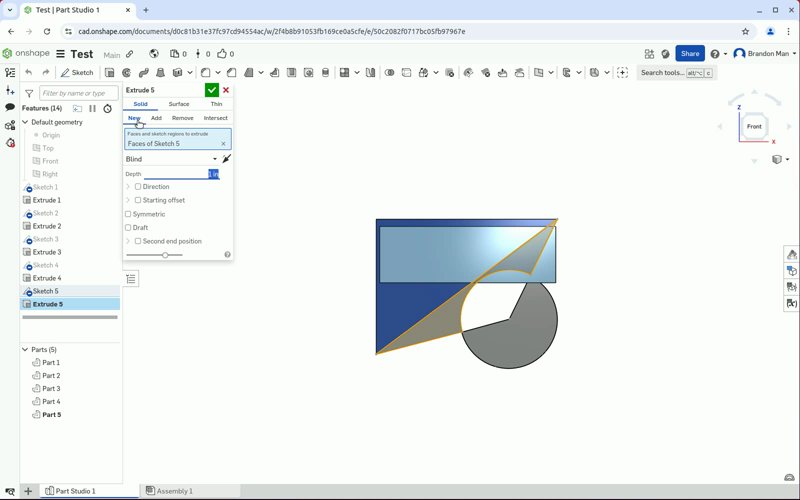
text(11.554)
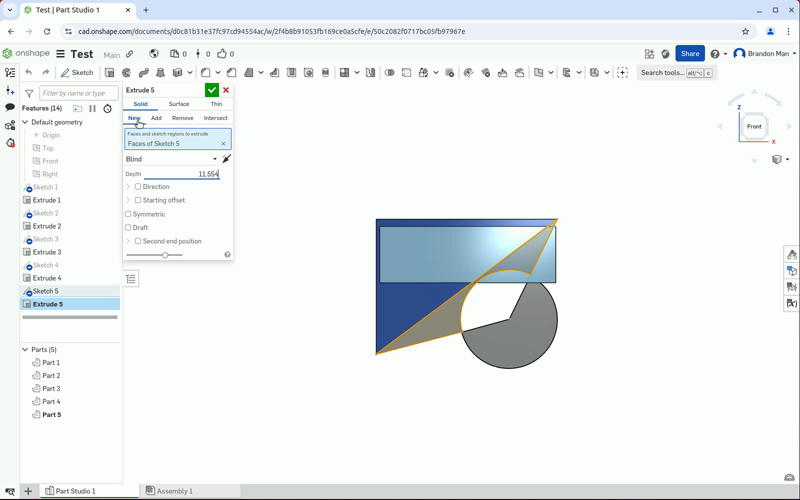
key(enter)
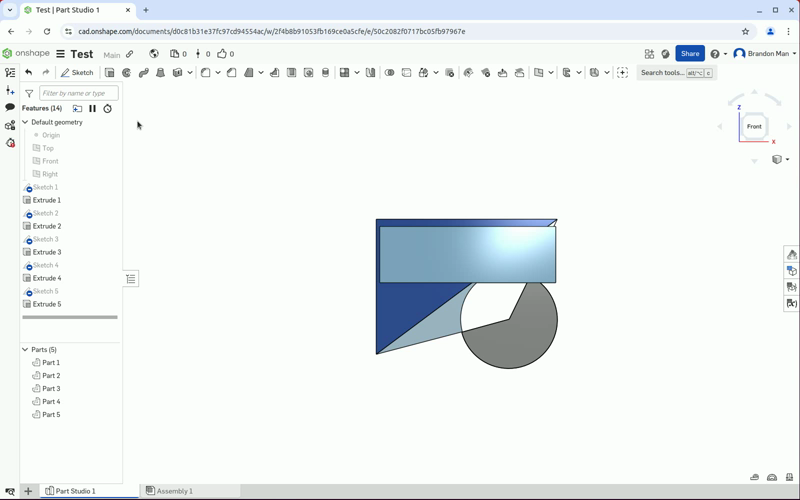
key(shift+h)
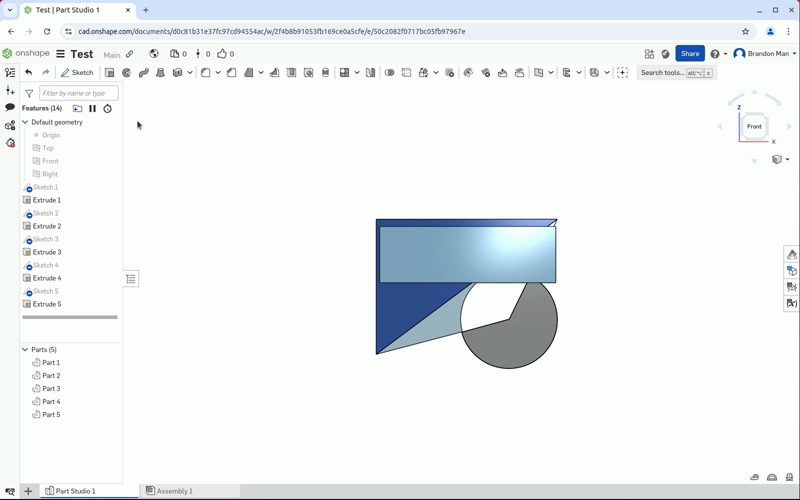
key(shift+h)
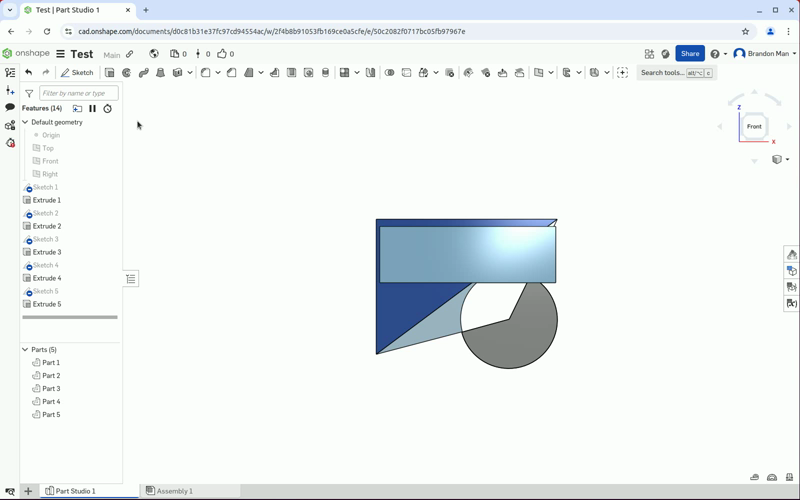
mouse_move(73, 189)
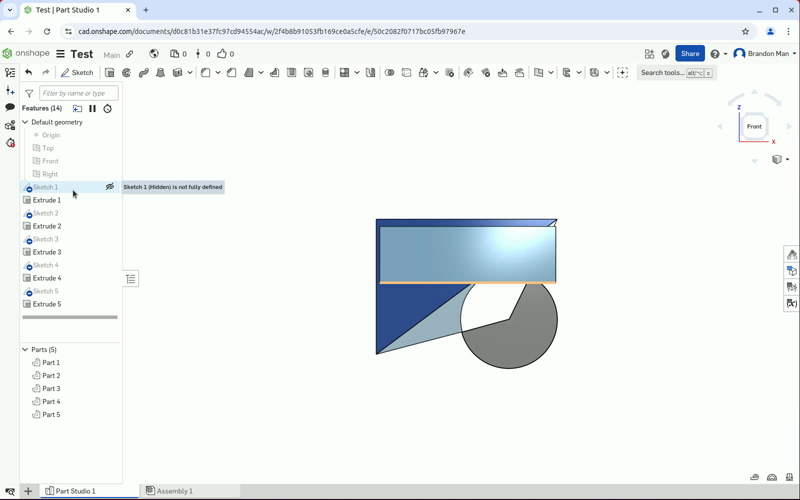
click(73, 189)
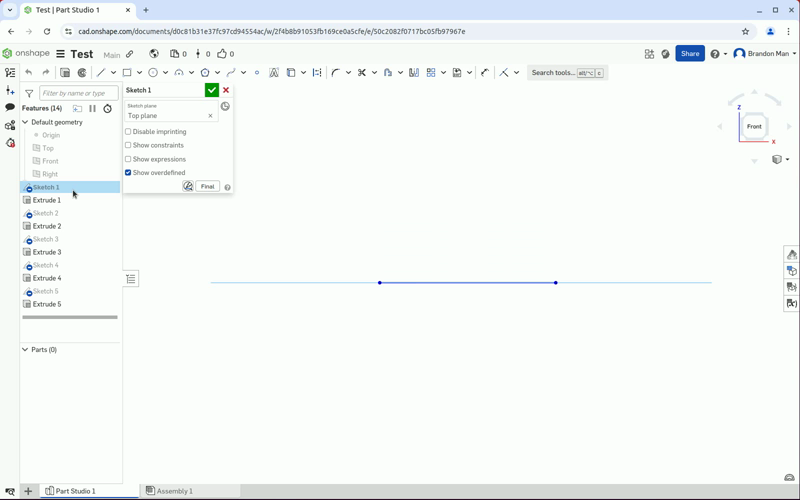
mouse_move(229, 92)
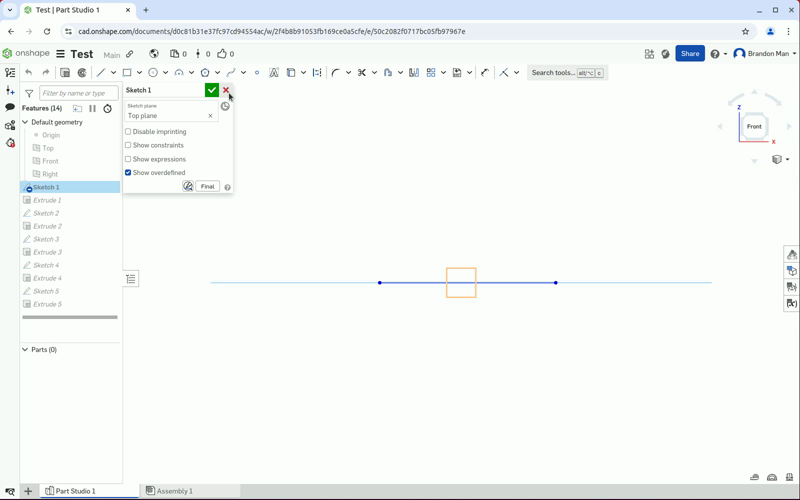
click(229, 92)
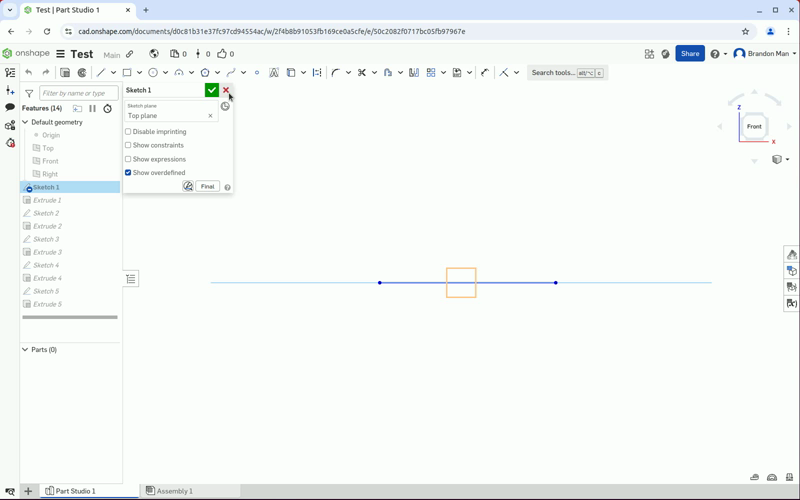
key(shift+s)
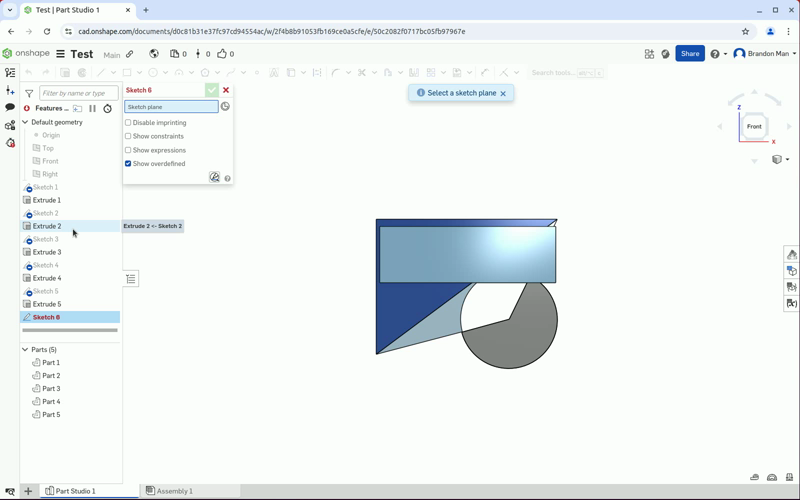
scroll(3)
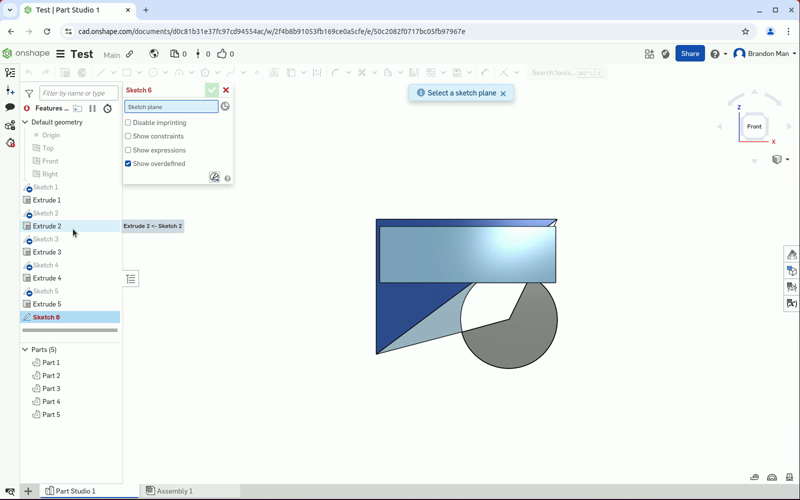
mouse_move(73, 163)
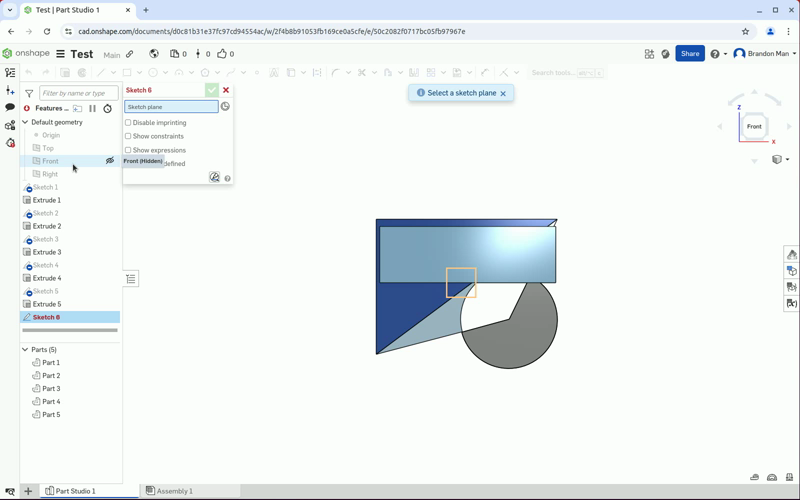
click(73, 163)
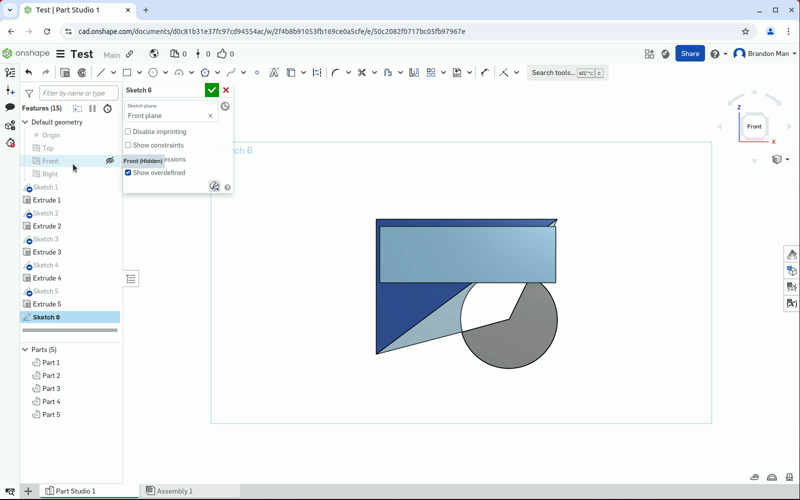
mouse_move(73, 352)
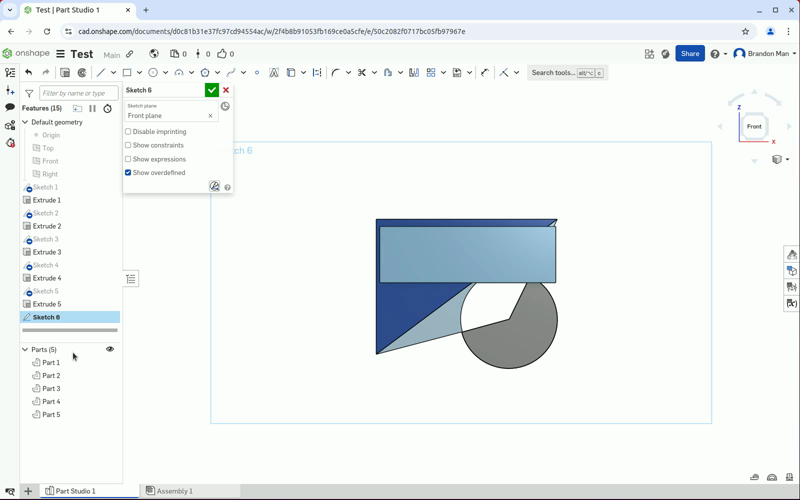
key(y)
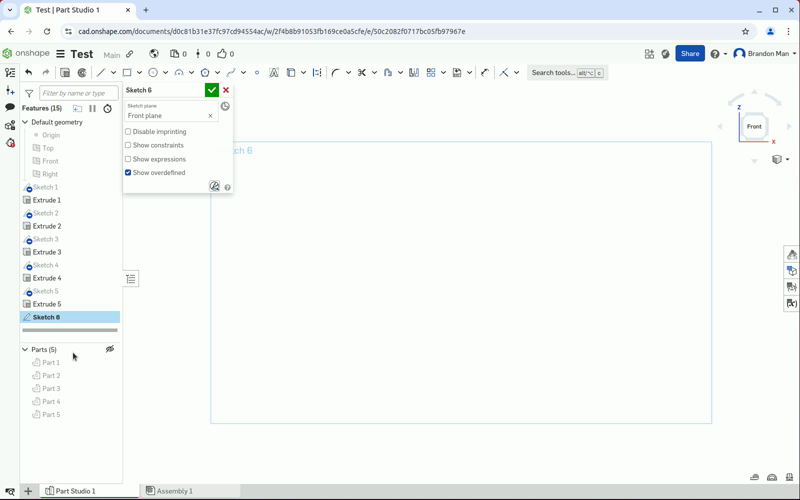
key(l)
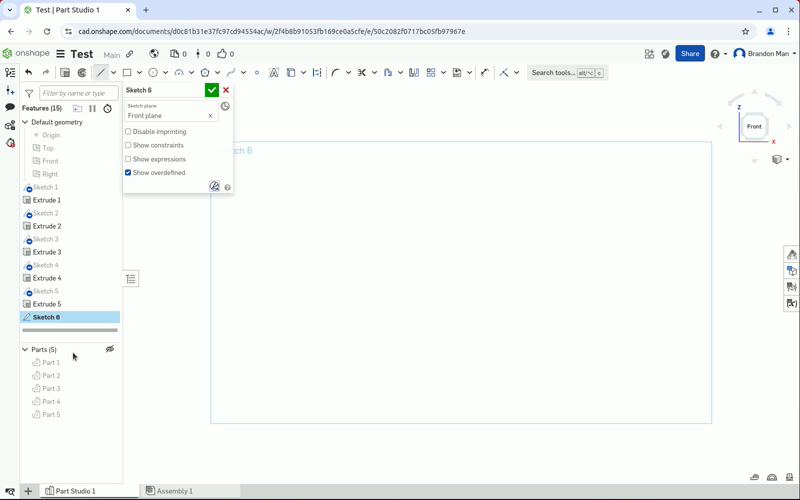
key_down(shift)
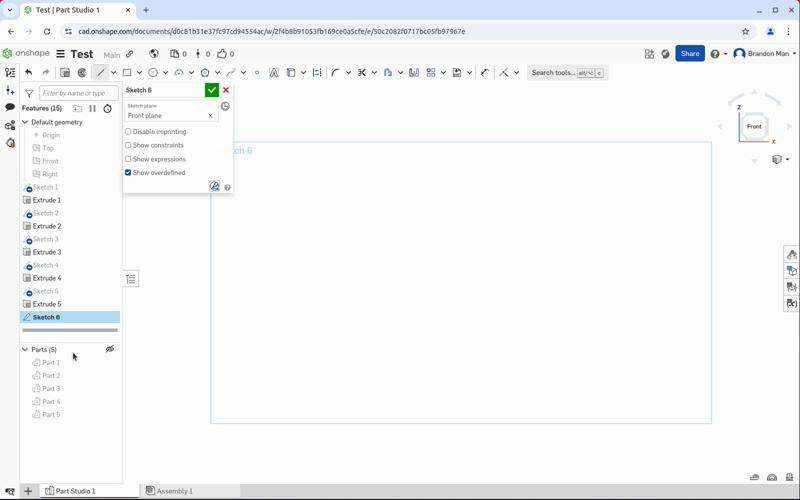
mouse_move(461, 332)
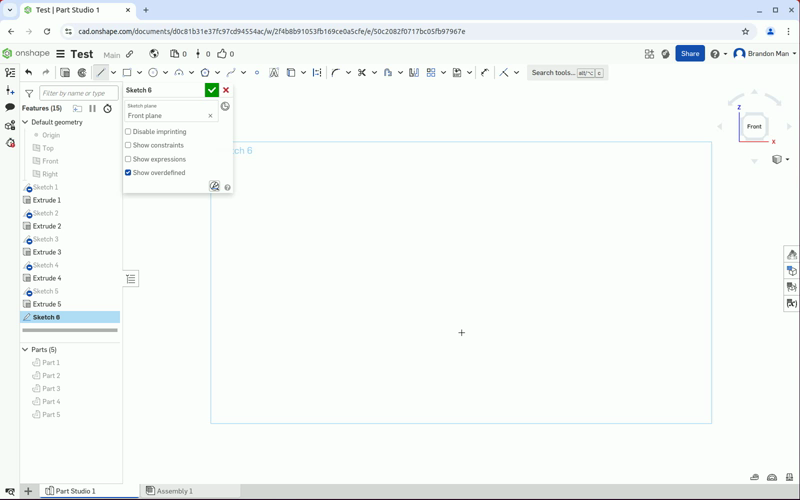
click(461, 332)
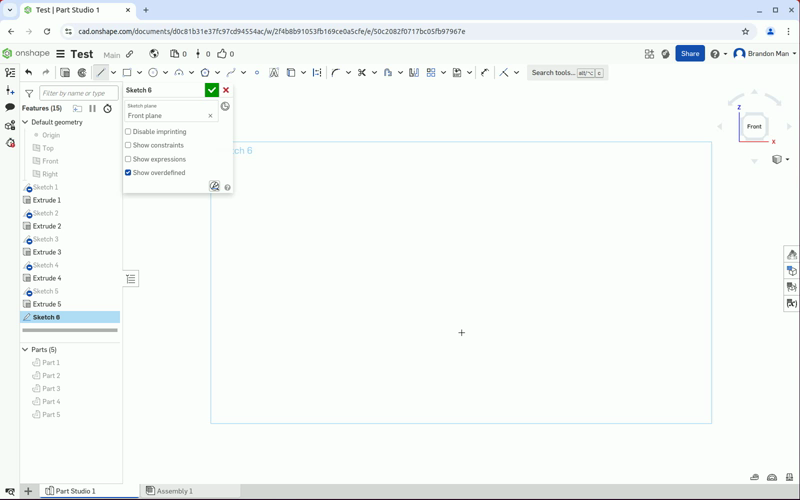
key_up(shift)
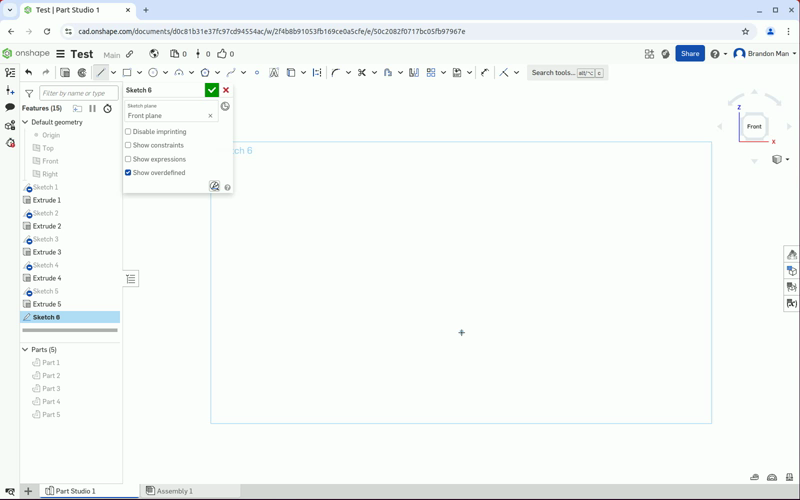
key_down(shift)
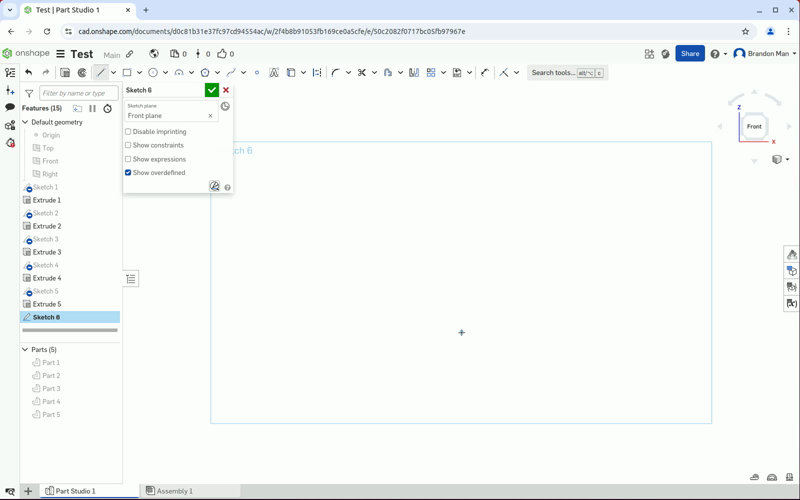
mouse_move(492, 332)
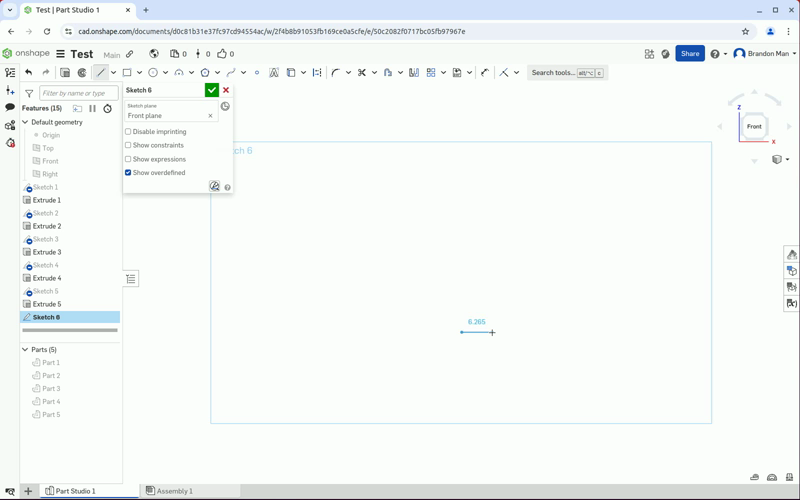
mouse_move(508, 319)
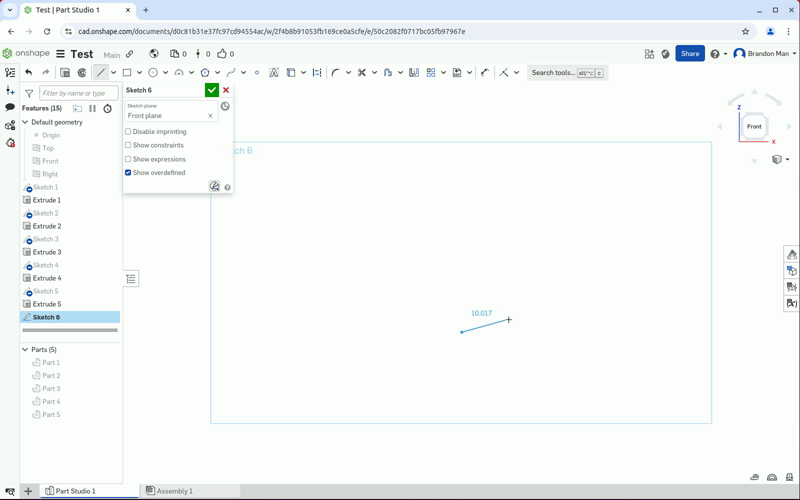
click(508, 319)
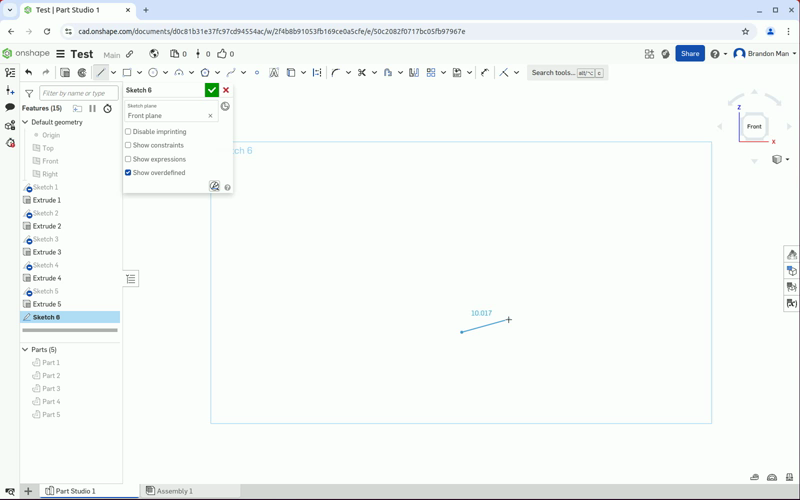
key_up(shift)
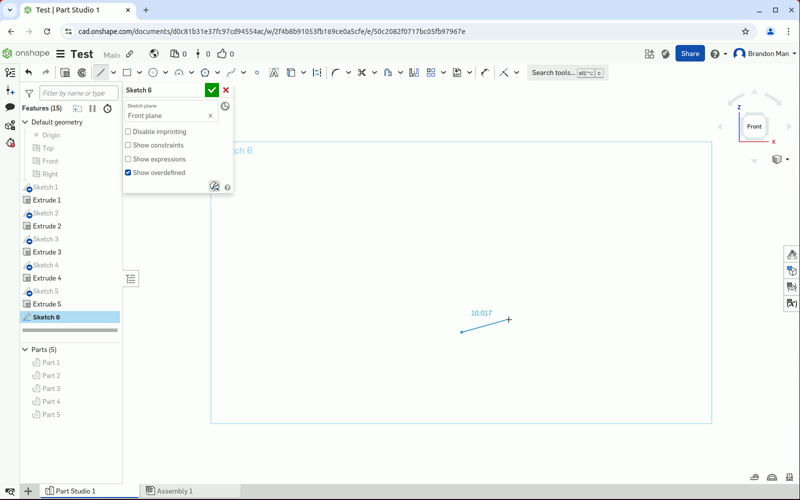
key_down(shift)
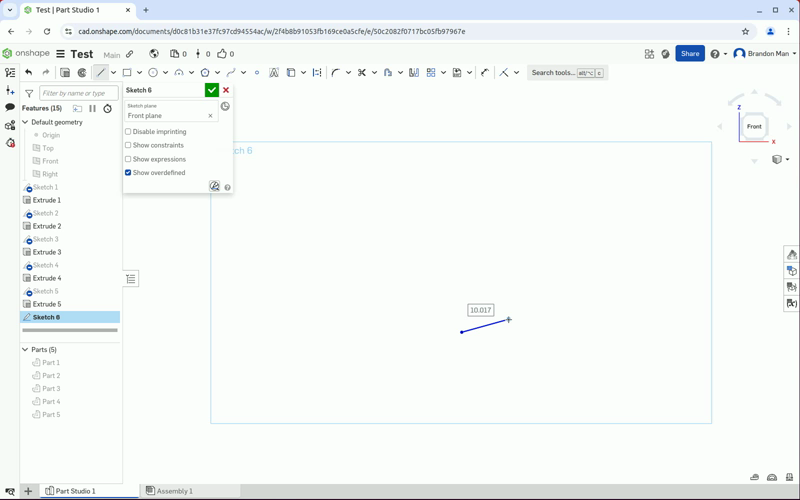
mouse_move(538, 319)
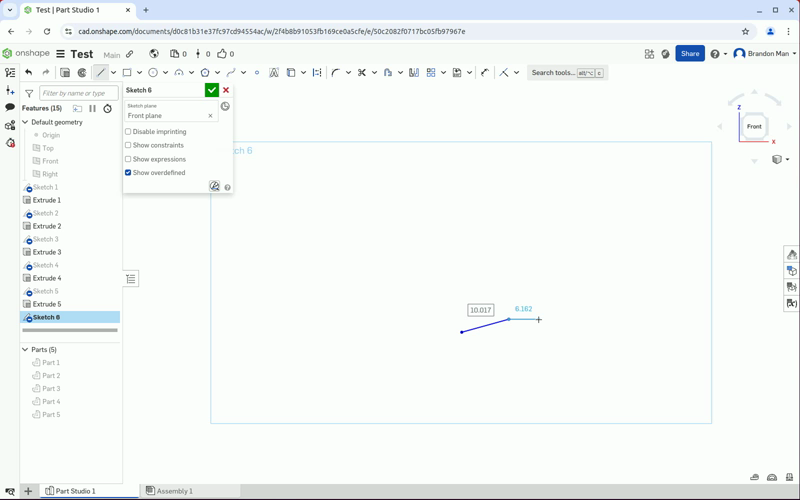
mouse_move(530, 276)
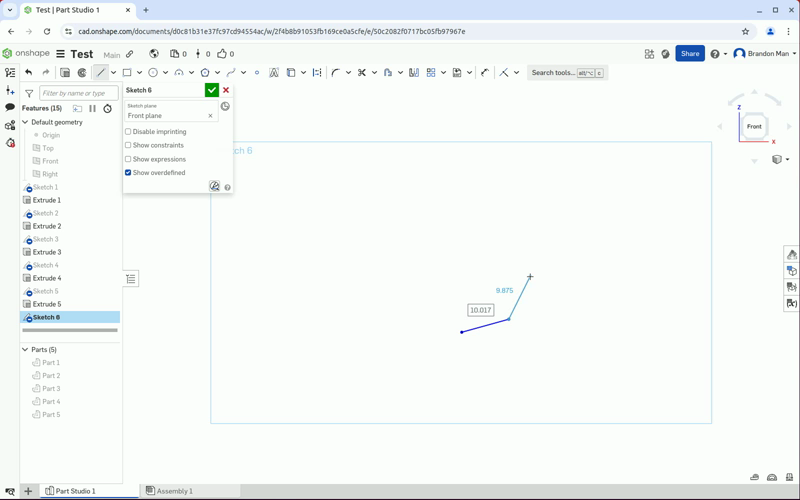
click(530, 276)
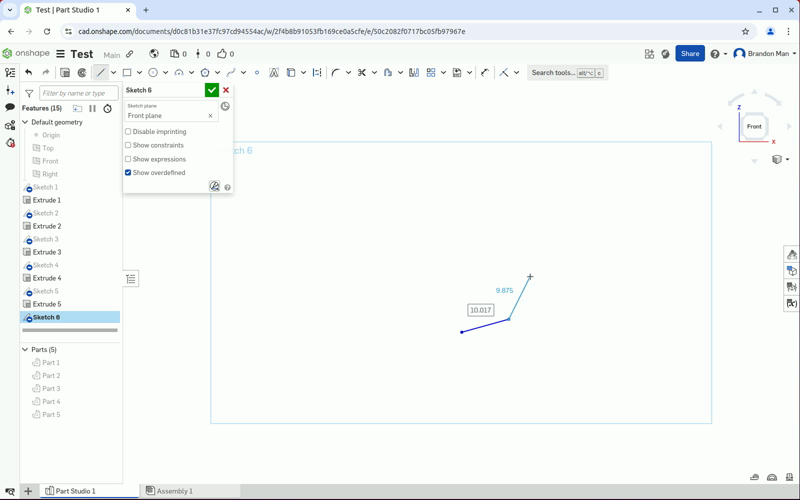
key_up(shift)
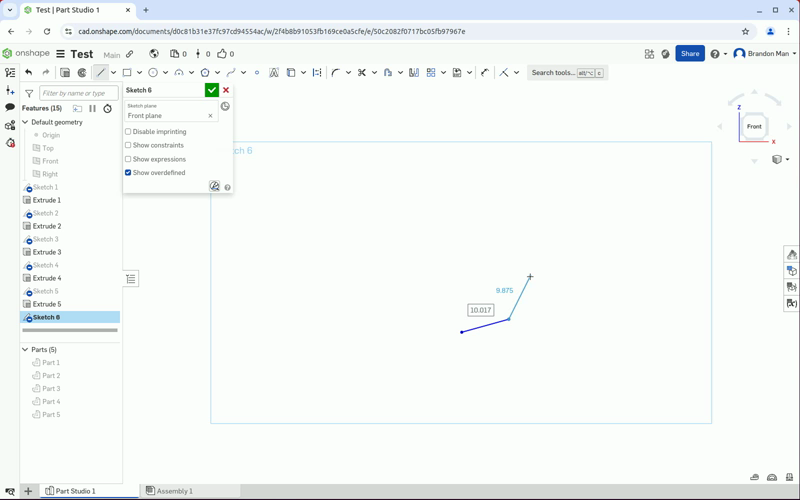
key(esc)
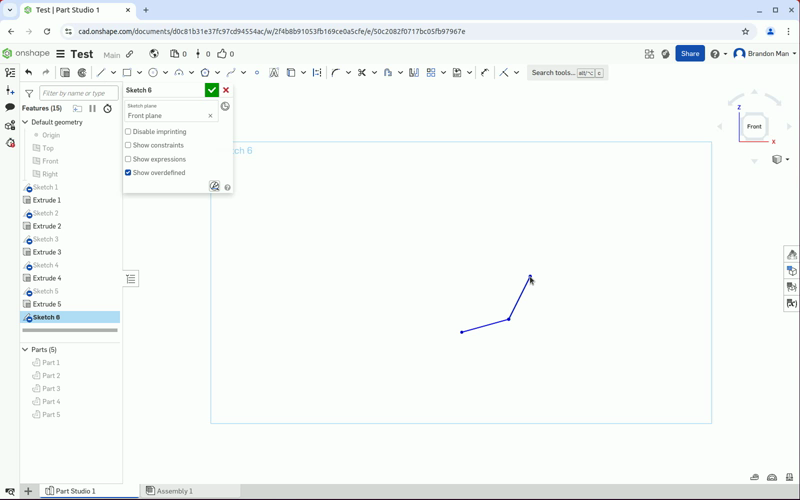
key(a)
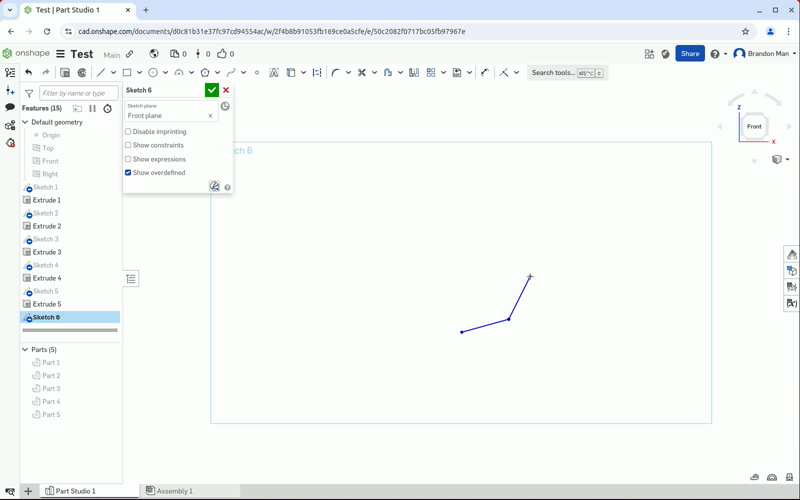
mouse_move(530, 276)
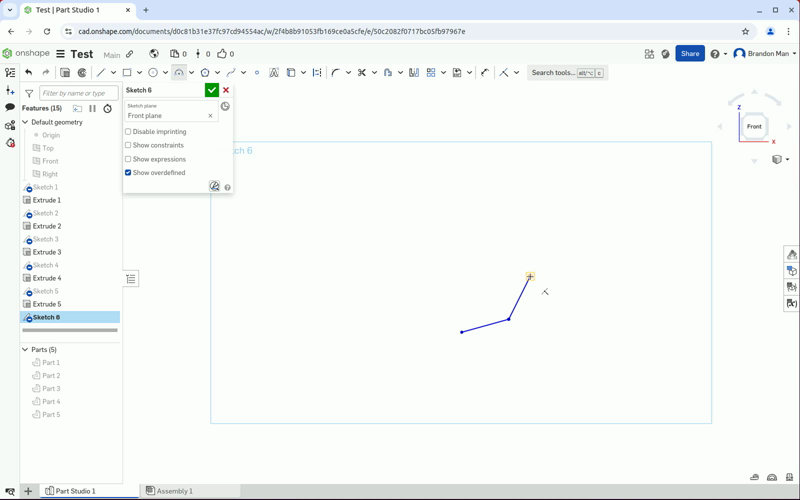
click(530, 276)
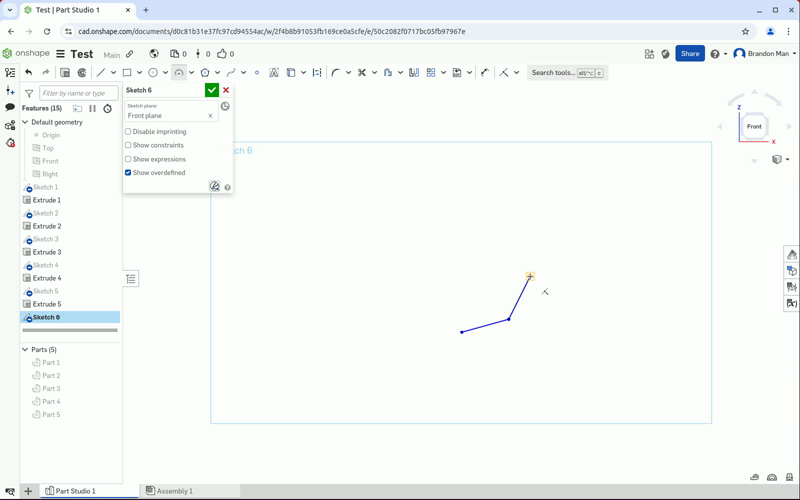
mouse_move(461, 332)
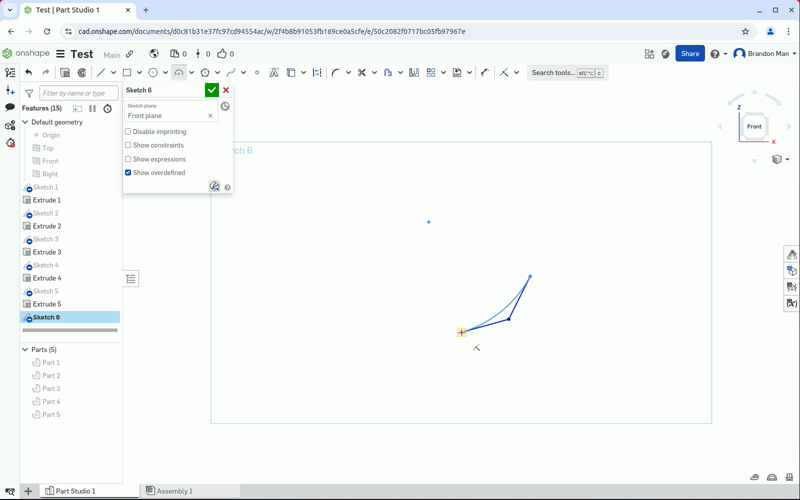
click(461, 332)
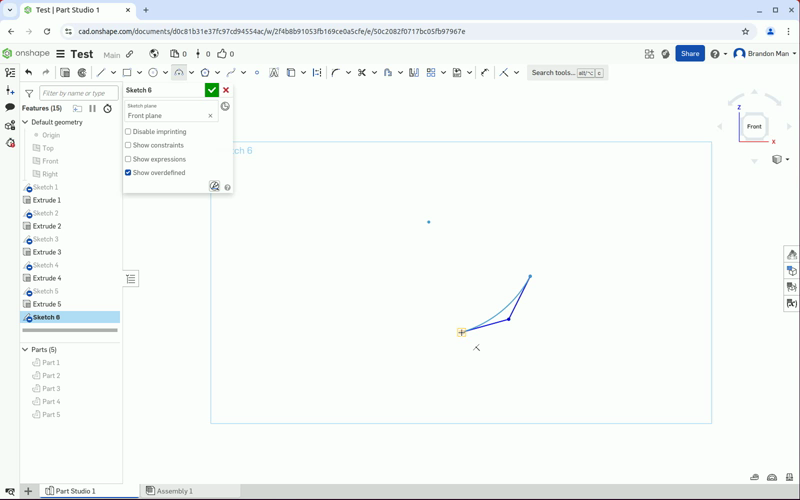
key_down(shift)
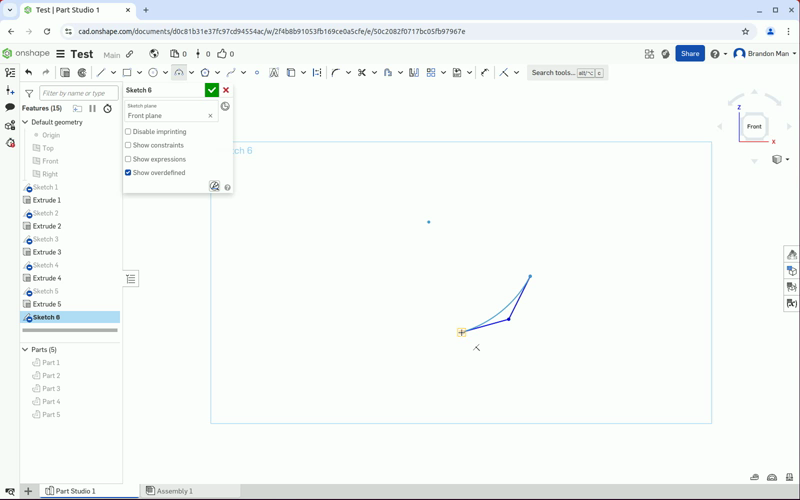
mouse_move(478, 282)
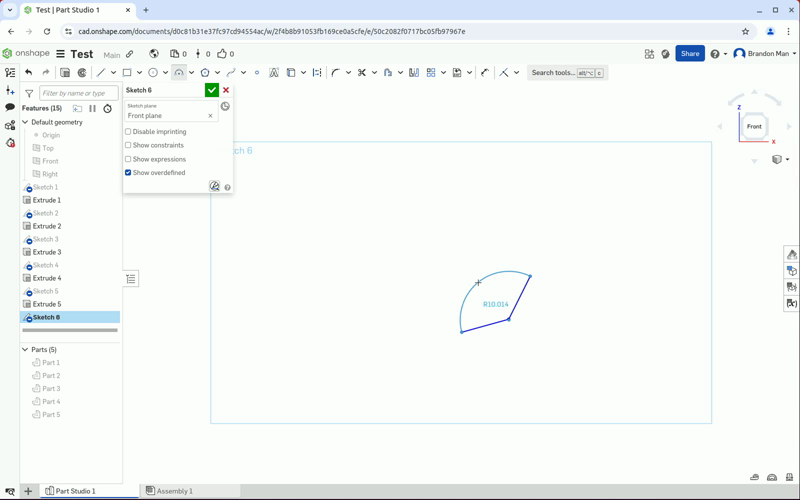
click(478, 282)
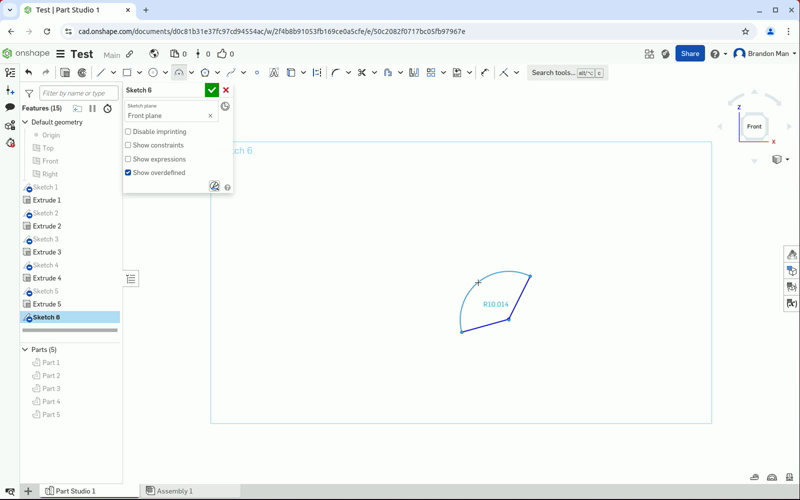
key_up(shift)
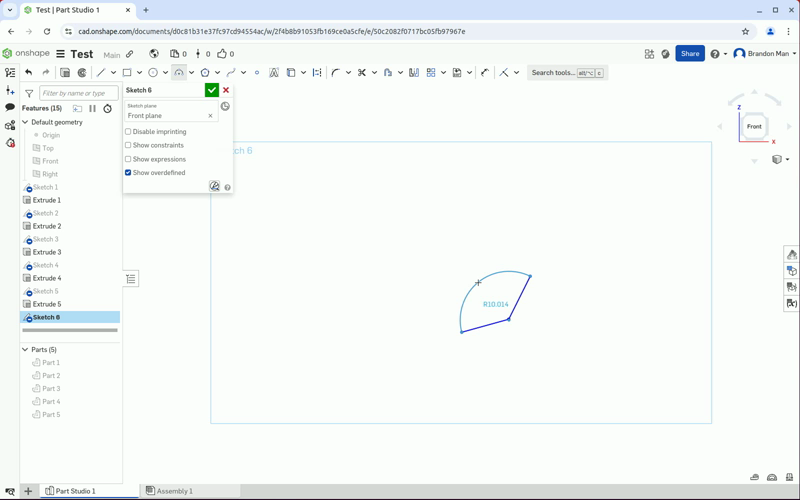
key(esc)
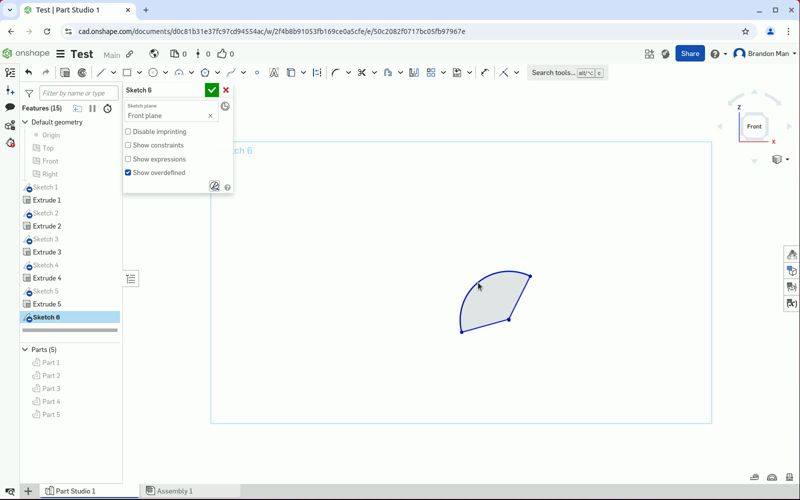
mouse_move(483, 309)
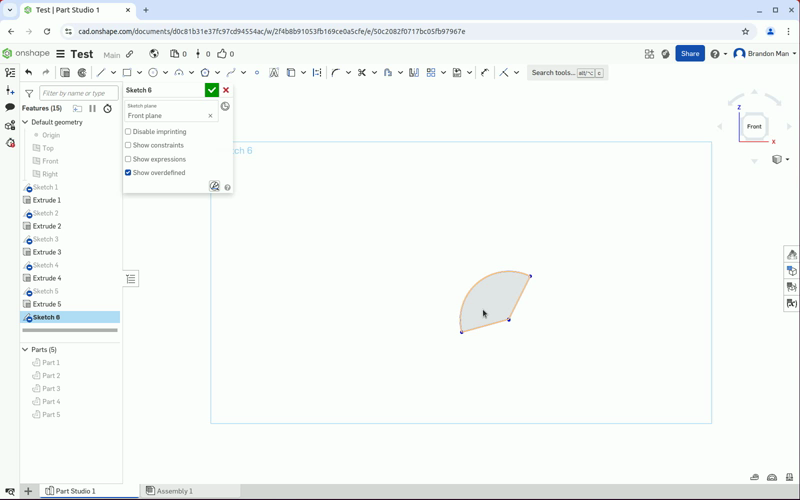
click(483, 309)
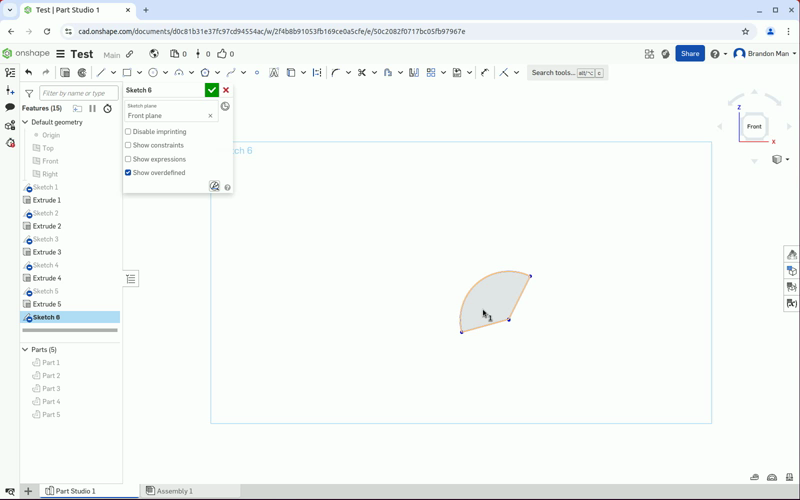
mouse_move(73, 352)
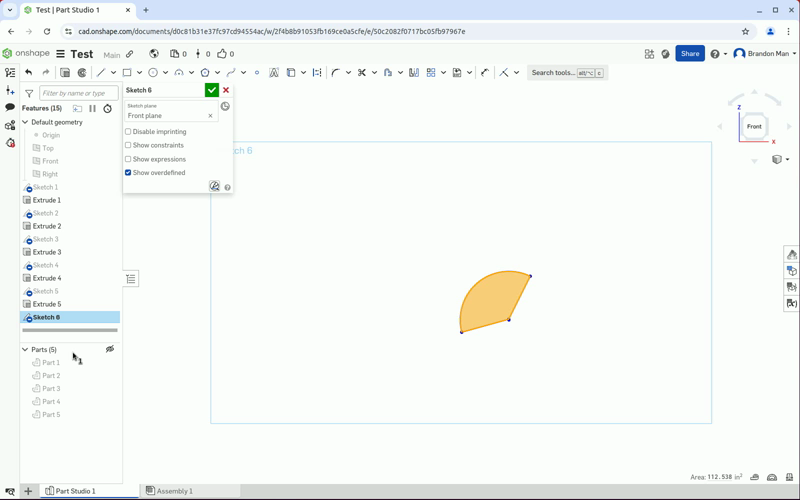
key(shift+y)
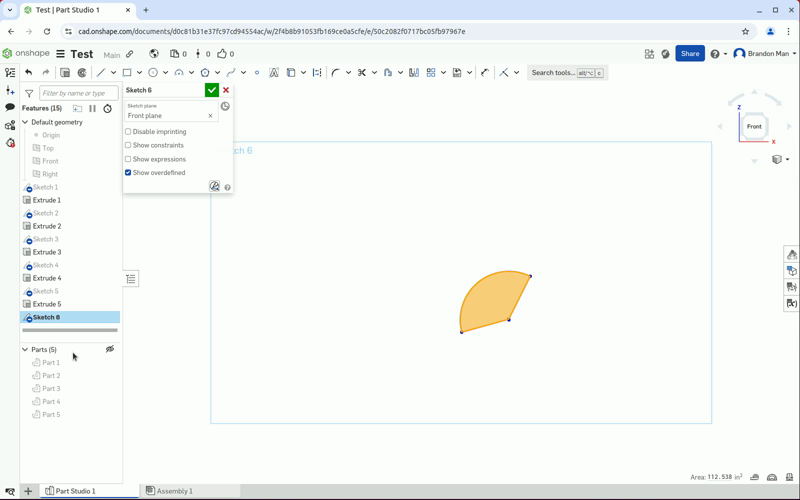
key(shift+e)
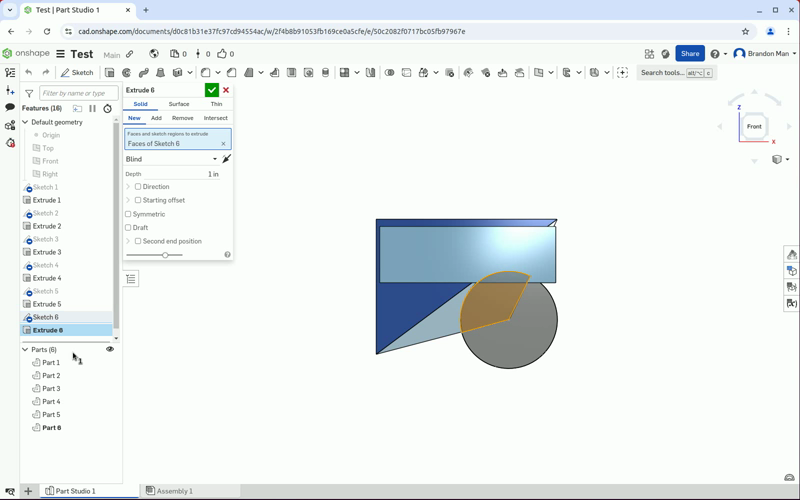
mouse_move(143, 106)
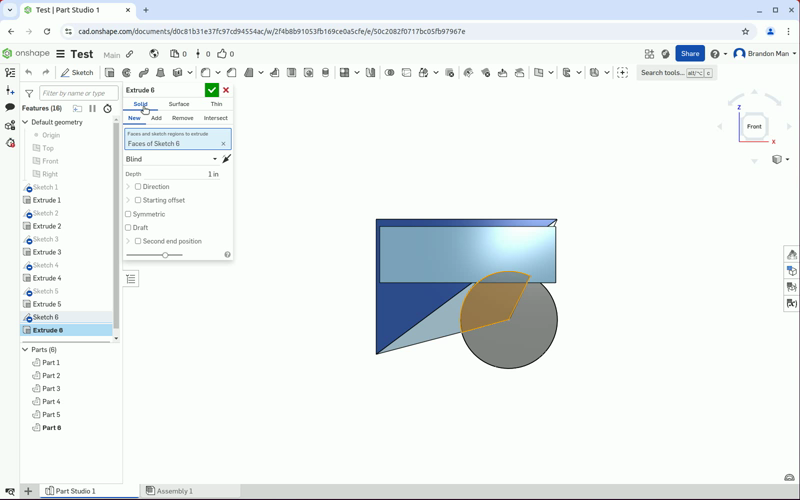
click(143, 106)
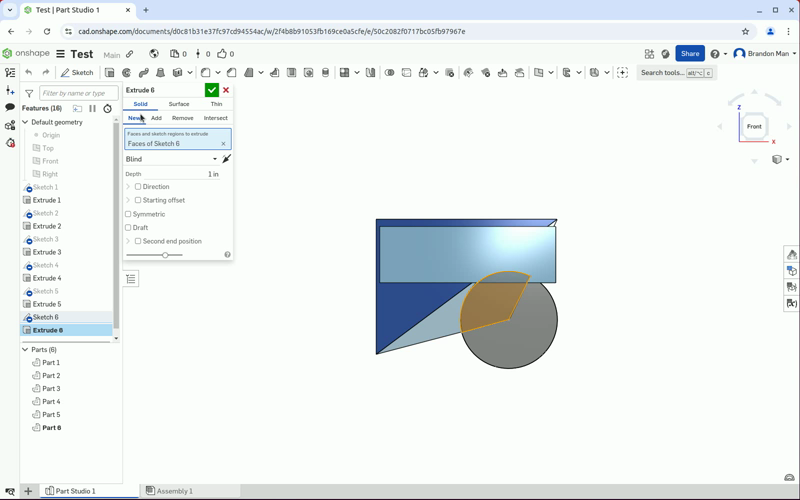
mouse_move(137, 120)
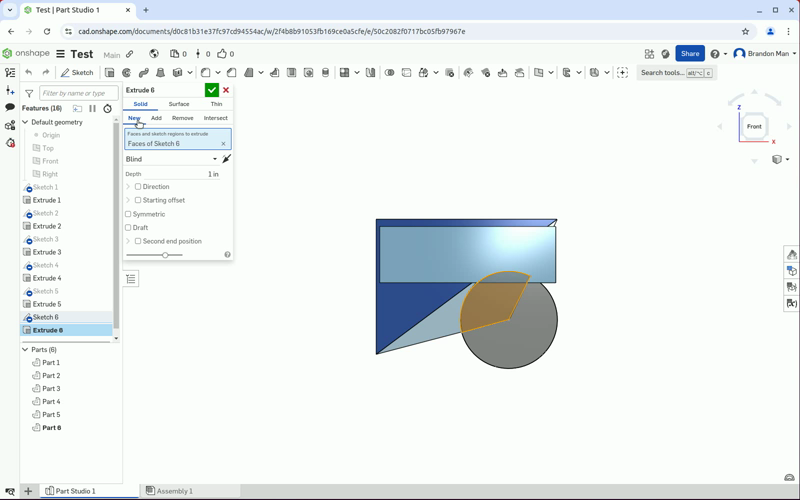
click(137, 120)
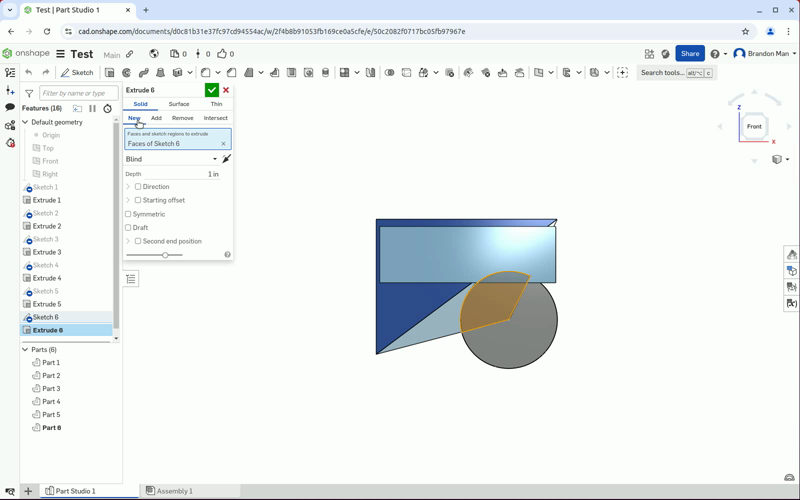
key(tab, 4)
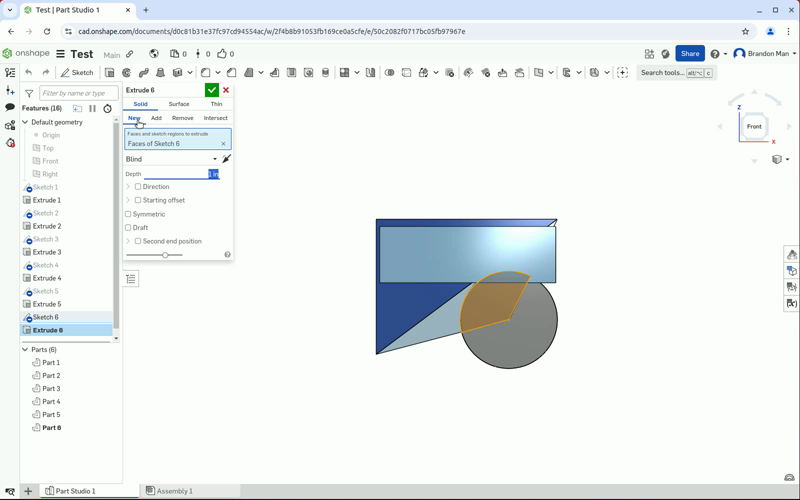
text(11.554)
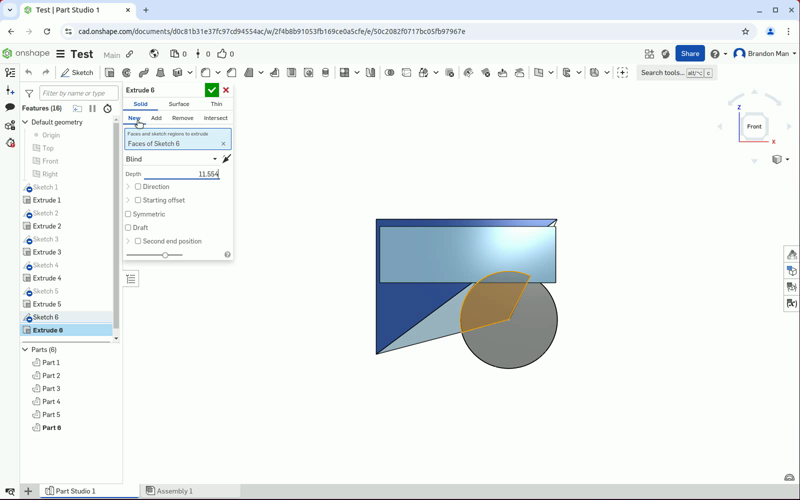
key(enter)
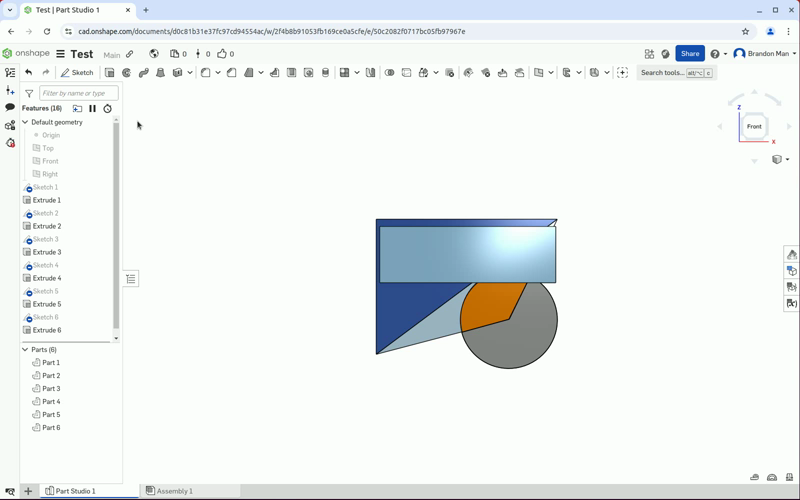
key(shift+h)
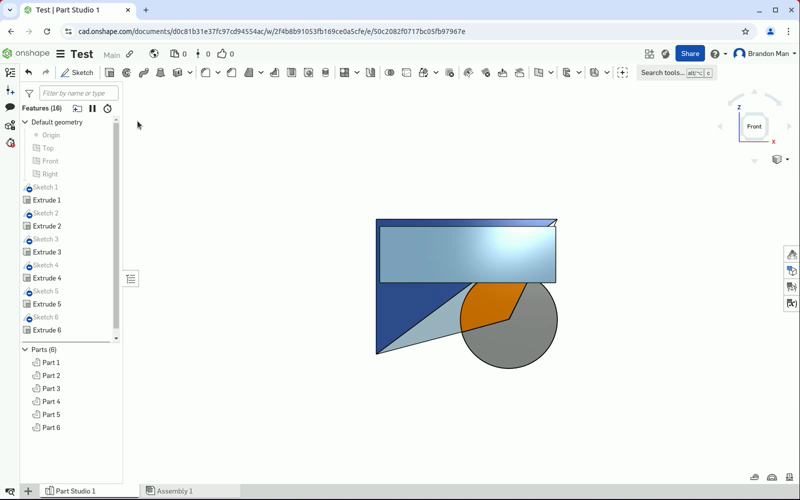
key(shift+h)
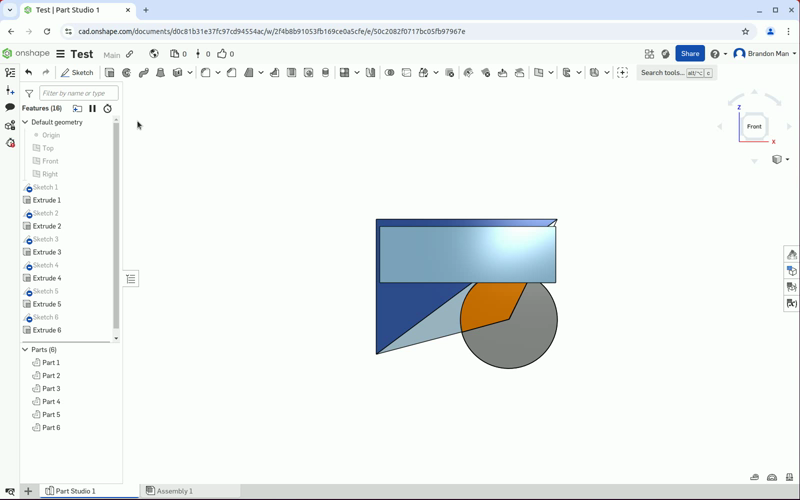
mouse_move(69, 189)
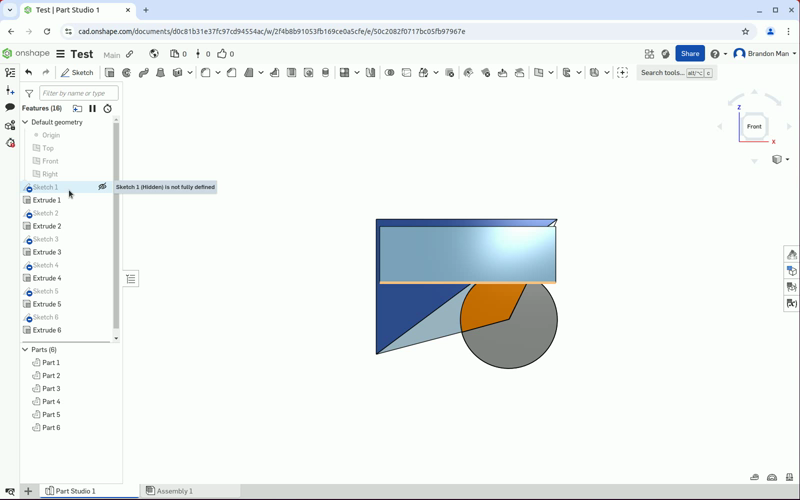
click(69, 189)
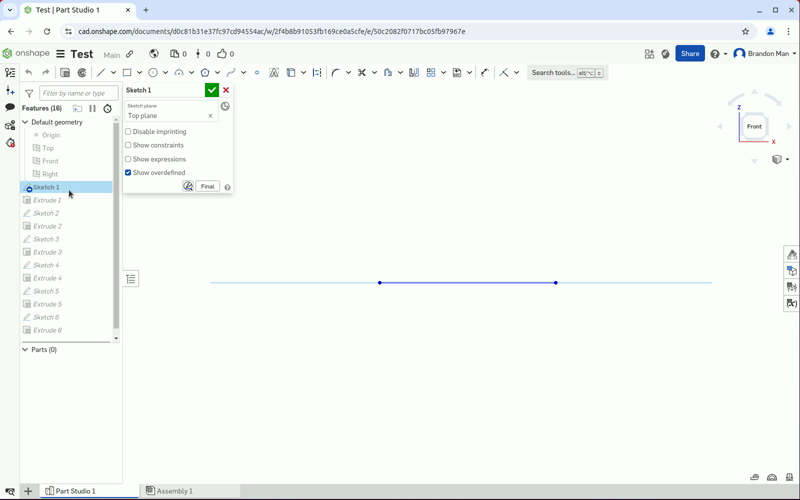
mouse_move(229, 92)
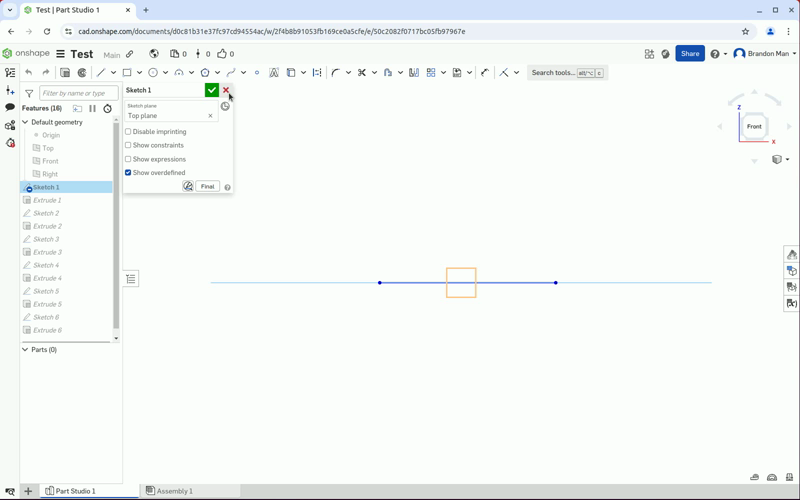
click(229, 92)
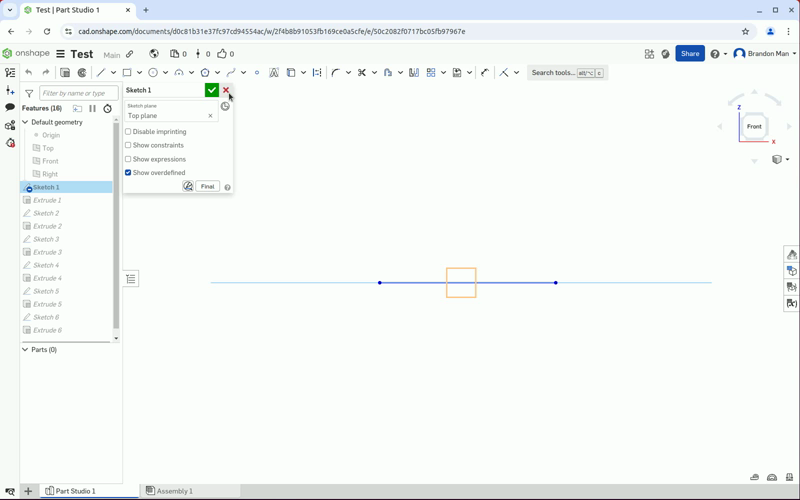
key(shift+s)
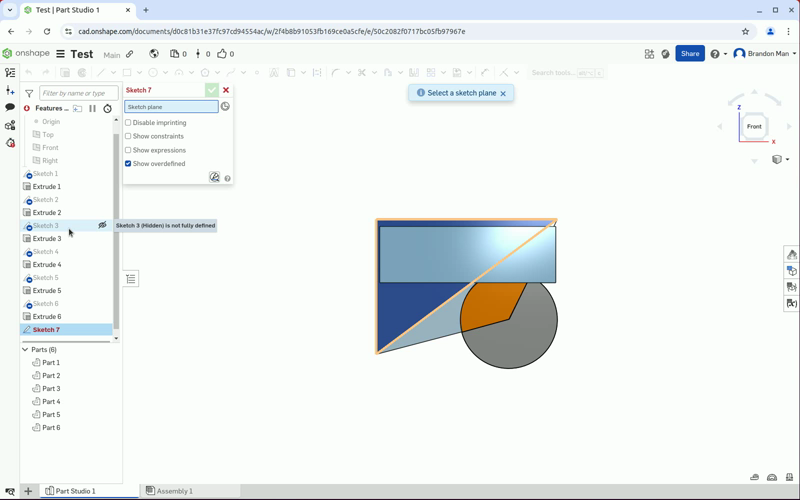
scroll(3)
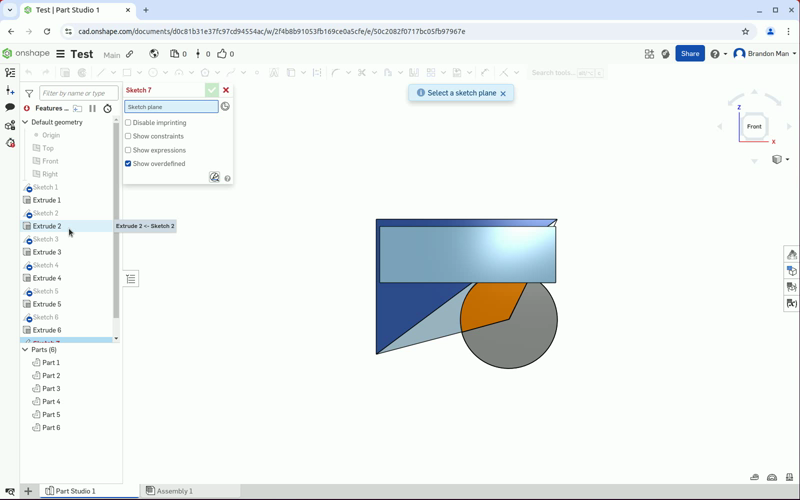
mouse_move(69, 163)
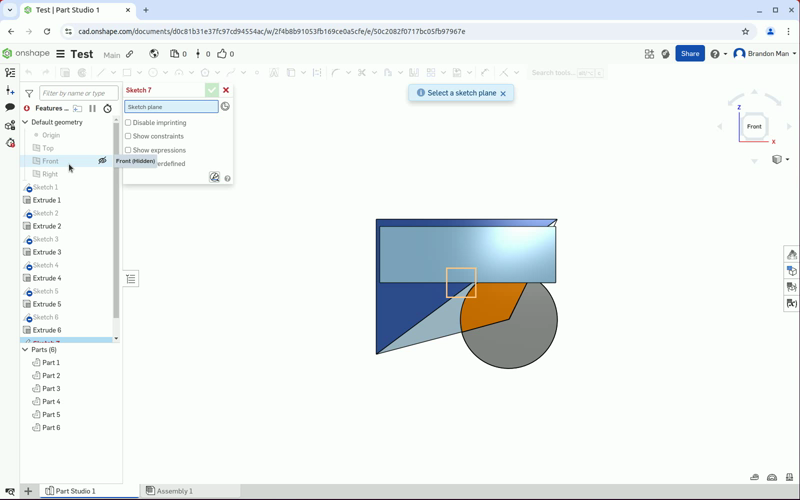
click(69, 163)
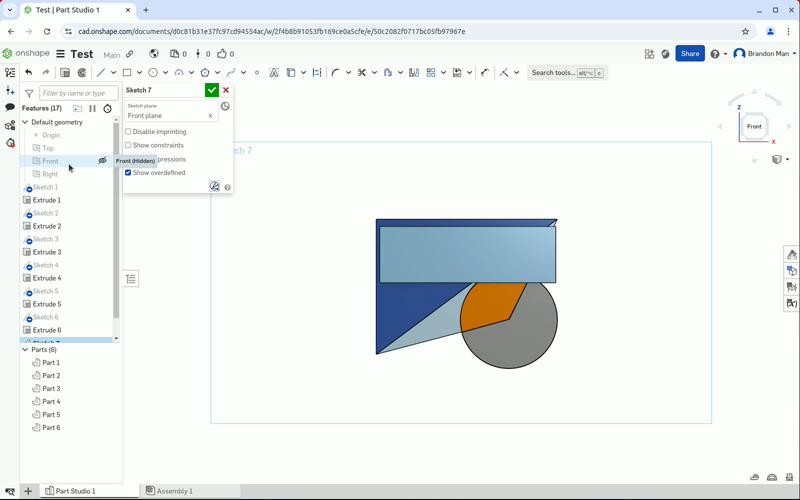
mouse_move(73, 352)
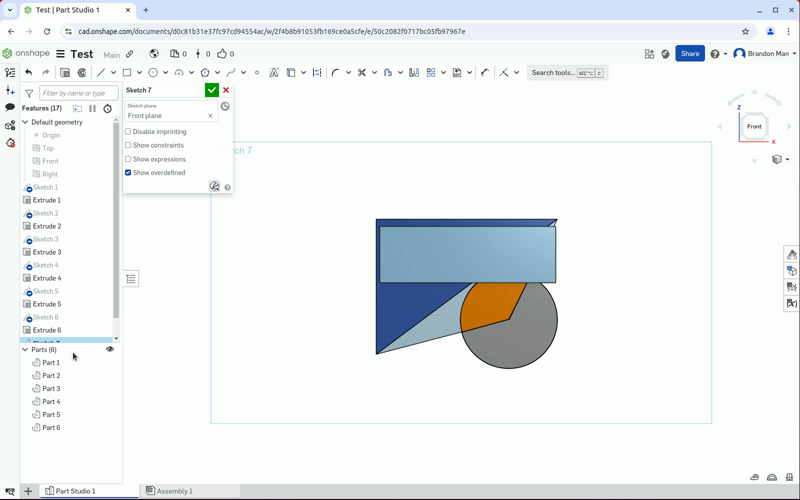
key(y)
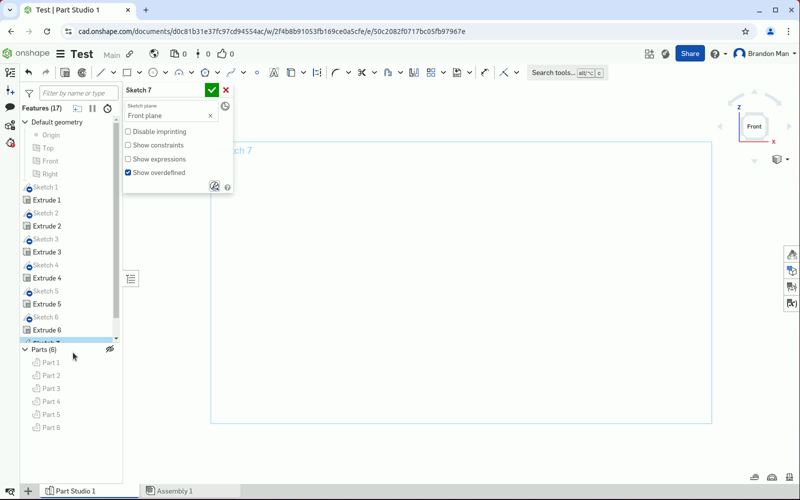
key(l)
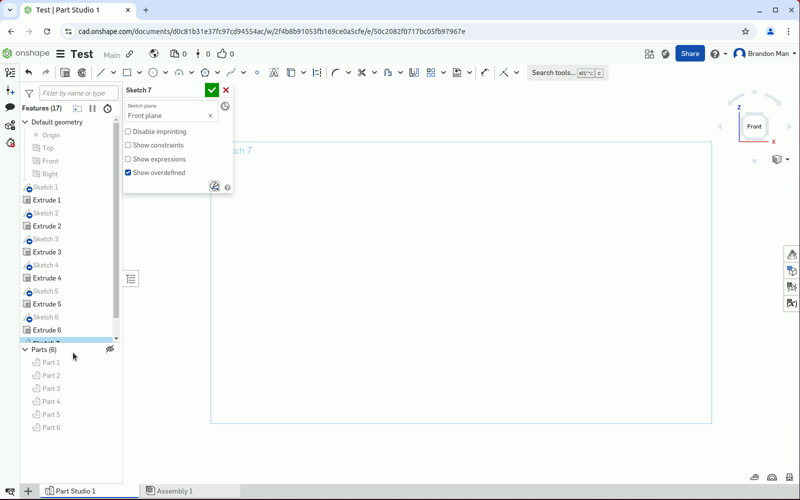
key_down(shift)
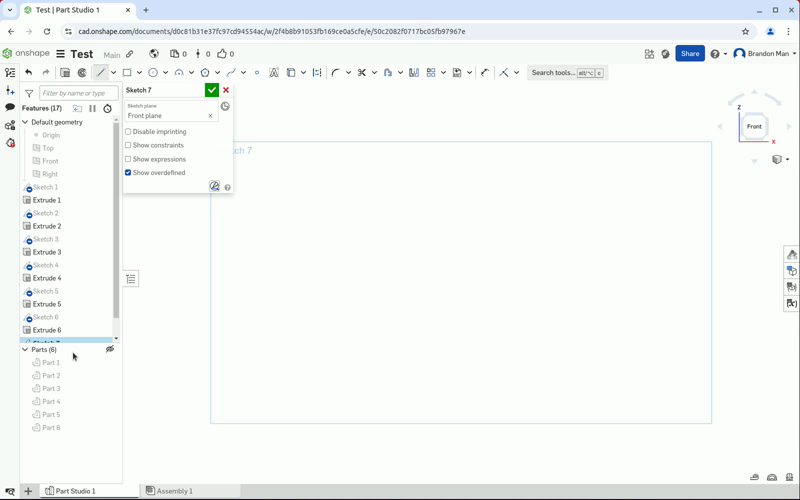
mouse_move(461, 332)
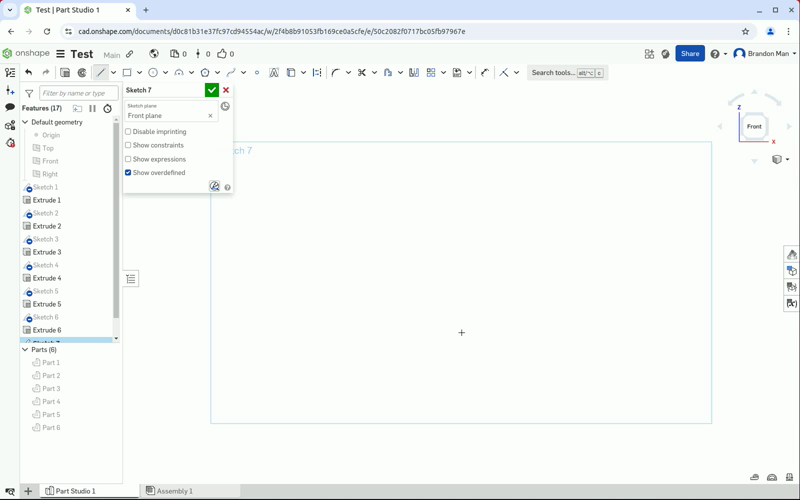
click(461, 332)
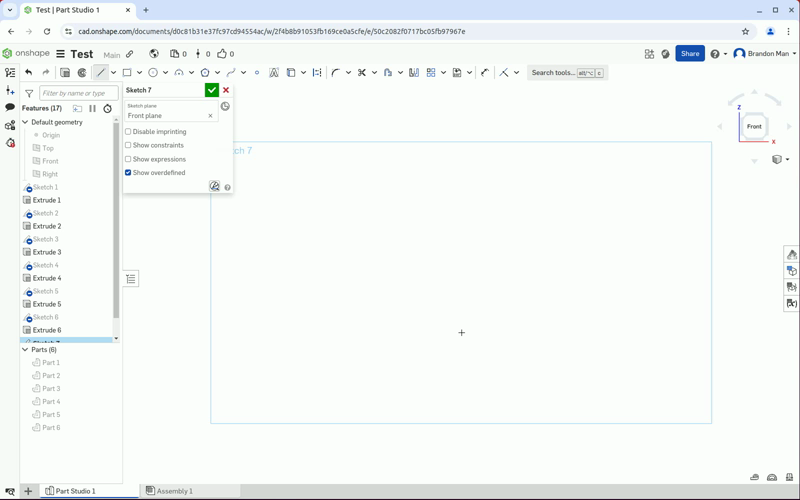
key_up(shift)
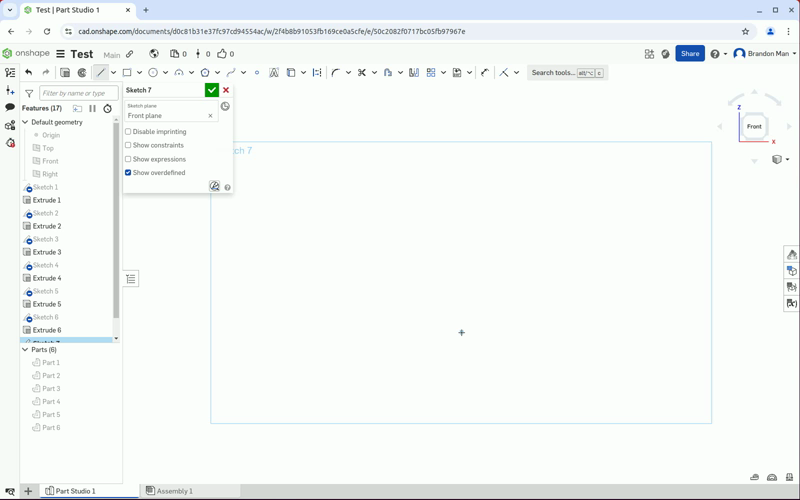
key_down(shift)
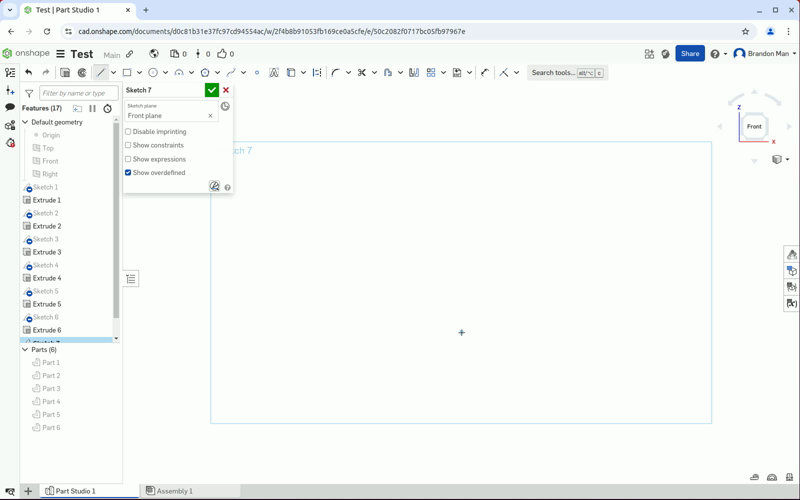
mouse_move(492, 332)
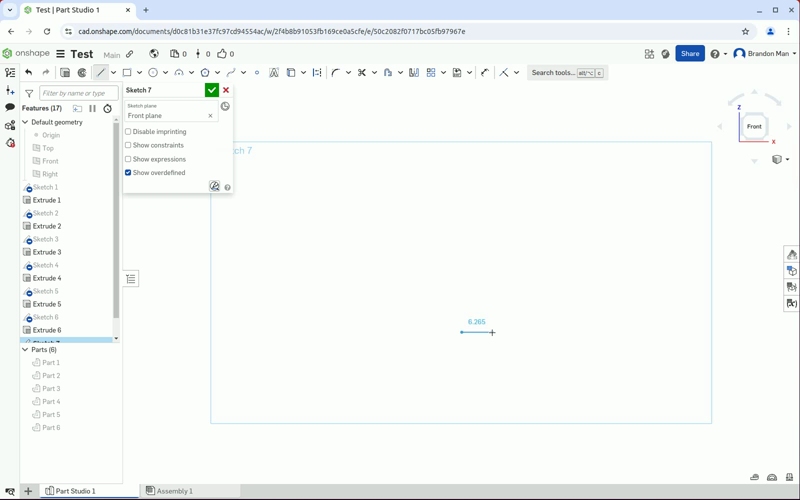
mouse_move(508, 319)
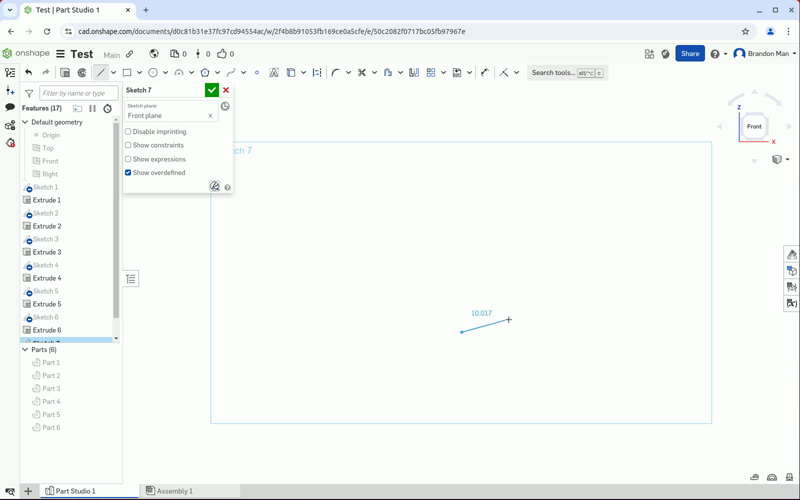
click(508, 319)
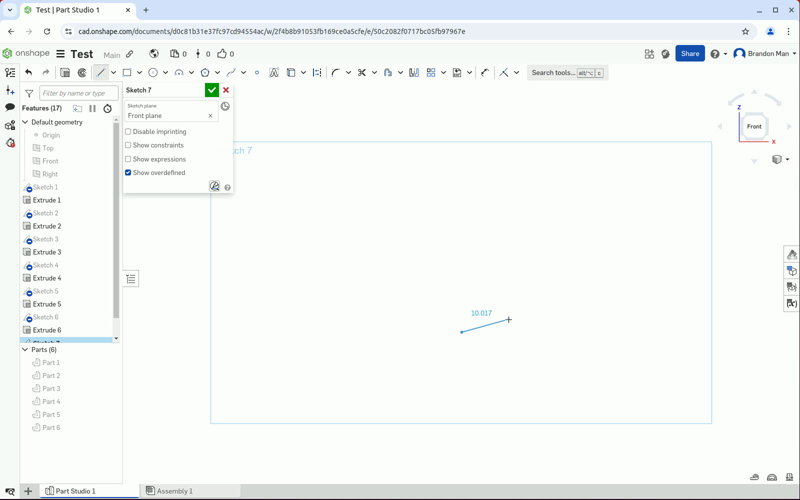
key_up(shift)
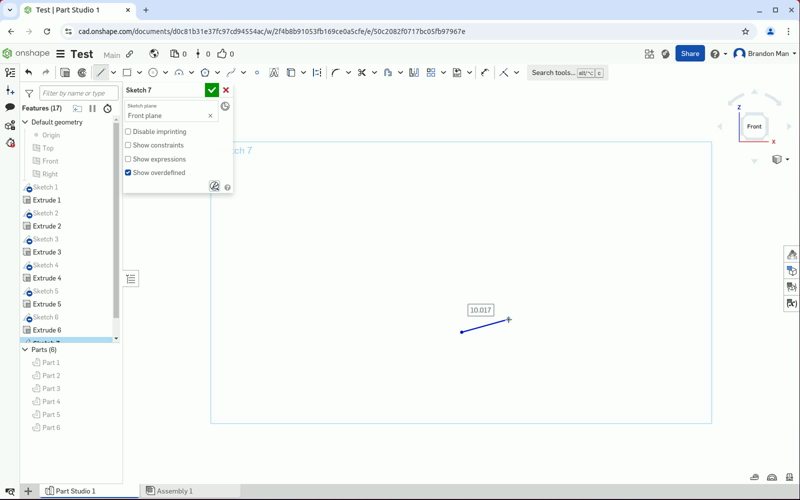
key_down(shift)
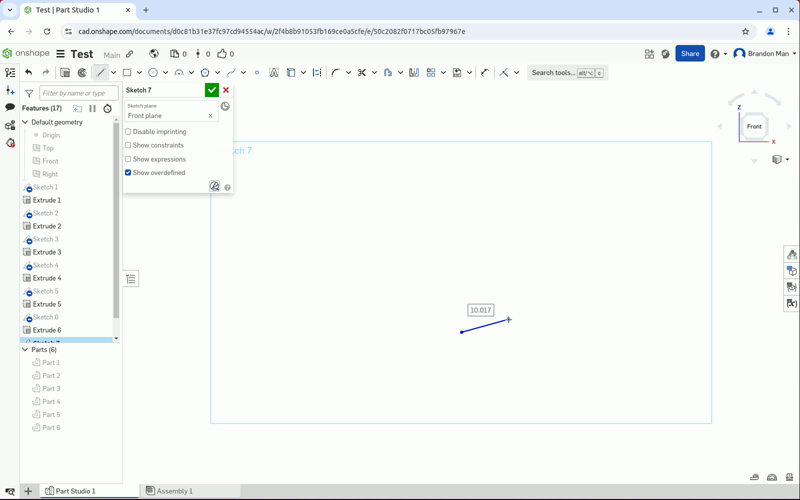
mouse_move(538, 319)
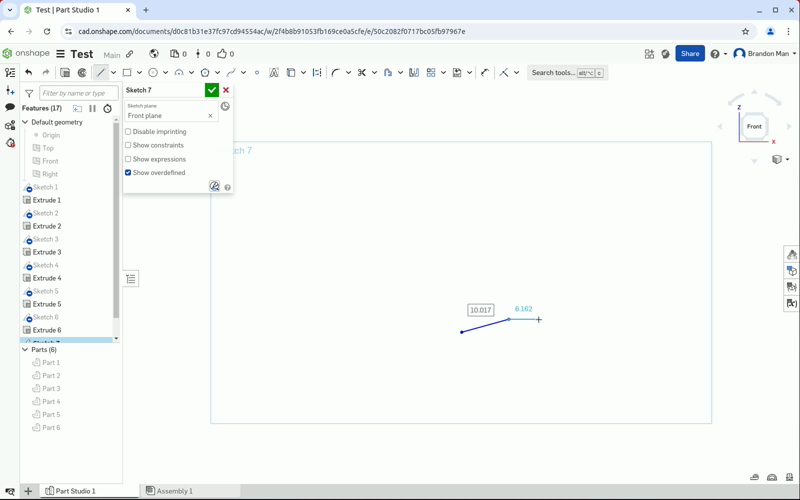
mouse_move(530, 276)
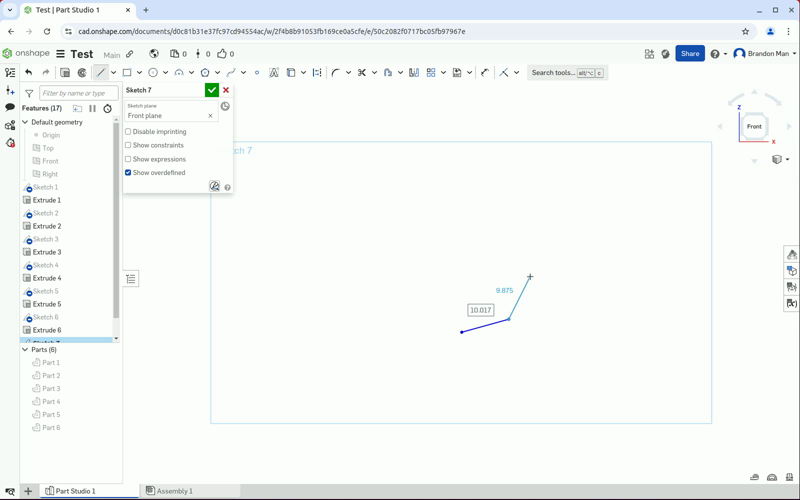
click(530, 276)
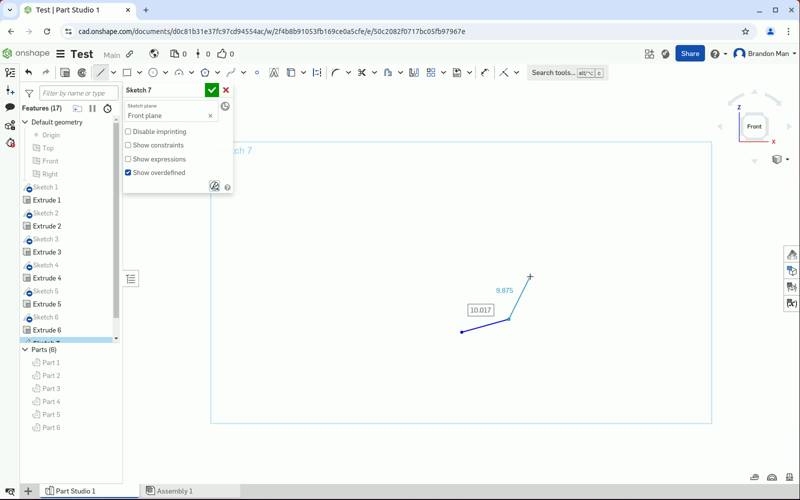
key_up(shift)
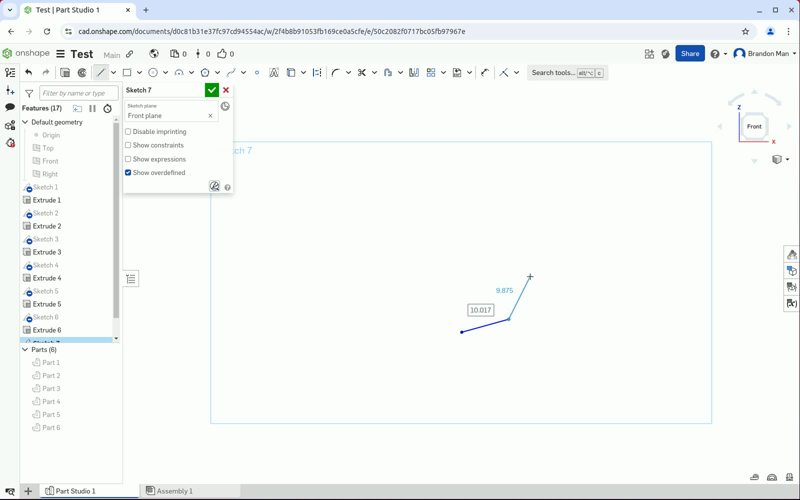
key(esc)
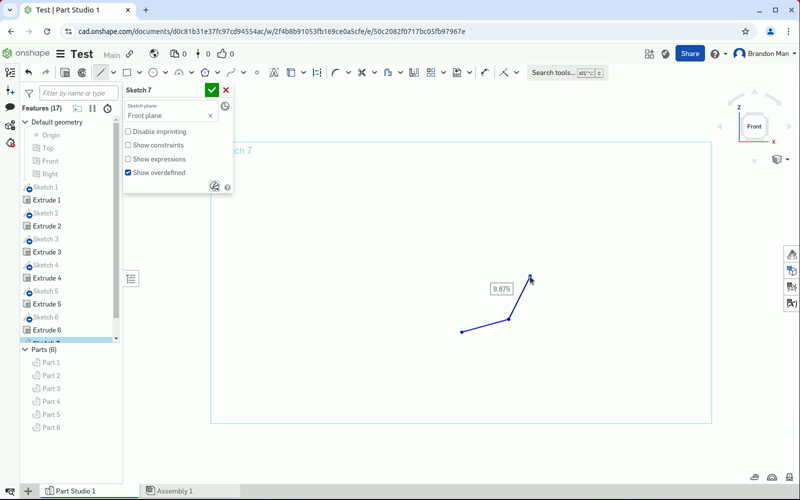
key(a)
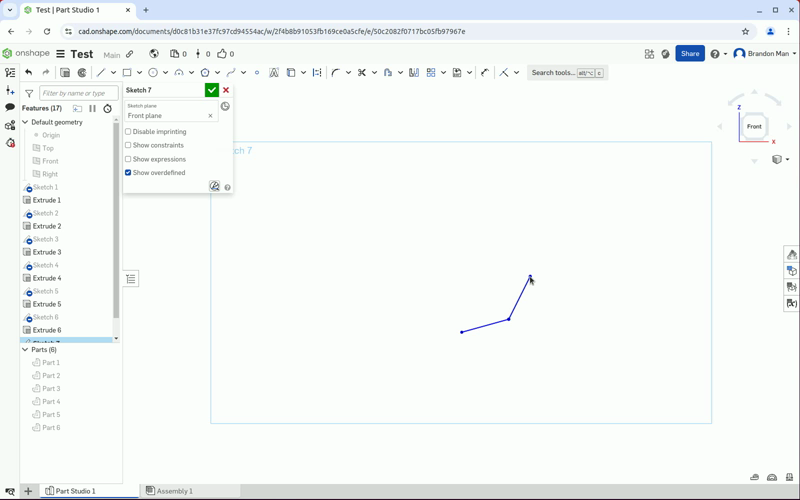
mouse_move(530, 276)
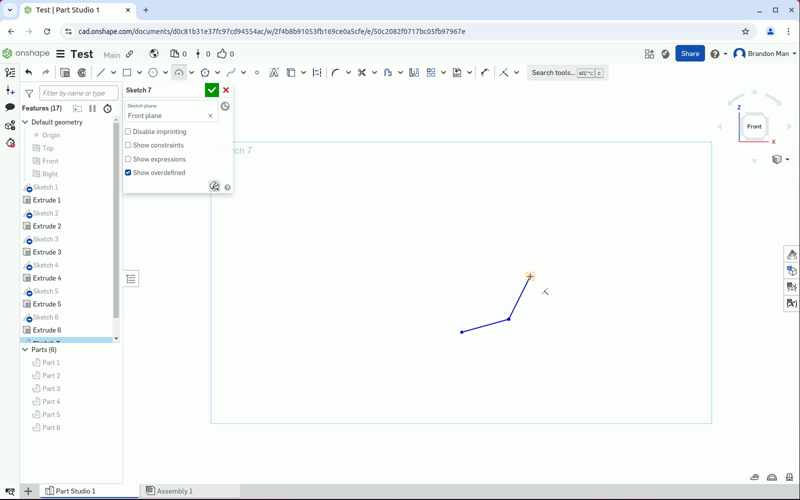
click(530, 276)
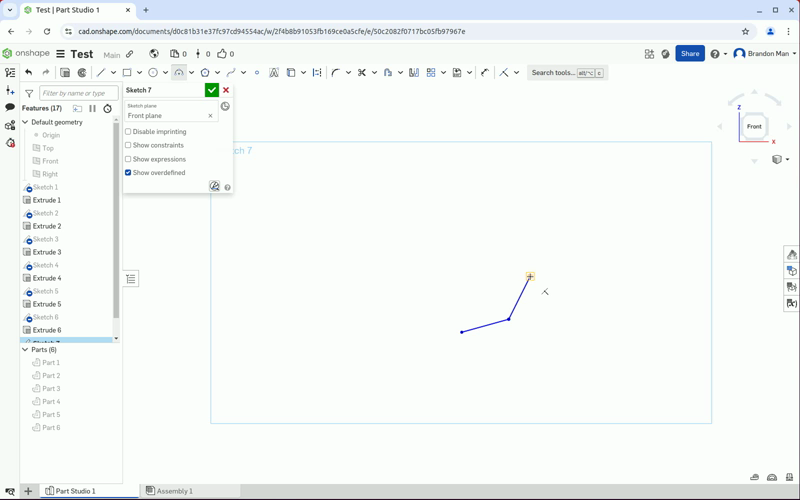
mouse_move(461, 332)
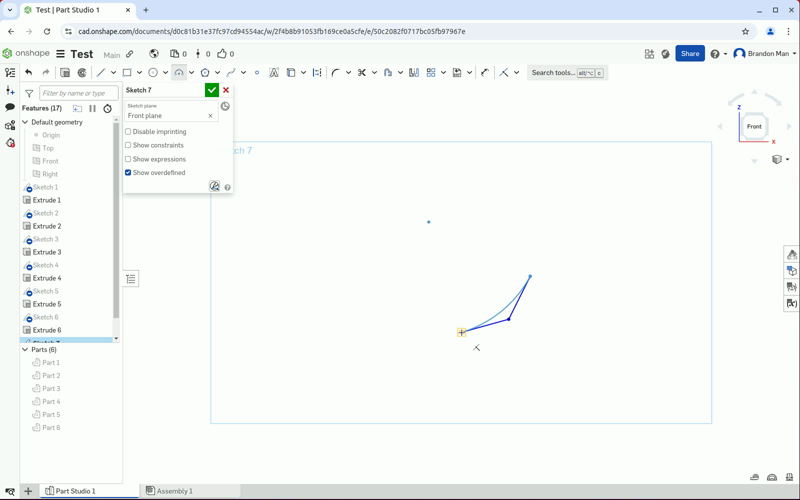
click(461, 332)
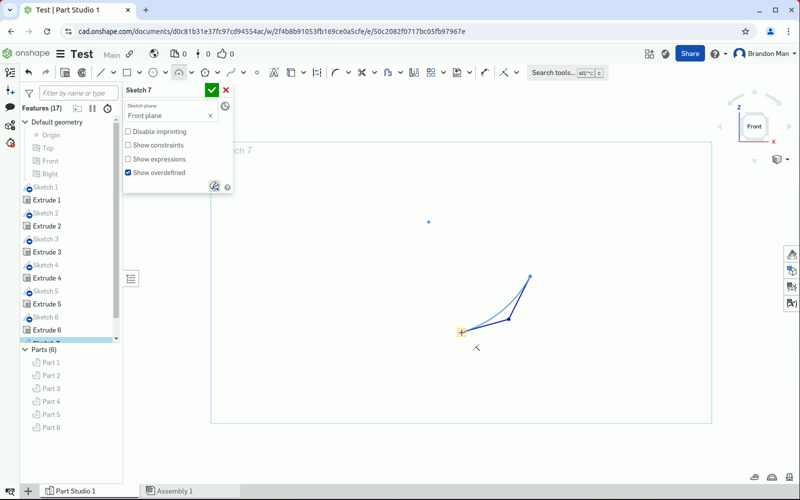
key_down(shift)
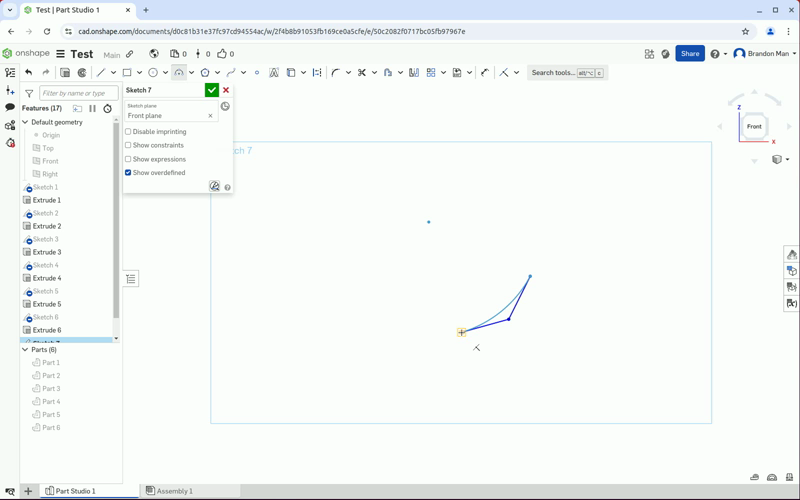
mouse_move(478, 282)
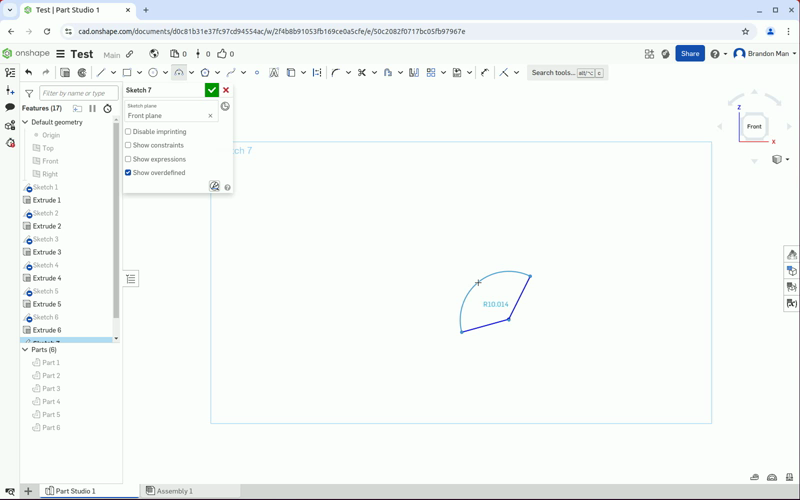
click(478, 282)
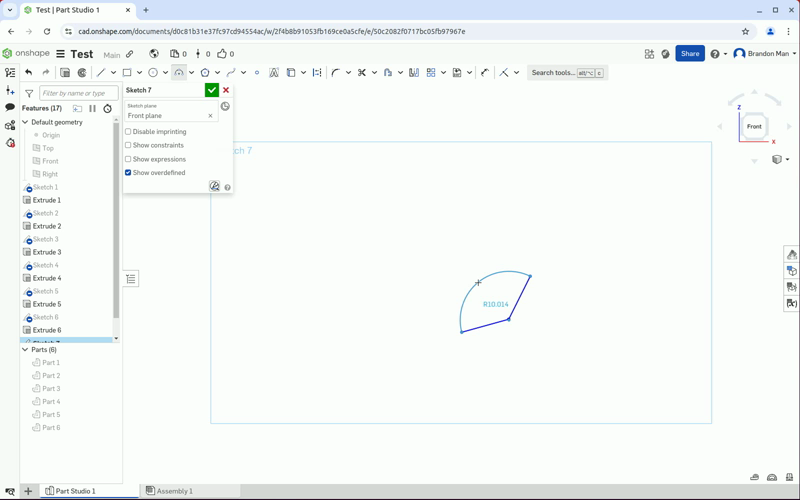
key_up(shift)
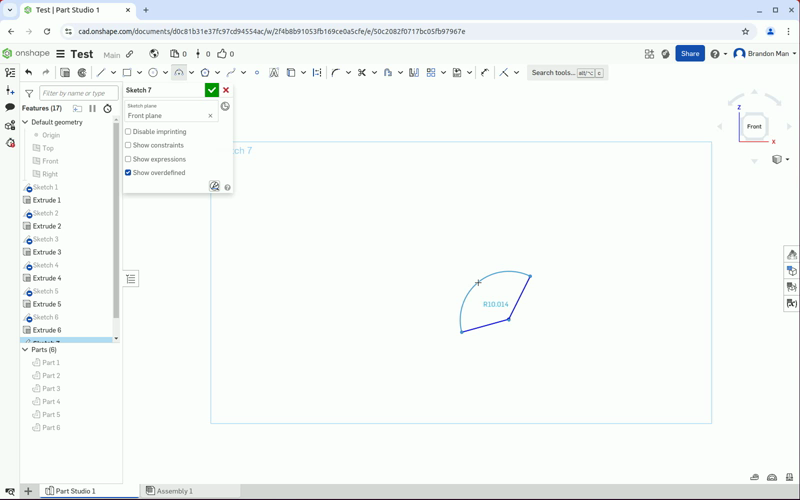
key(esc)
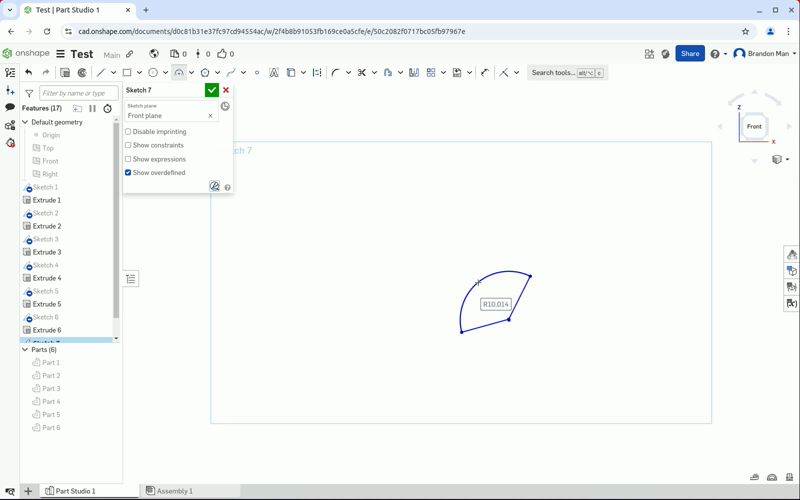
mouse_move(483, 288)
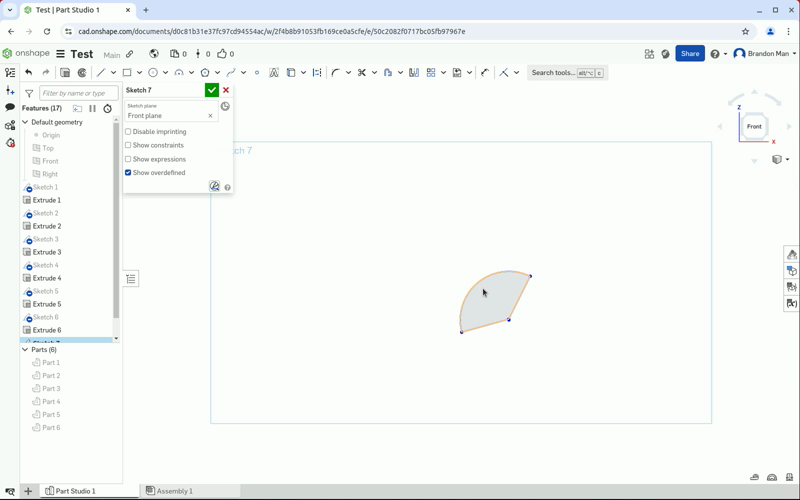
click(483, 288)
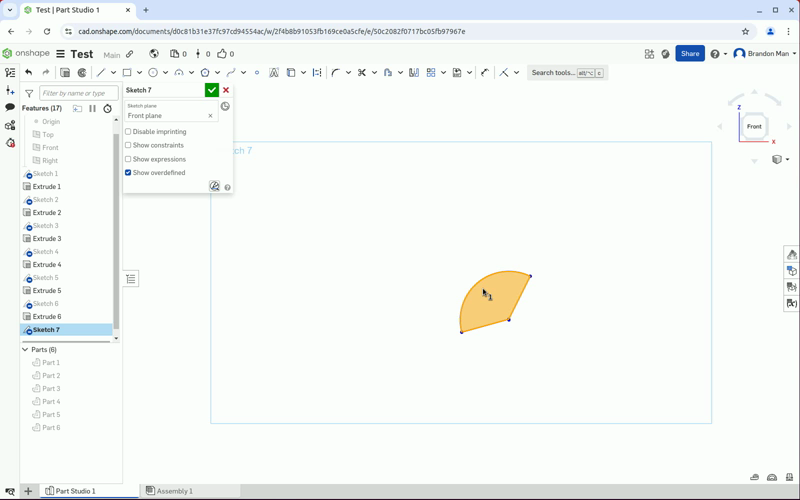
mouse_move(73, 352)
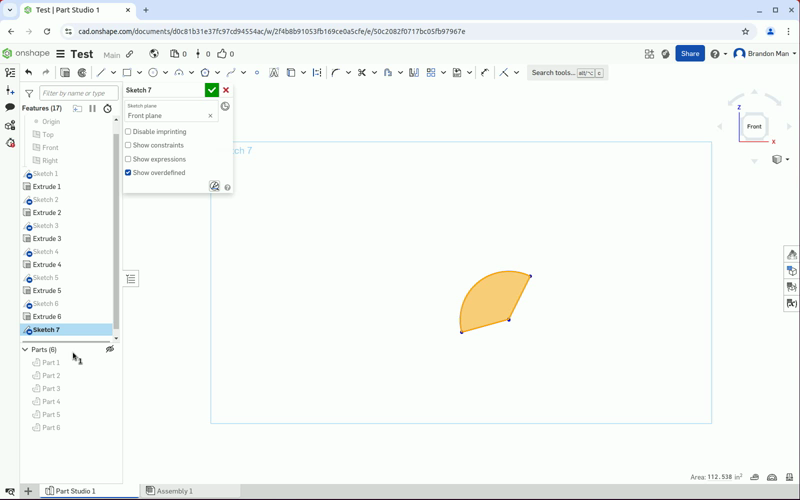
key(shift+y)
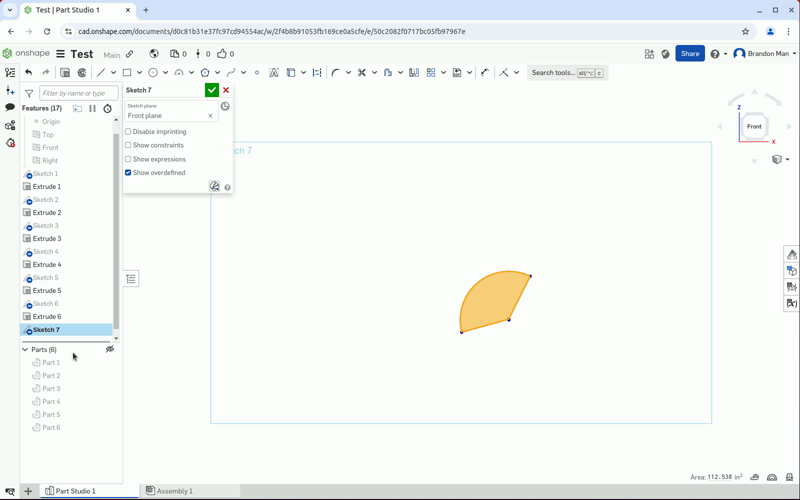
key(shift+e)
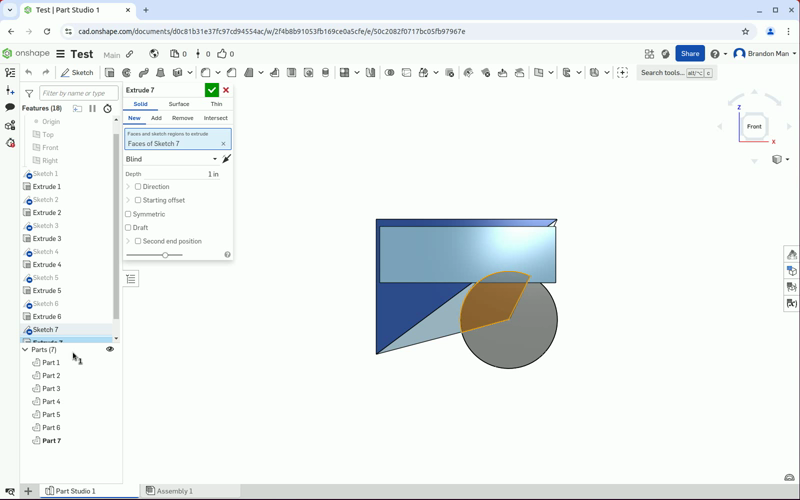
mouse_move(143, 106)
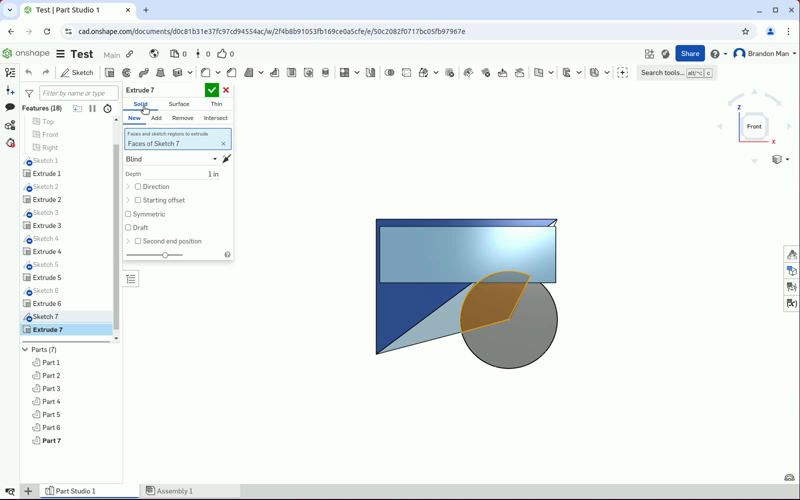
click(143, 106)
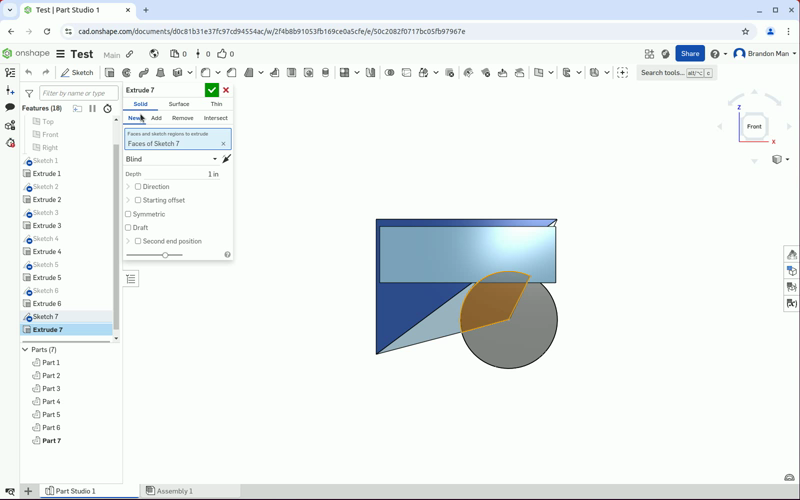
mouse_move(137, 120)
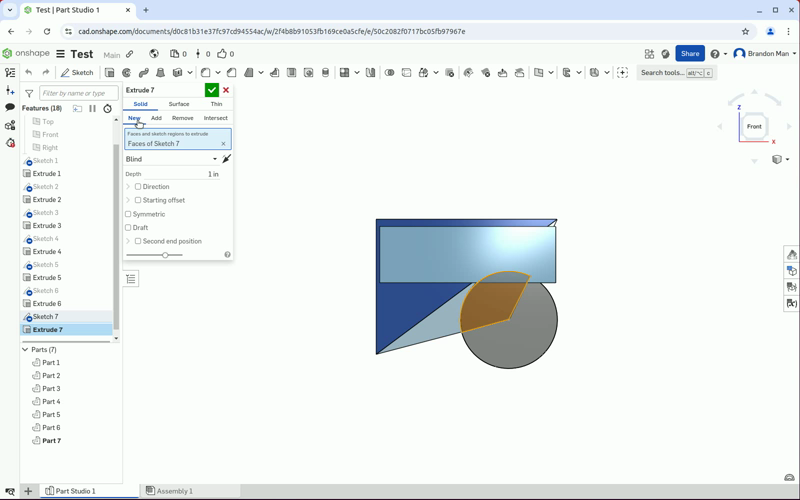
click(137, 120)
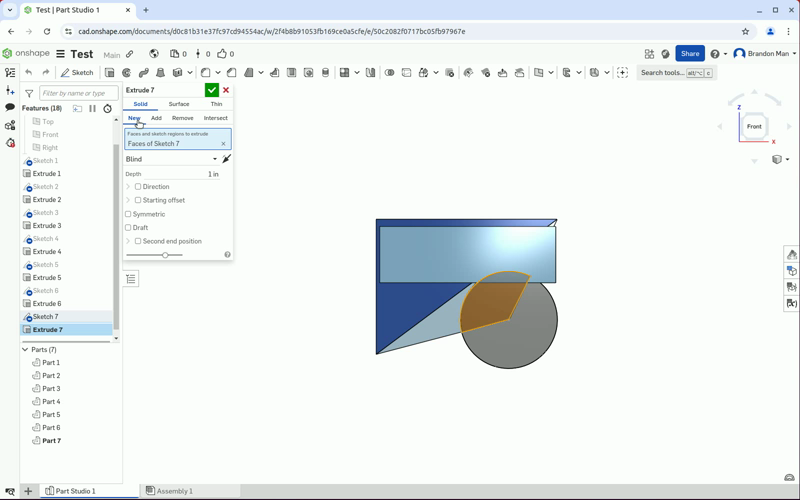
key(tab, 4)
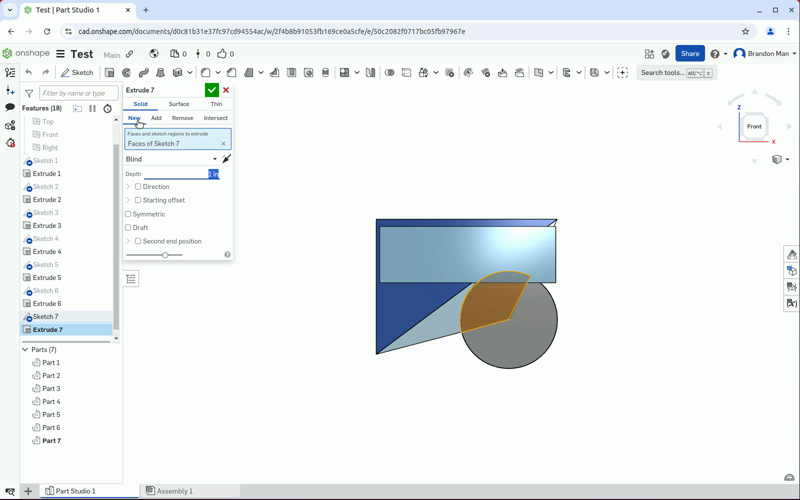
text(11.554)
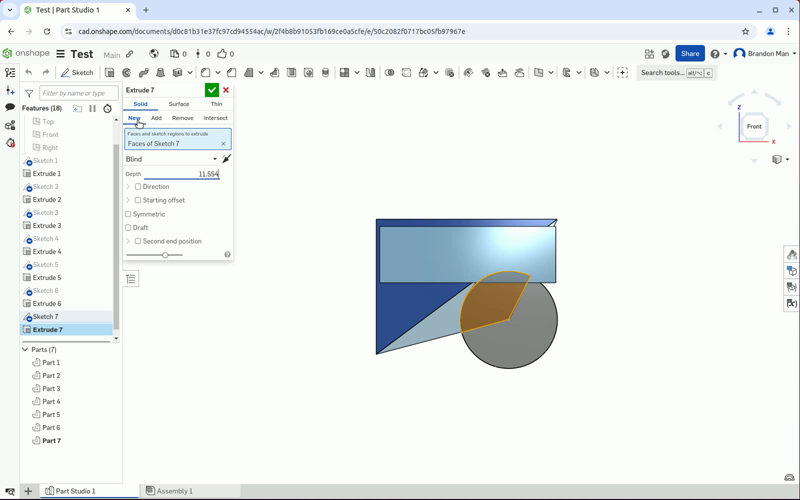
key(enter)
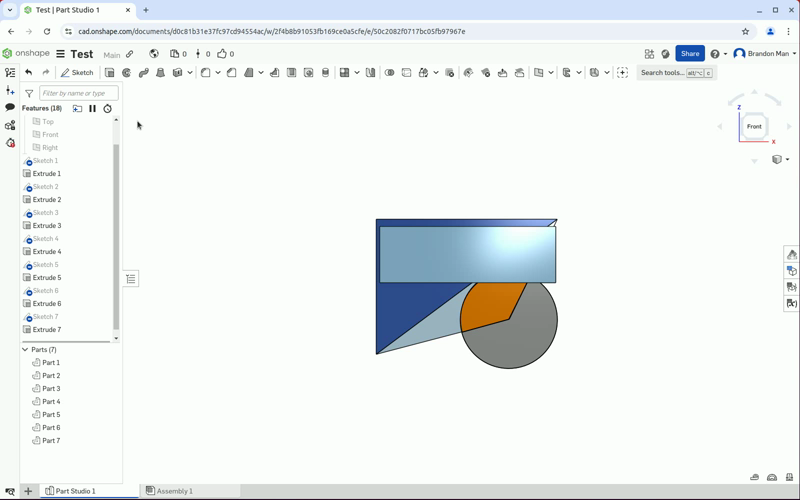
key(shift+h)
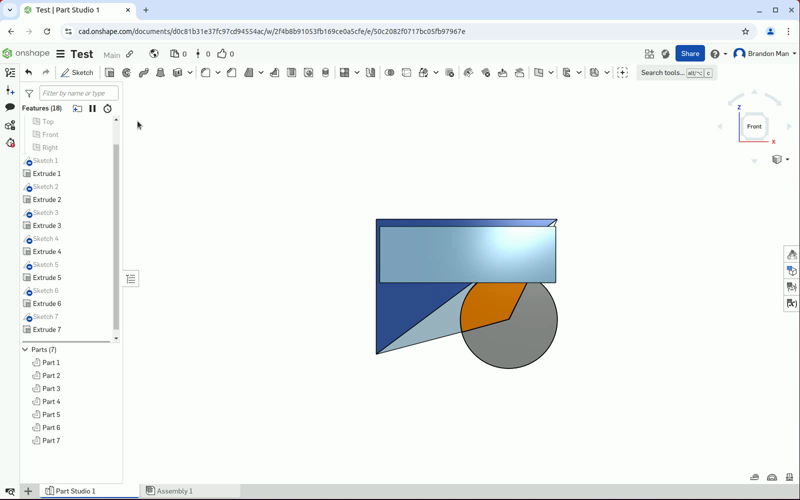
key(shift+h)
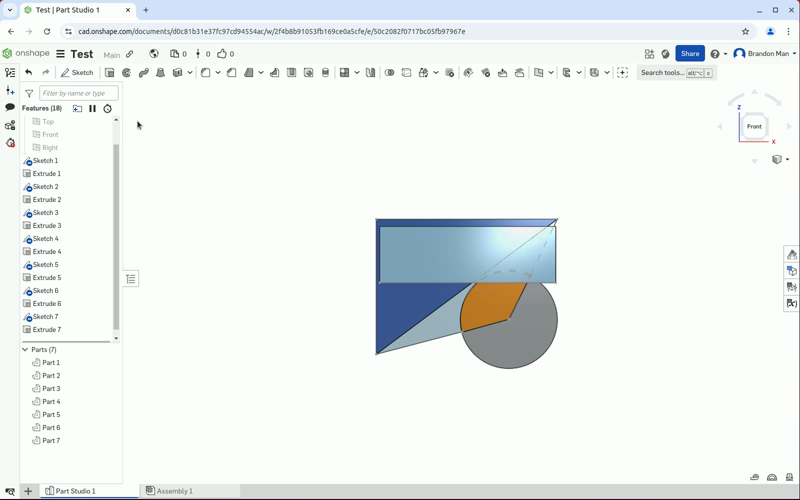
key(shift+7)
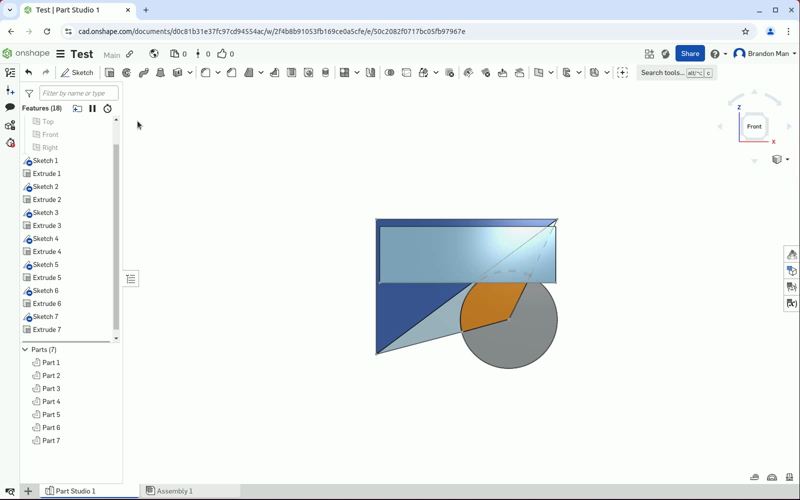
key(left, 2)
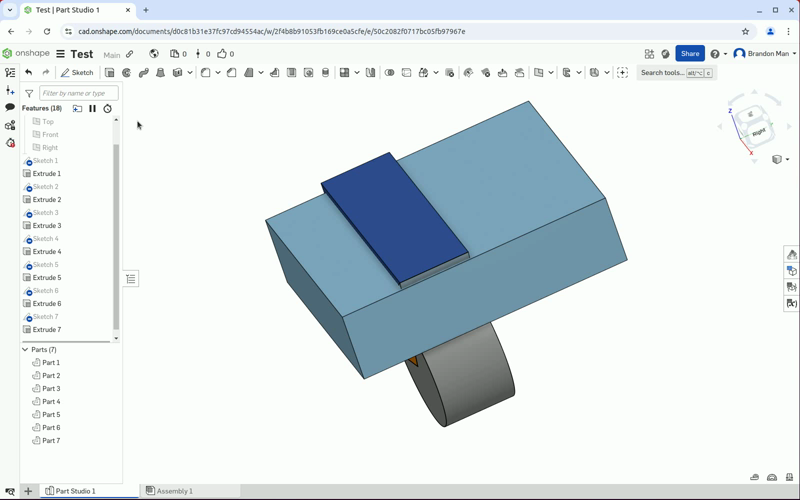
key(down, 2)
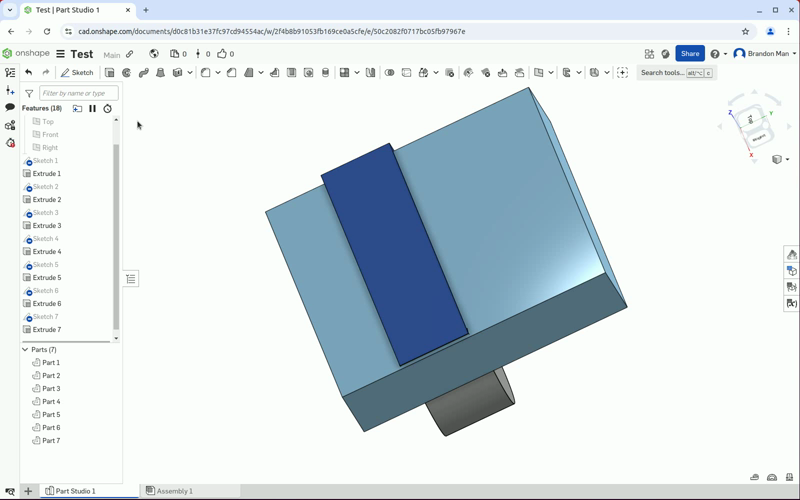
key(up, 2)
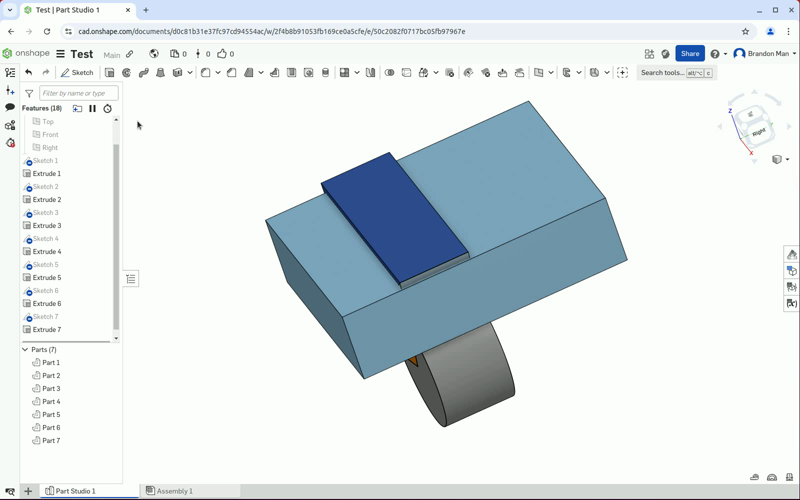
key(right, 2)
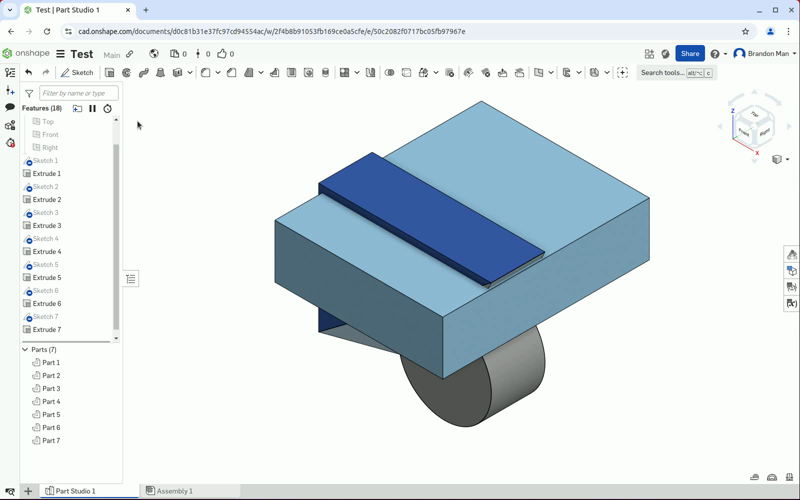
mouse_move(69, 163)
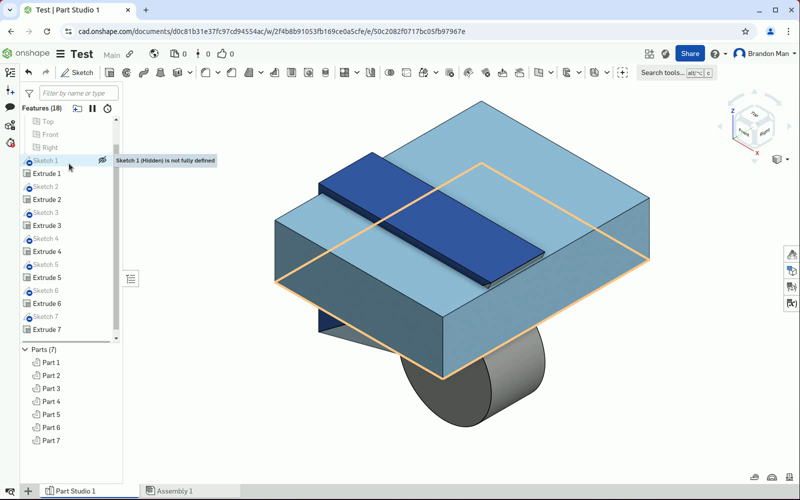
click(69, 163)